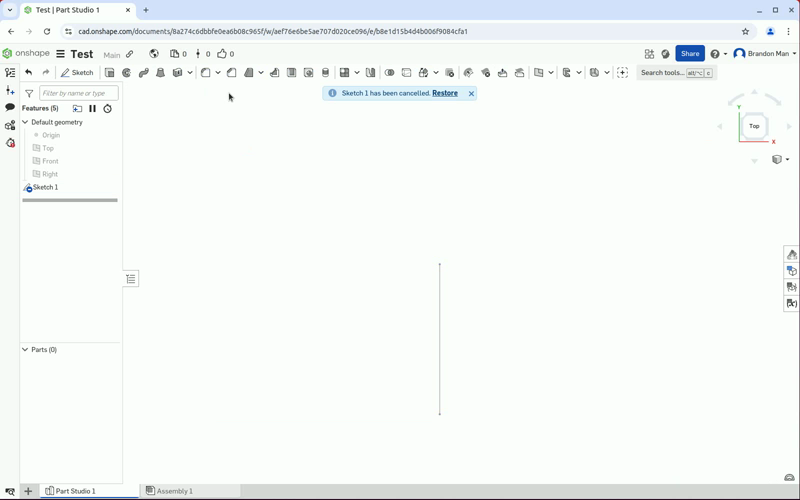
key(shift+h)
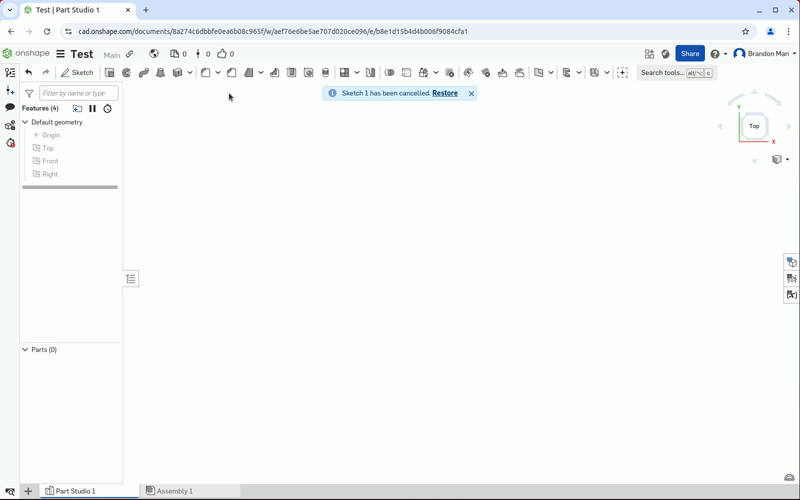
mouse_move(73, 352)
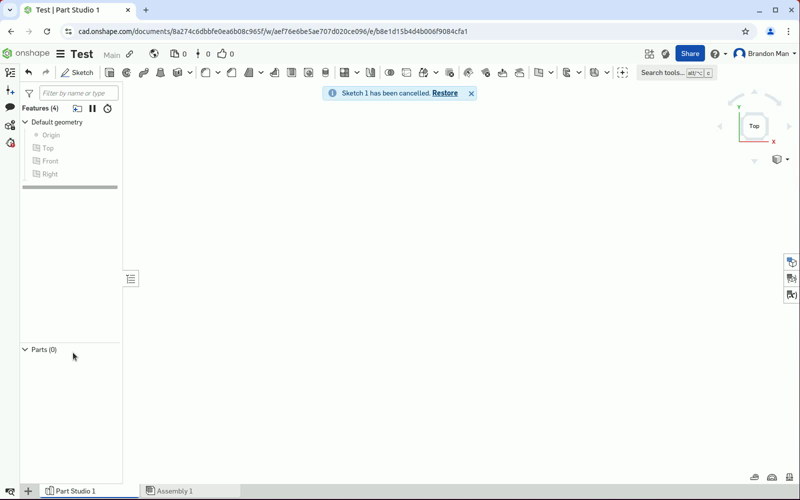
key(y)
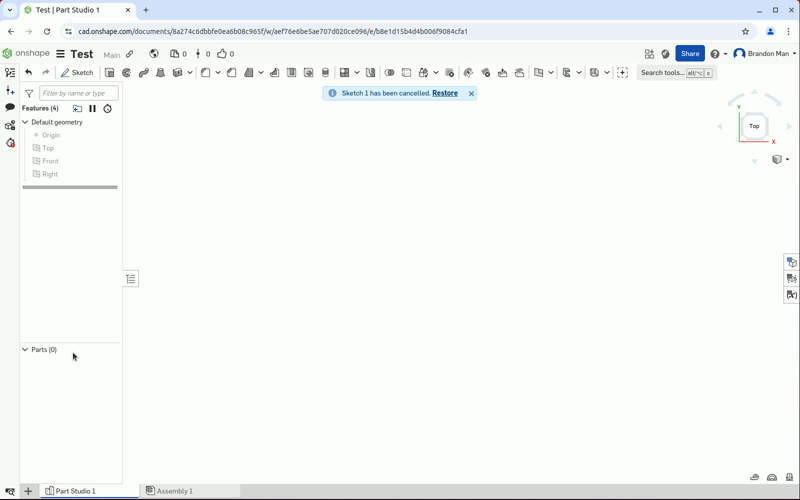
key(shift+p)
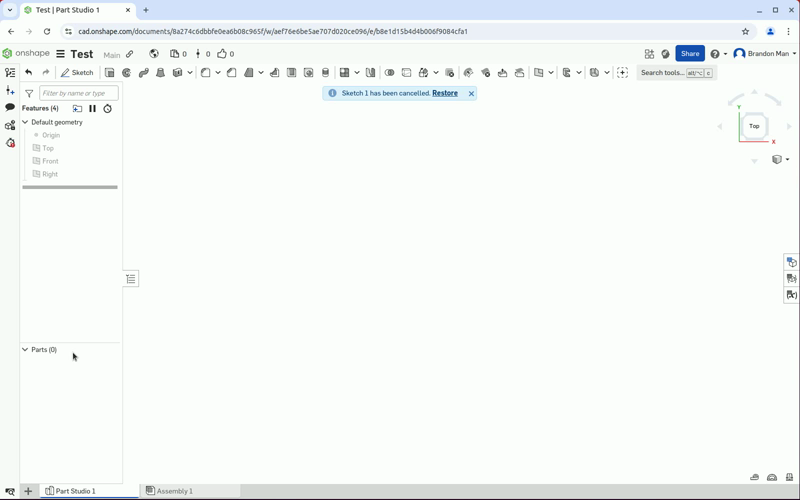
key(space)
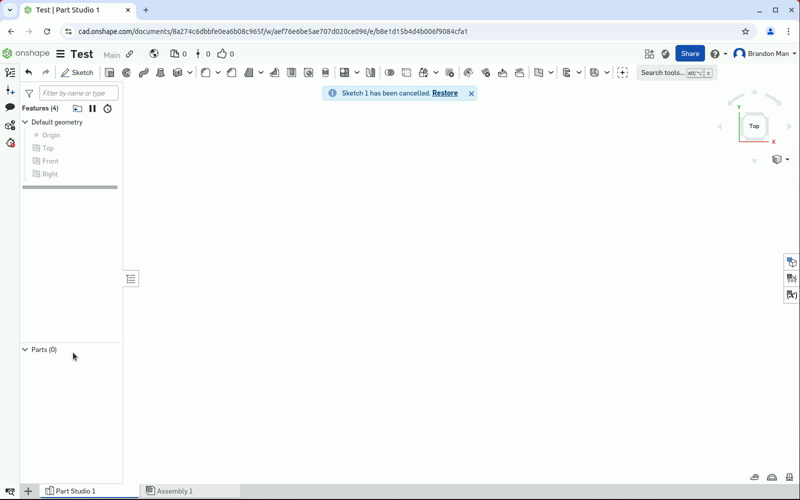
key_down(shift)
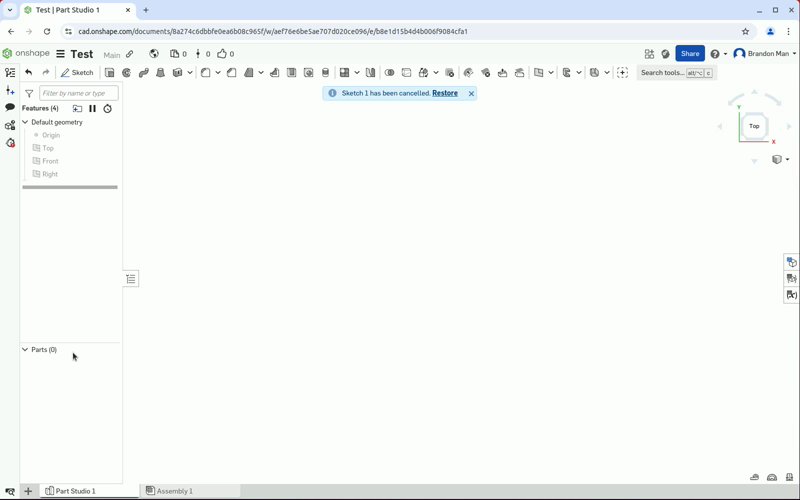
key(up)
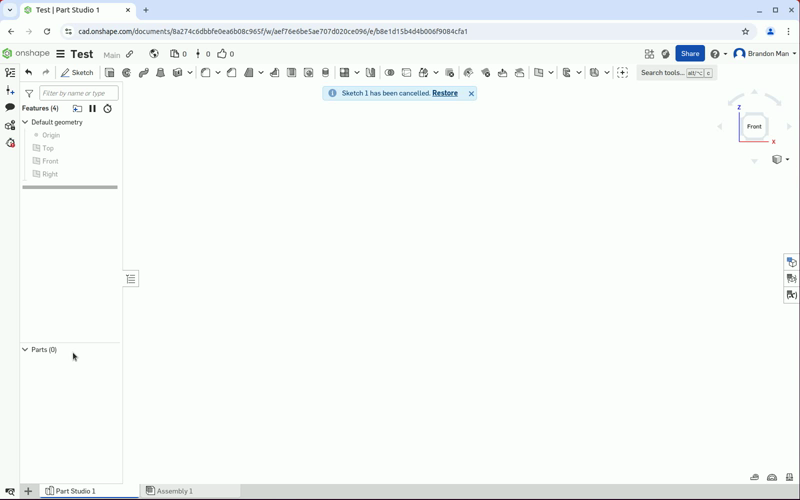
key_up(shift)
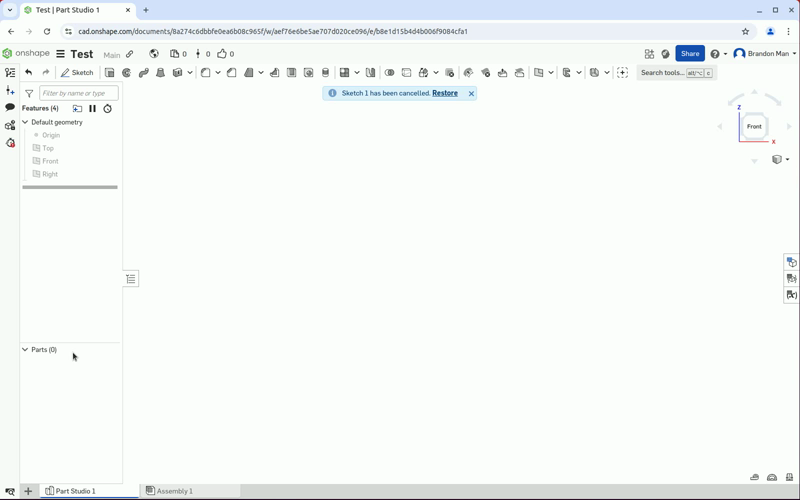
key(space)
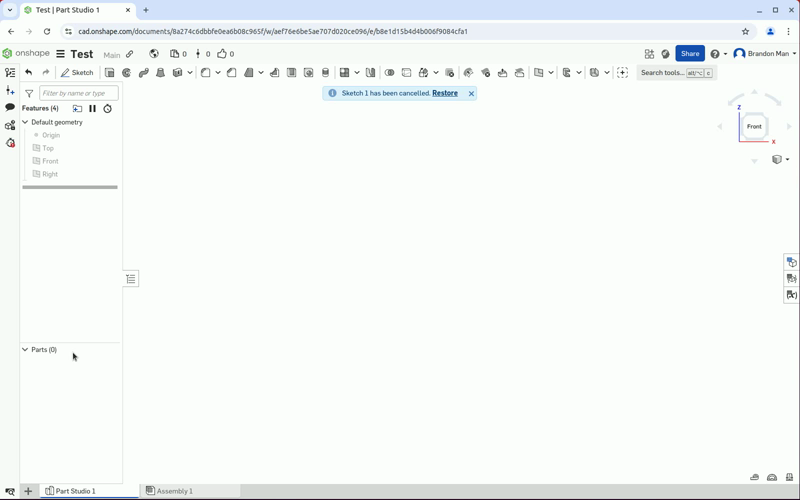
key_down(shift)
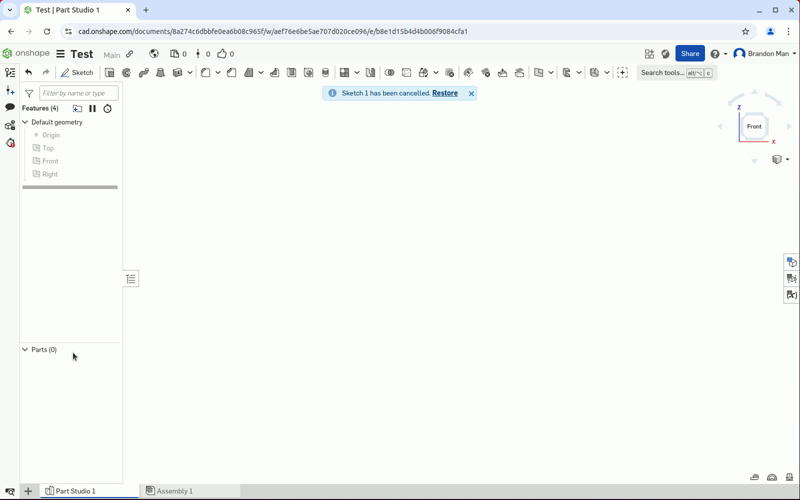
key(left)
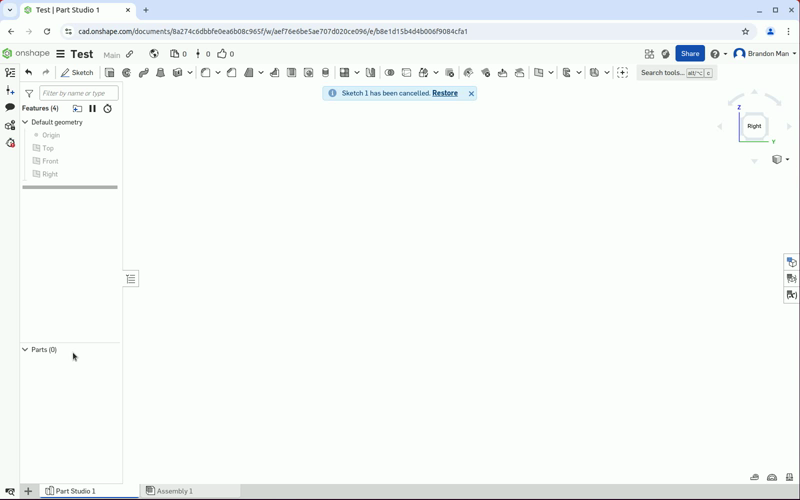
key_up(shift)
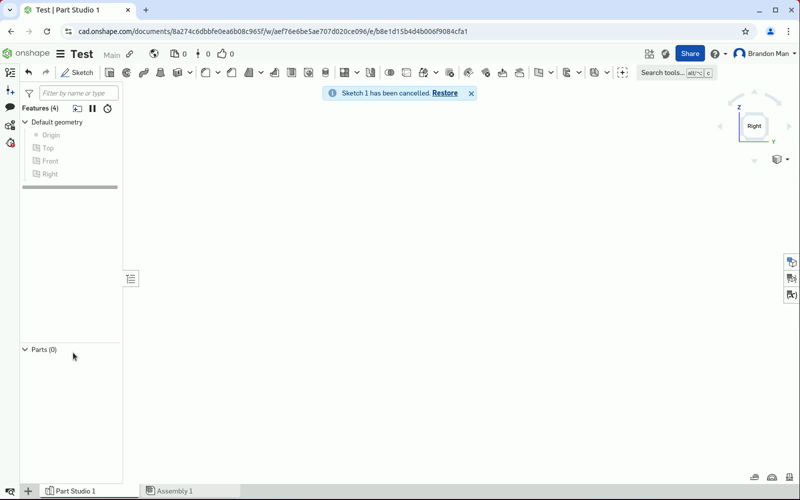
mouse_move(73, 352)
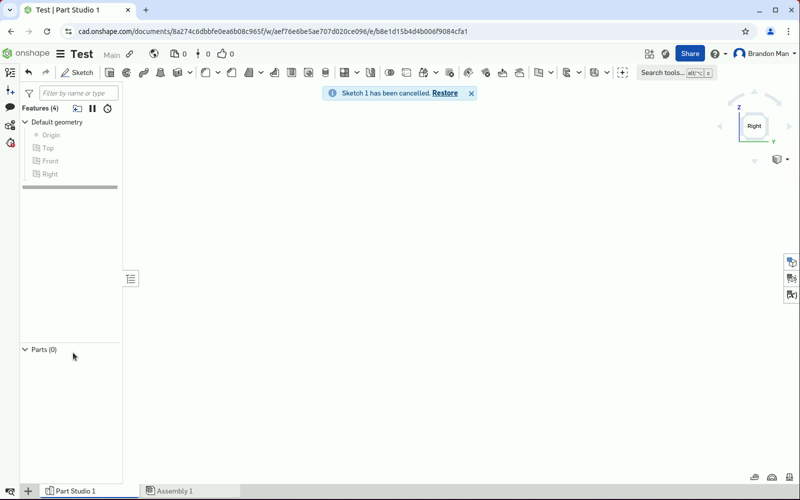
key(shift+y)
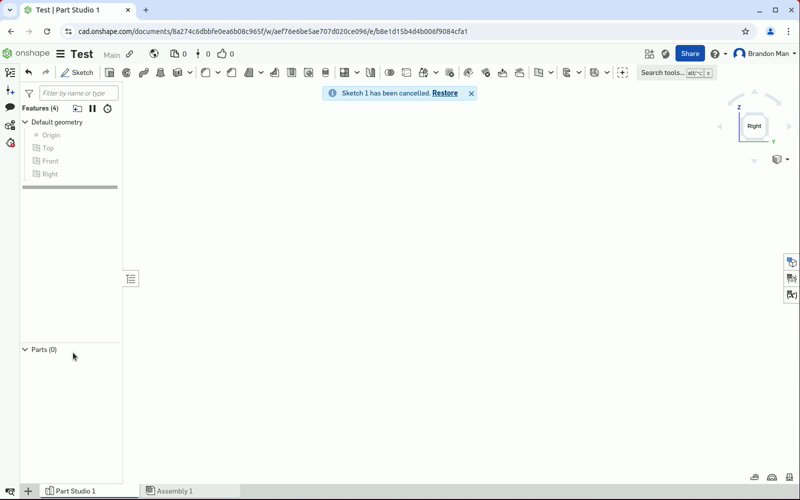
key(shift+s)
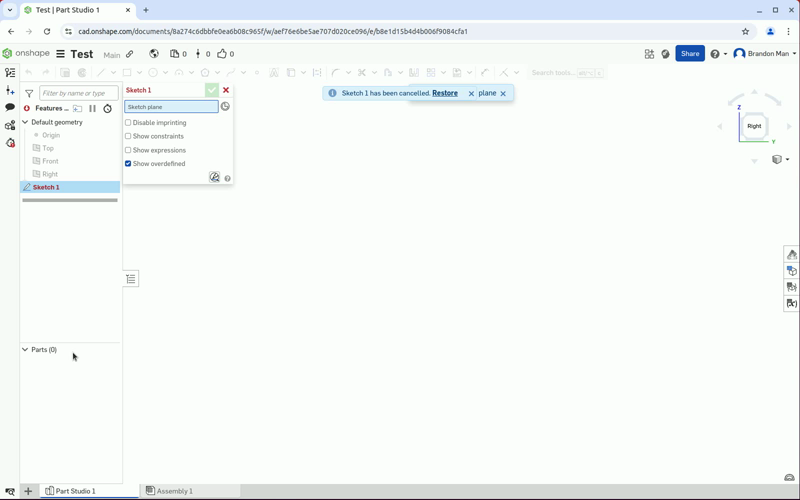
mouse_move(73, 176)
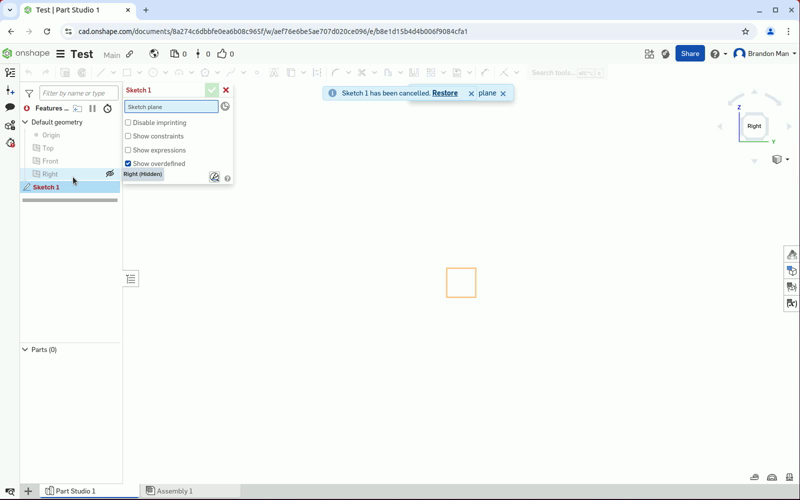
click(73, 176)
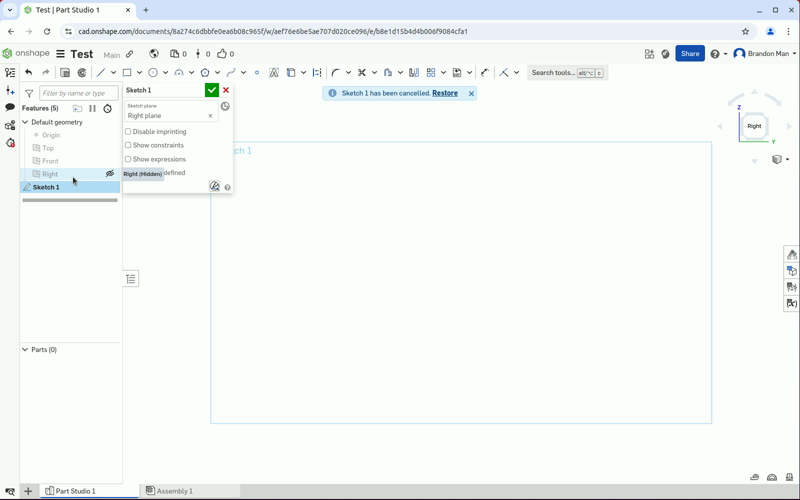
mouse_move(73, 352)
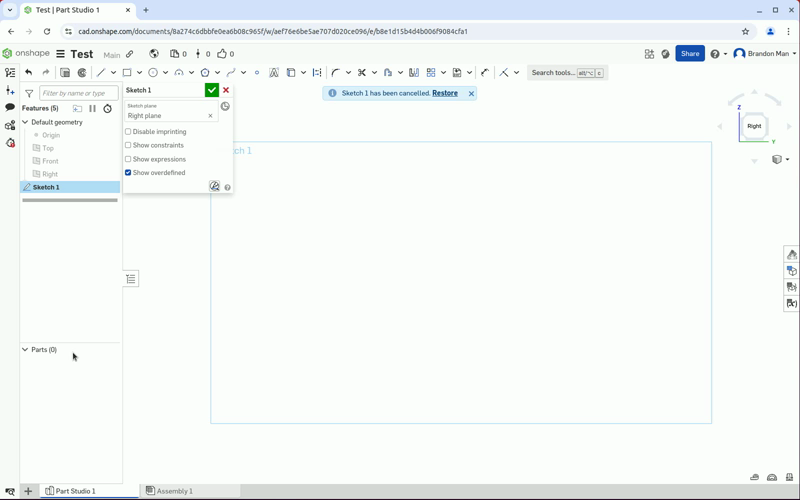
key(y)
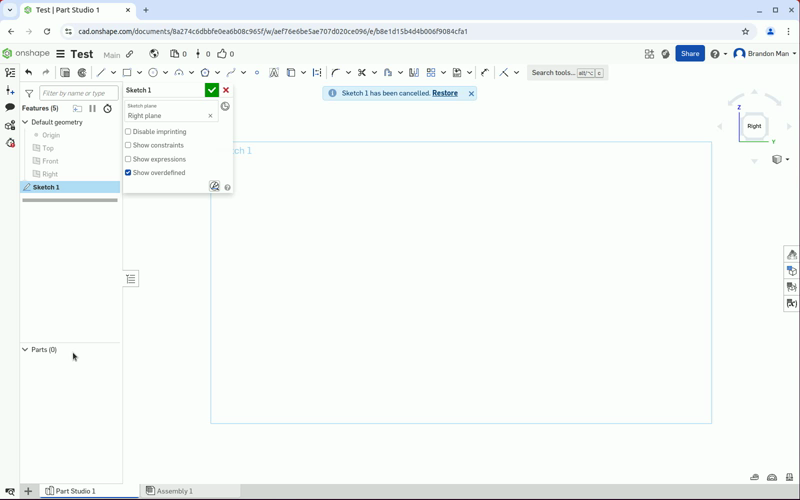
key(c)
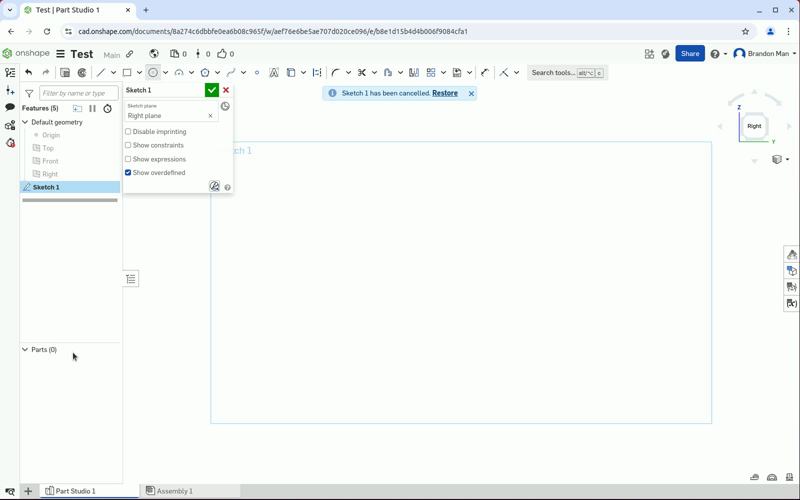
key_down(shift)
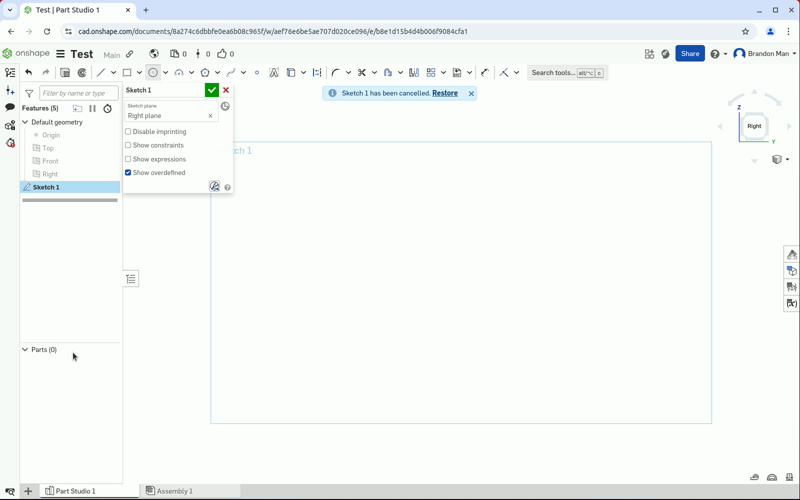
mouse_move(460, 282)
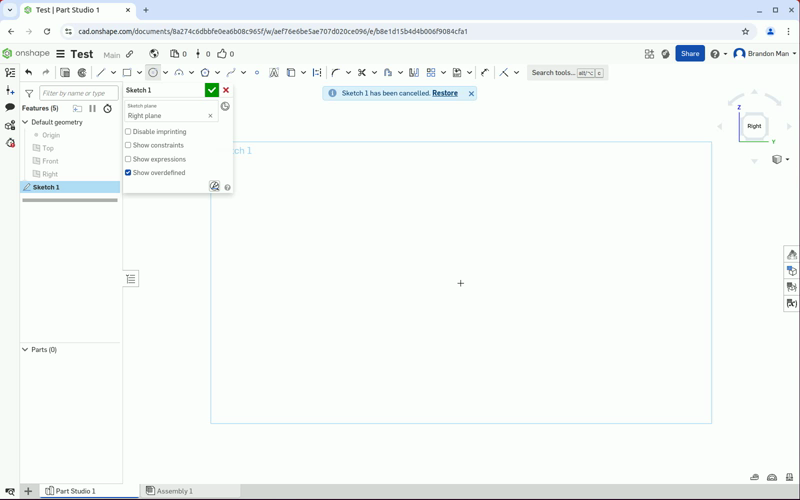
click(460, 282)
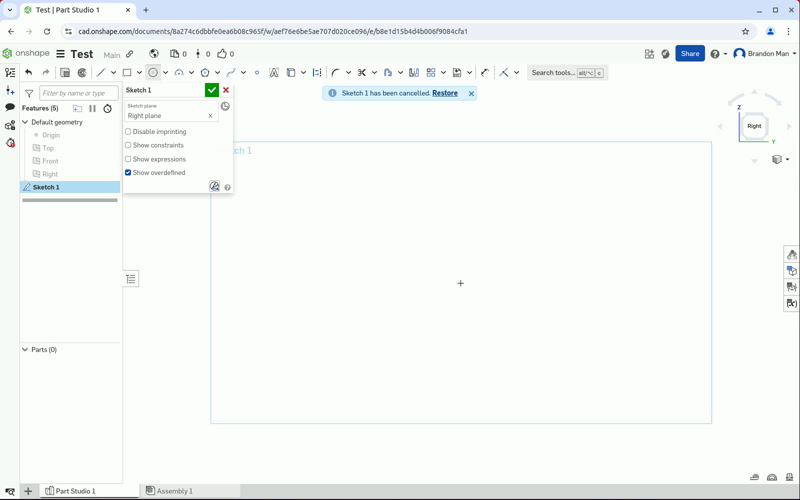
key_up(shift)
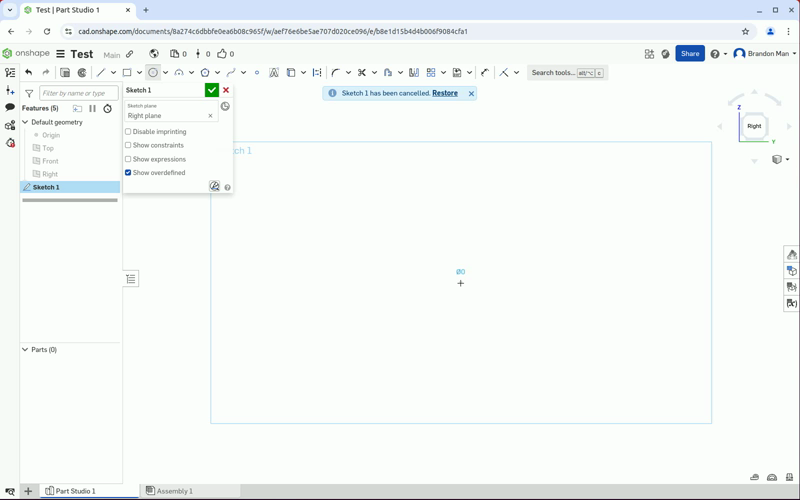
mouse_move(461, 282)
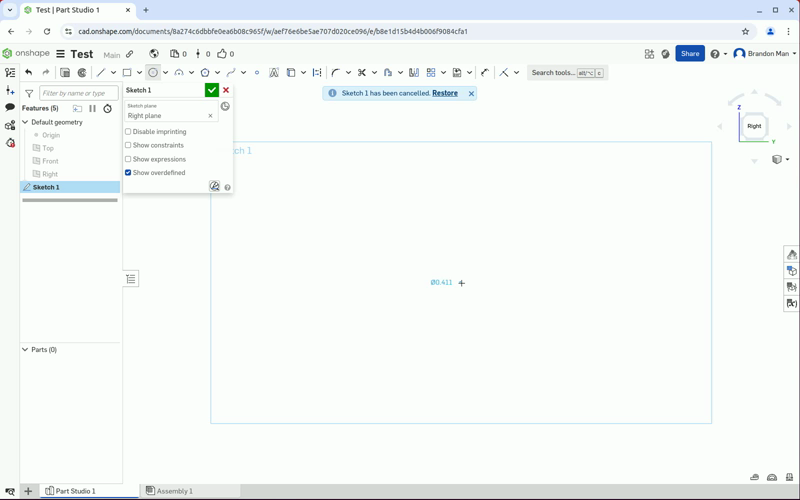
scroll(6)
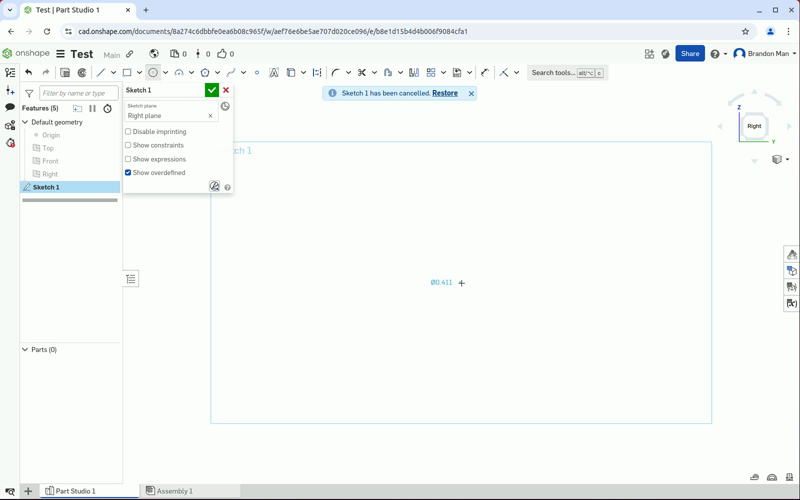
scroll(6)
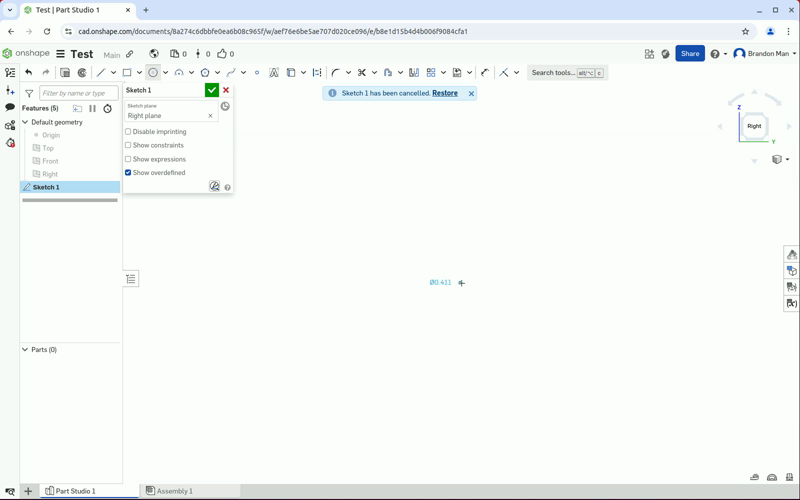
scroll(6)
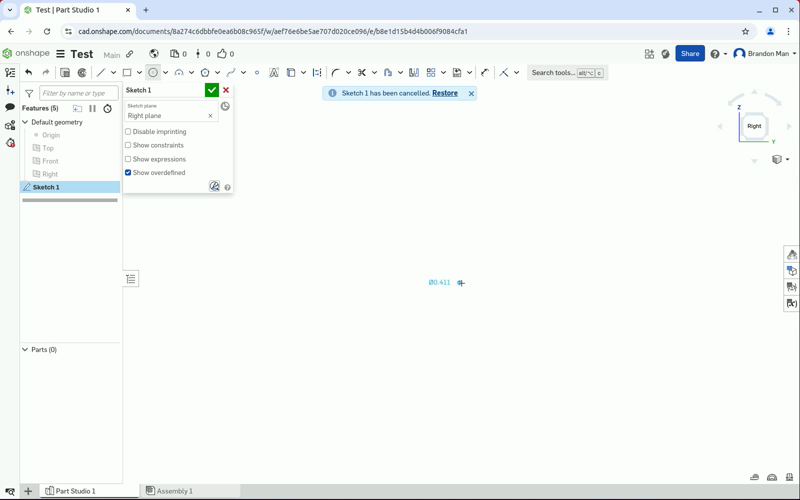
scroll(6)
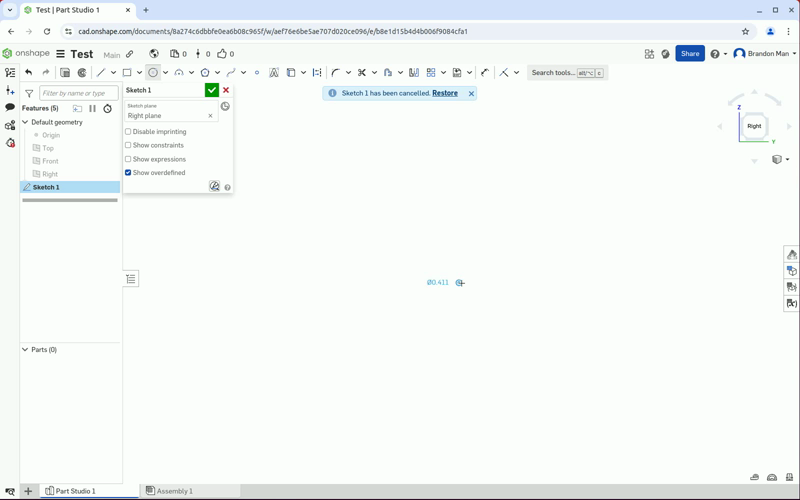
scroll(6)
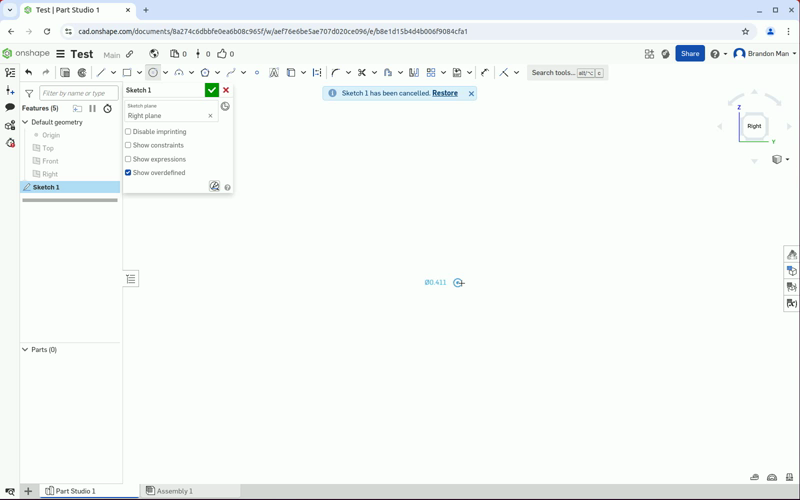
scroll(6)
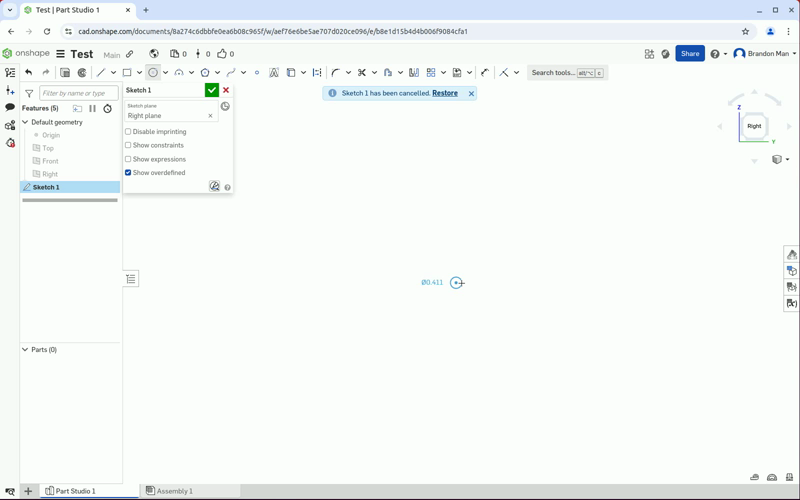
scroll(6)
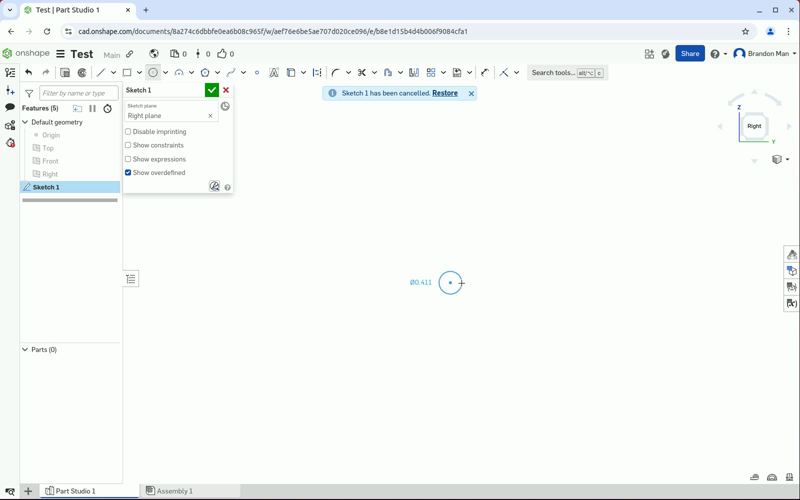
click(461, 282)
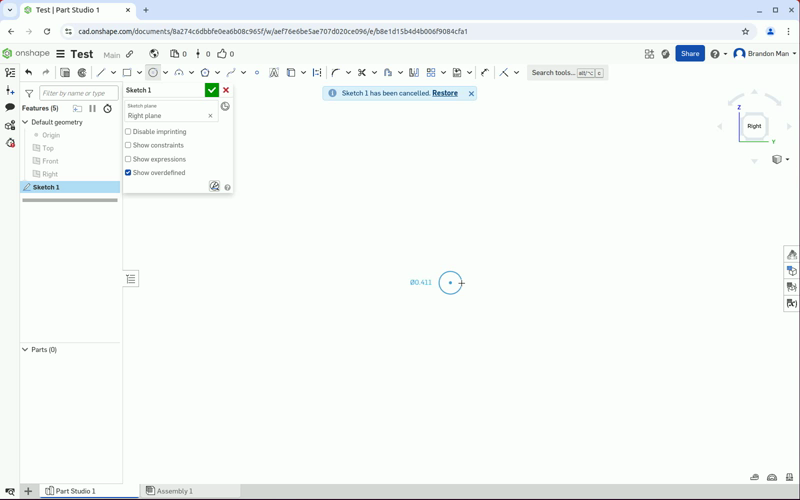
scroll(-6)
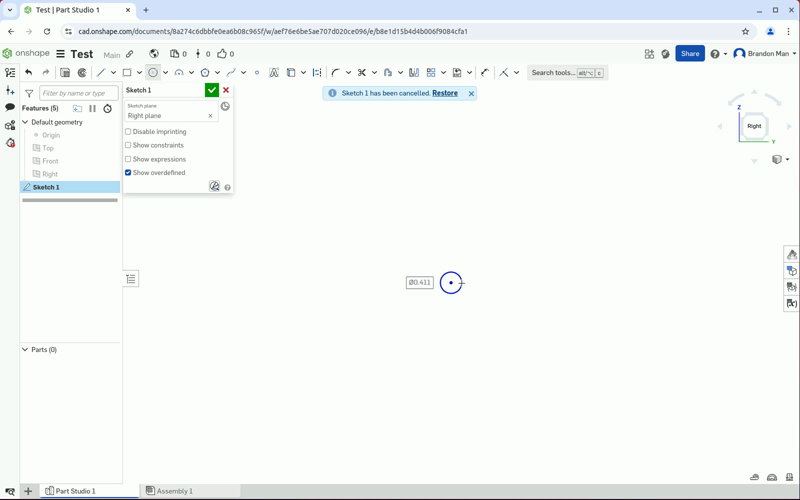
scroll(-6)
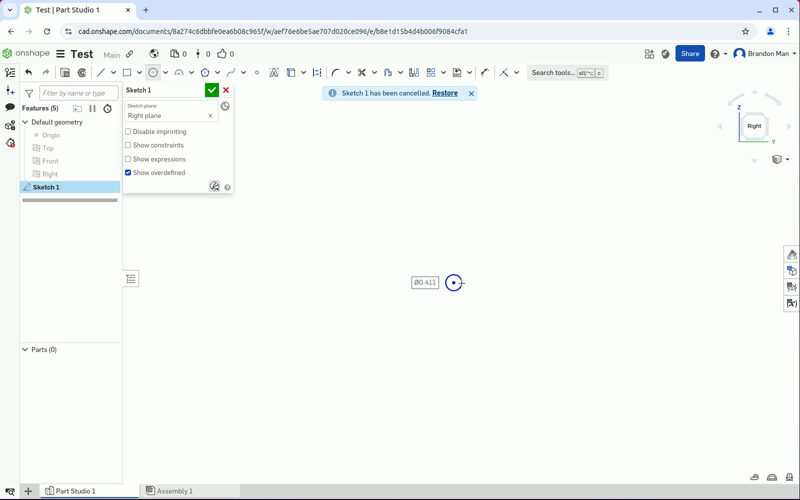
scroll(-6)
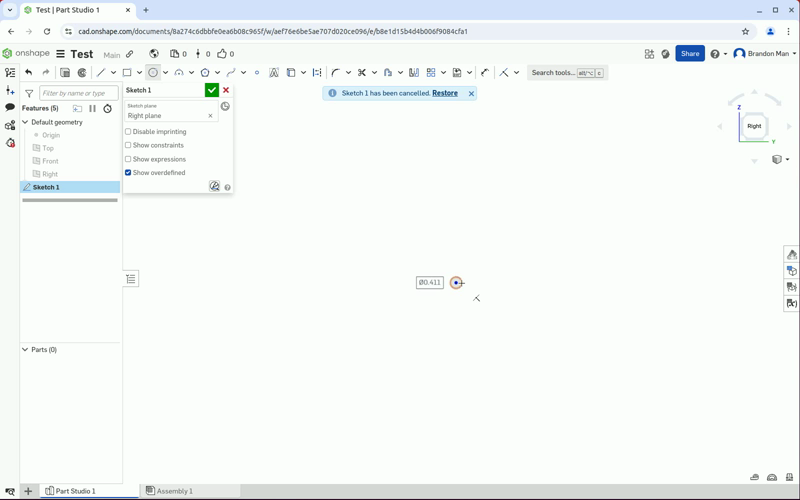
scroll(-6)
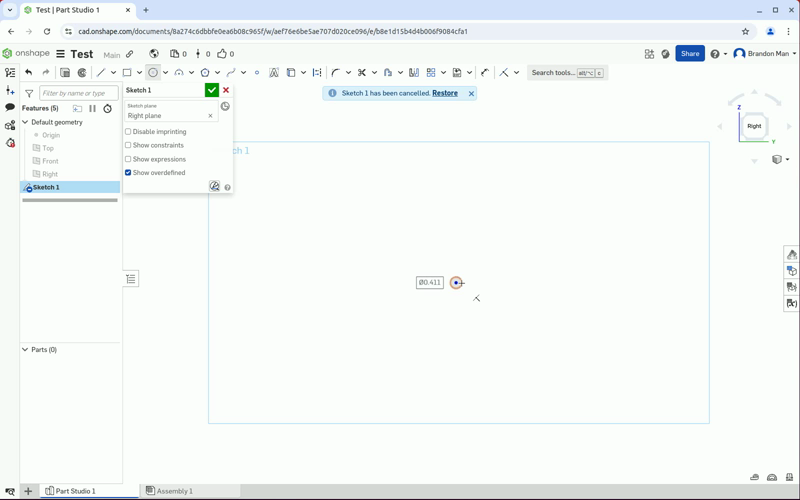
scroll(-6)
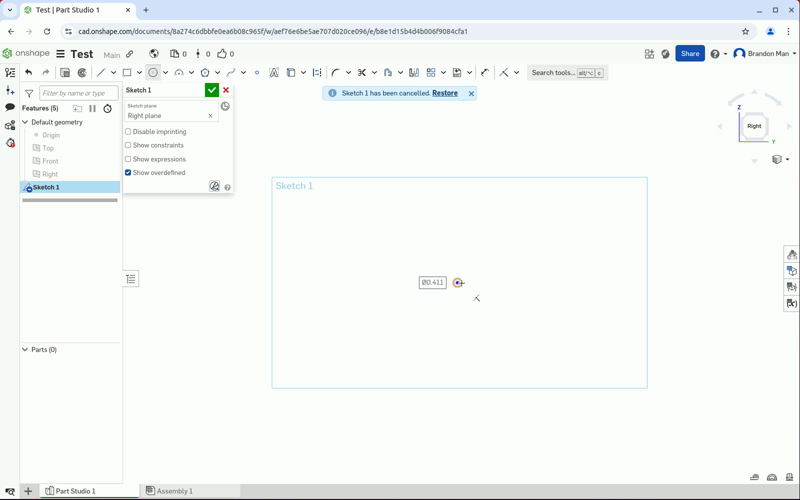
scroll(-6)
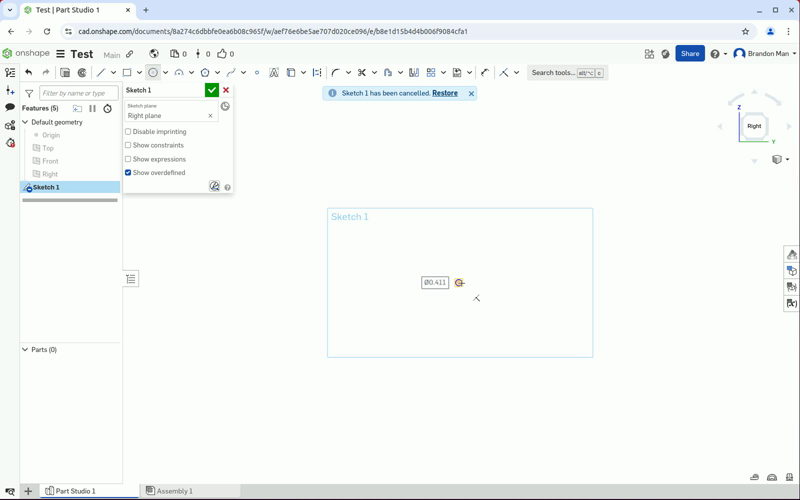
scroll(-6)
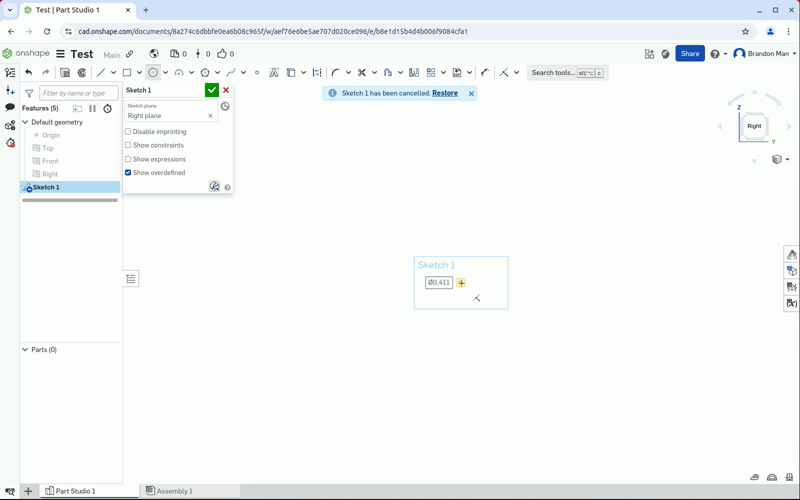
key(esc)
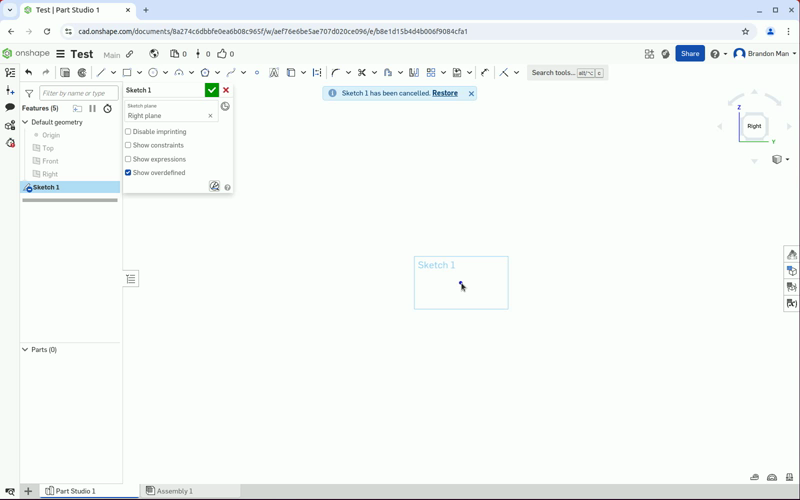
key(c)
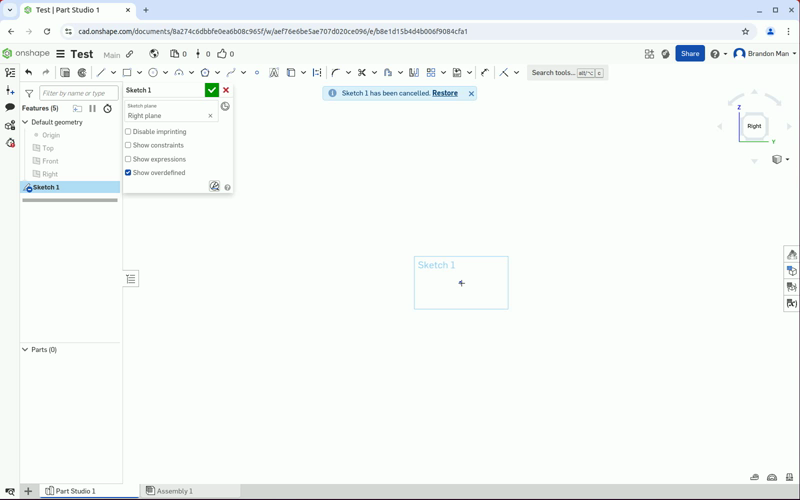
key_down(shift)
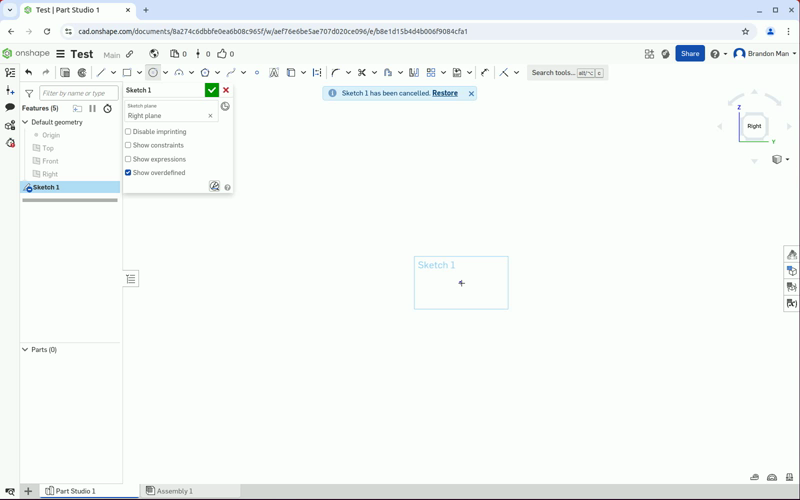
mouse_move(460, 282)
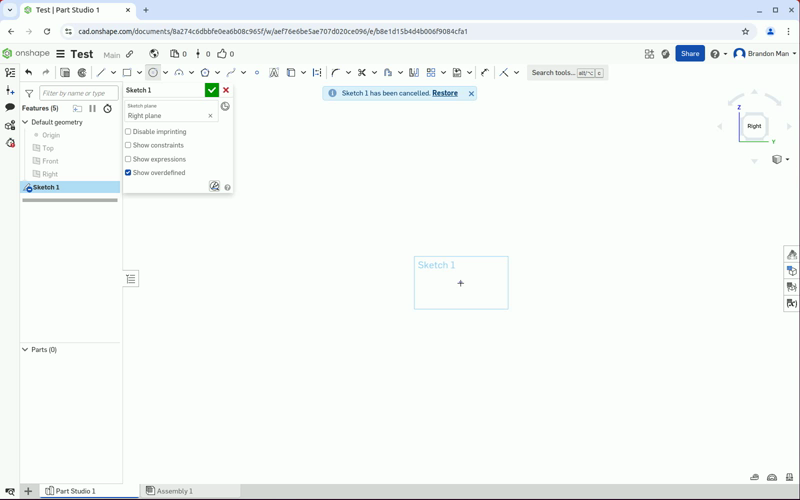
scroll(6)
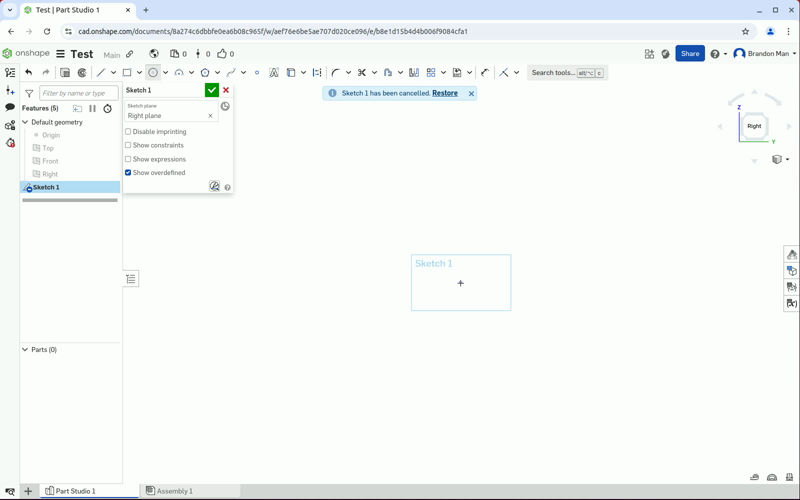
scroll(6)
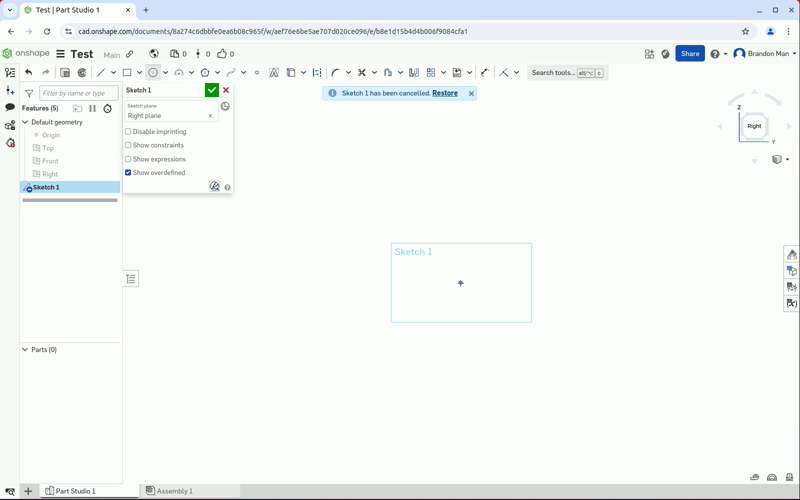
scroll(6)
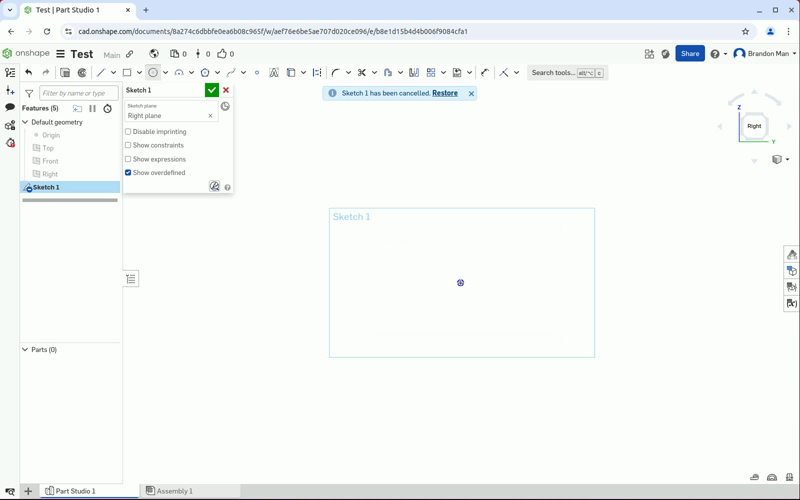
scroll(6)
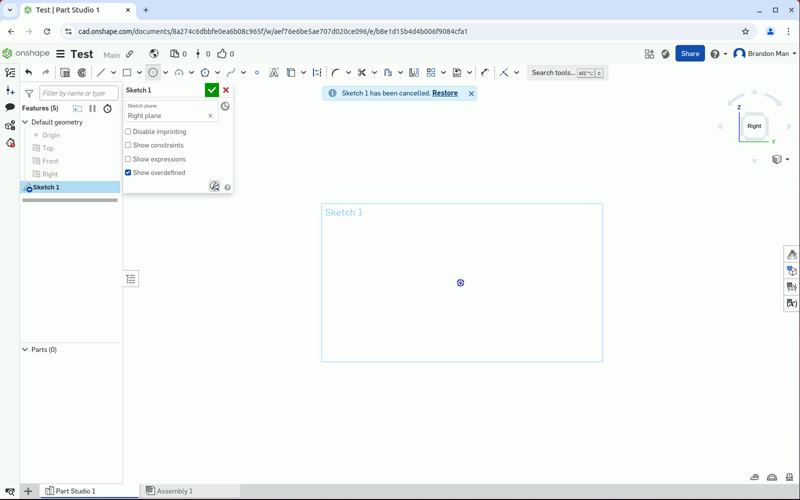
scroll(6)
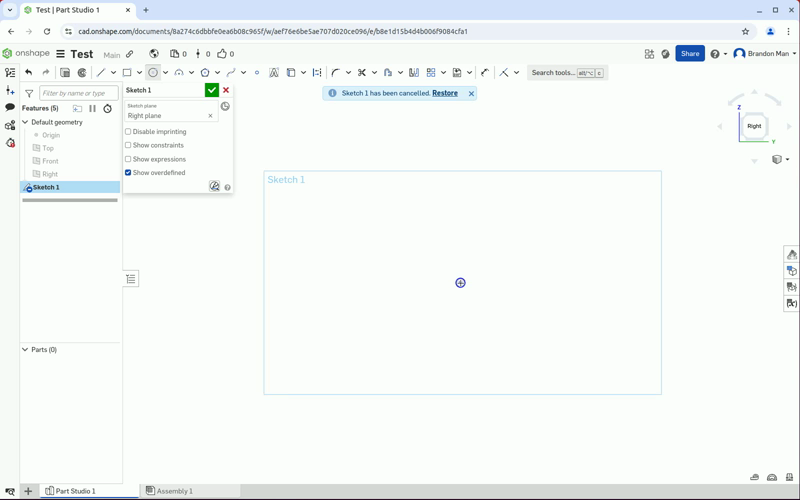
scroll(6)
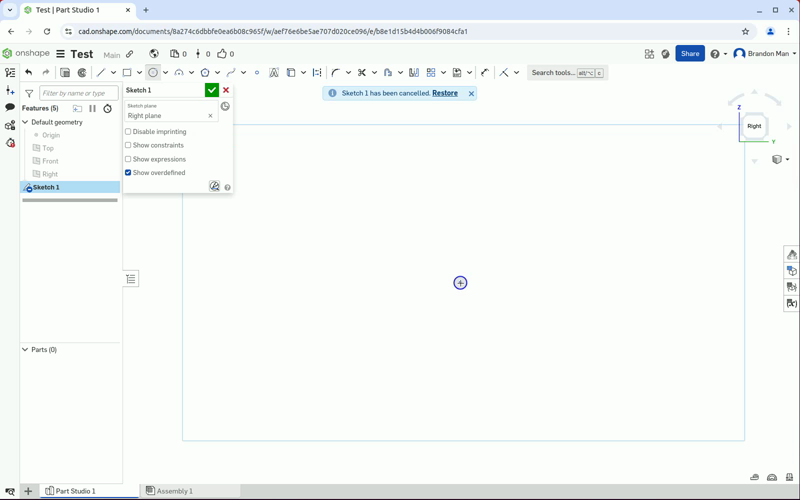
scroll(6)
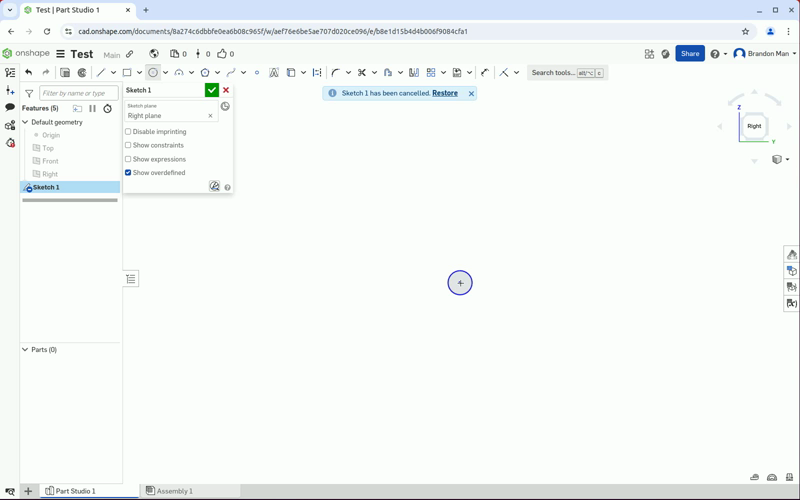
click(460, 282)
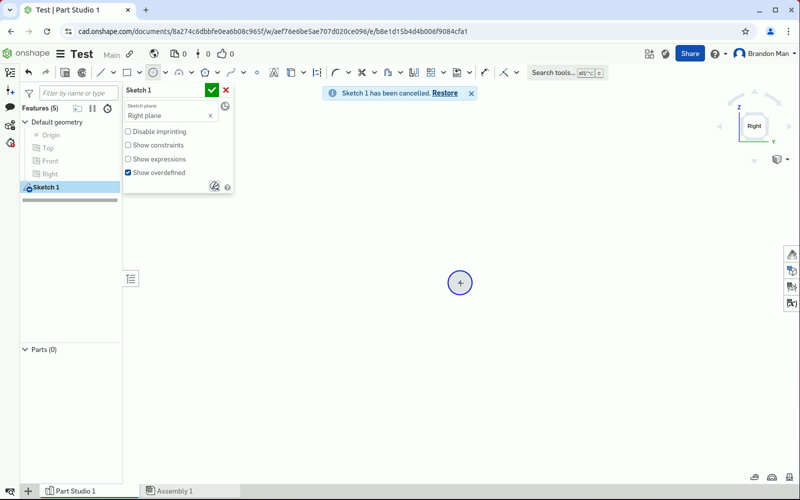
scroll(-6)
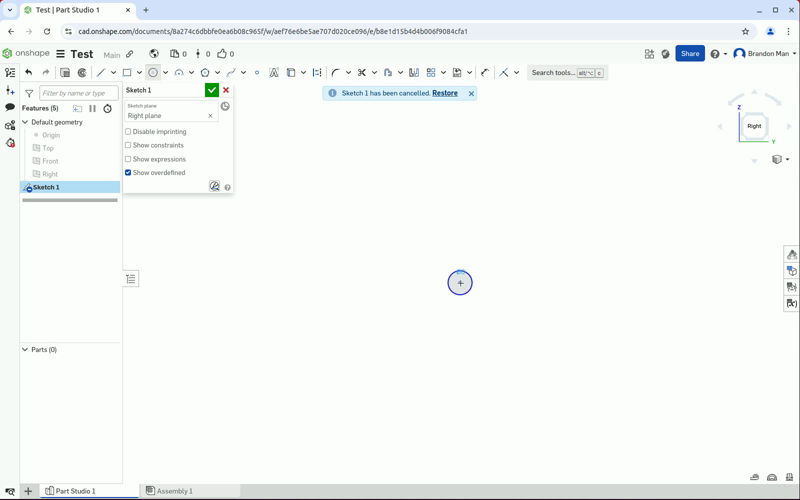
scroll(-6)
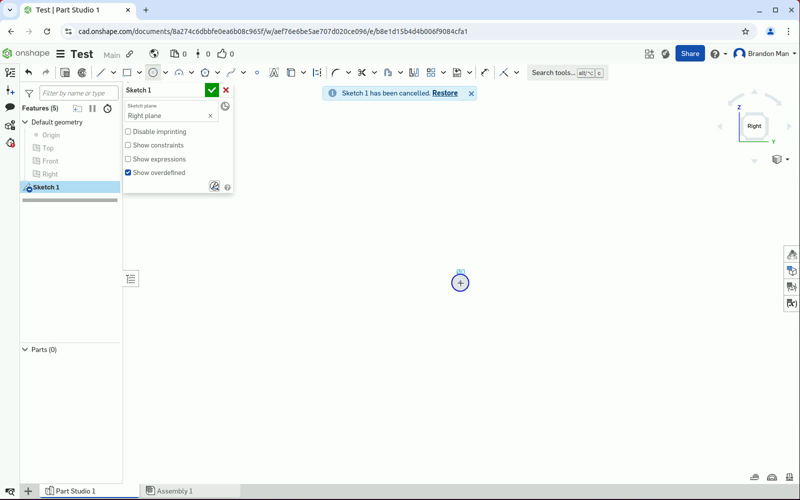
scroll(-6)
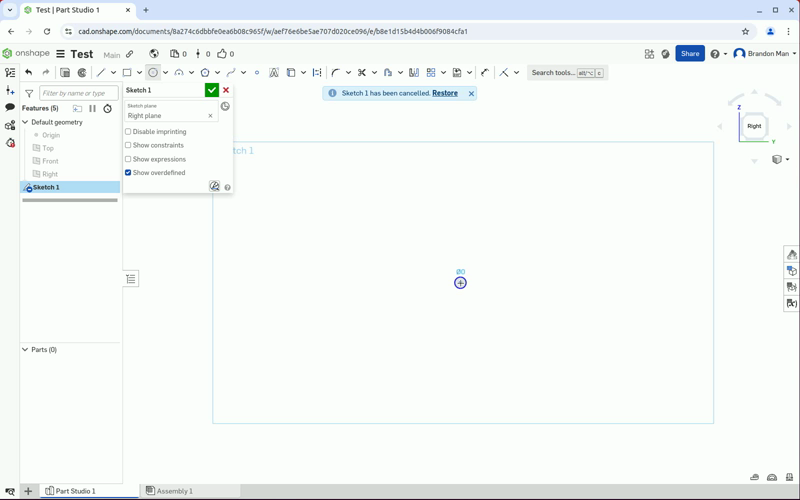
scroll(-6)
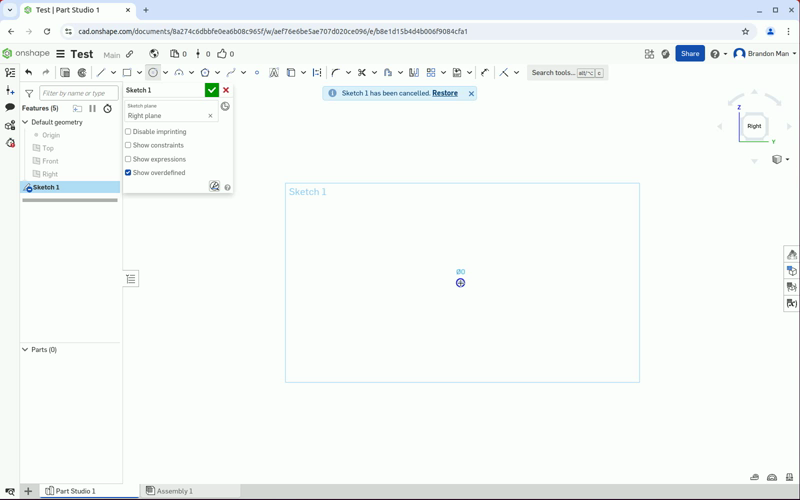
scroll(-6)
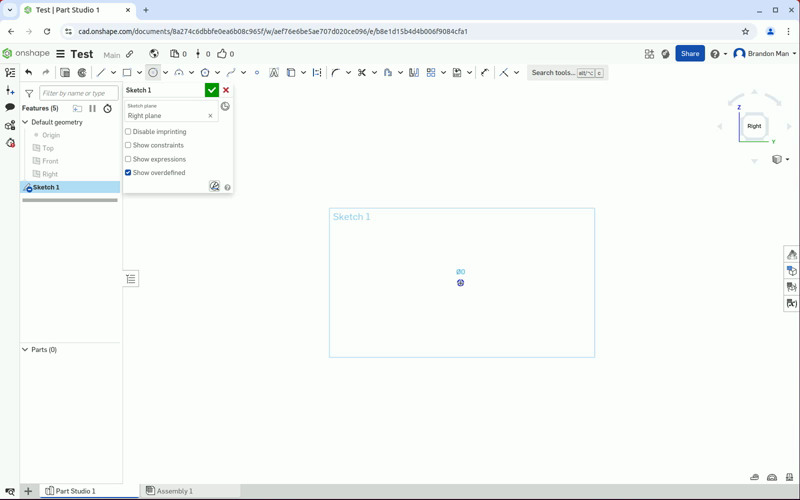
scroll(-6)
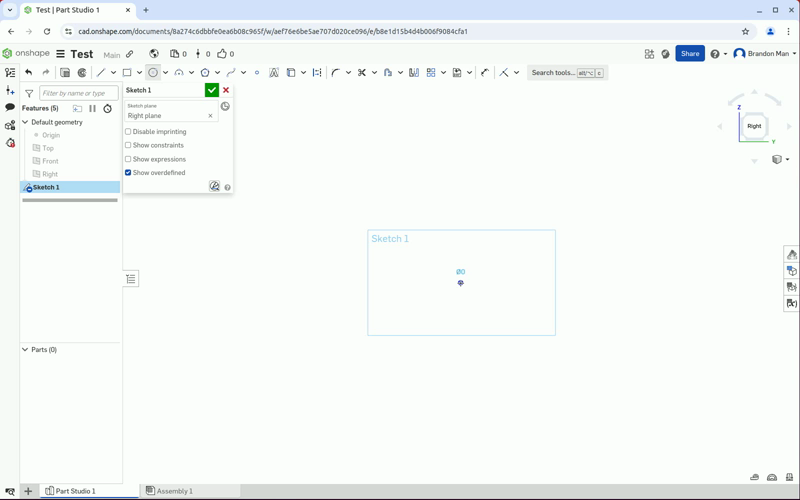
scroll(-6)
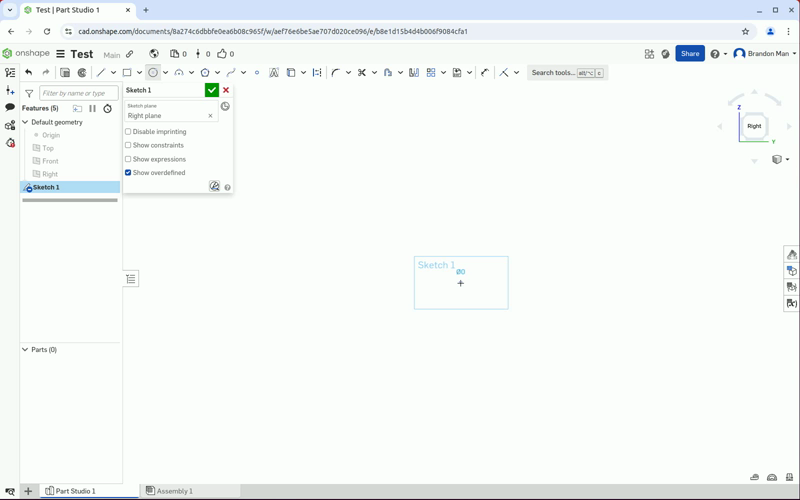
key_up(shift)
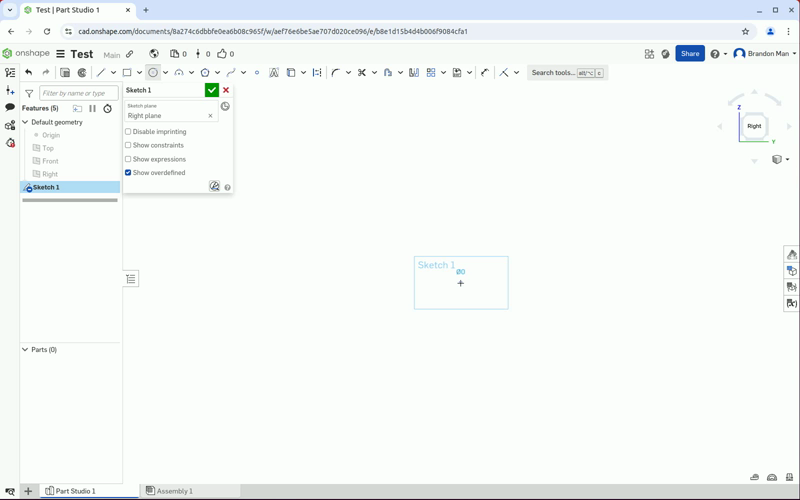
mouse_move(461, 282)
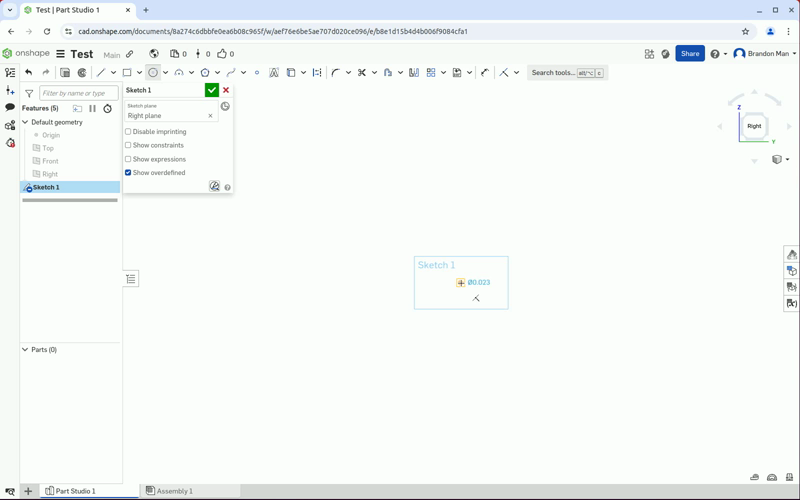
scroll(6)
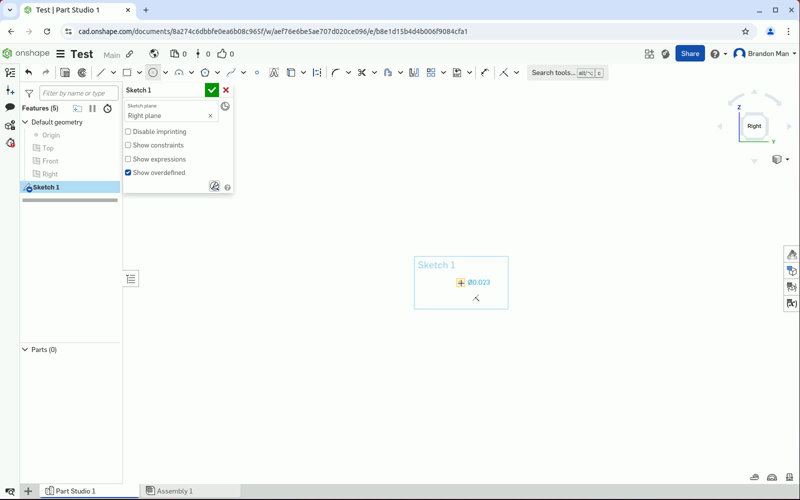
scroll(6)
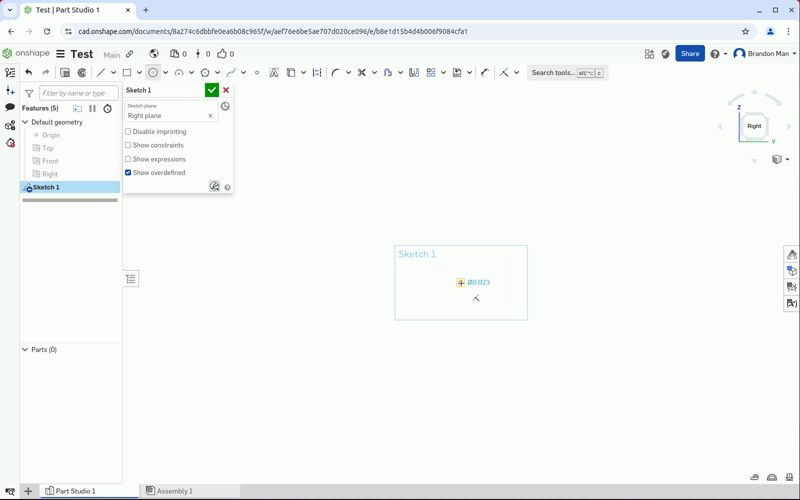
scroll(6)
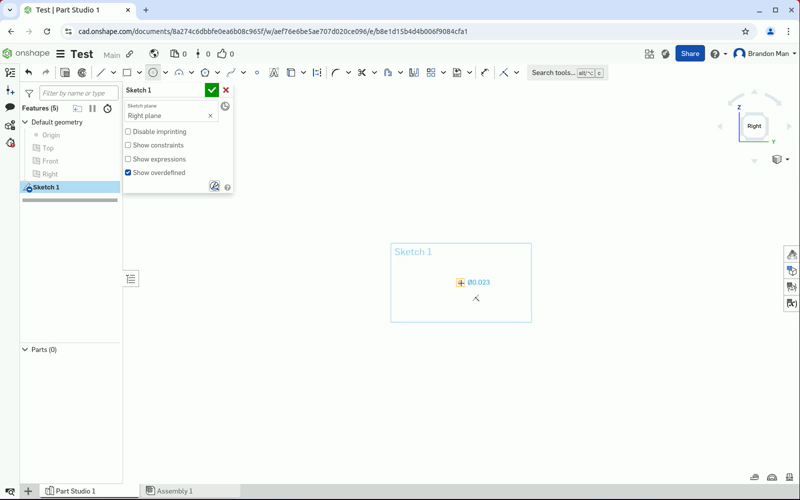
scroll(6)
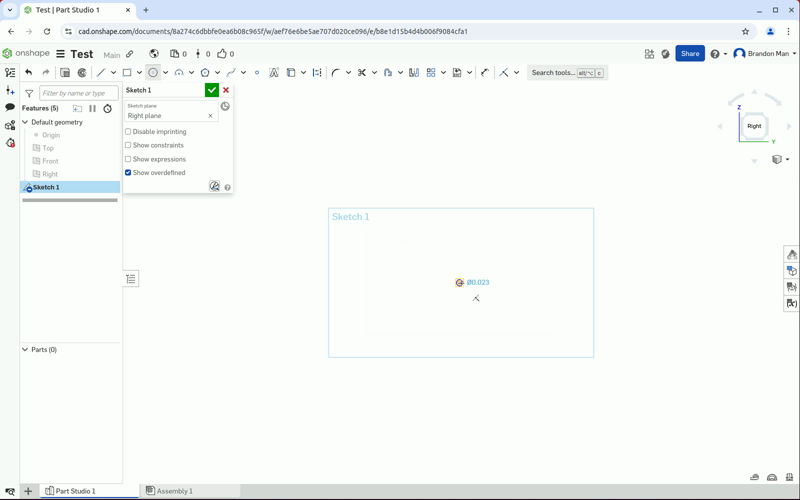
scroll(6)
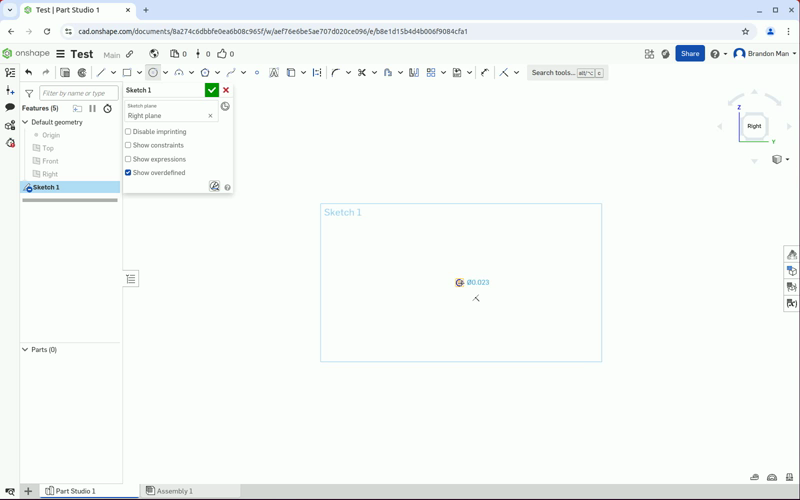
scroll(6)
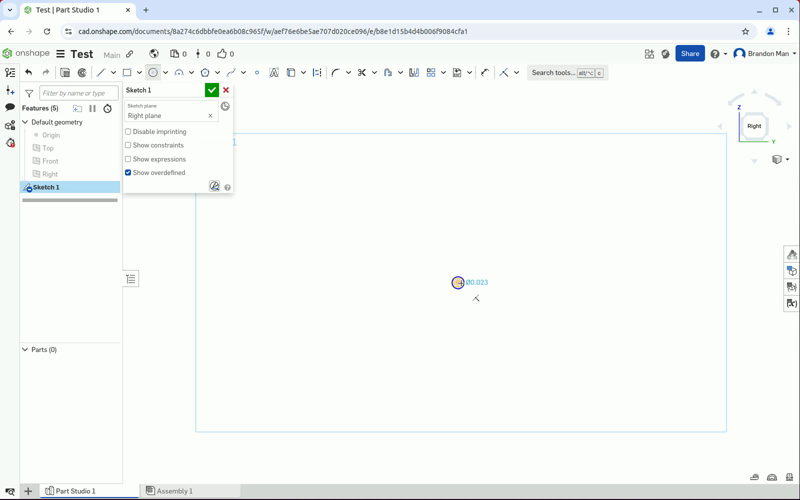
scroll(6)
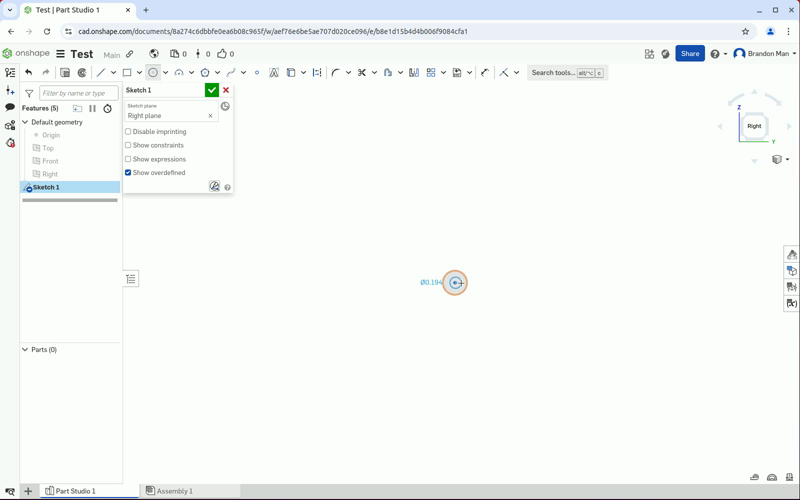
click(461, 282)
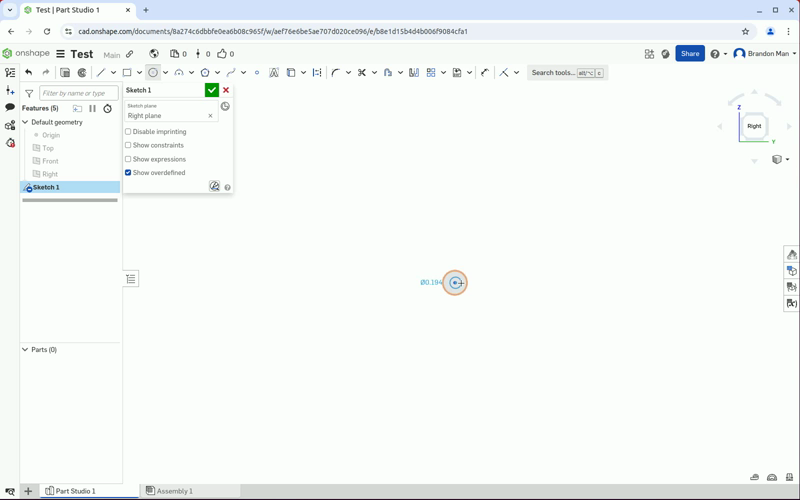
scroll(-6)
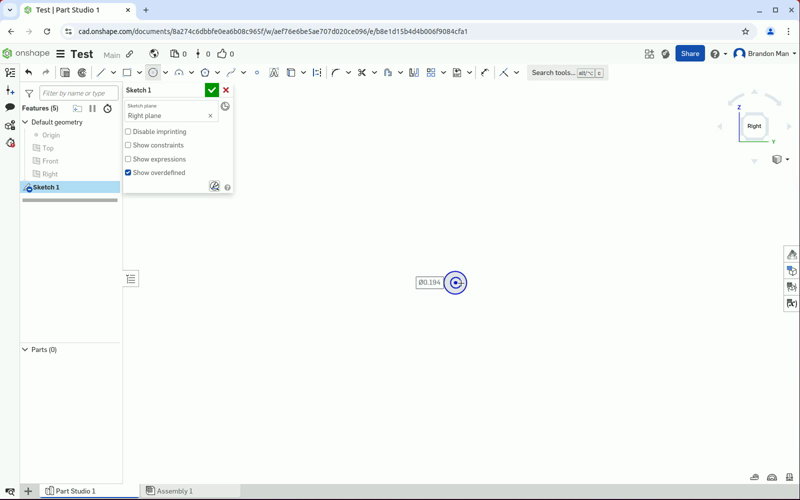
scroll(-6)
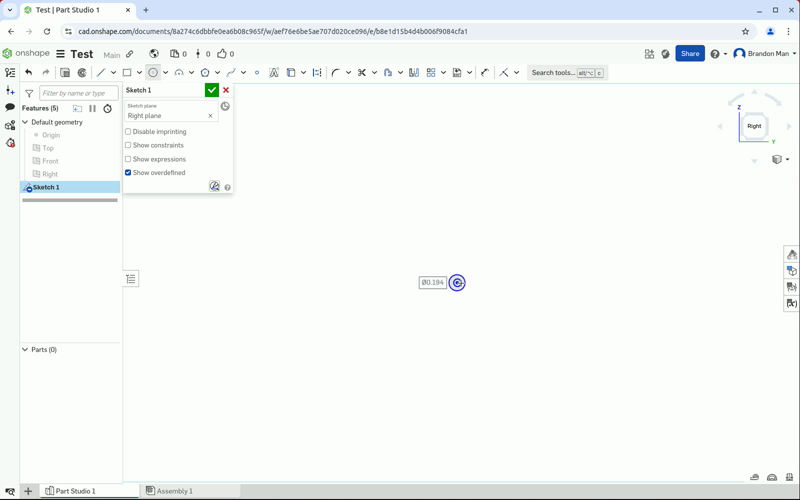
scroll(-6)
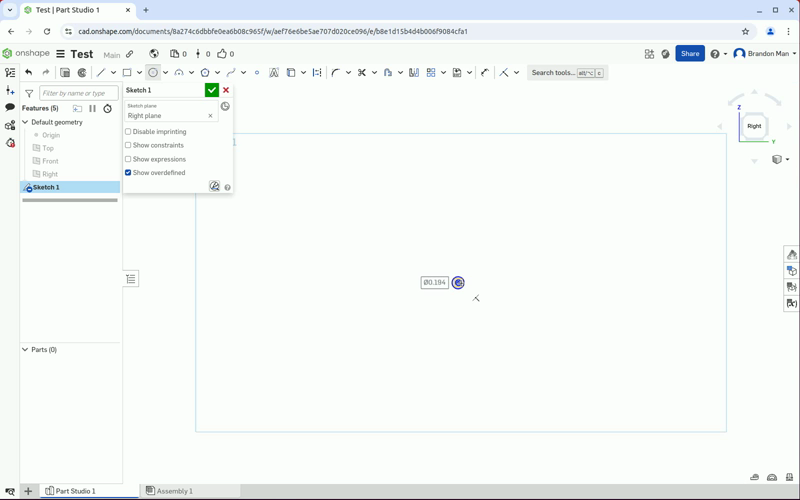
scroll(-6)
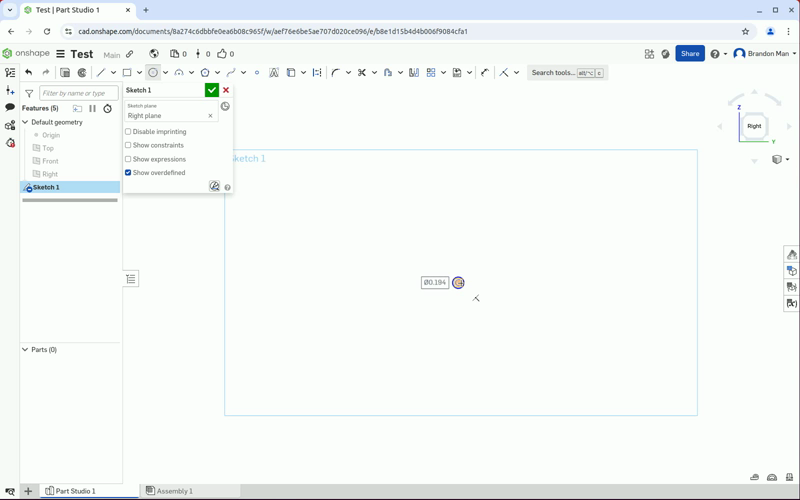
scroll(-6)
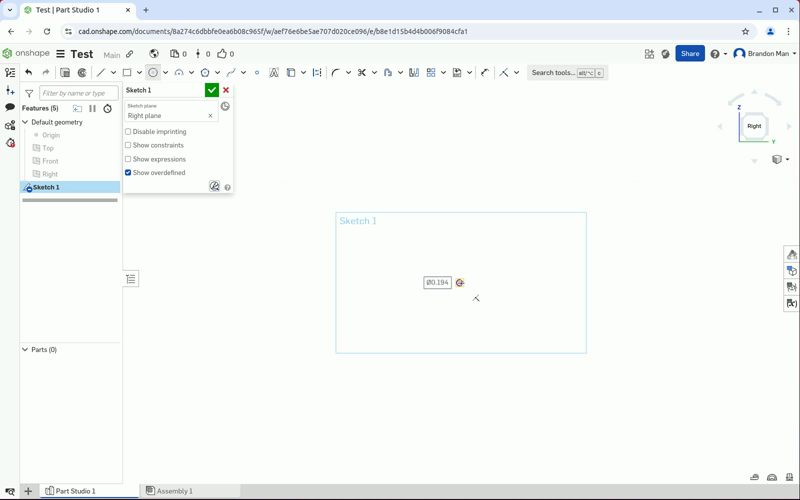
scroll(-6)
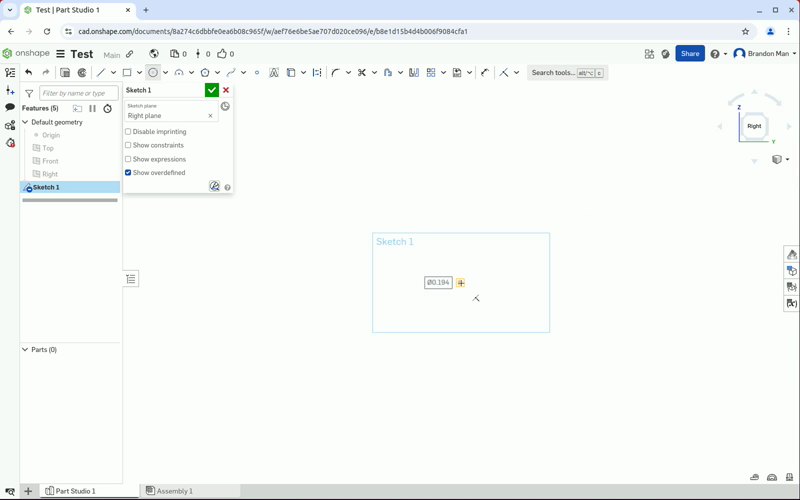
scroll(-6)
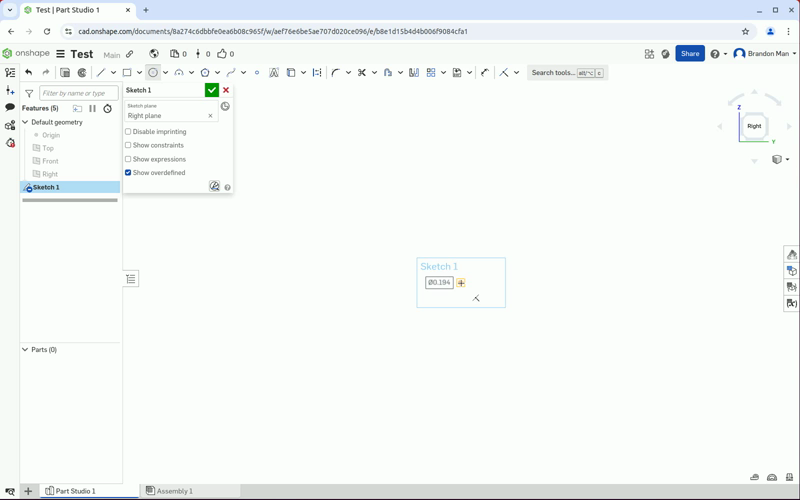
key(esc)
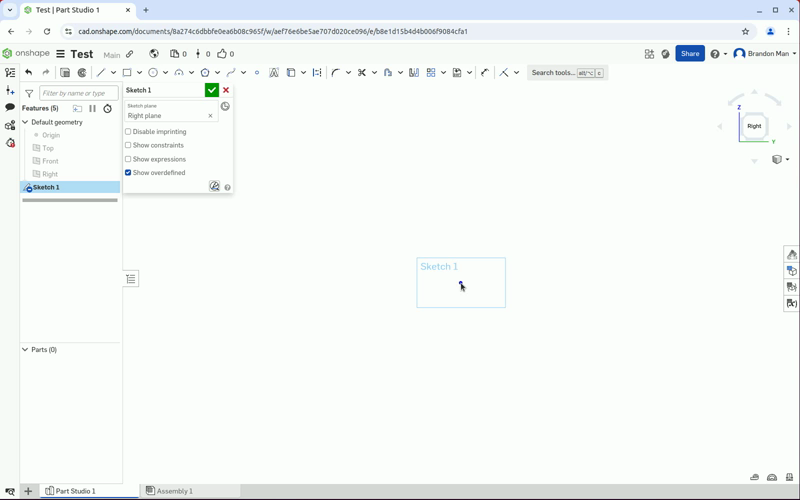
mouse_move(461, 282)
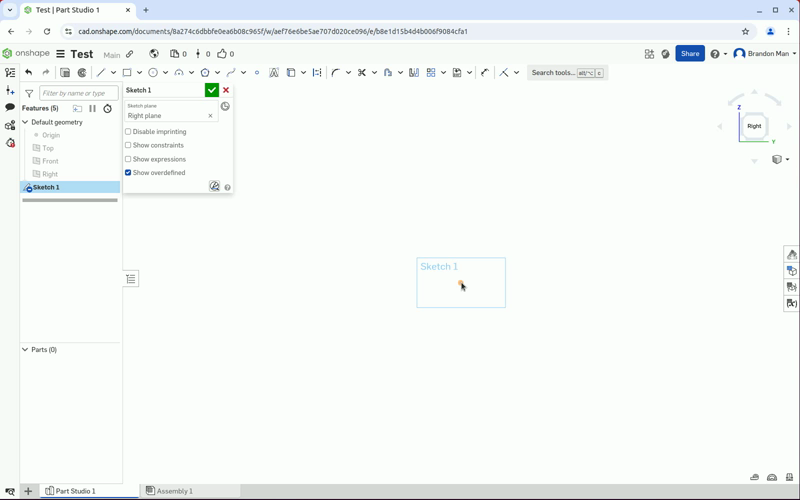
scroll(6)
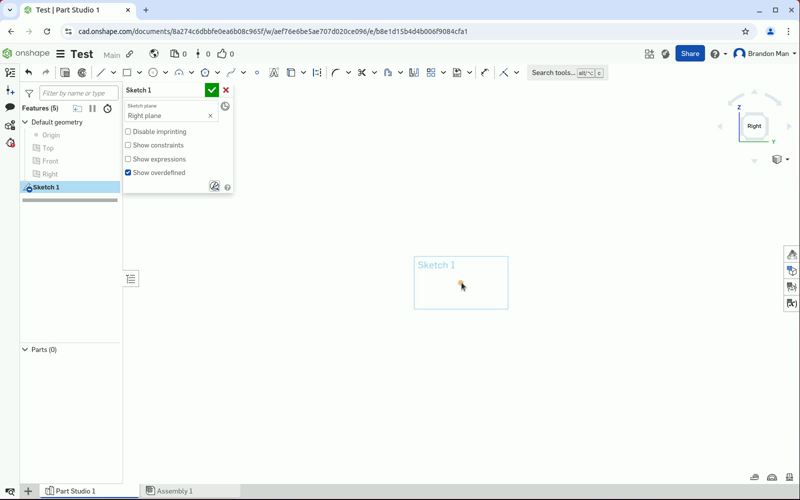
scroll(6)
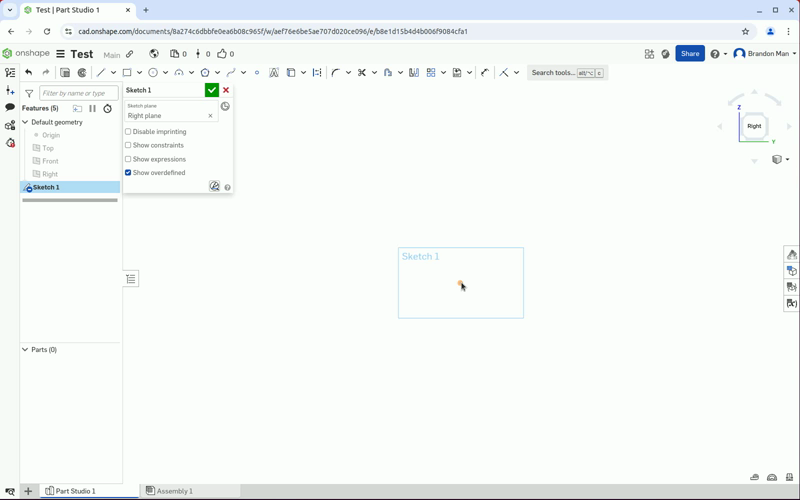
scroll(6)
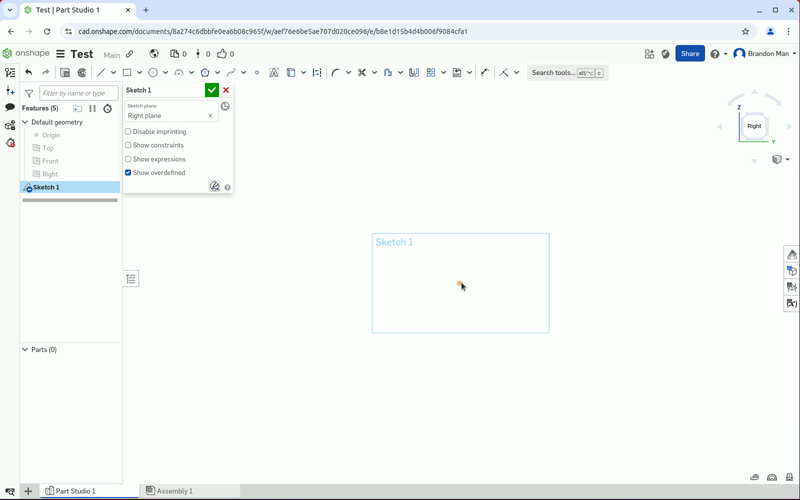
scroll(6)
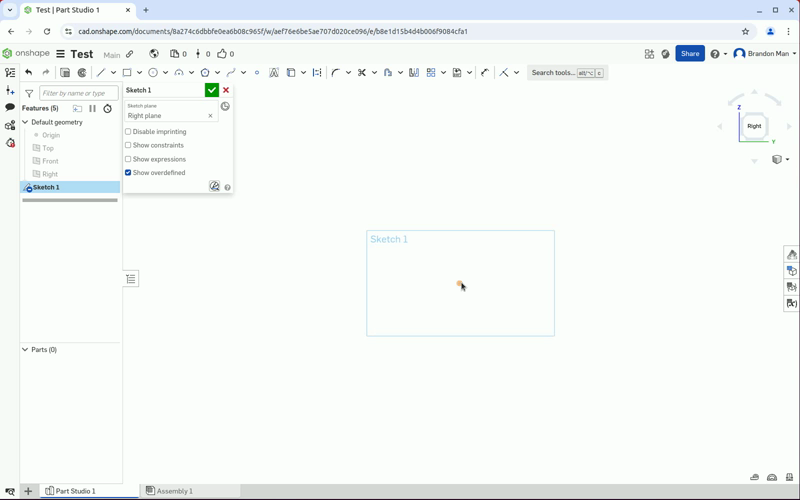
scroll(6)
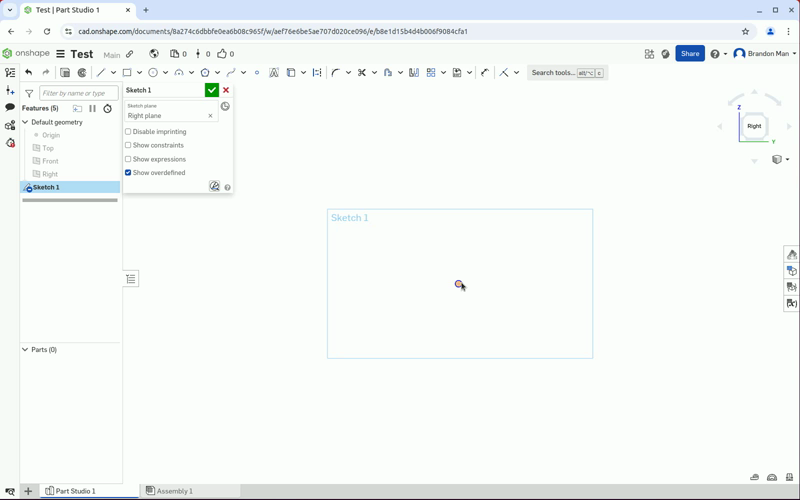
scroll(6)
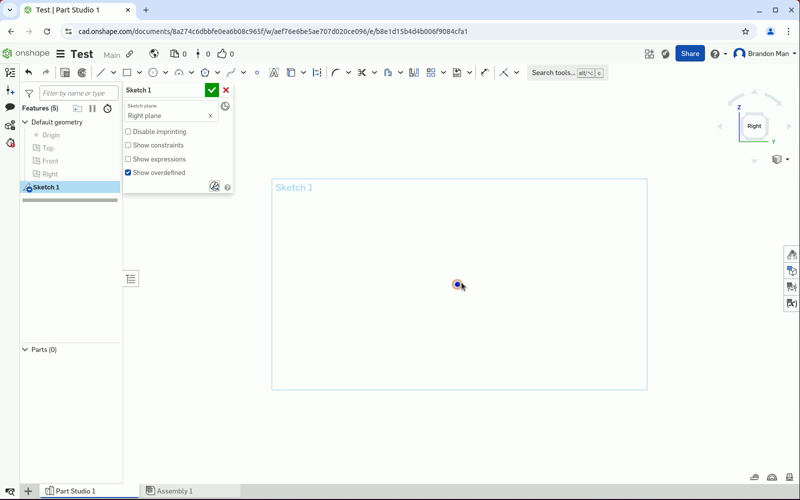
scroll(6)
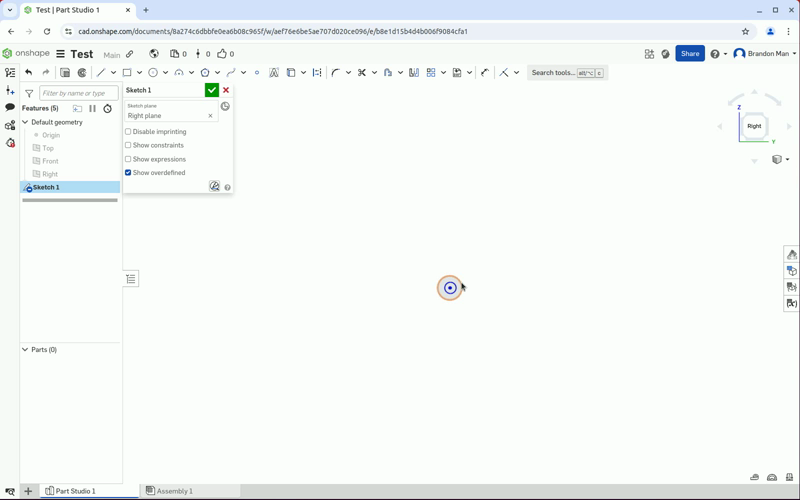
click(461, 282)
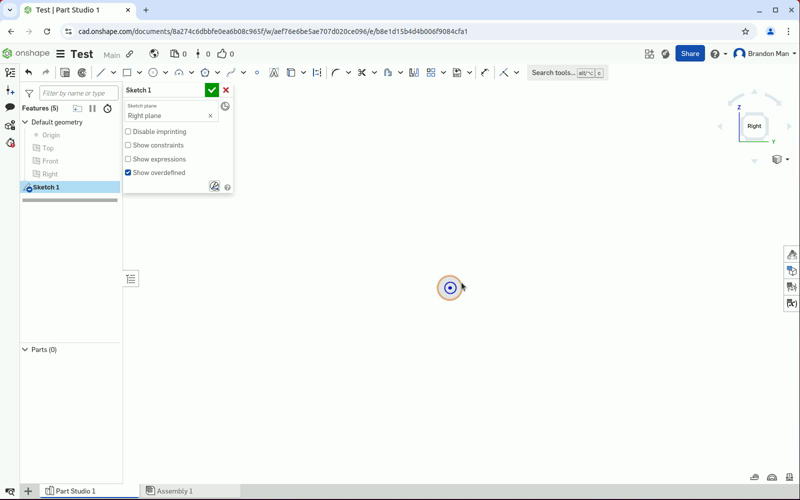
scroll(-6)
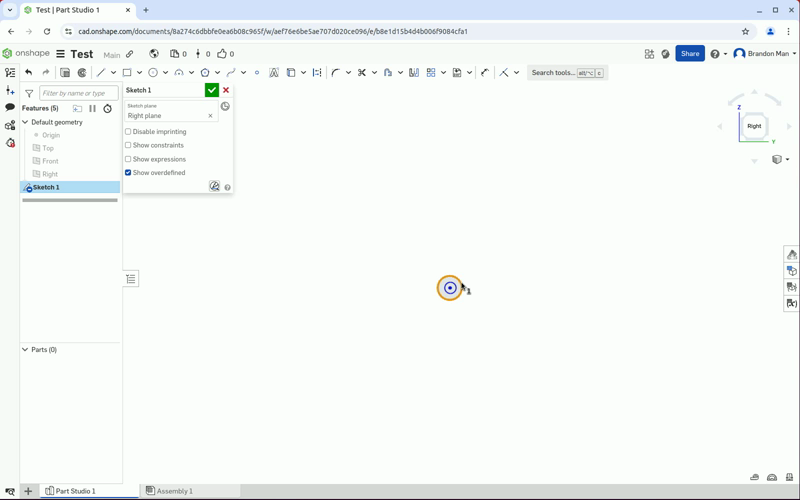
scroll(-6)
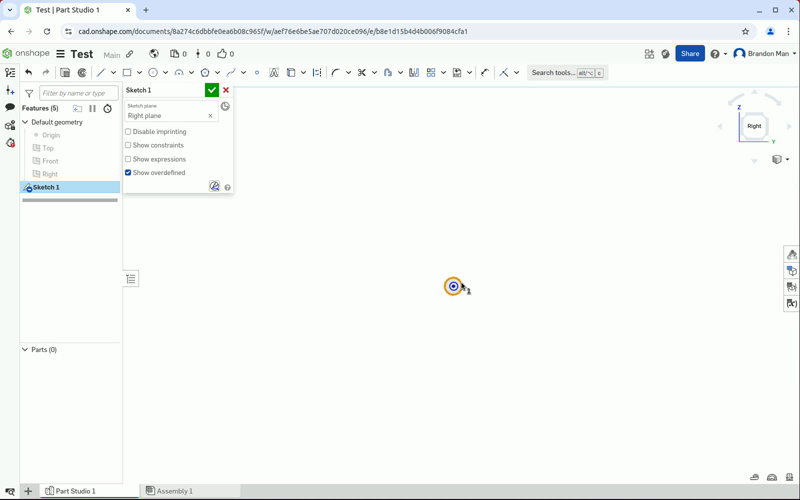
scroll(-6)
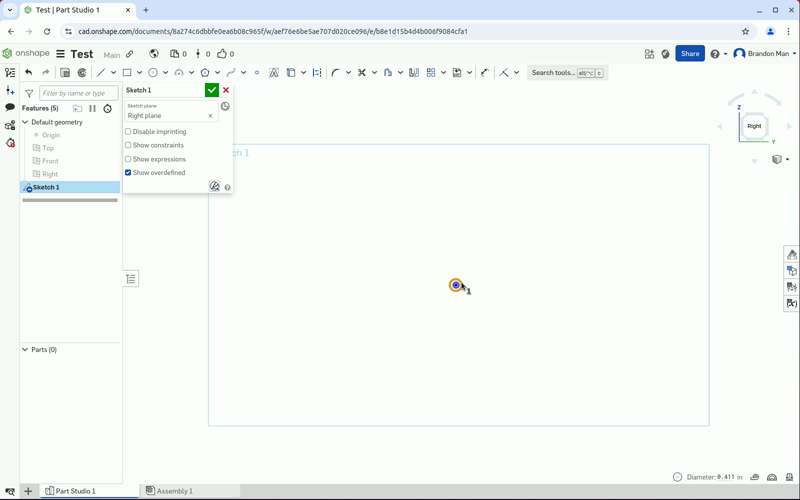
scroll(-6)
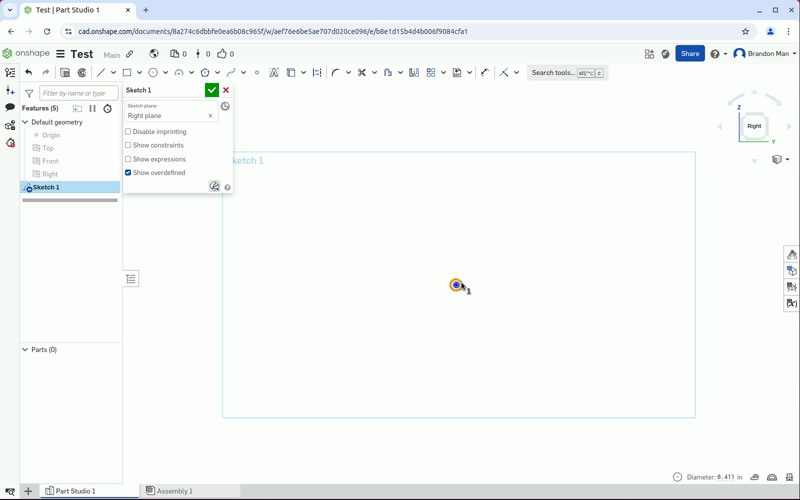
scroll(-6)
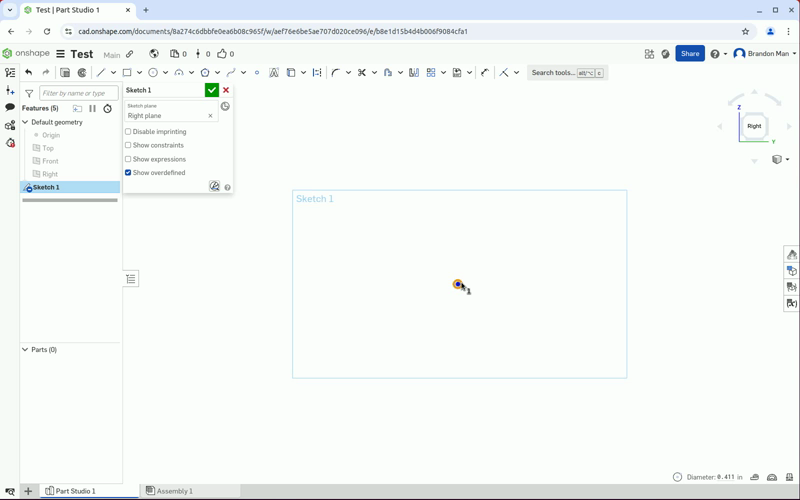
scroll(-6)
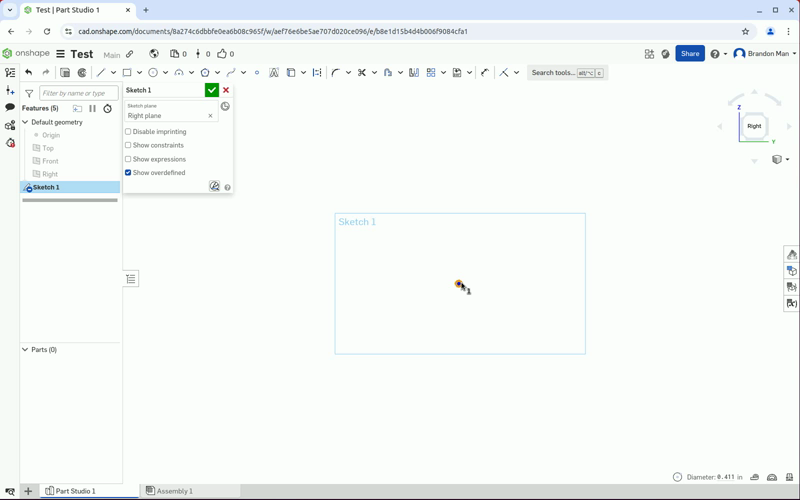
scroll(-6)
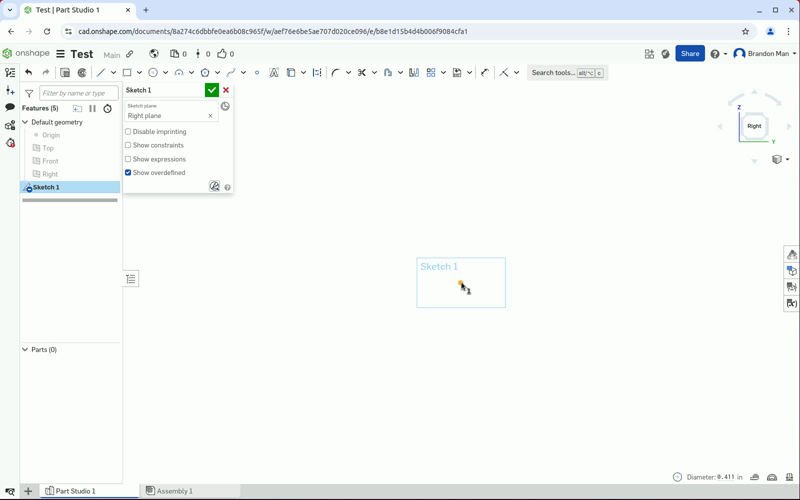
mouse_move(73, 352)
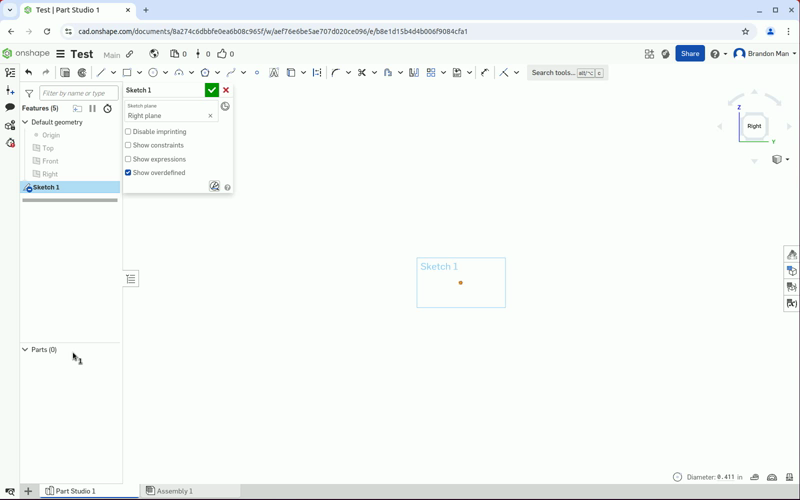
key(shift+y)
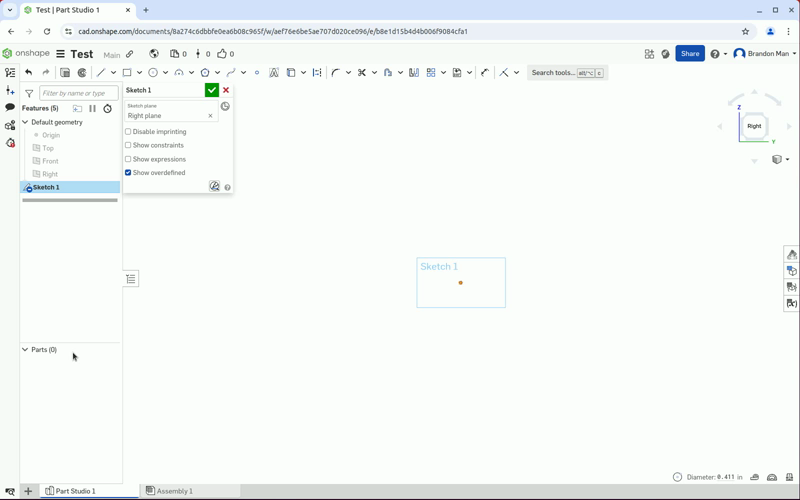
key(shift+e)
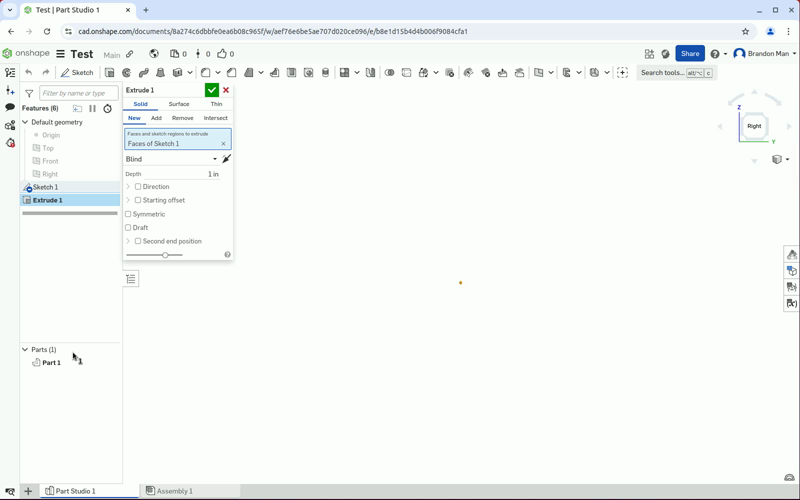
mouse_move(143, 106)
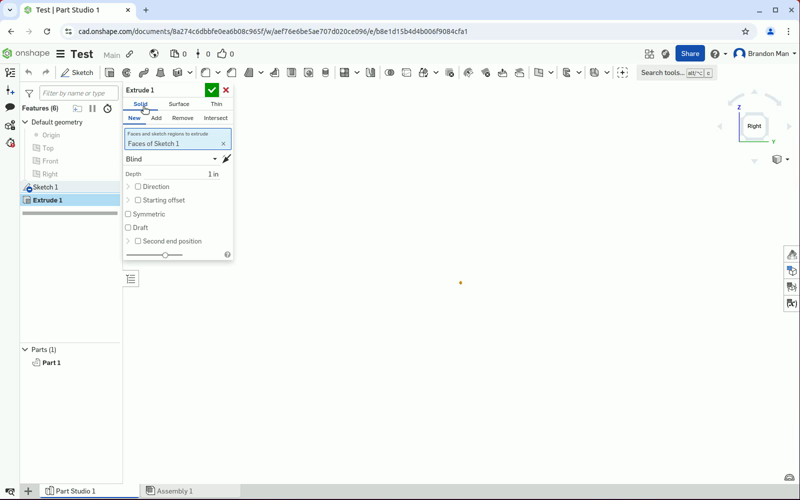
click(143, 106)
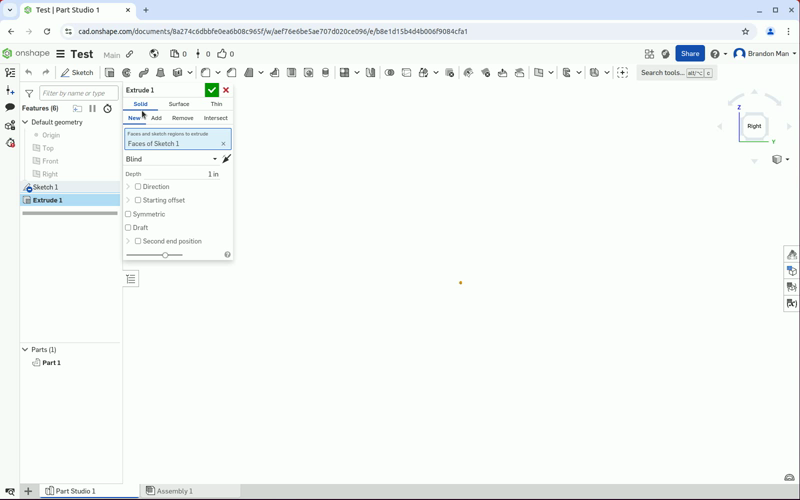
mouse_move(137, 120)
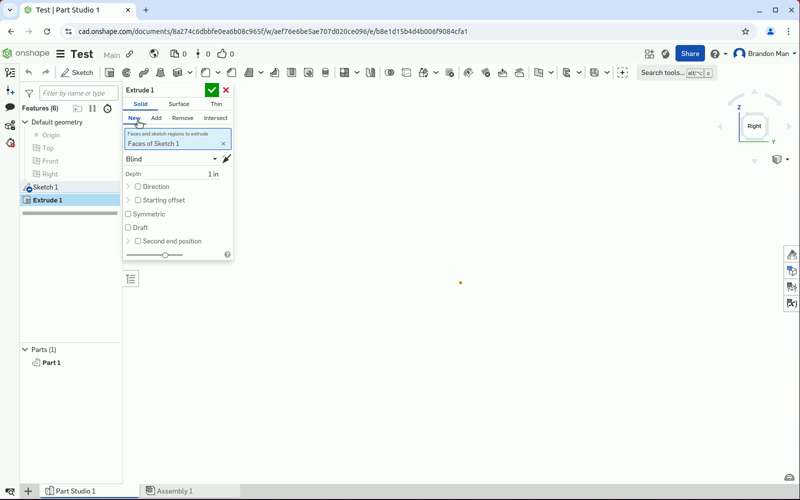
click(137, 120)
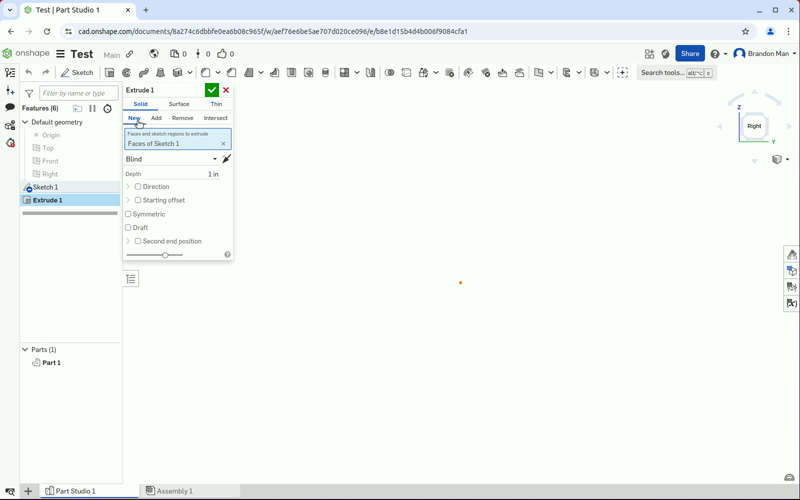
key(tab, 4)
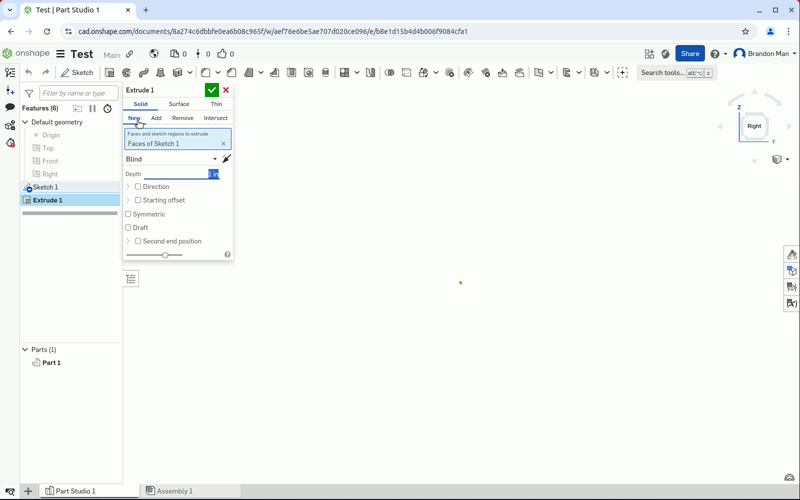
text(-0.482)
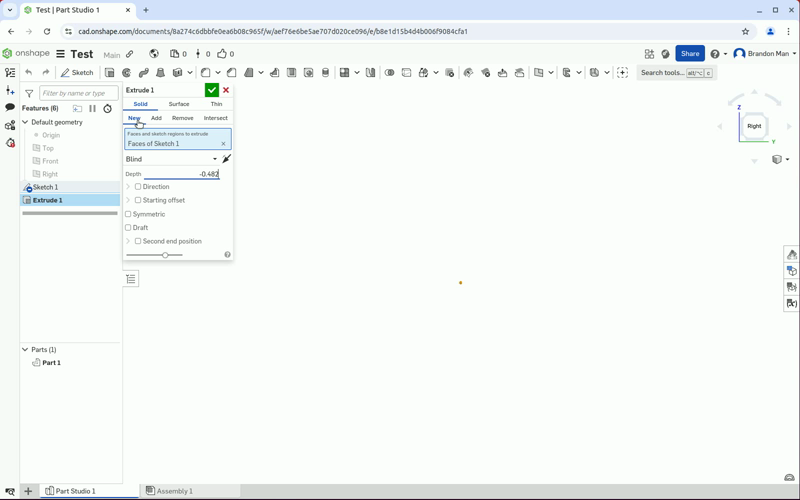
key(tab, 3)
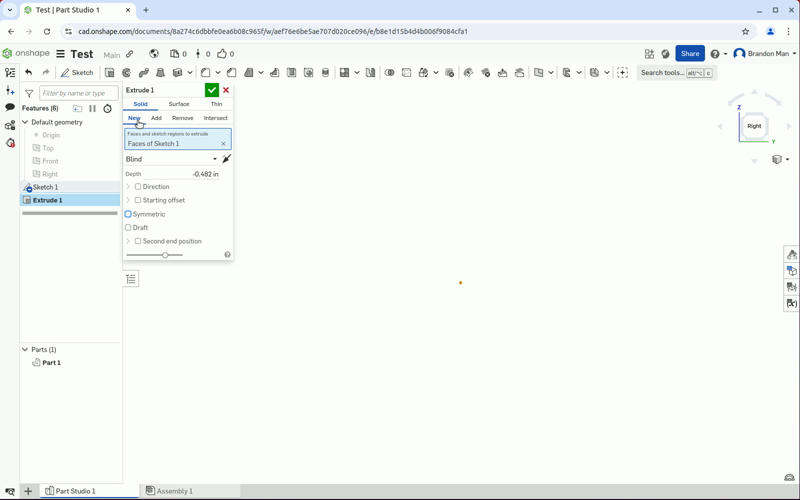
key(space)
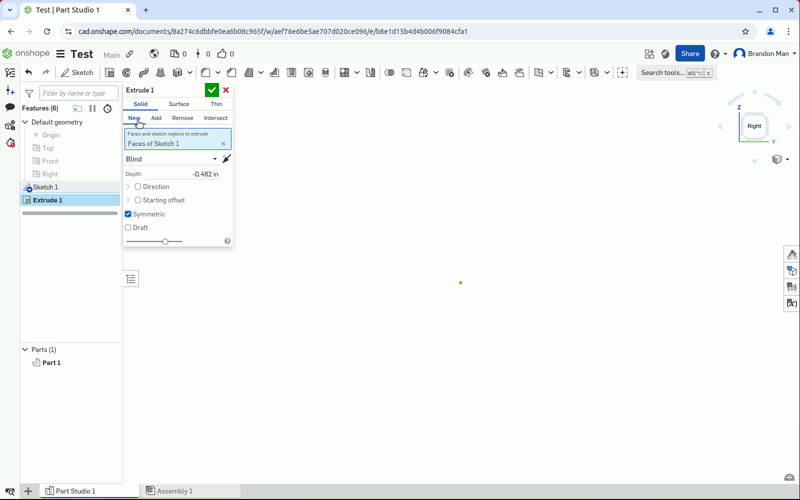
key(enter)
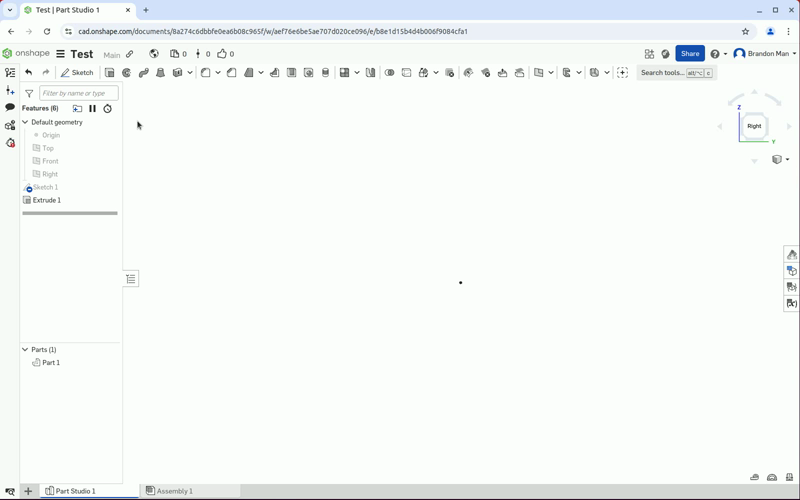
key(shift+h)
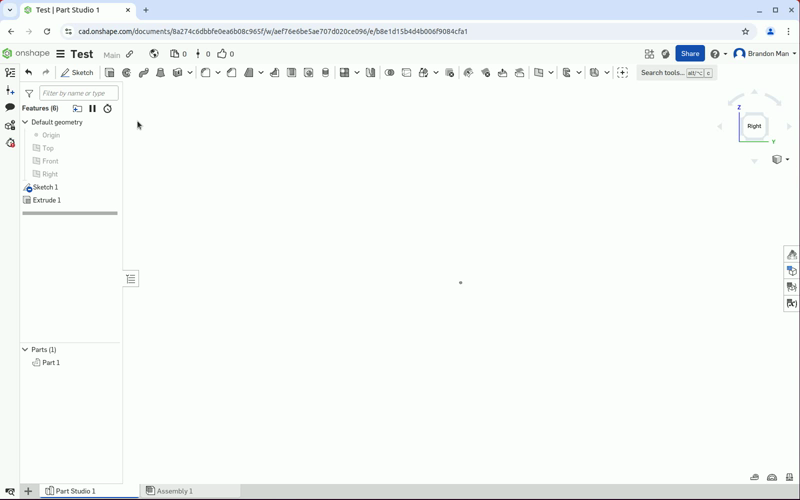
key(shift+h)
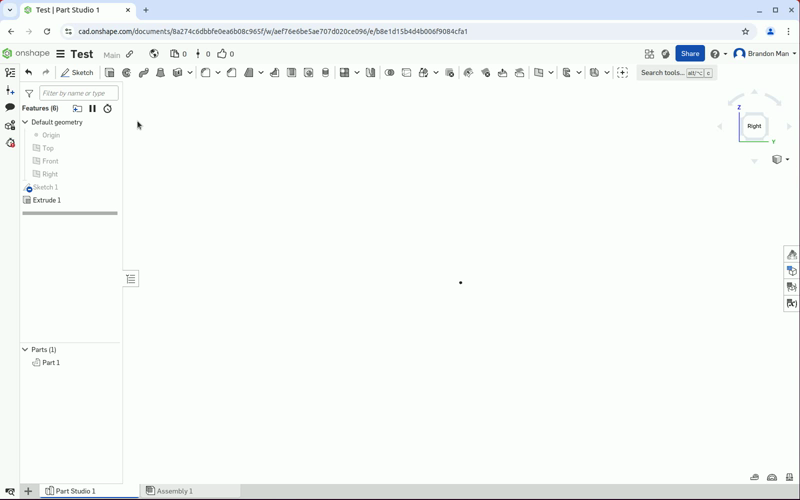
mouse_move(73, 189)
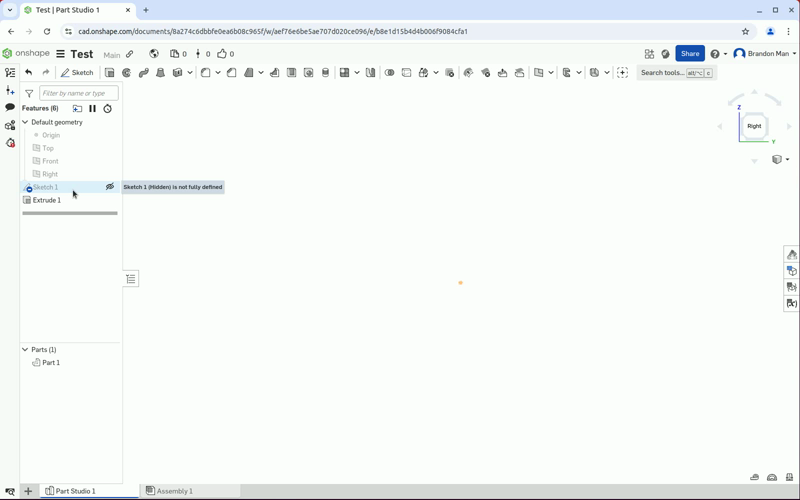
click(73, 189)
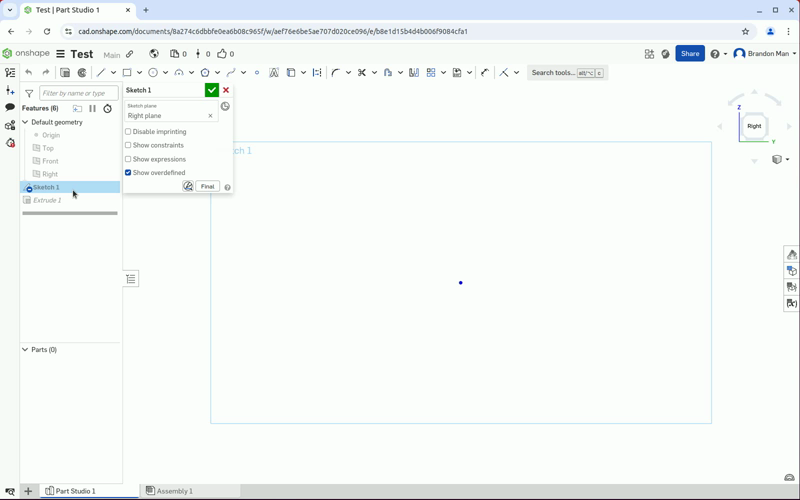
mouse_move(229, 92)
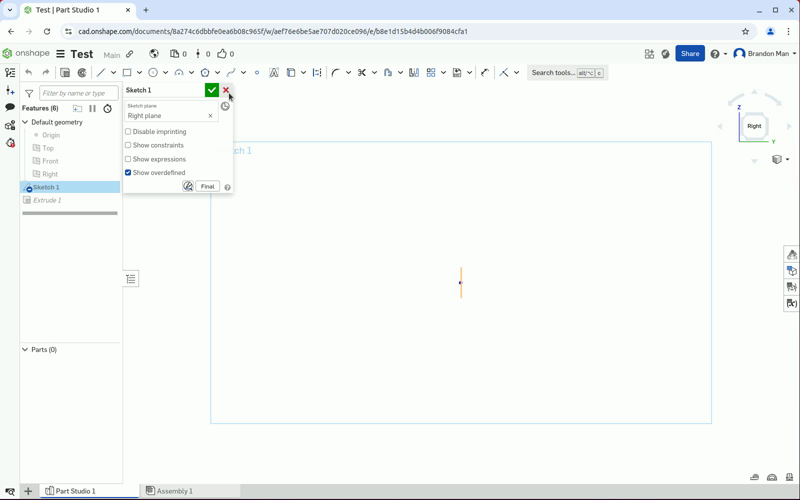
click(229, 92)
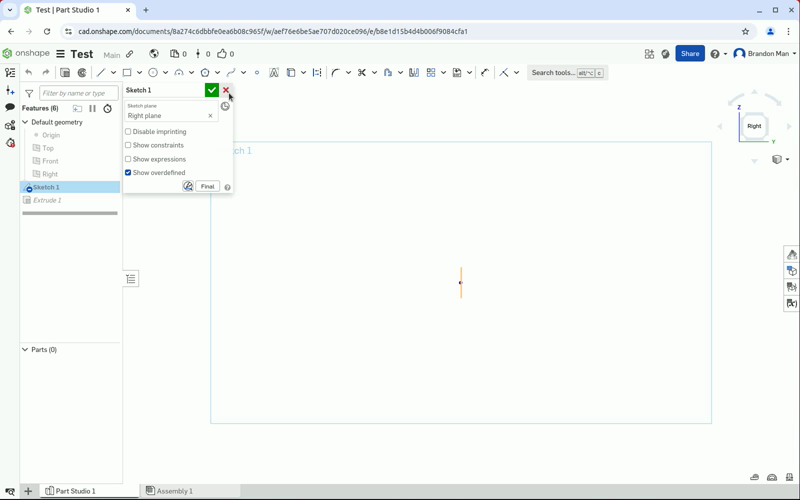
key(shift+s)
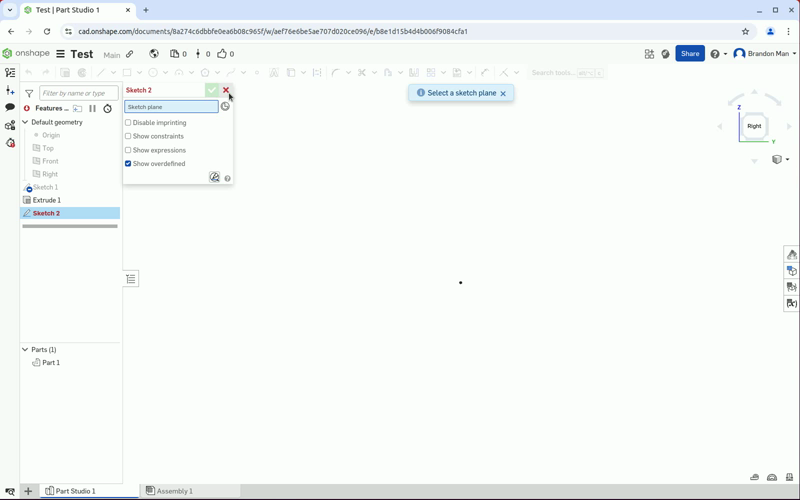
mouse_move(73, 176)
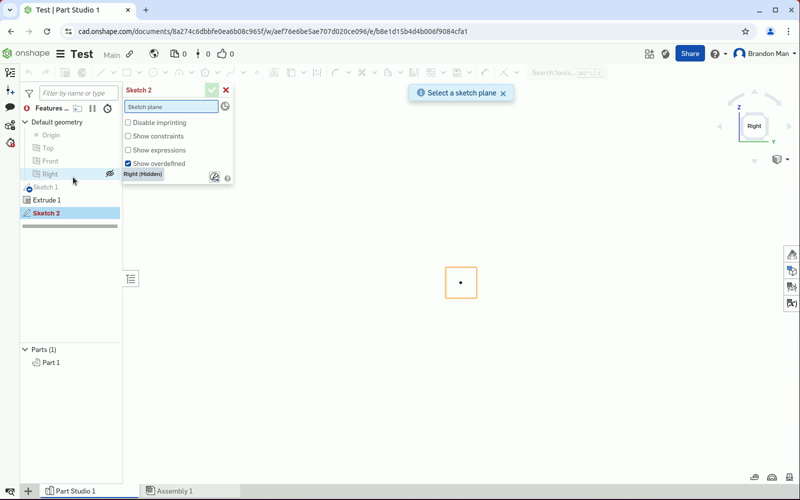
click(73, 176)
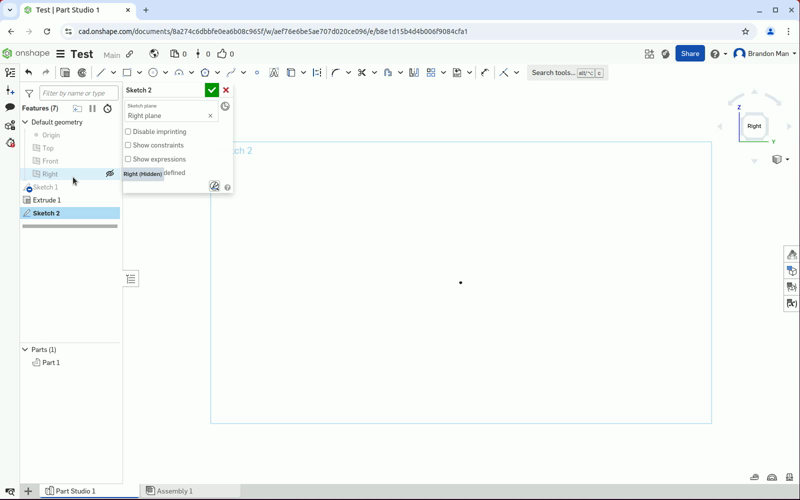
mouse_move(73, 352)
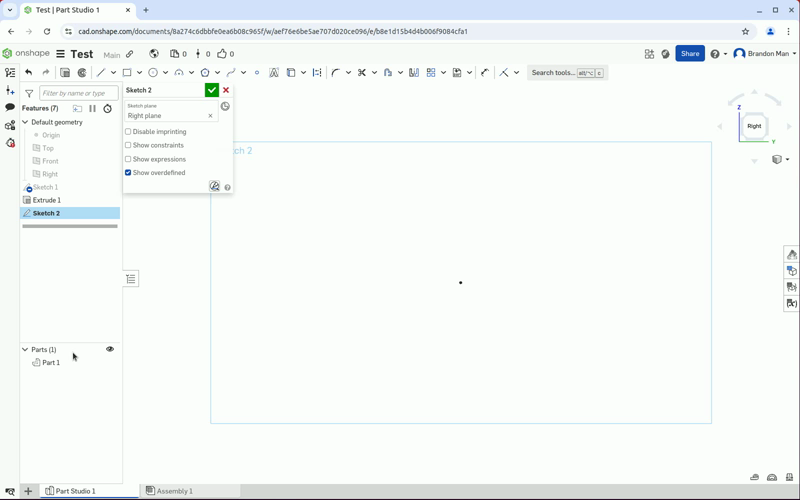
key(y)
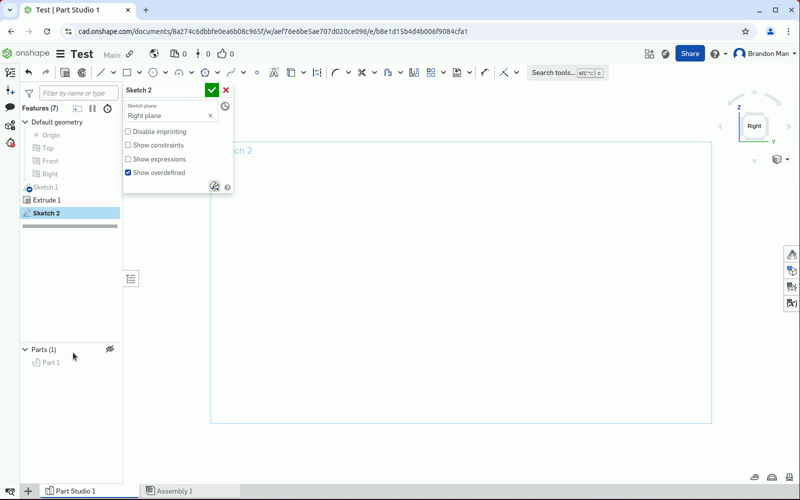
key(l)
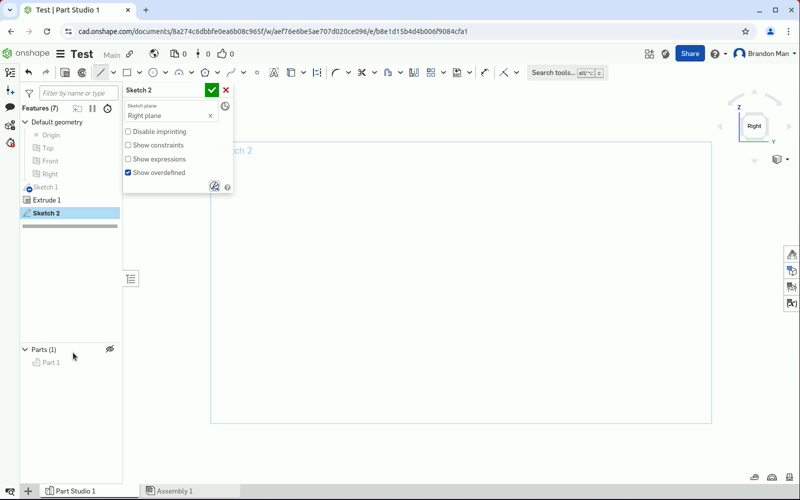
key_down(shift)
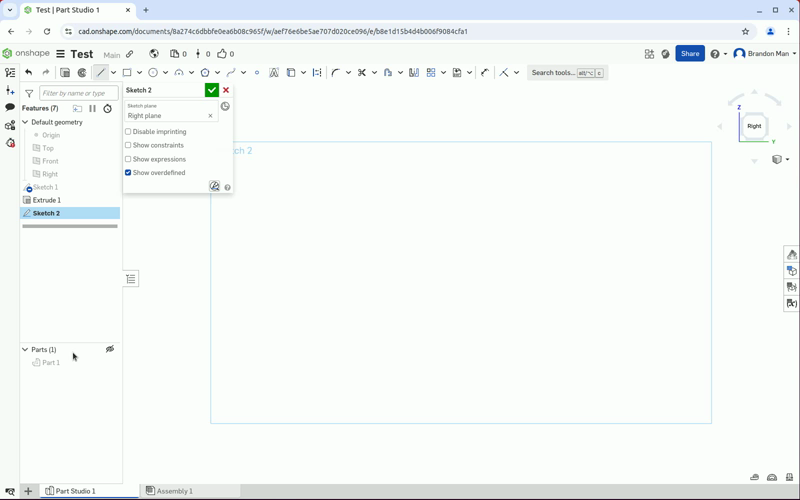
mouse_move(459, 284)
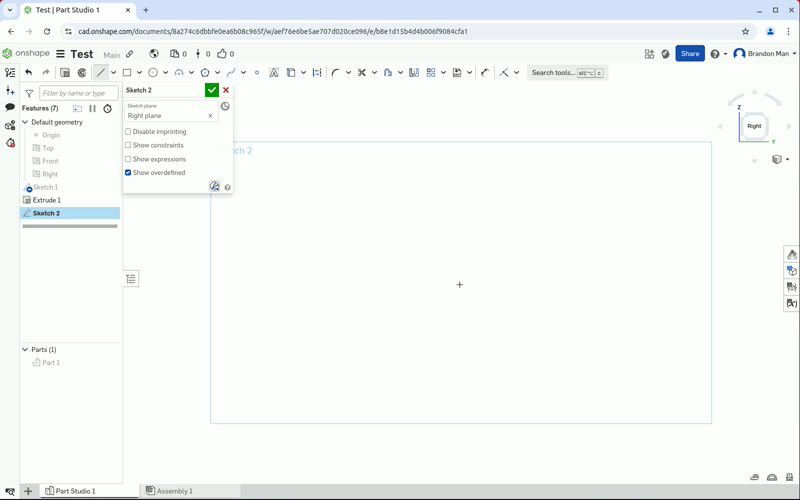
click(459, 284)
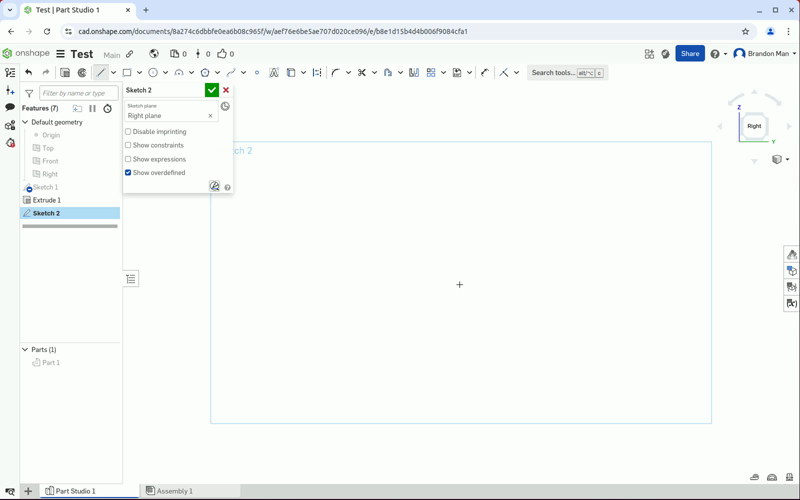
key_up(shift)
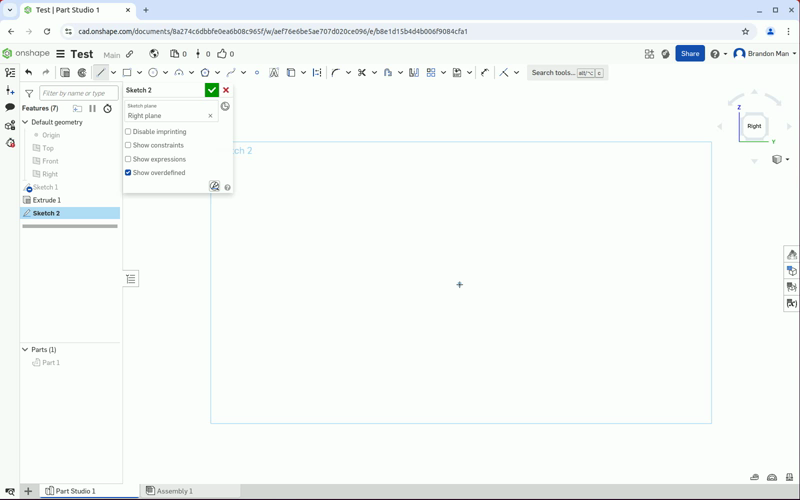
key_down(shift)
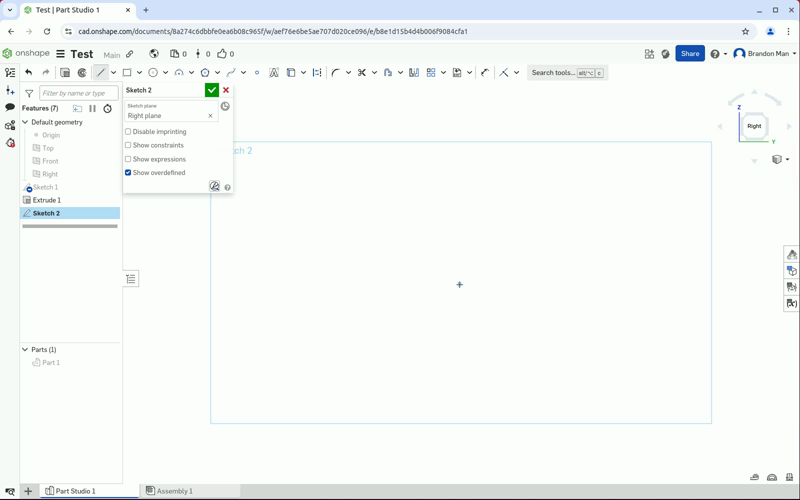
mouse_move(489, 284)
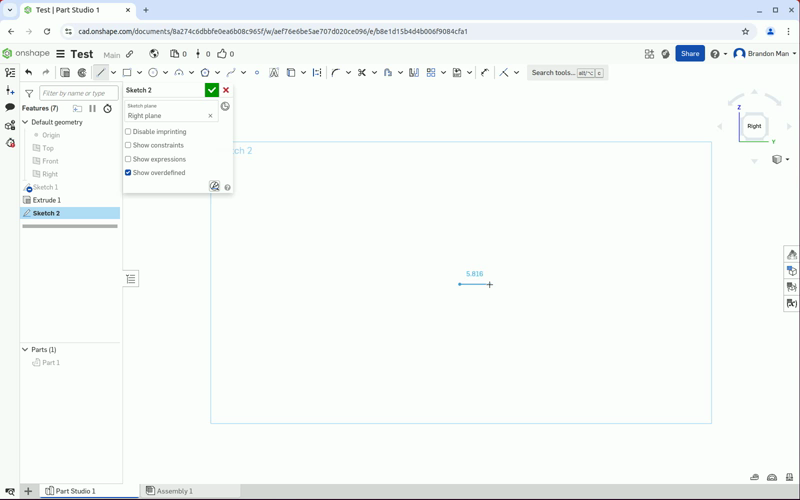
mouse_move(461, 284)
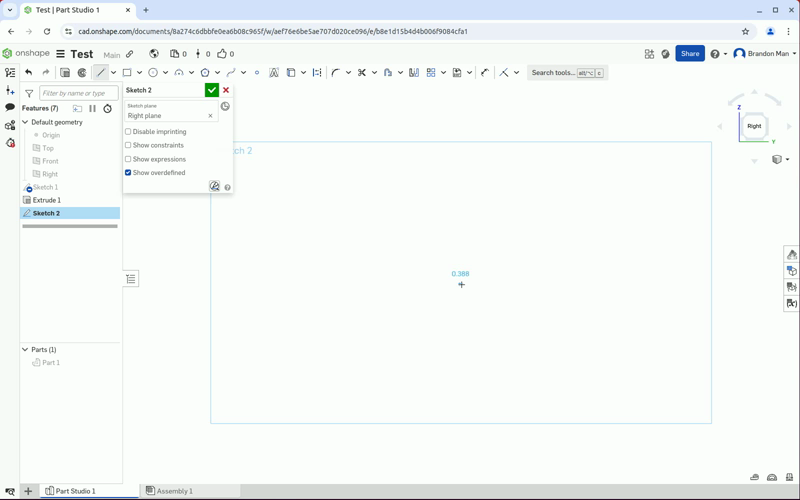
scroll(6)
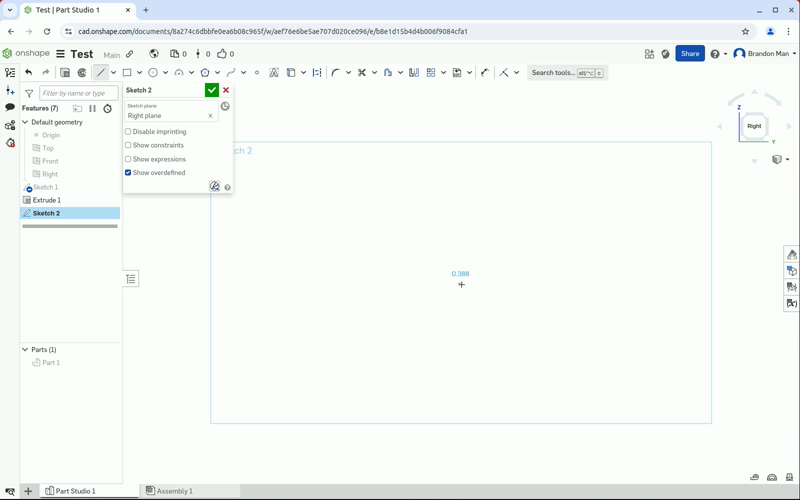
scroll(6)
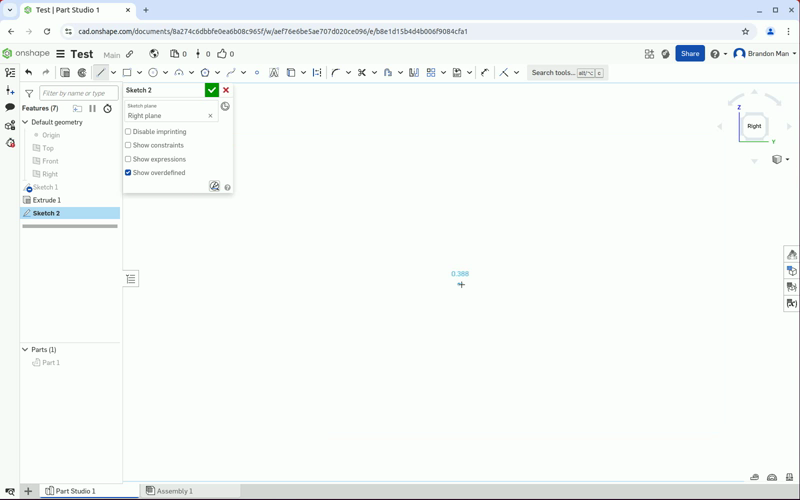
scroll(6)
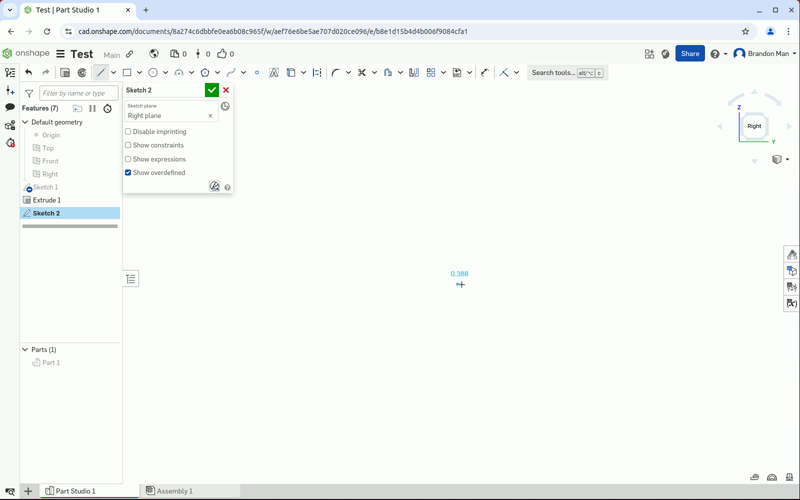
scroll(6)
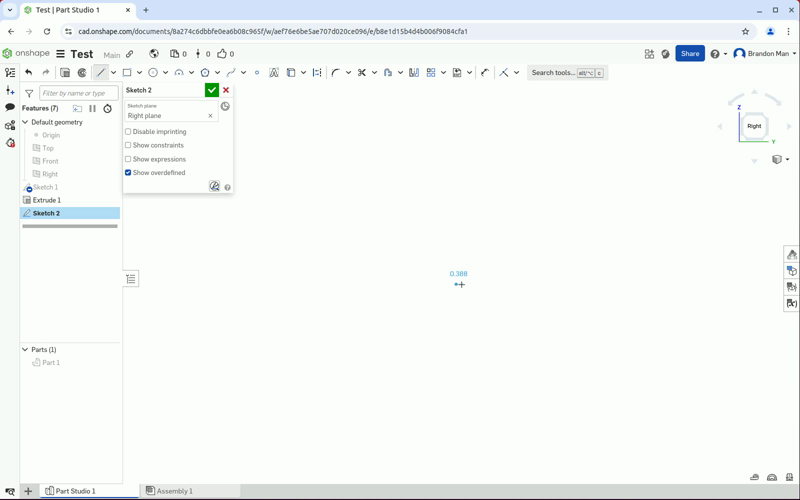
scroll(6)
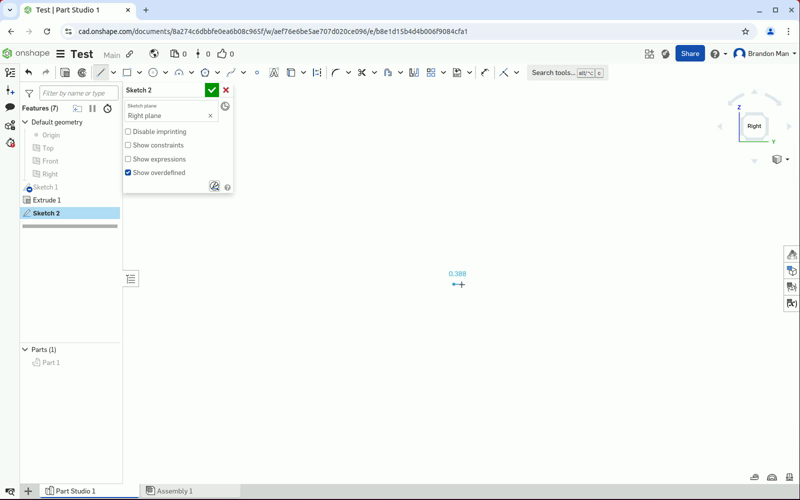
scroll(6)
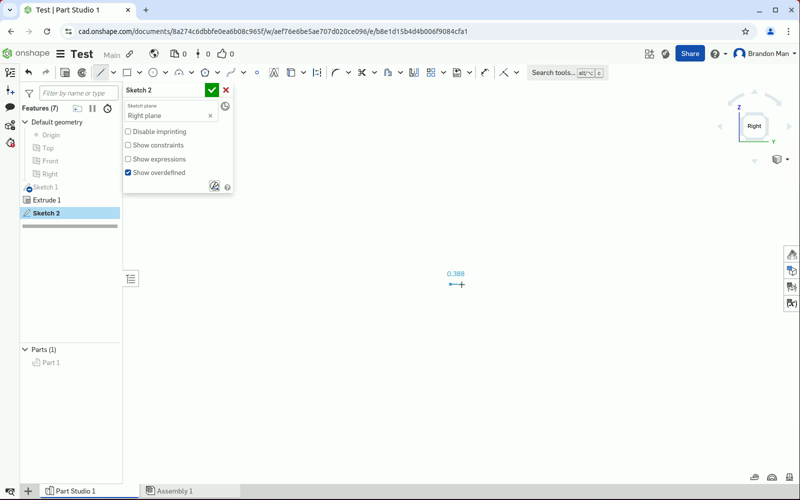
scroll(6)
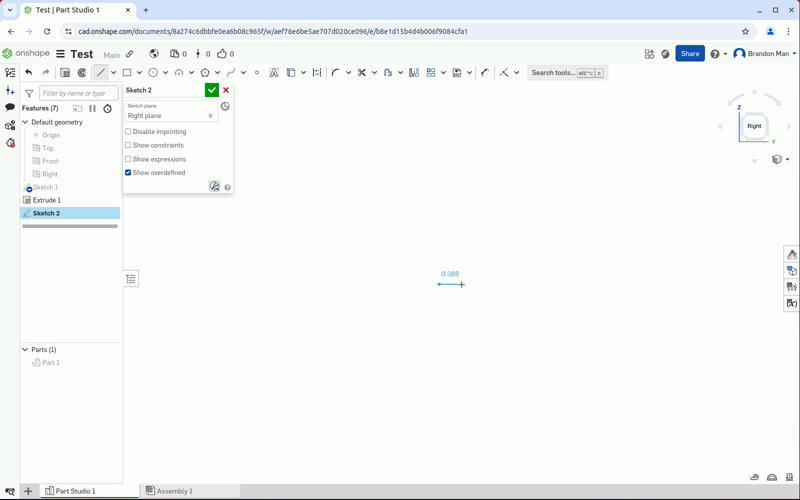
click(461, 284)
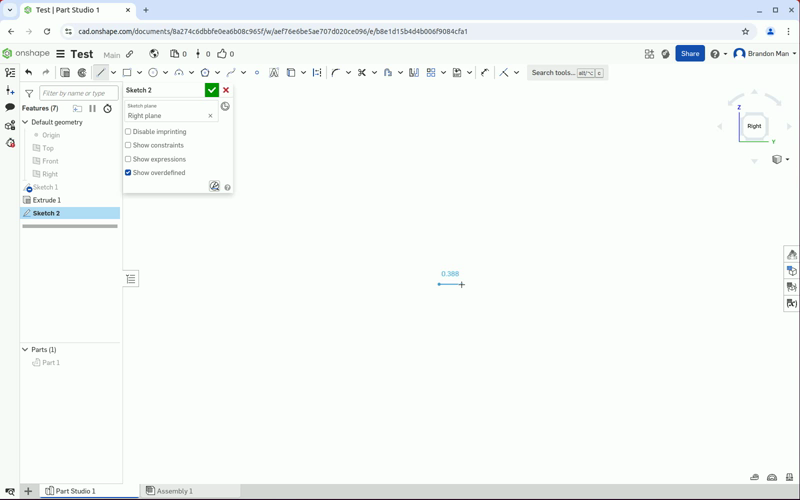
scroll(-6)
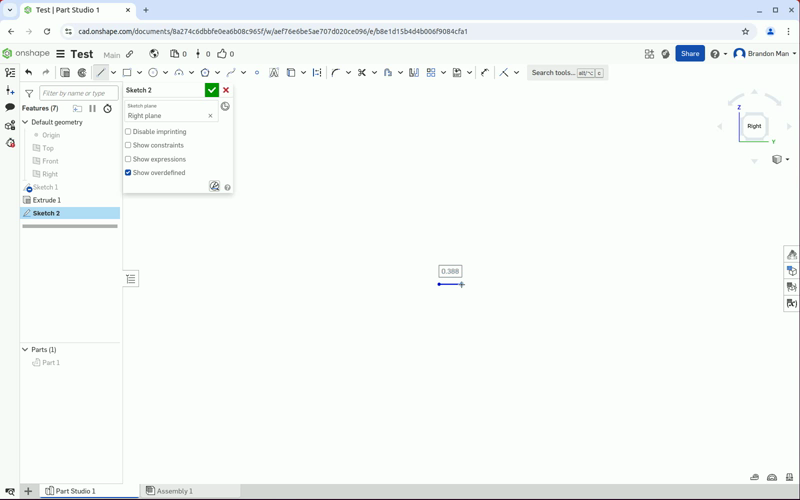
scroll(-6)
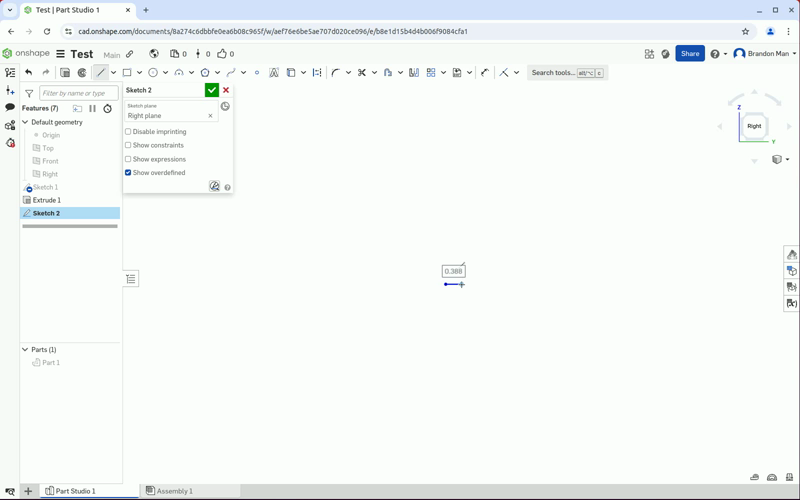
scroll(-6)
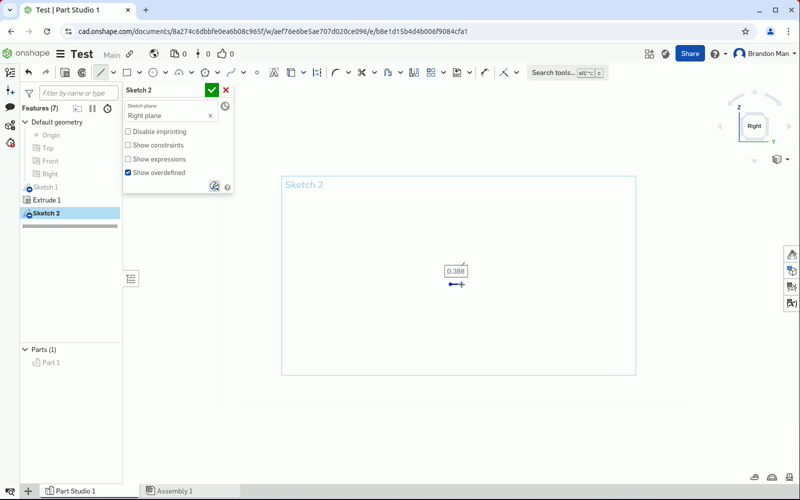
scroll(-6)
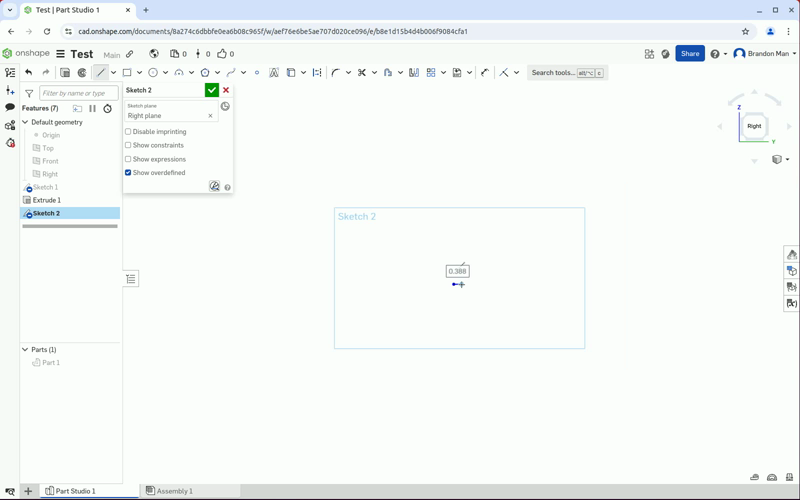
scroll(-6)
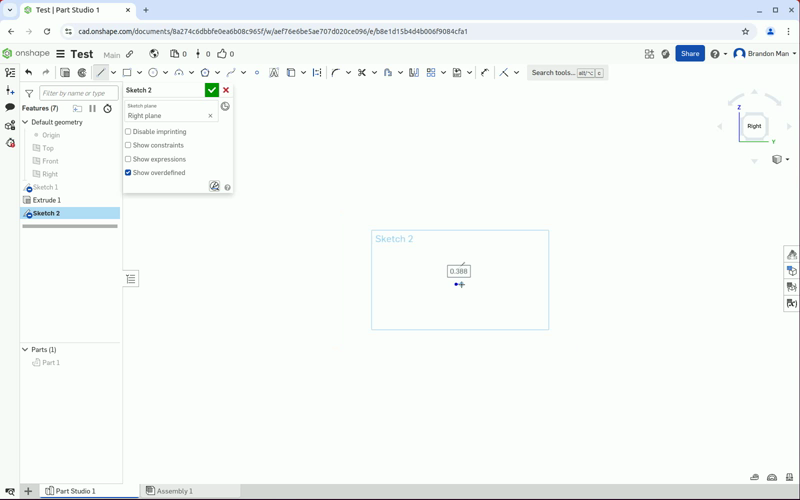
scroll(-6)
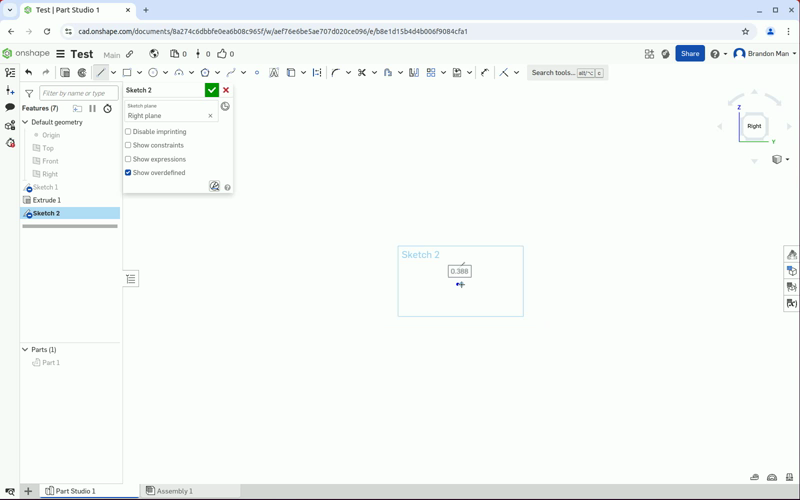
scroll(-6)
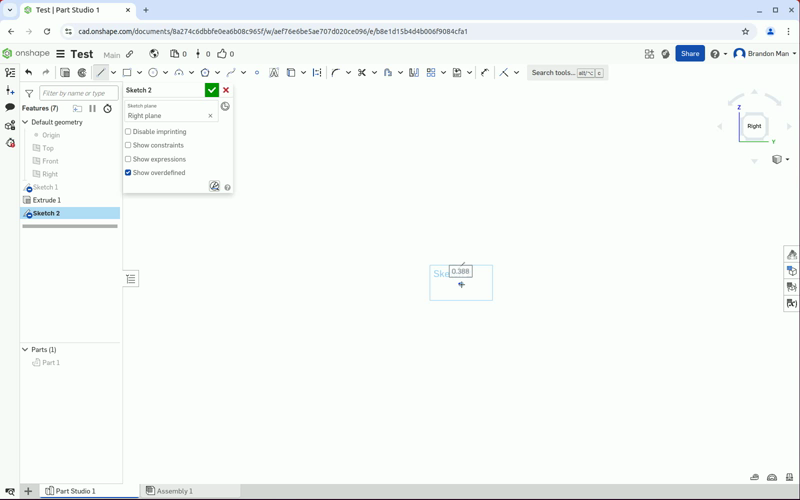
key_up(shift)
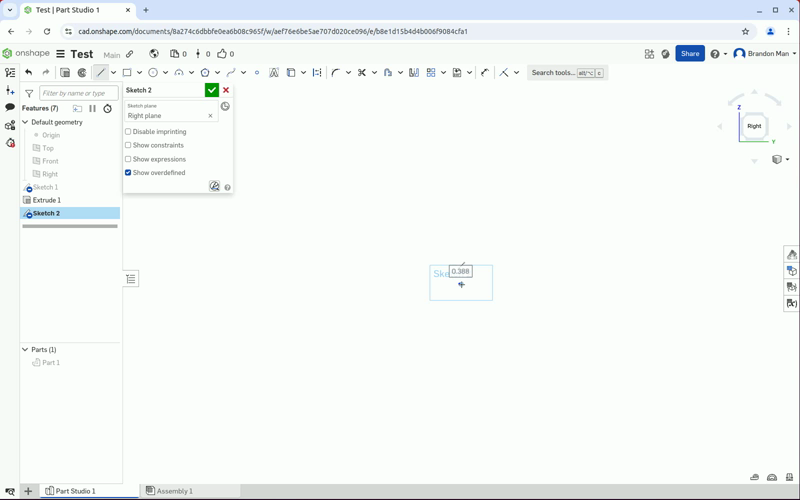
key_down(shift)
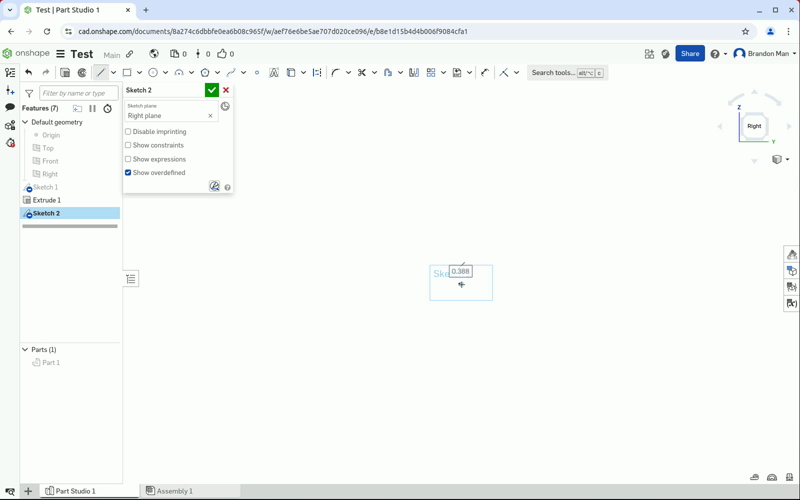
mouse_move(492, 284)
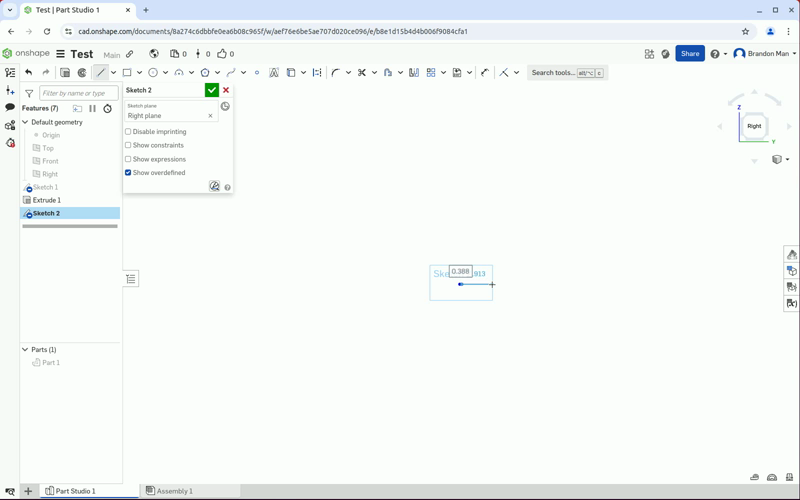
mouse_move(461, 281)
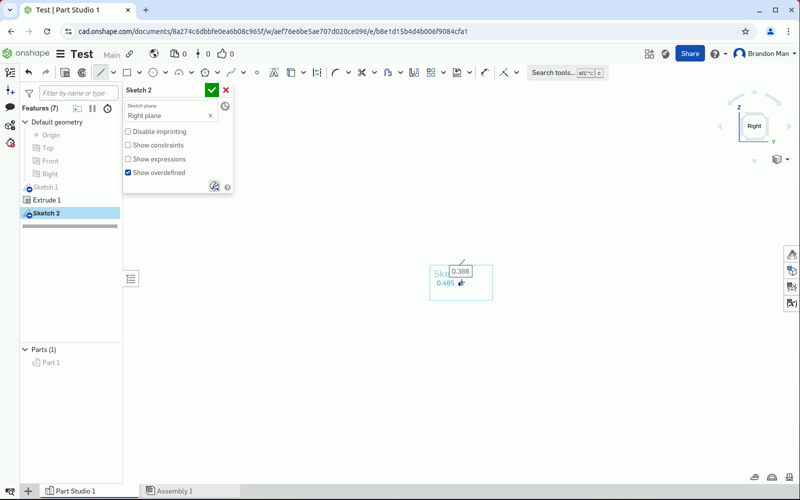
scroll(6)
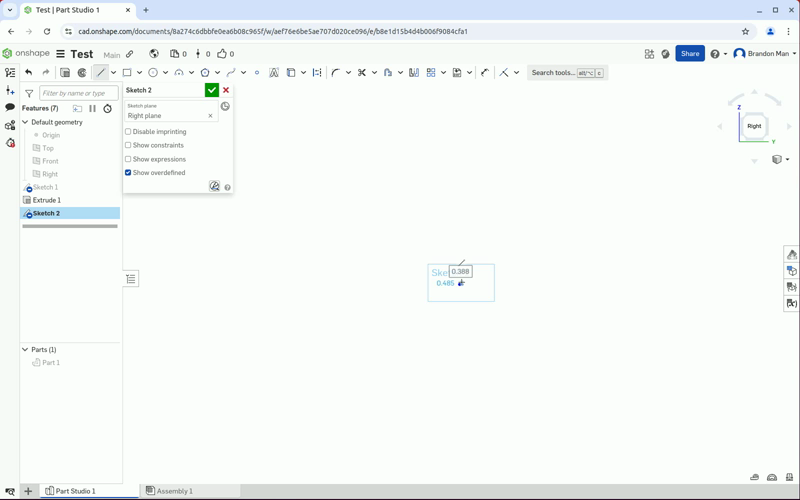
scroll(6)
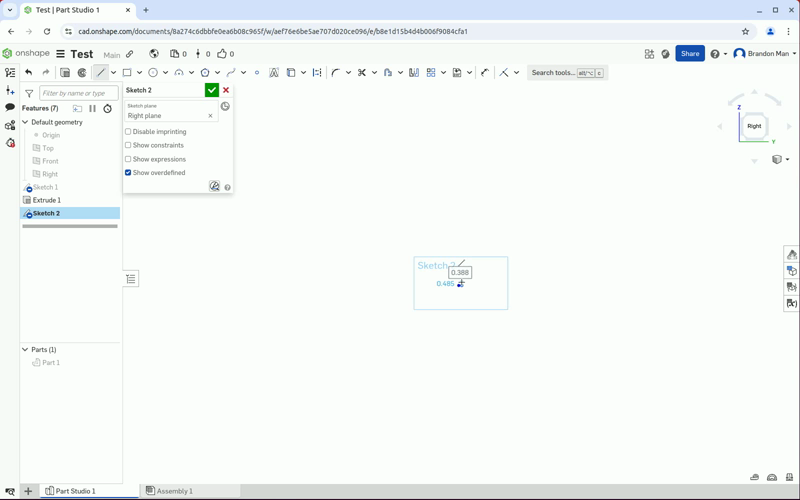
scroll(6)
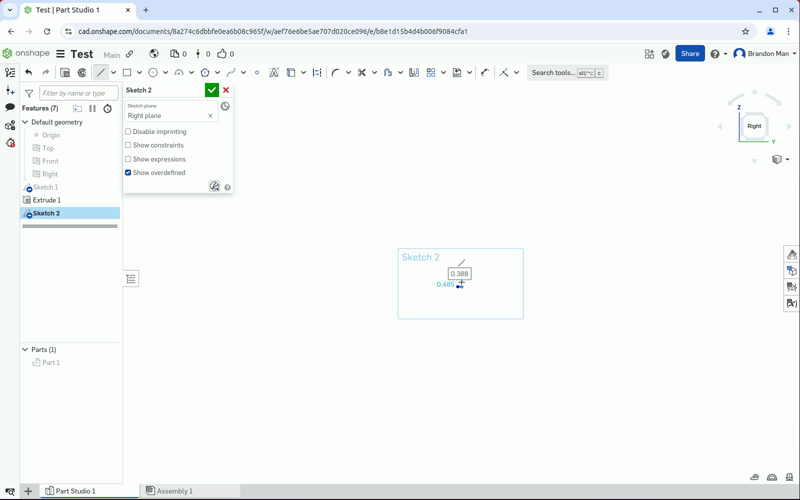
scroll(6)
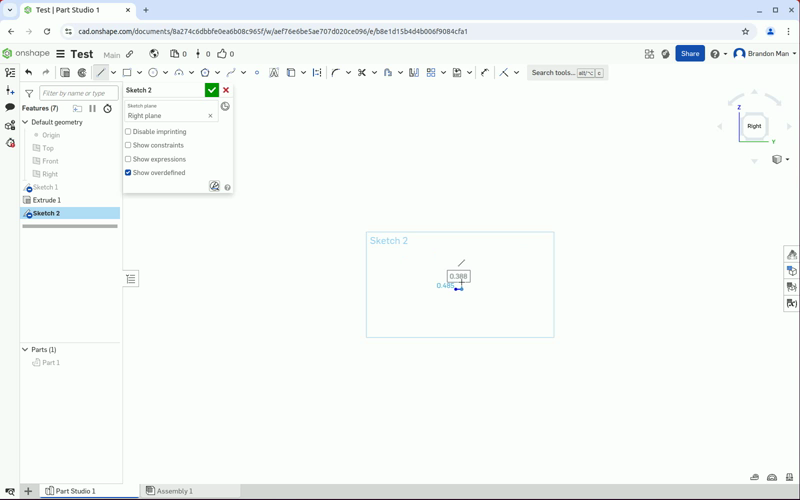
scroll(6)
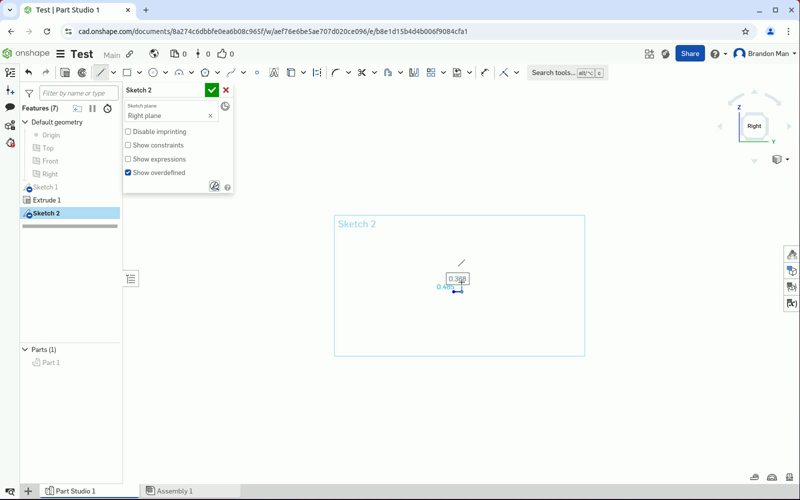
scroll(6)
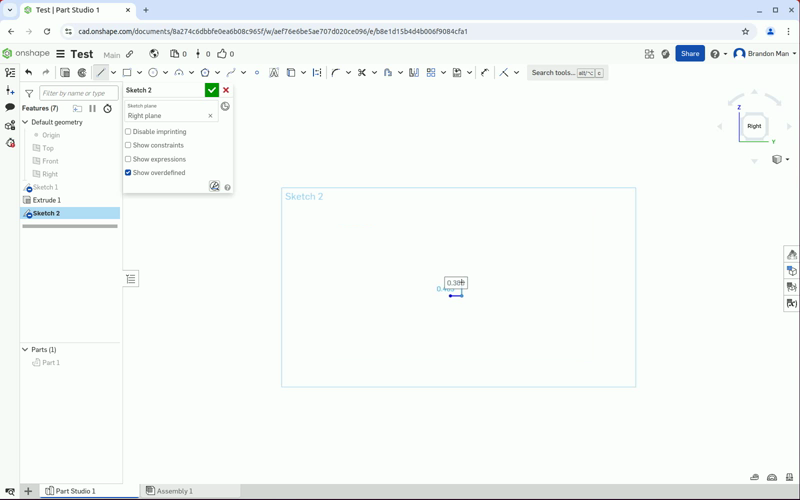
scroll(6)
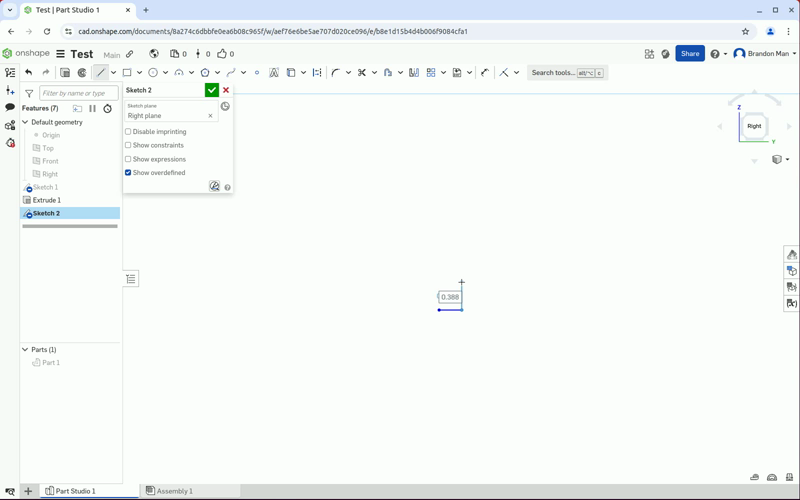
click(461, 281)
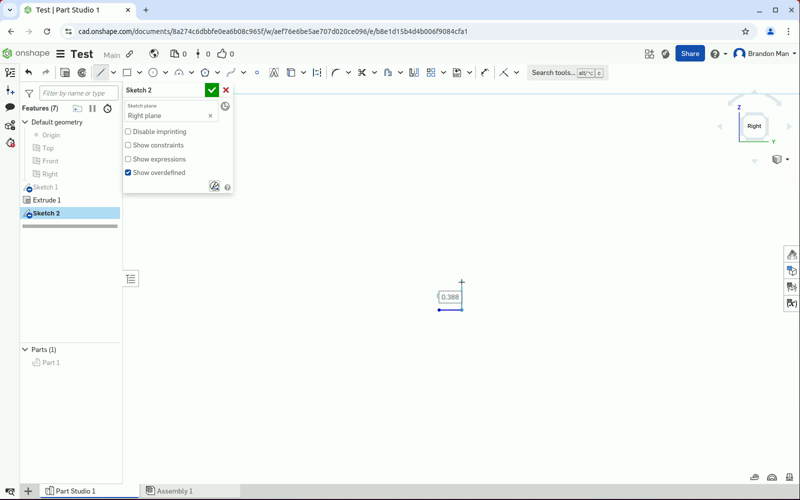
scroll(-6)
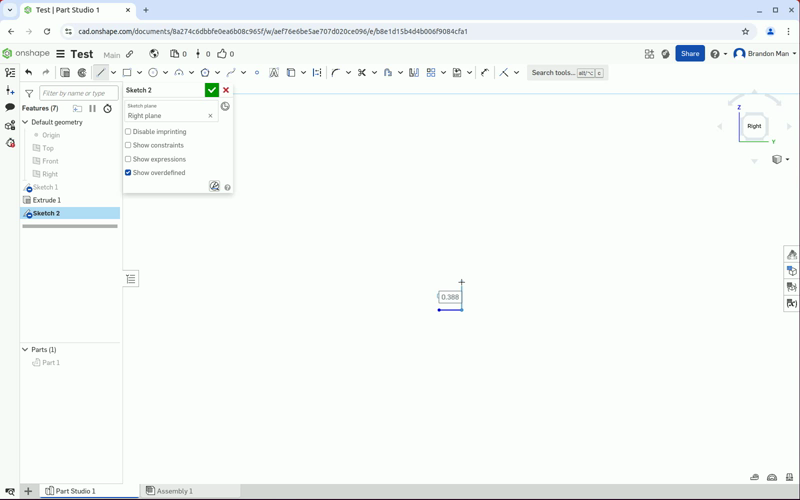
scroll(-6)
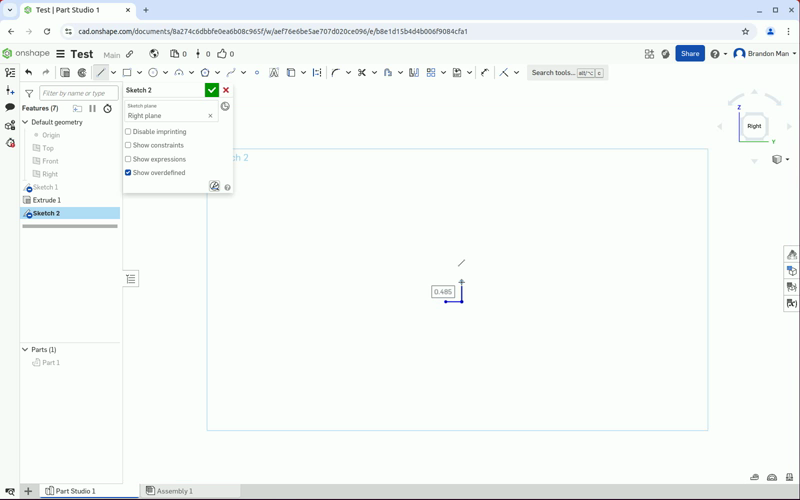
scroll(-6)
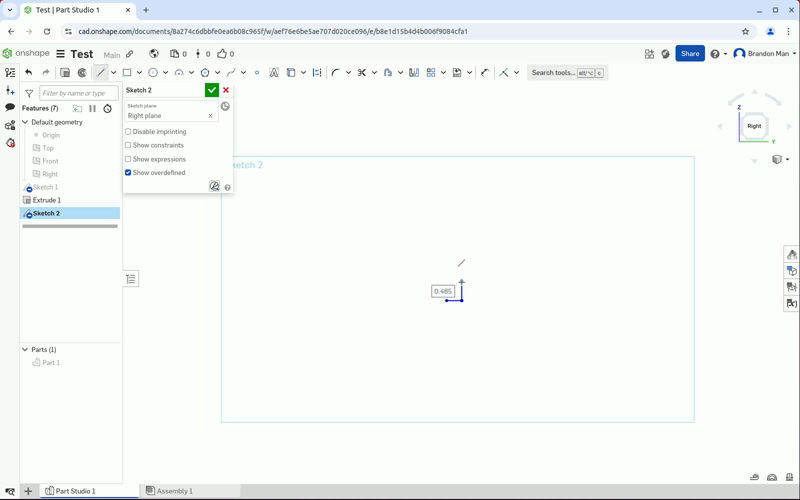
scroll(-6)
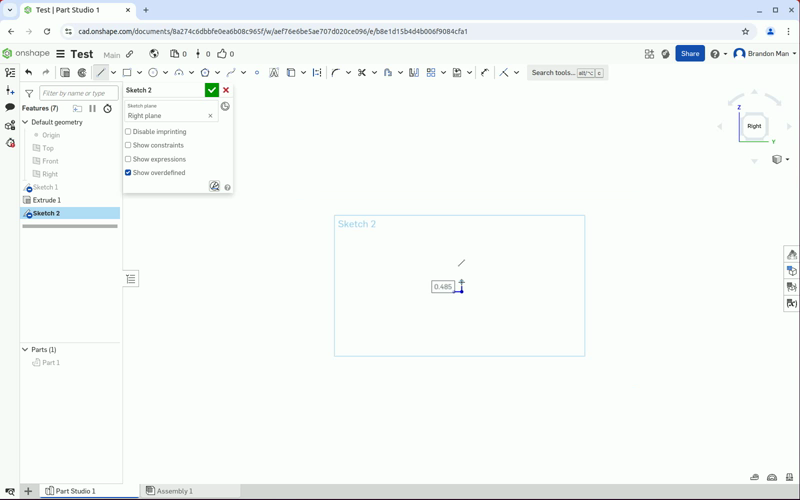
scroll(-6)
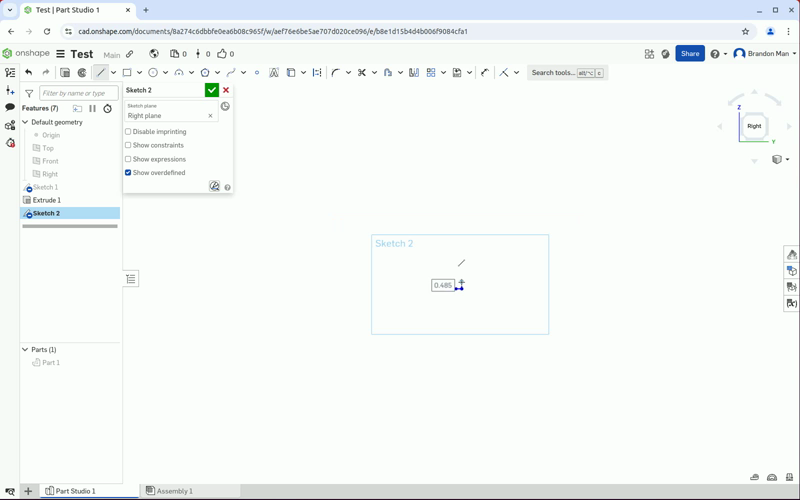
scroll(-6)
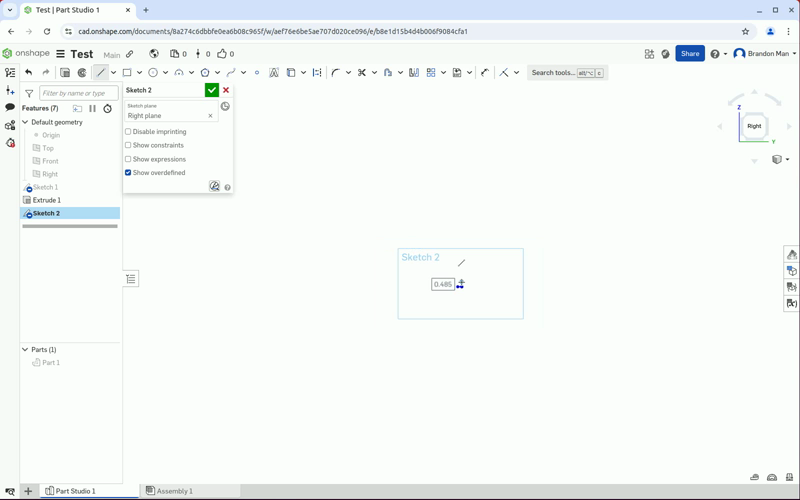
scroll(-6)
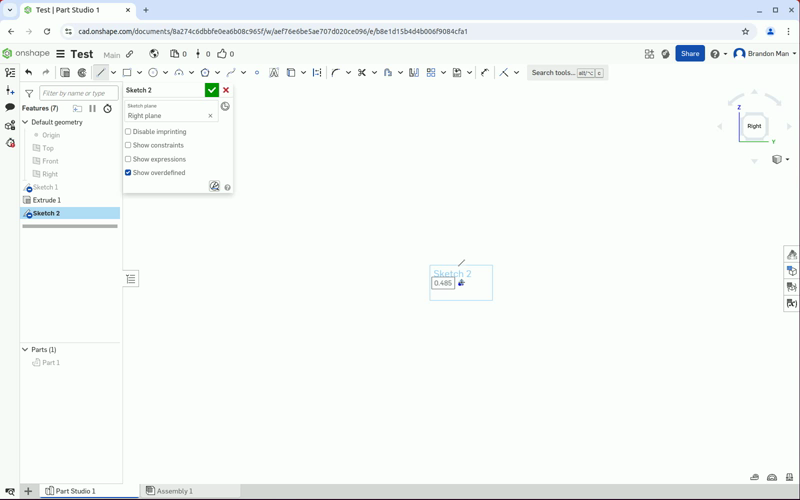
key_up(shift)
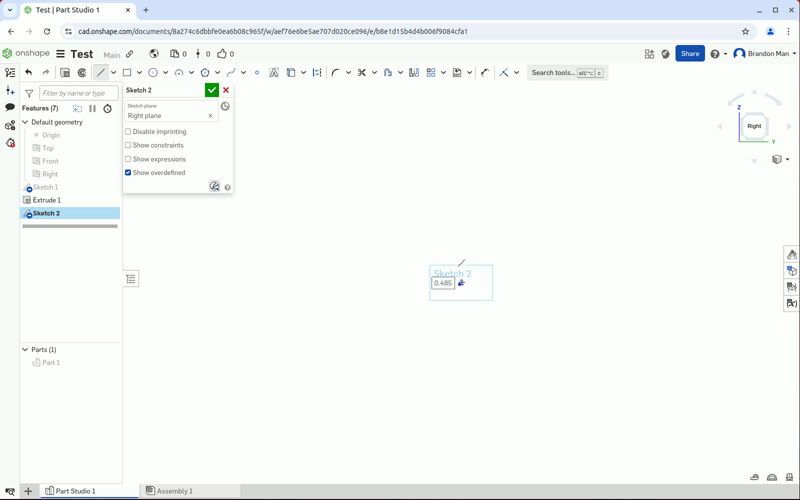
key_down(shift)
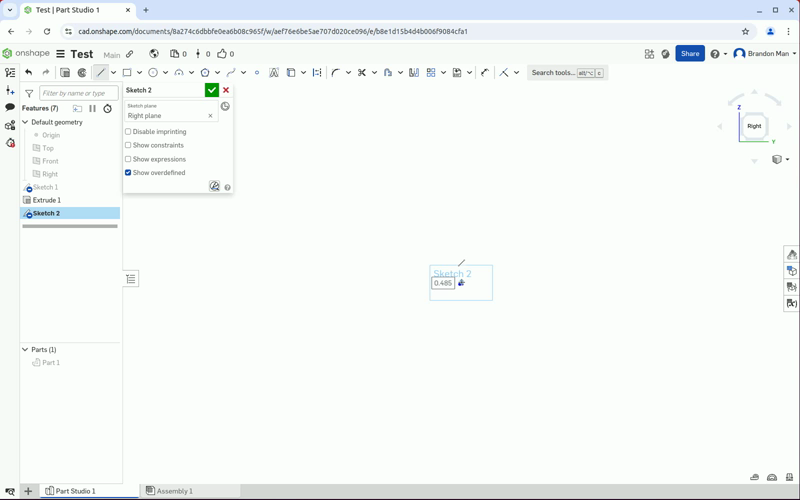
mouse_move(492, 281)
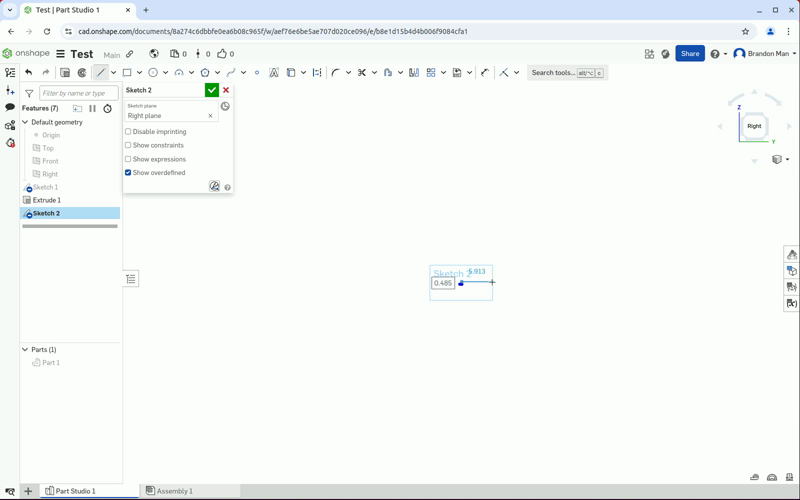
mouse_move(459, 281)
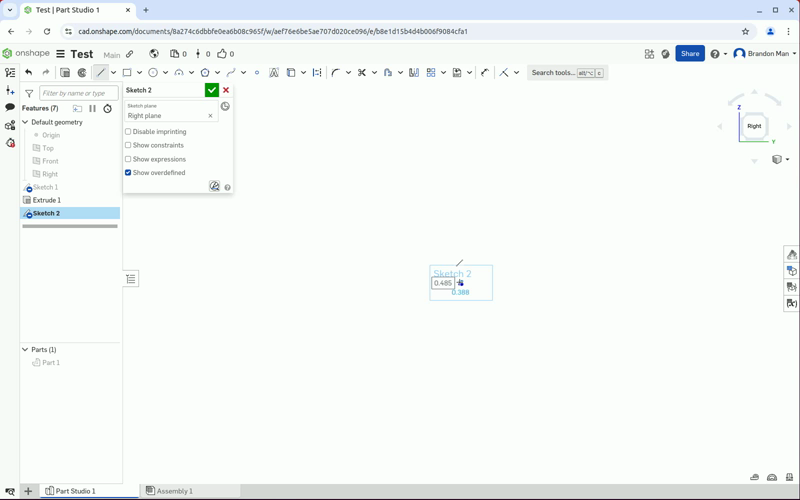
scroll(6)
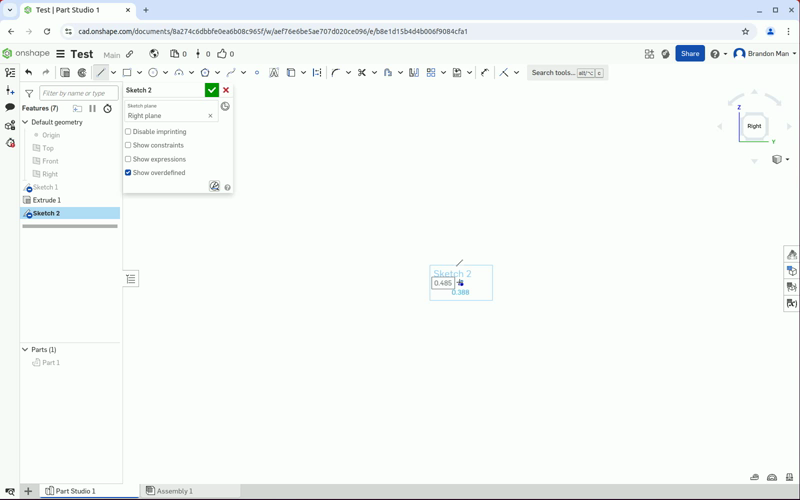
scroll(6)
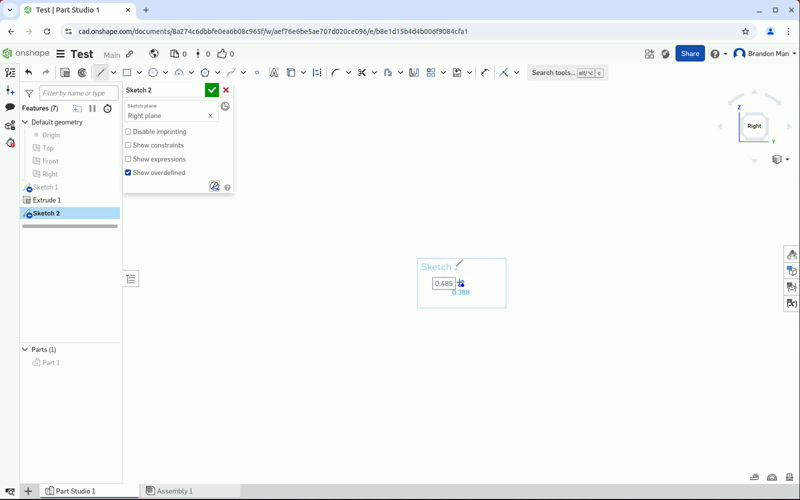
scroll(6)
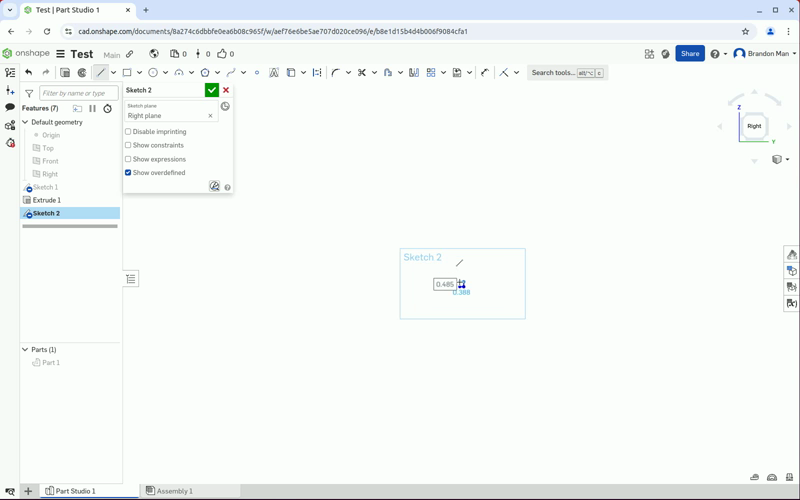
scroll(6)
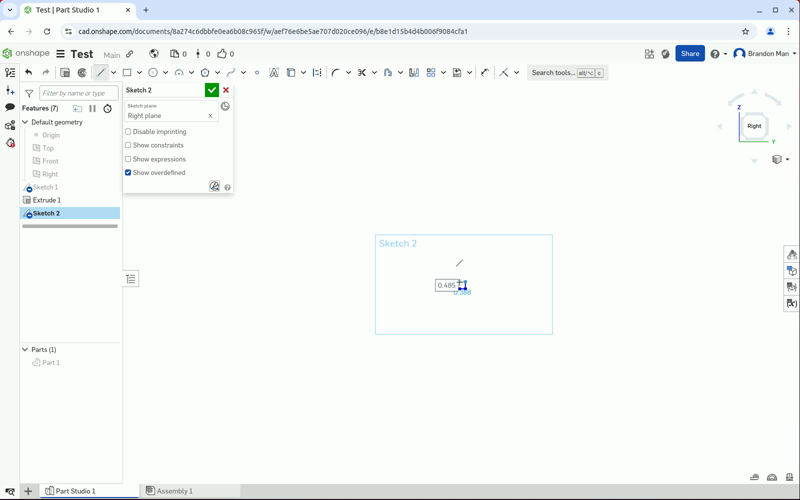
scroll(6)
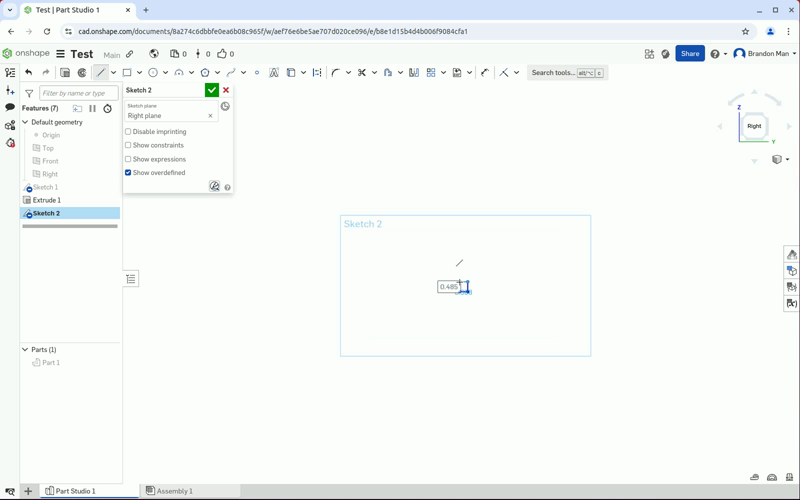
scroll(6)
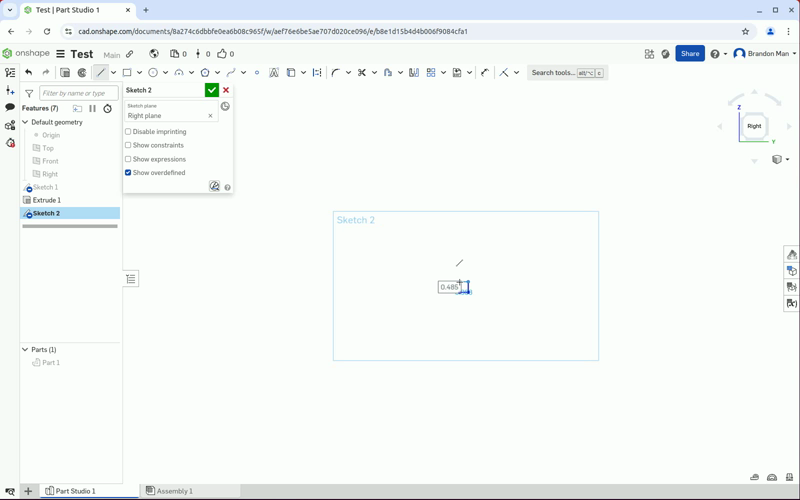
scroll(6)
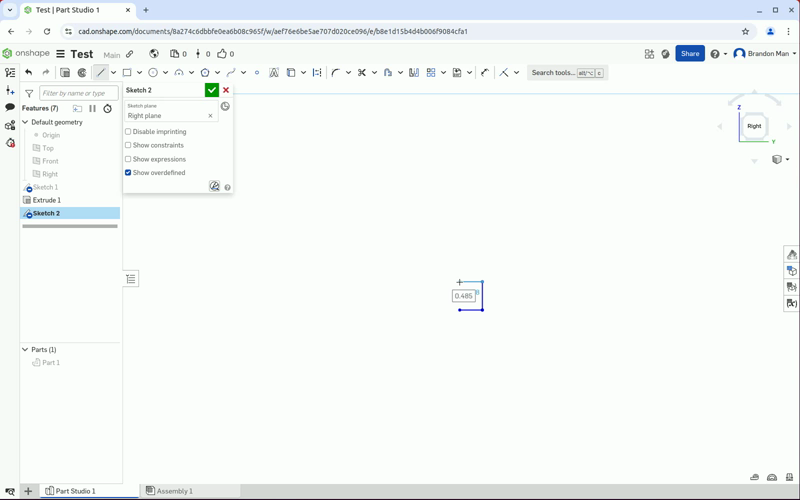
click(459, 281)
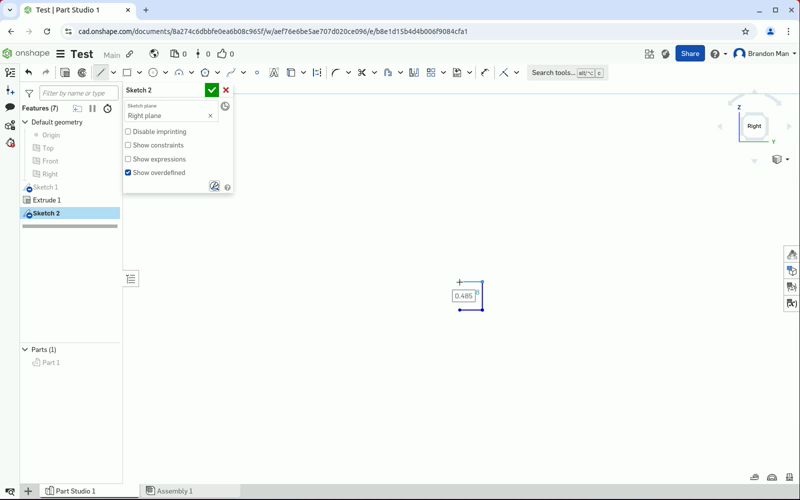
scroll(-6)
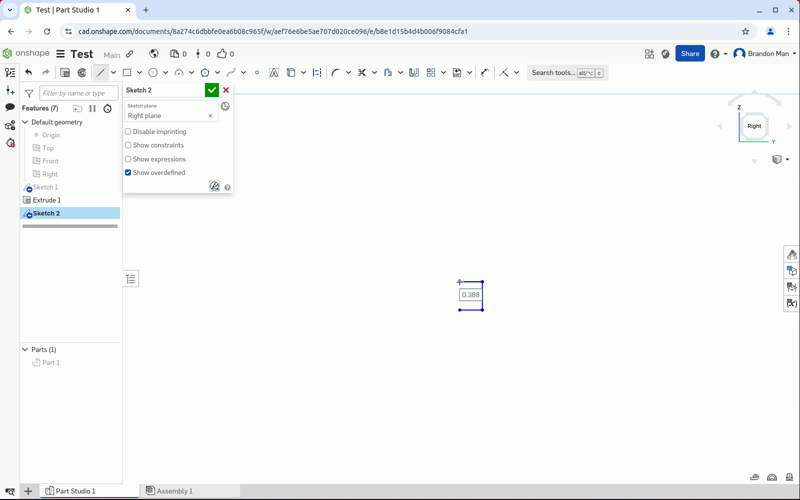
scroll(-6)
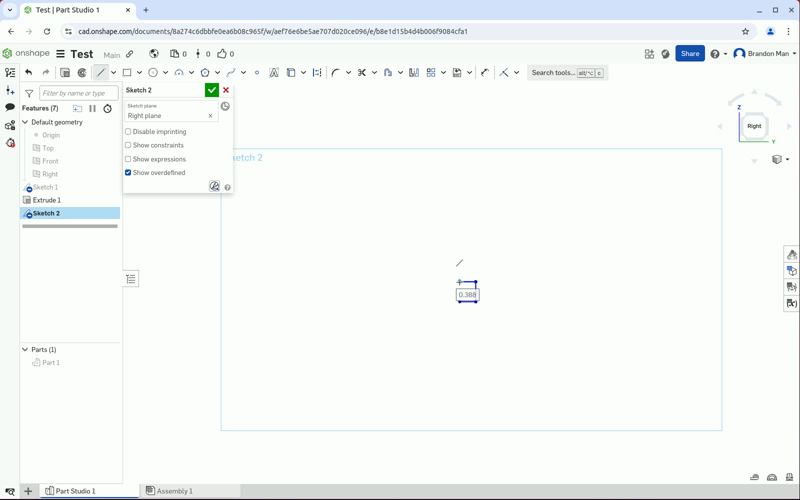
scroll(-6)
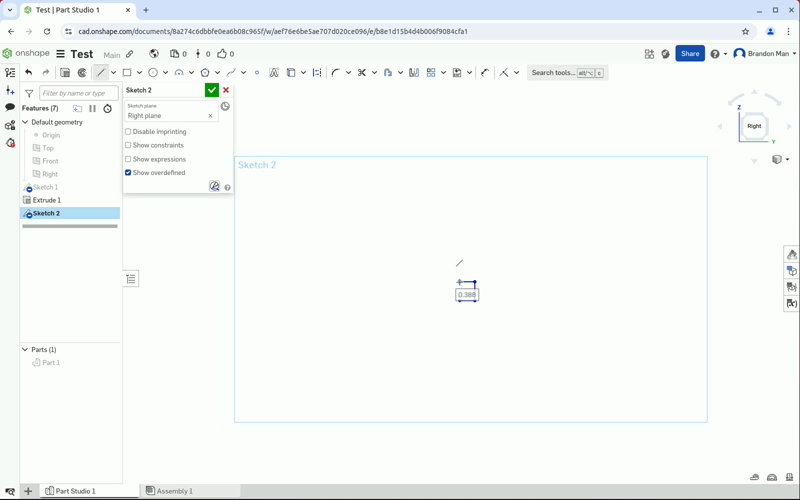
scroll(-6)
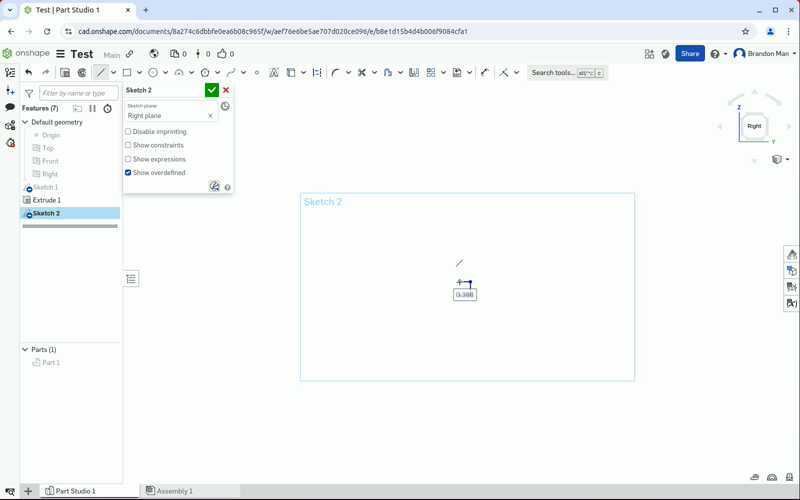
scroll(-6)
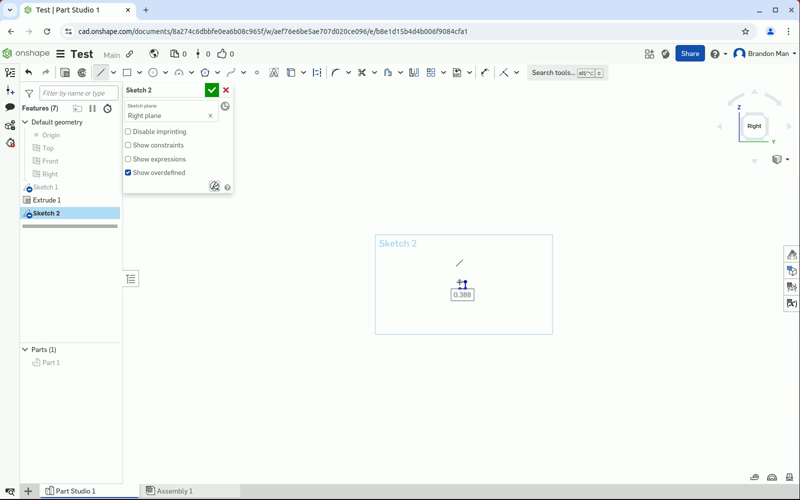
scroll(-6)
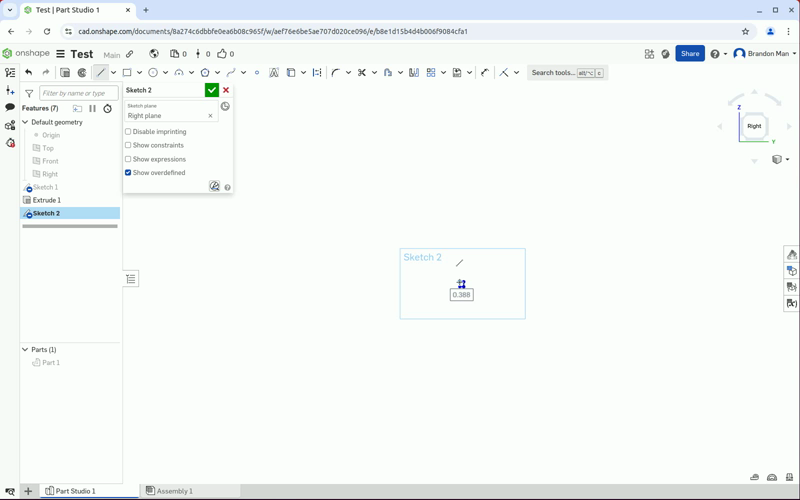
scroll(-6)
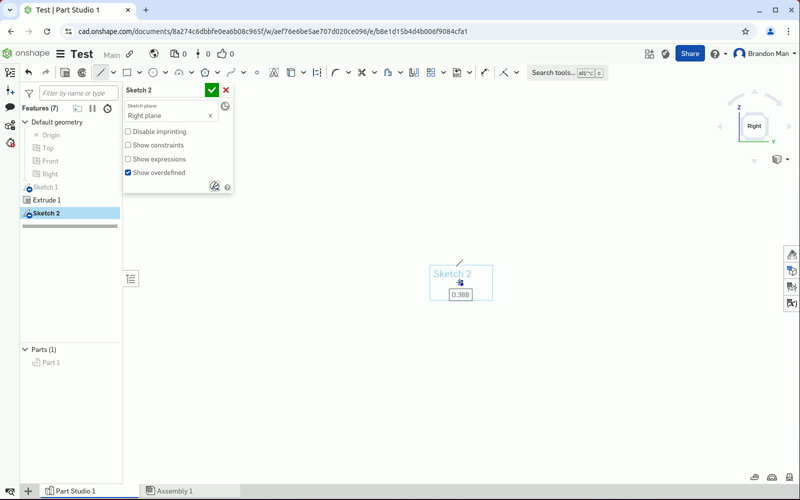
key_up(shift)
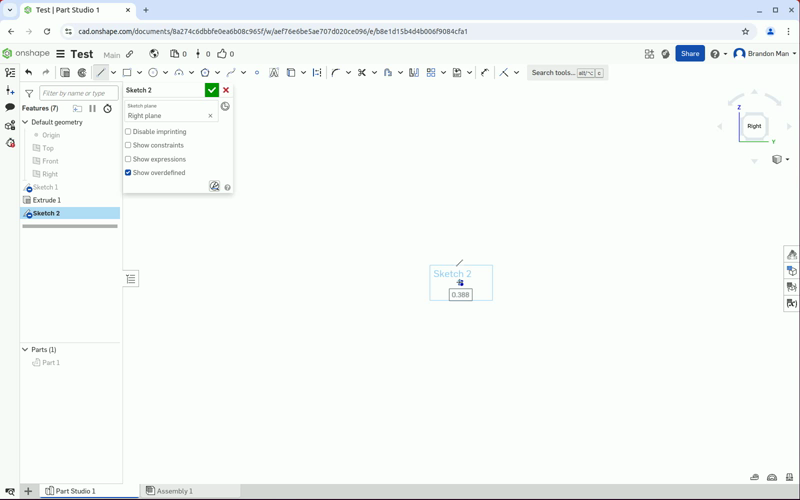
key(esc)
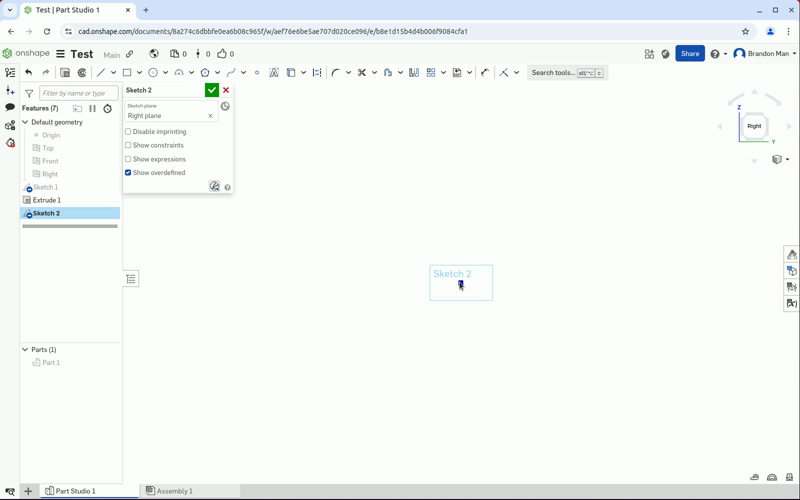
key(a)
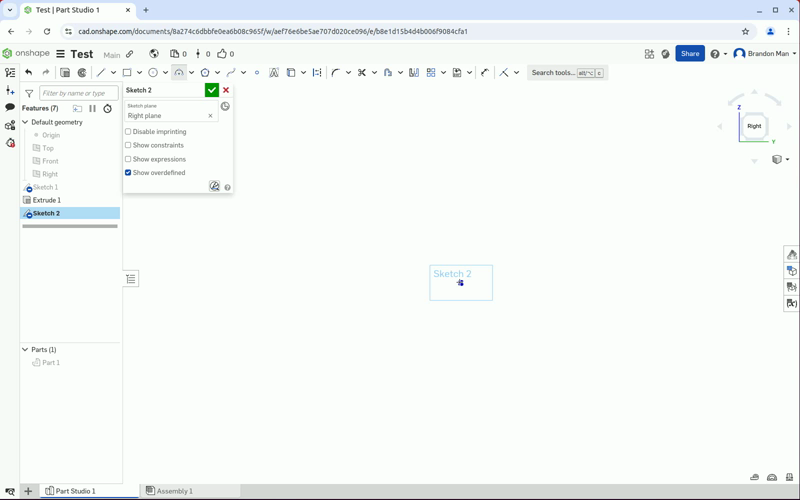
mouse_move(459, 281)
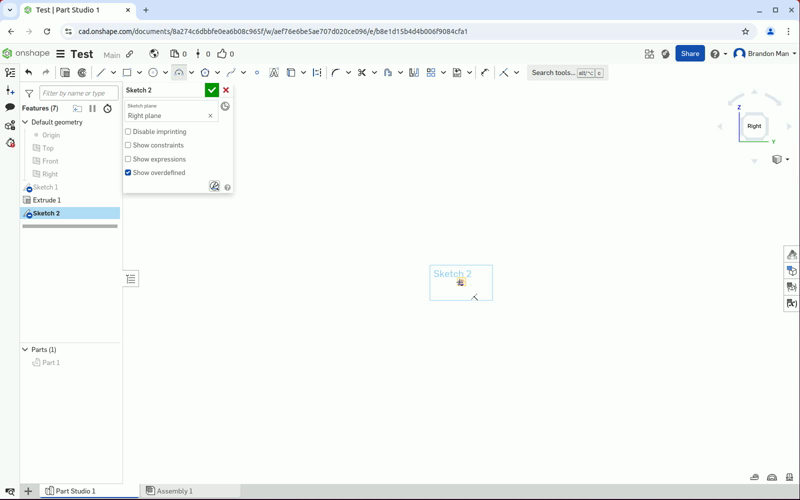
scroll(6)
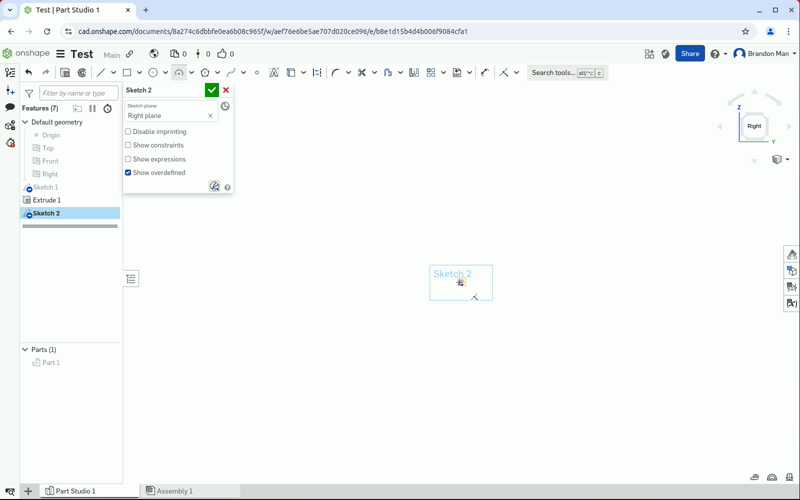
scroll(6)
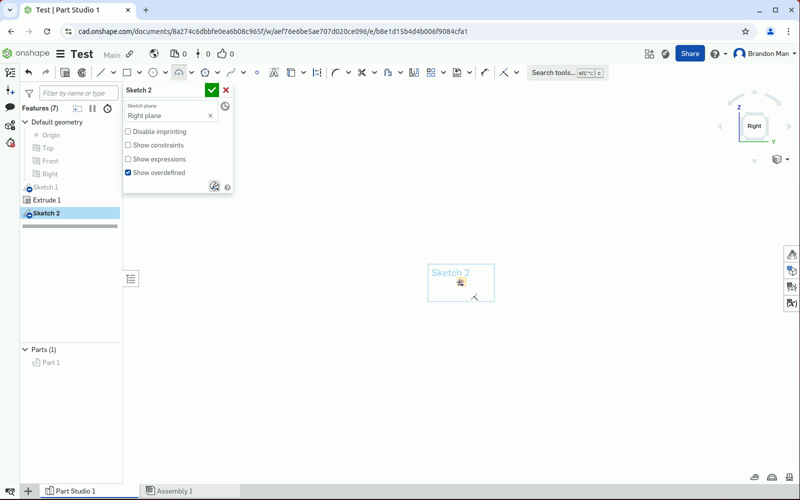
scroll(6)
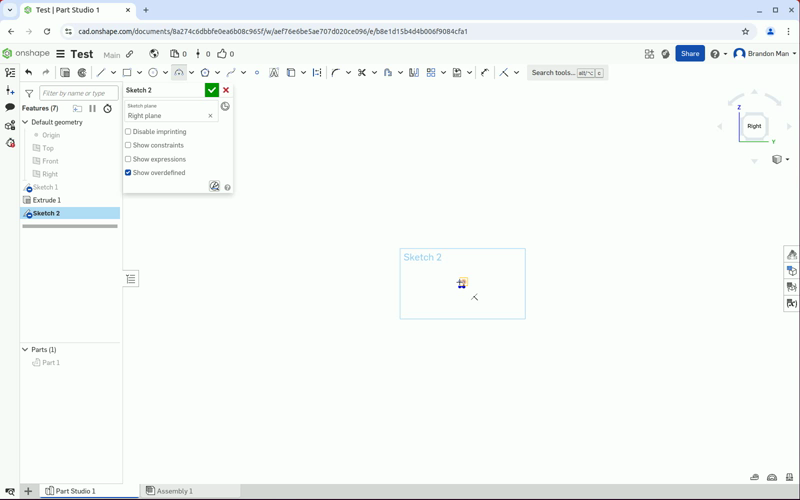
scroll(6)
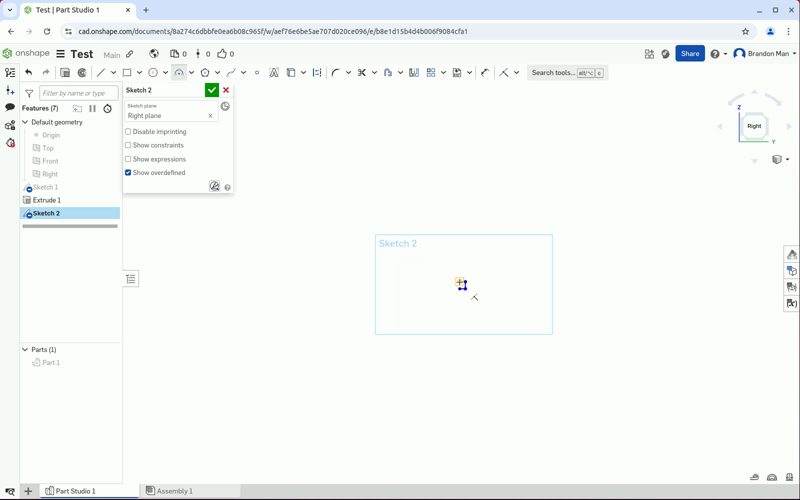
scroll(6)
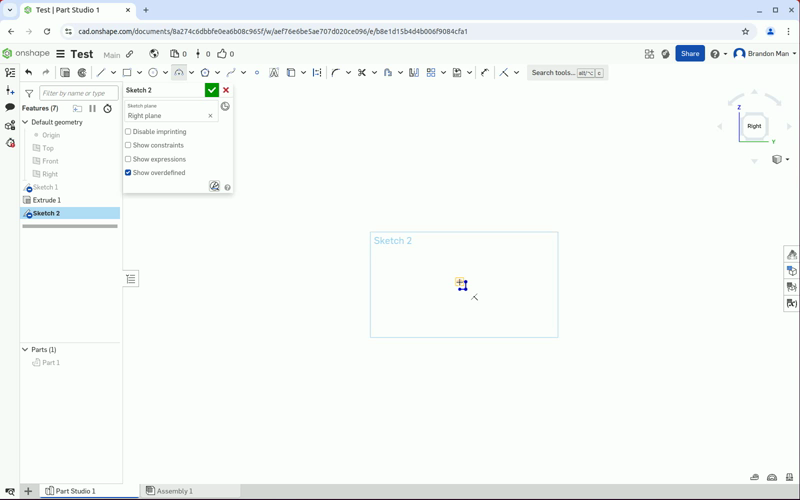
scroll(6)
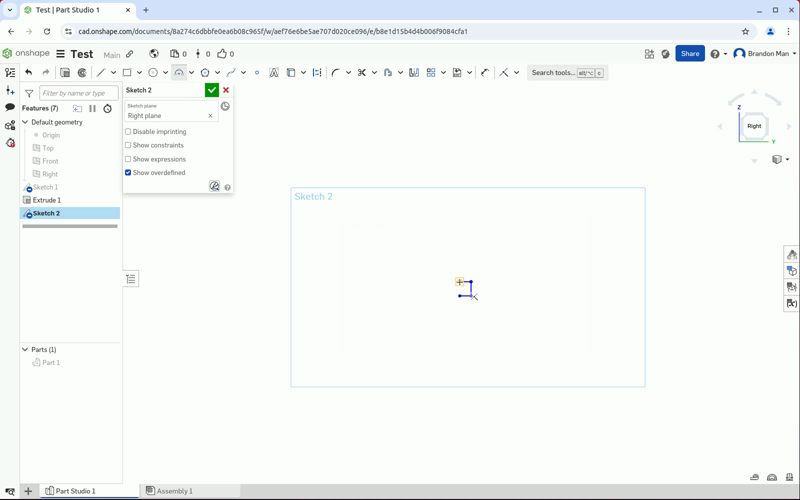
scroll(6)
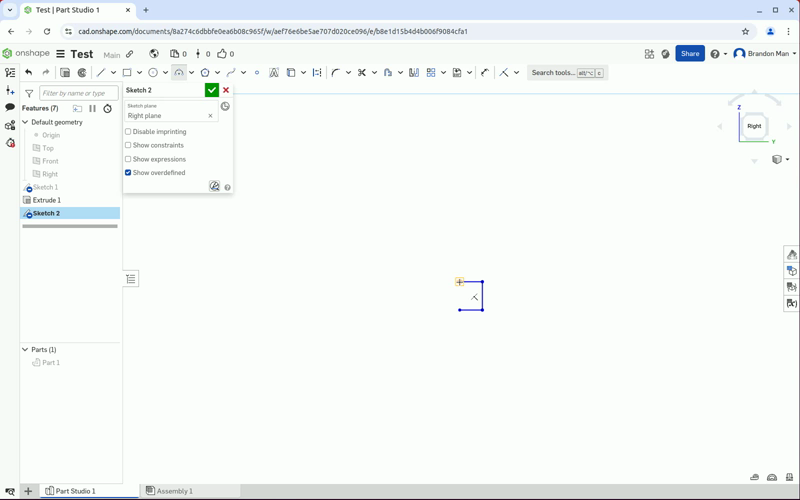
click(459, 281)
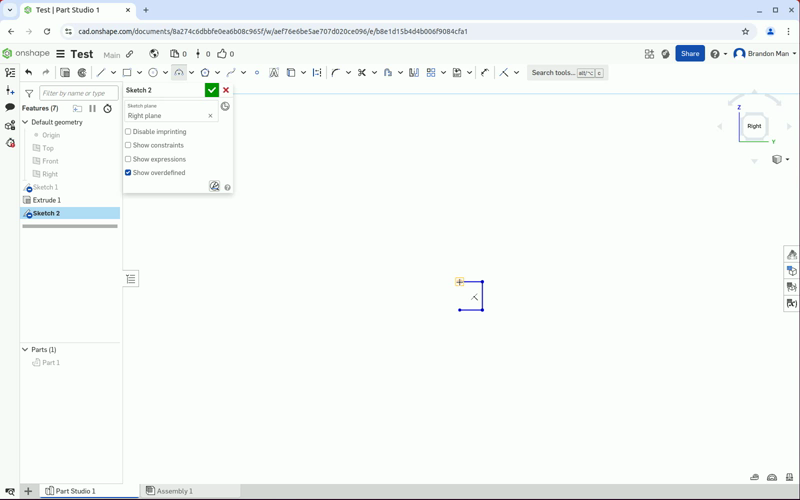
scroll(-6)
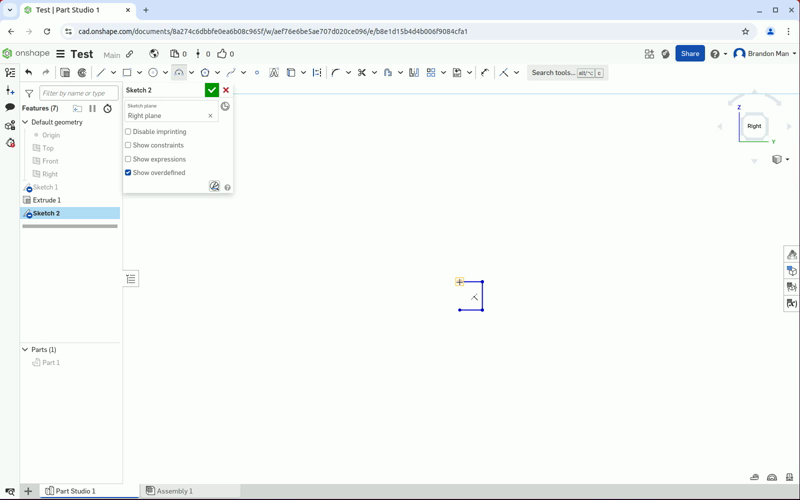
scroll(-6)
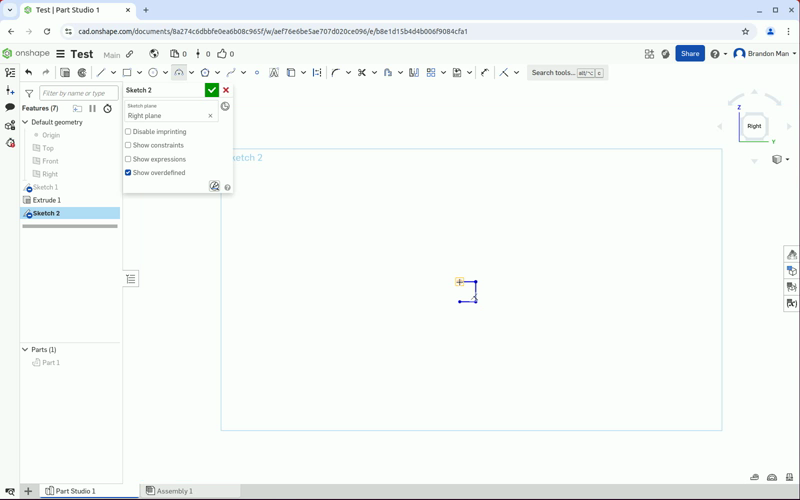
scroll(-6)
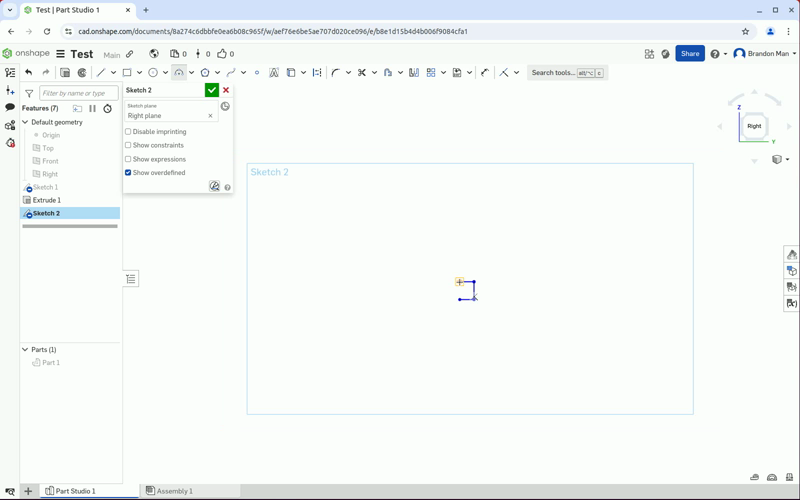
scroll(-6)
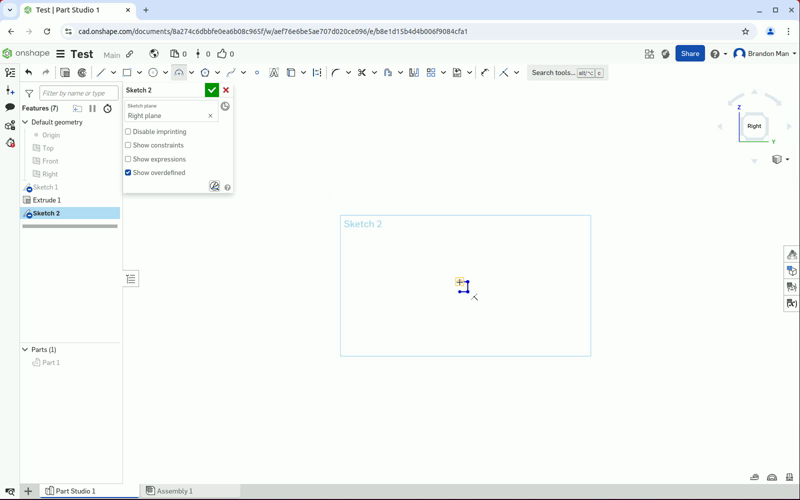
scroll(-6)
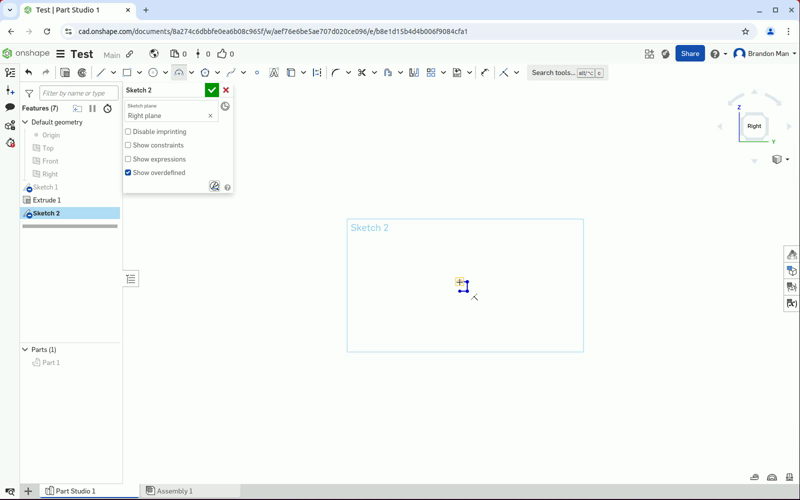
scroll(-6)
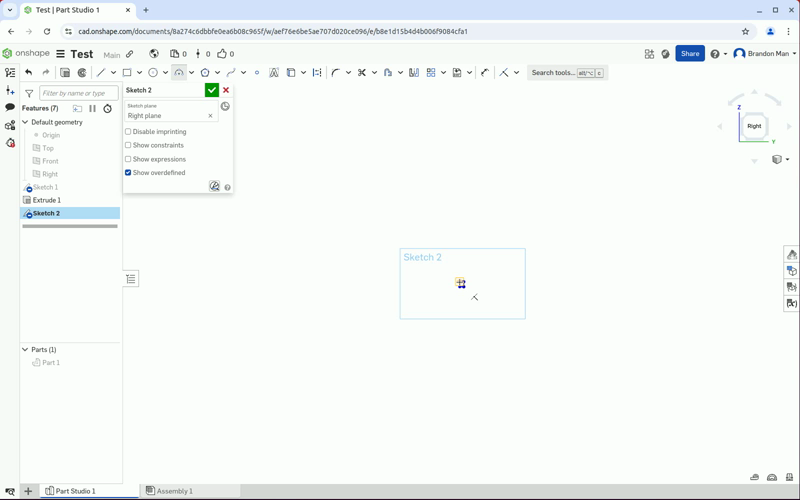
scroll(-6)
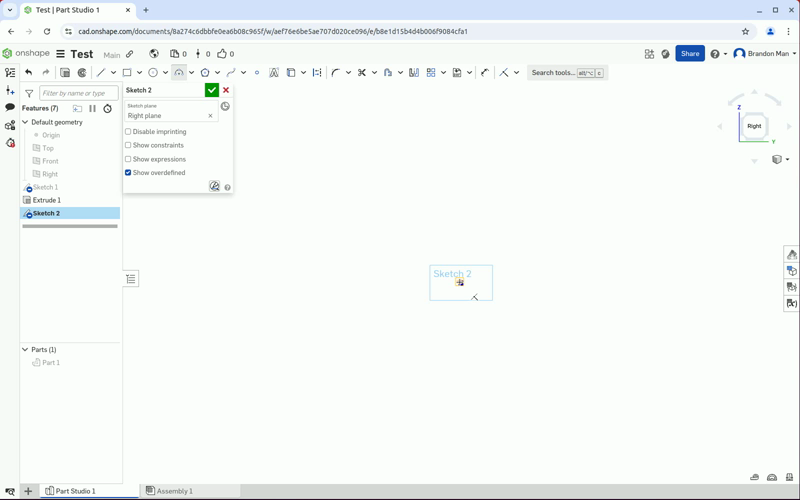
mouse_move(459, 284)
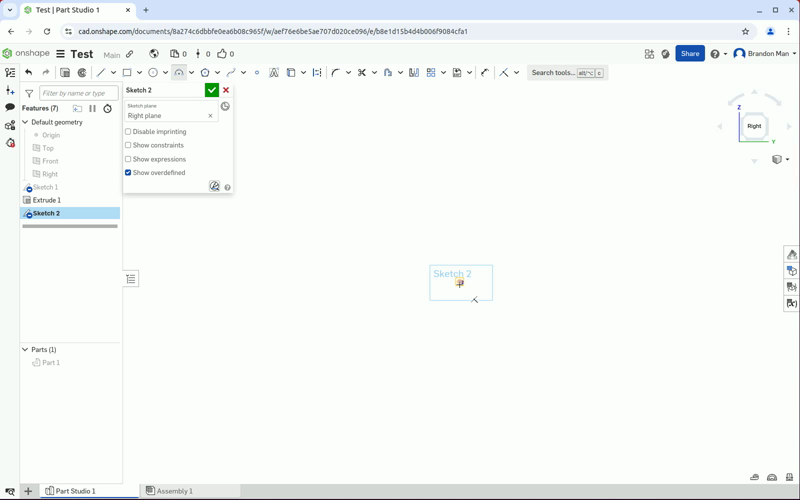
scroll(6)
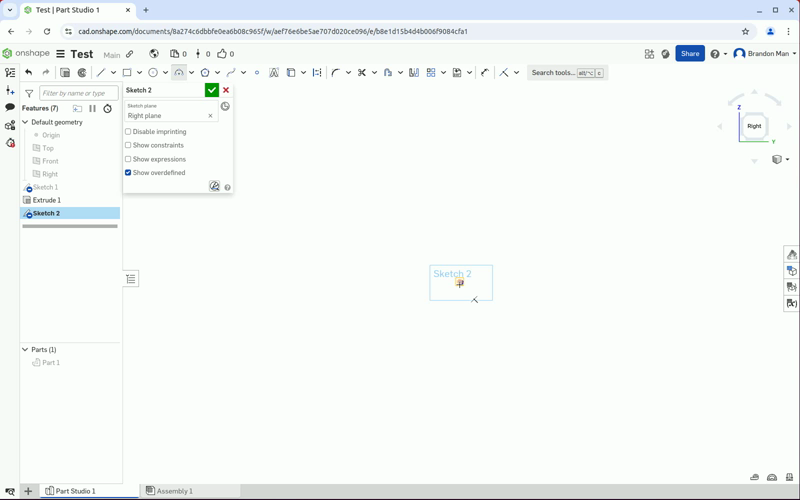
scroll(6)
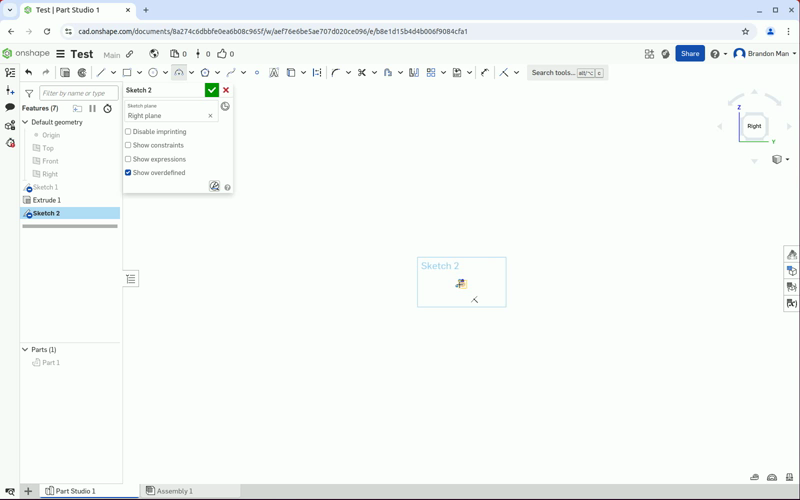
scroll(6)
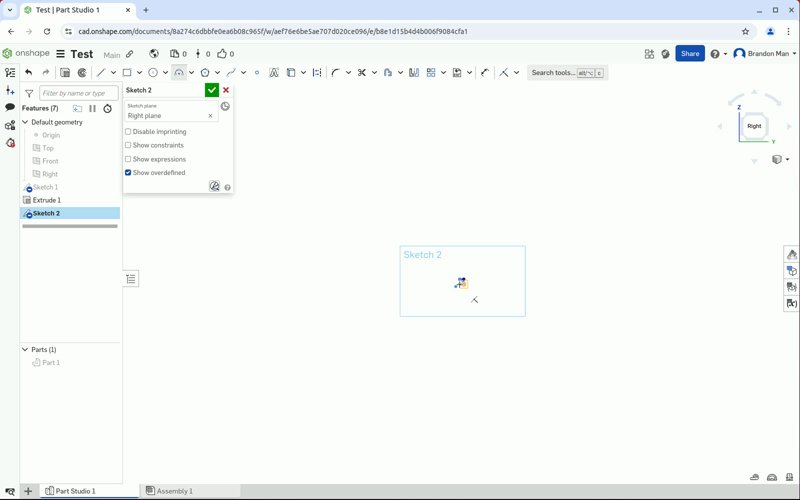
scroll(6)
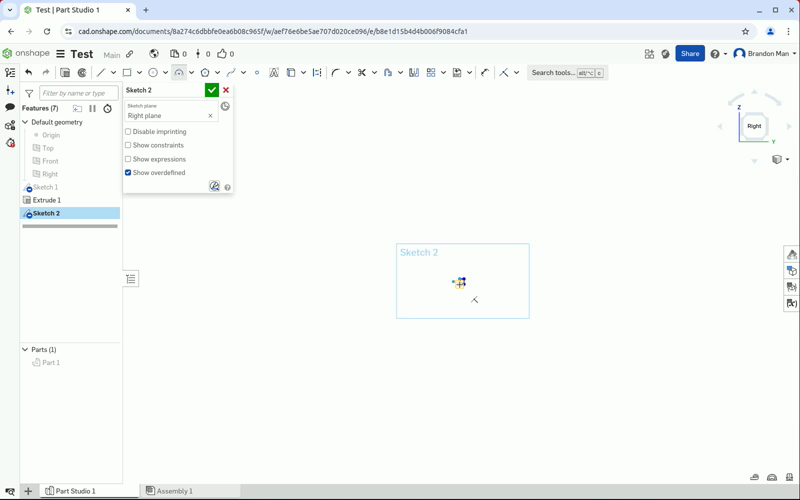
scroll(6)
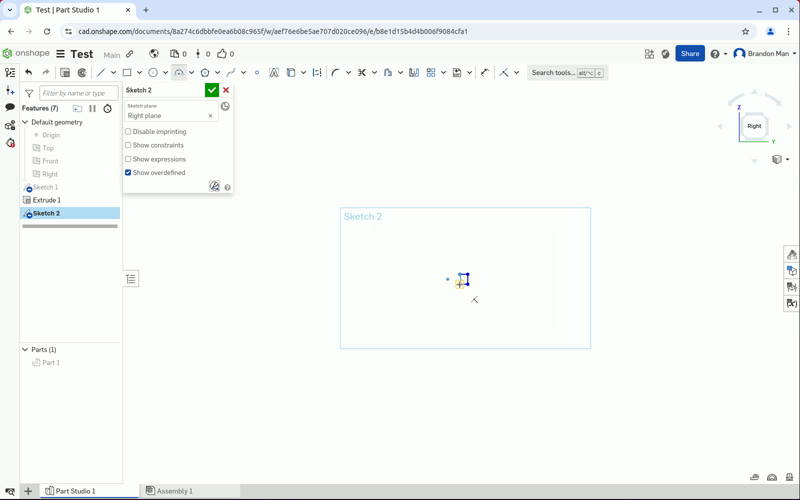
scroll(6)
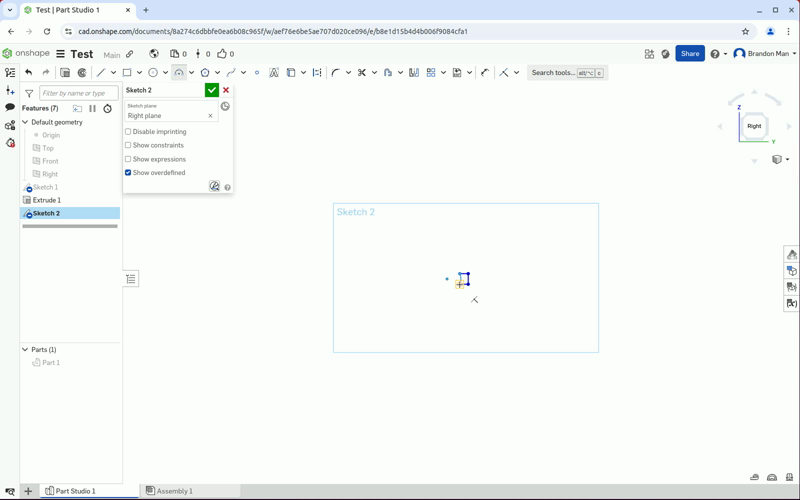
scroll(6)
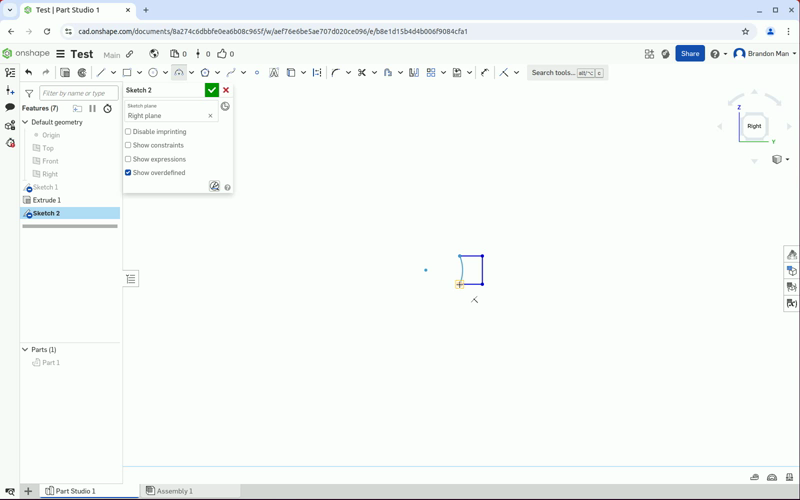
click(459, 284)
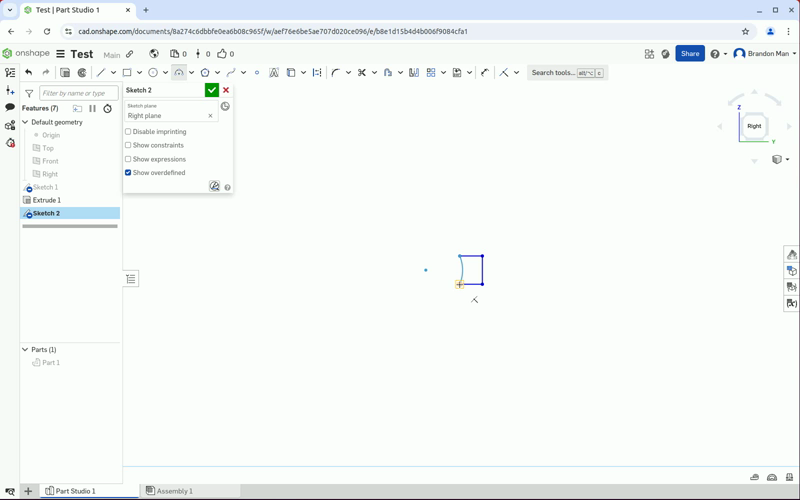
scroll(-6)
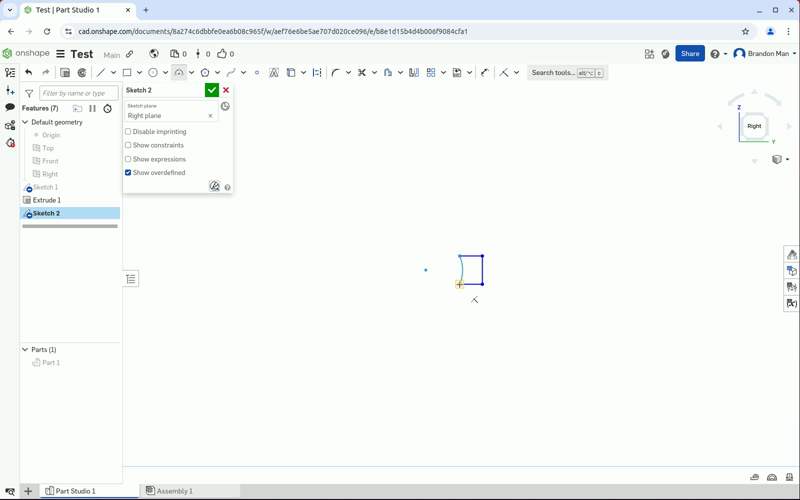
scroll(-6)
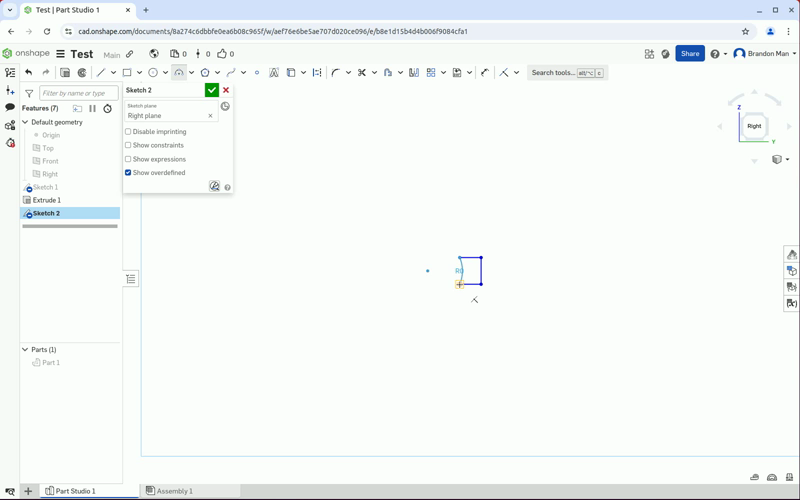
scroll(-6)
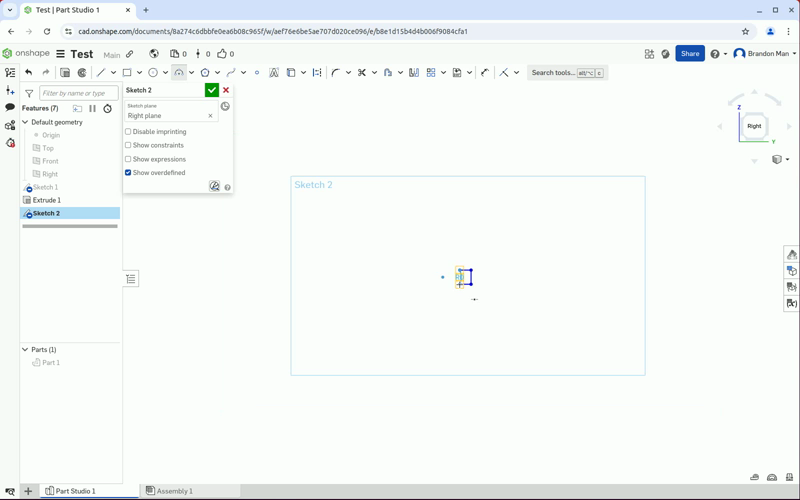
scroll(-6)
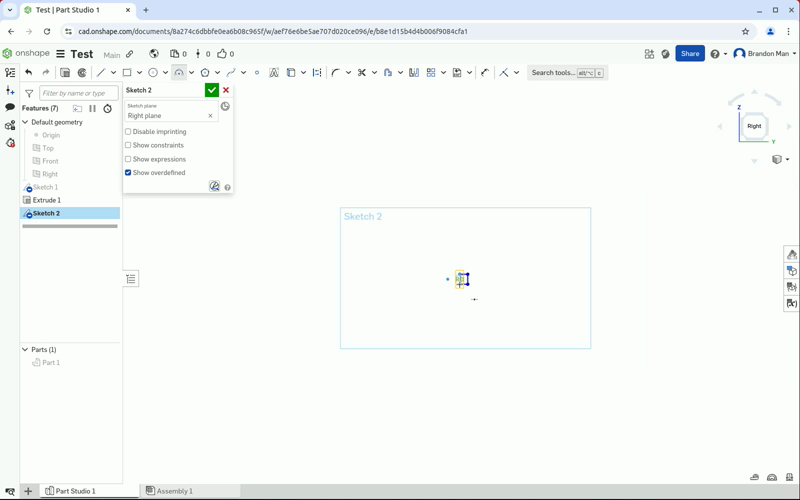
scroll(-6)
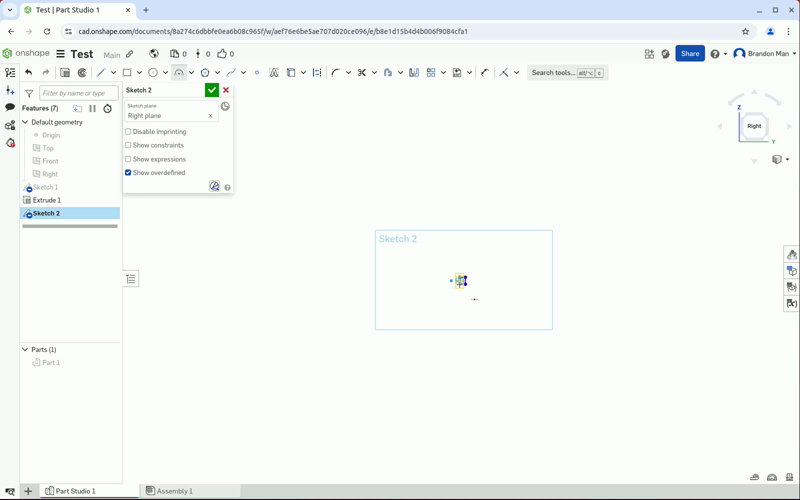
scroll(-6)
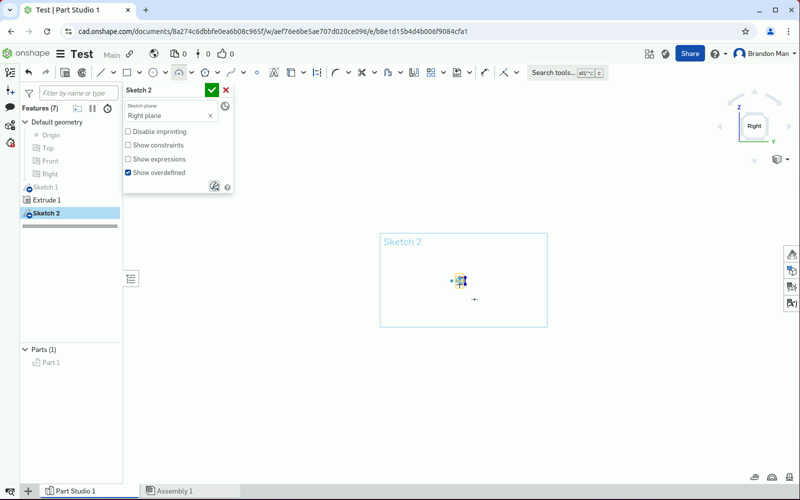
scroll(-6)
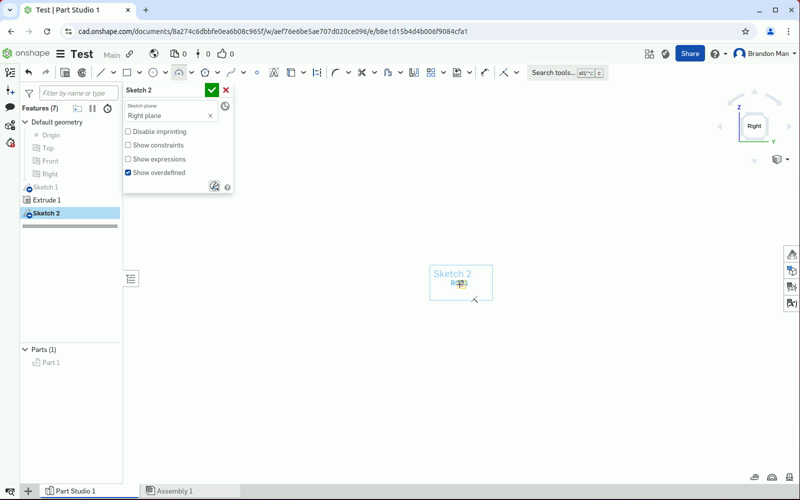
key_down(shift)
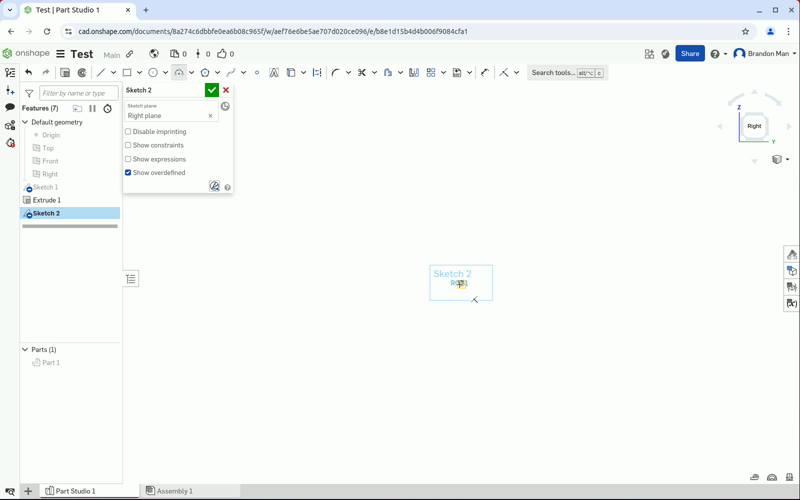
mouse_move(460, 282)
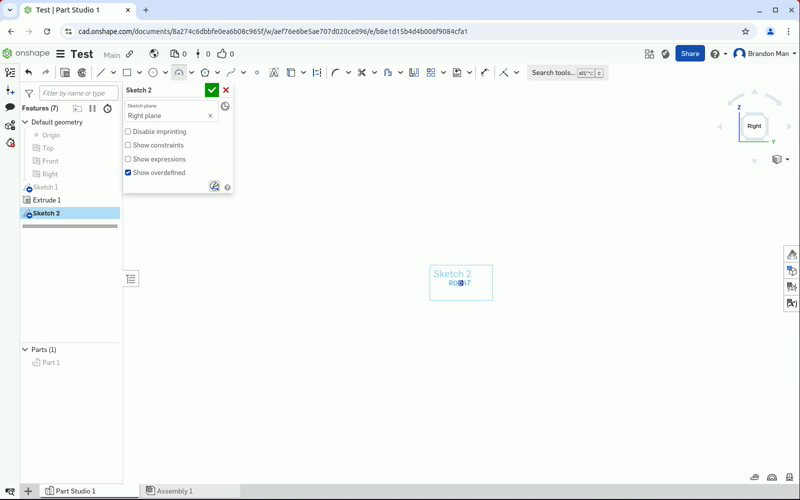
scroll(6)
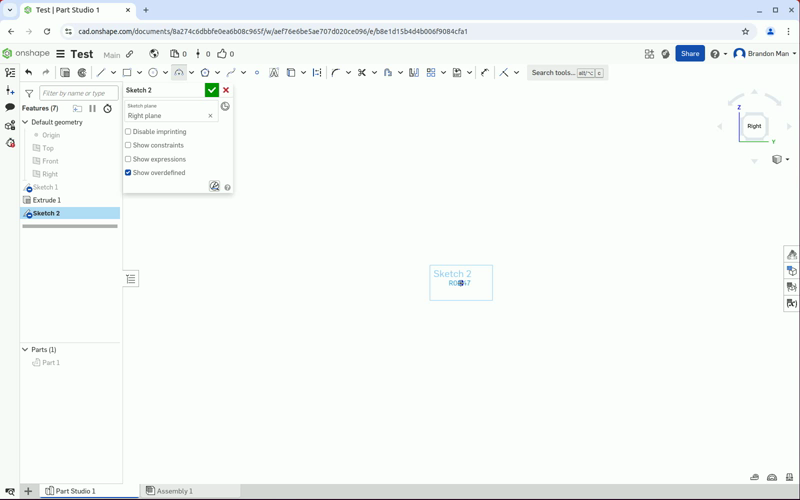
scroll(6)
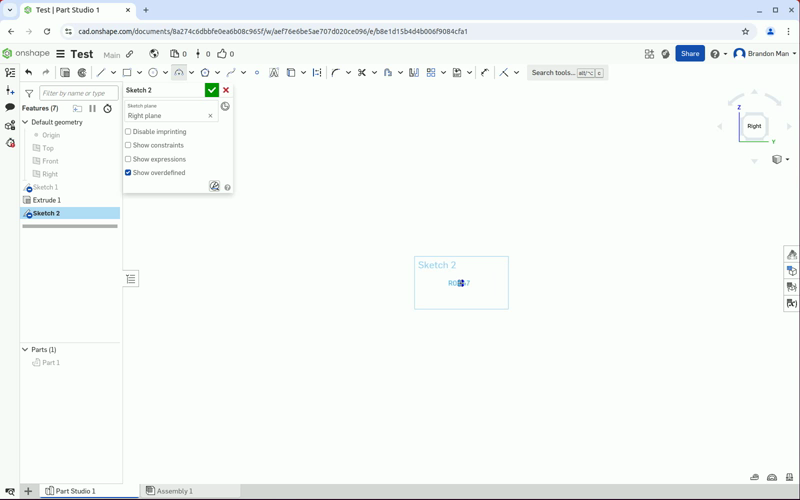
scroll(6)
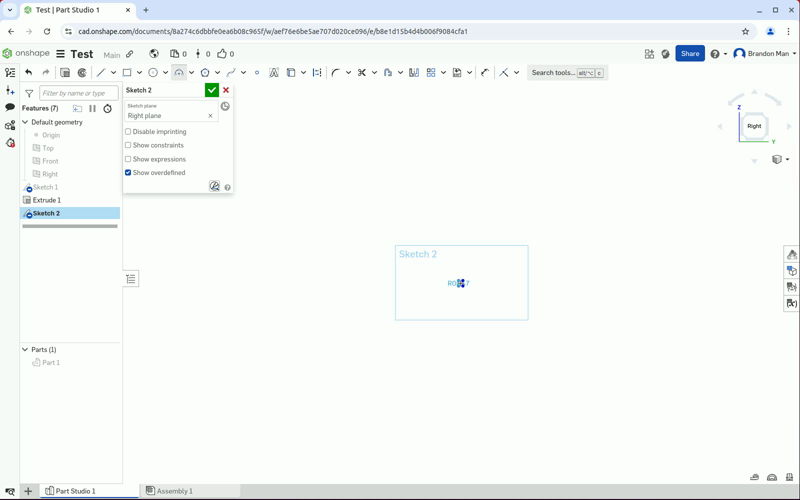
scroll(6)
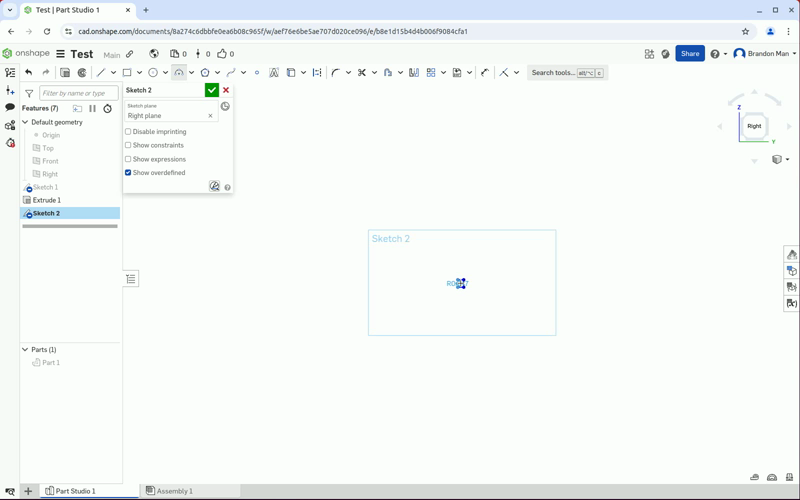
scroll(6)
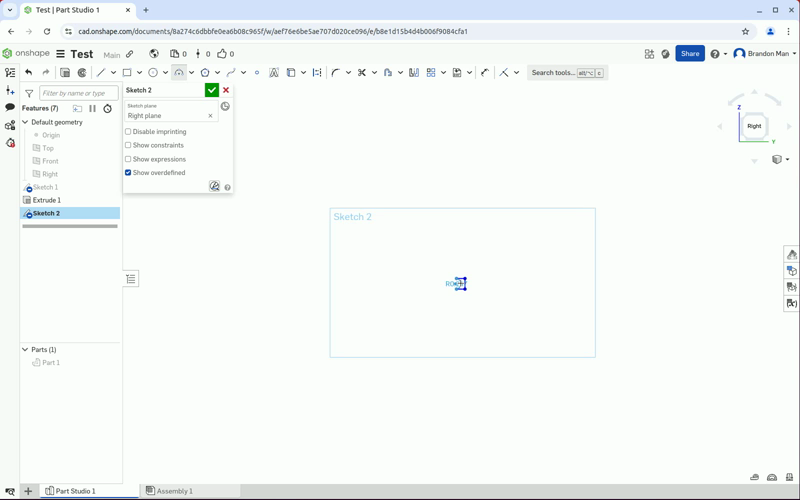
scroll(6)
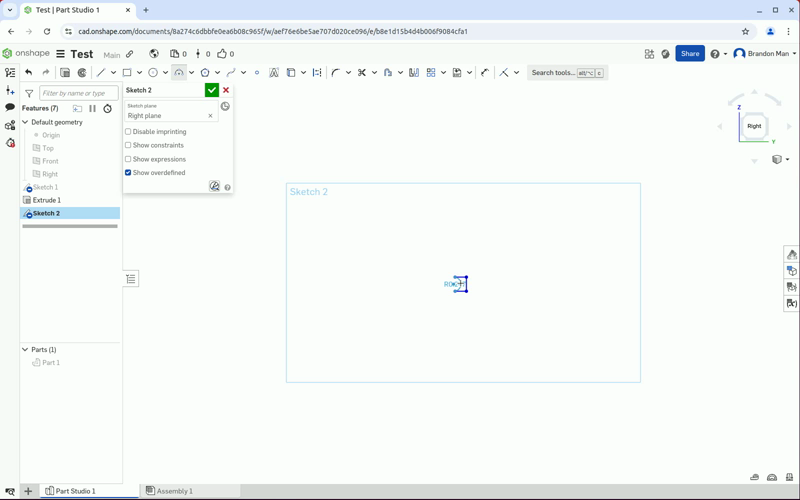
scroll(6)
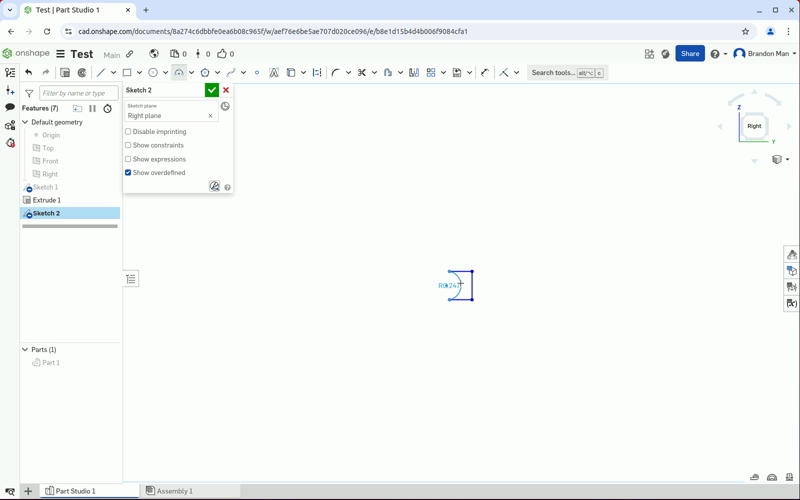
click(460, 282)
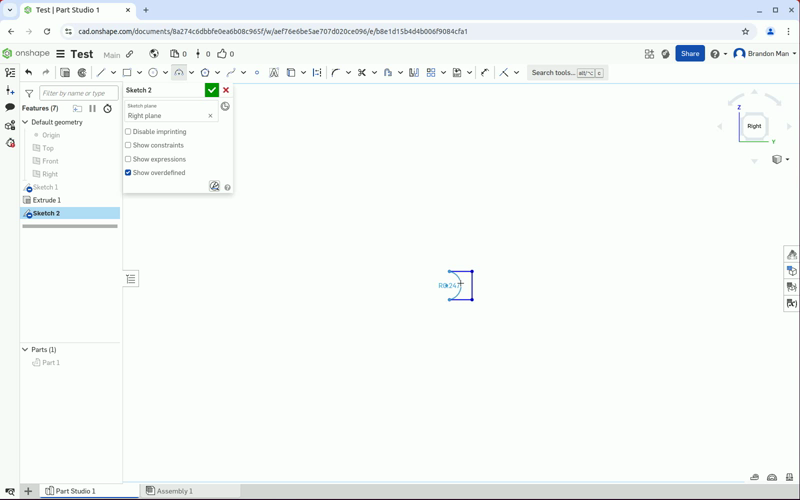
scroll(-6)
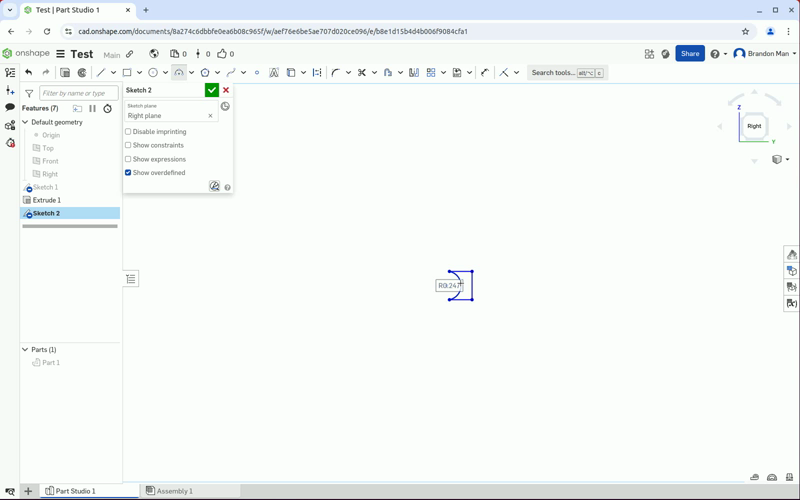
scroll(-6)
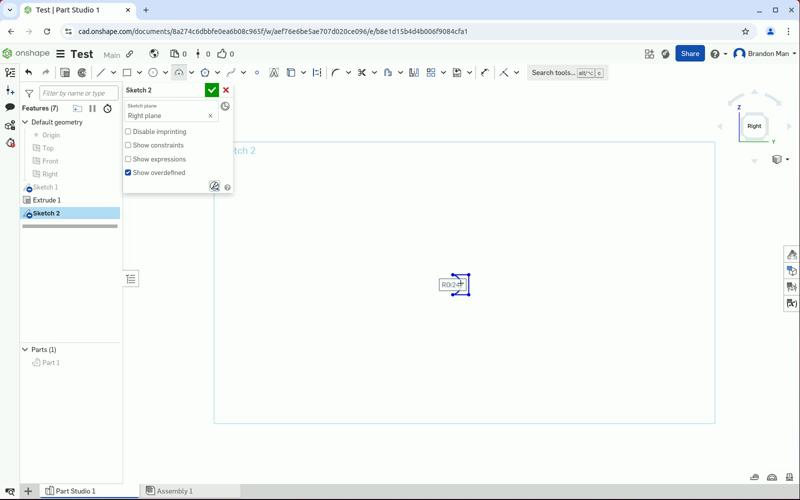
scroll(-6)
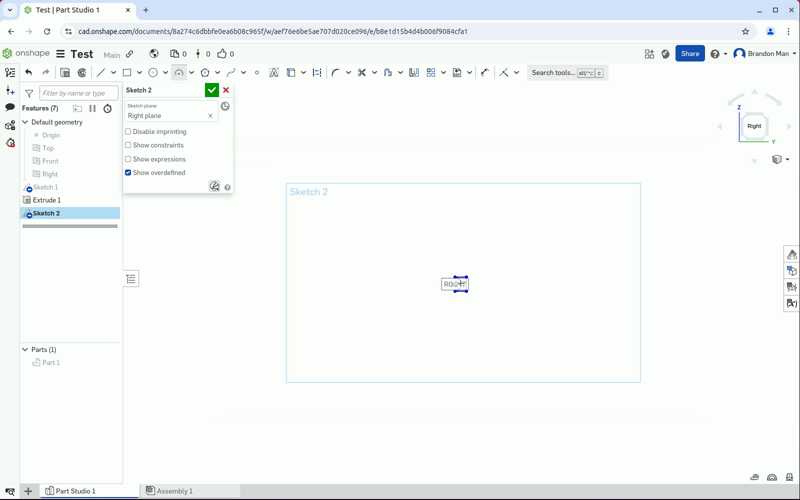
scroll(-6)
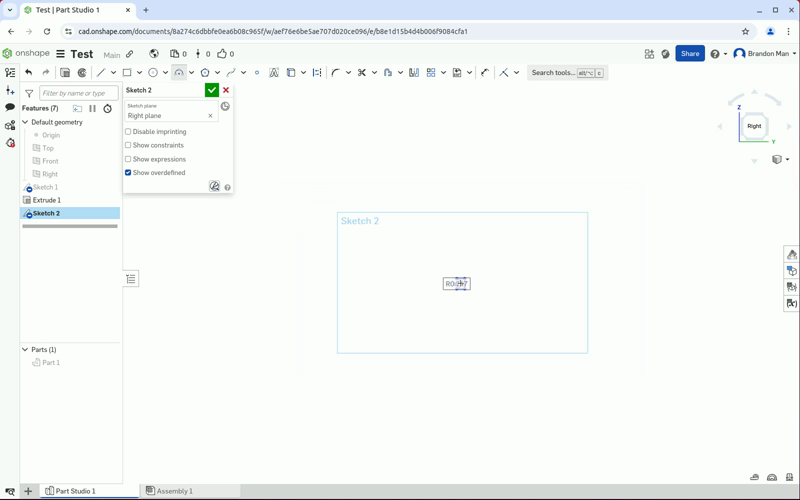
scroll(-6)
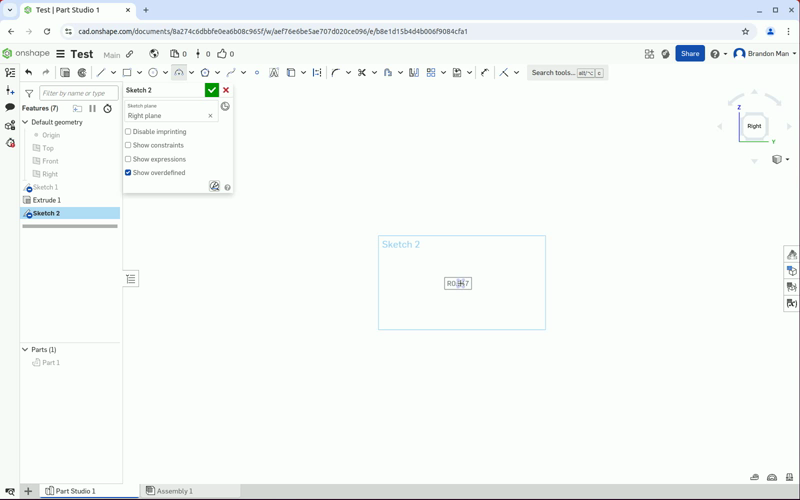
scroll(-6)
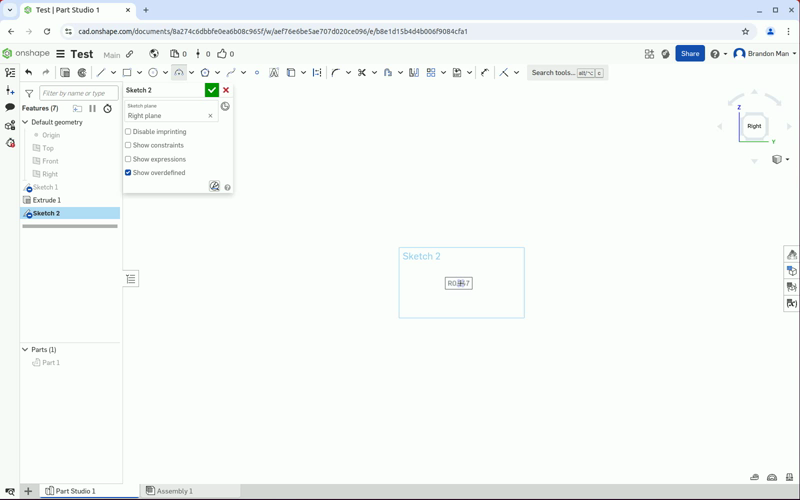
scroll(-6)
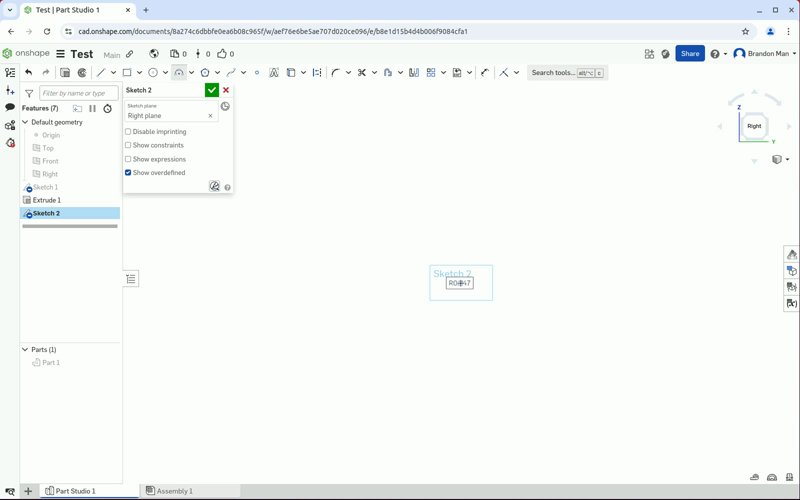
key_up(shift)
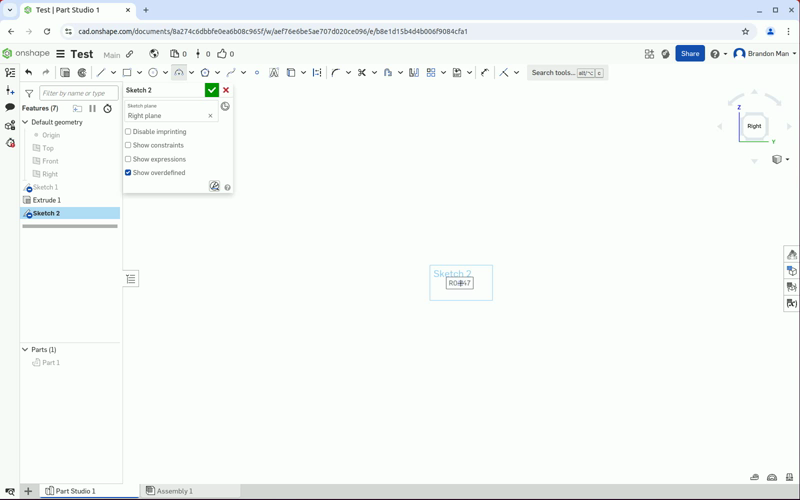
key(esc)
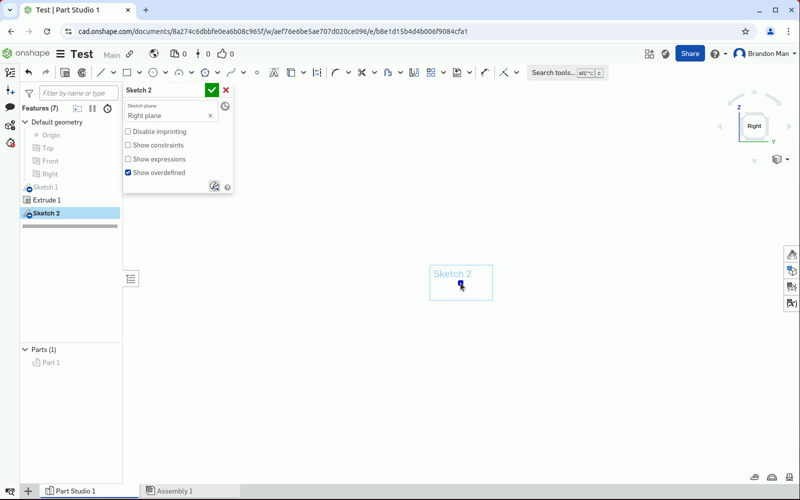
mouse_move(461, 282)
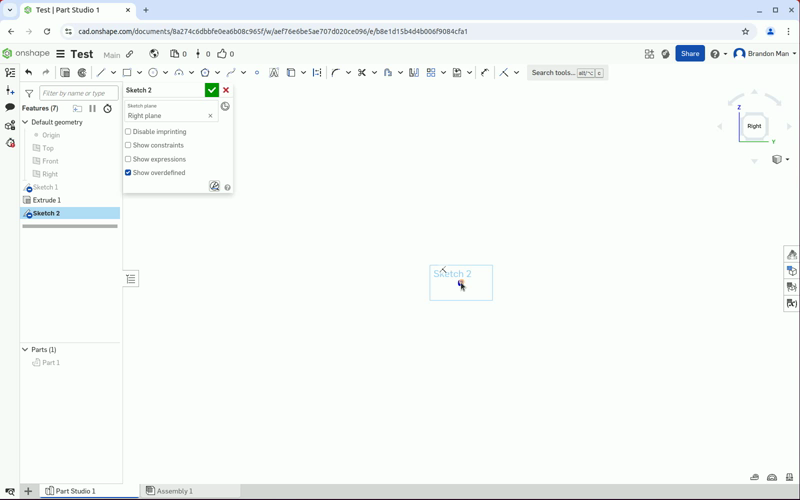
scroll(6)
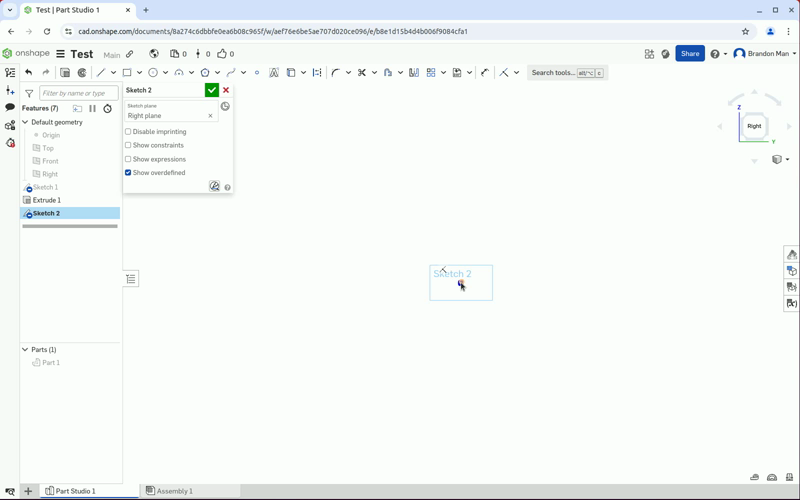
scroll(6)
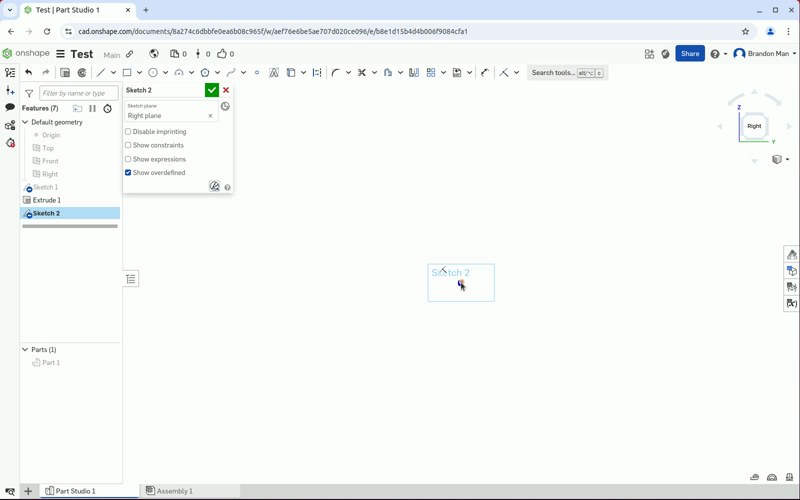
scroll(6)
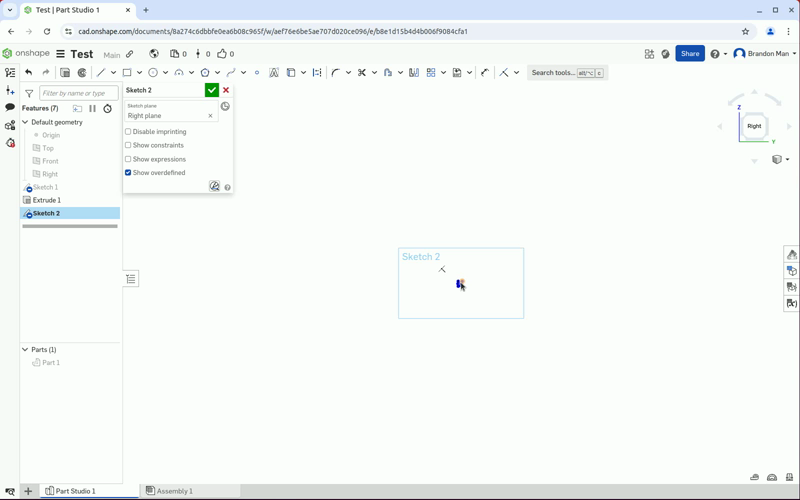
scroll(6)
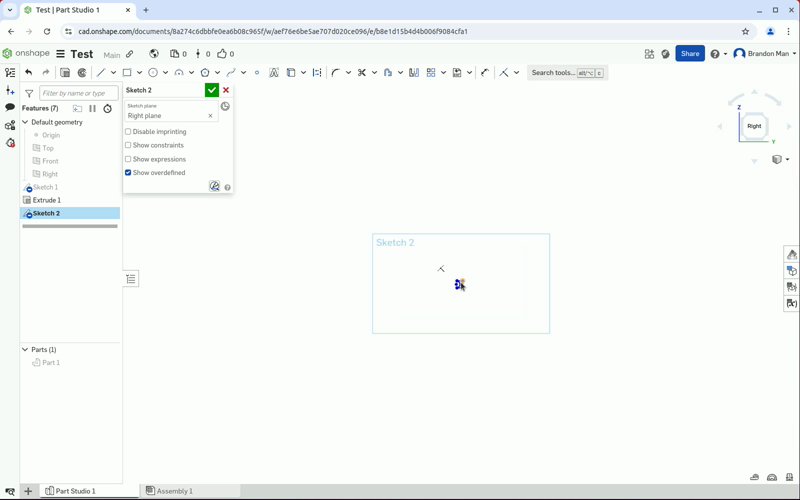
scroll(6)
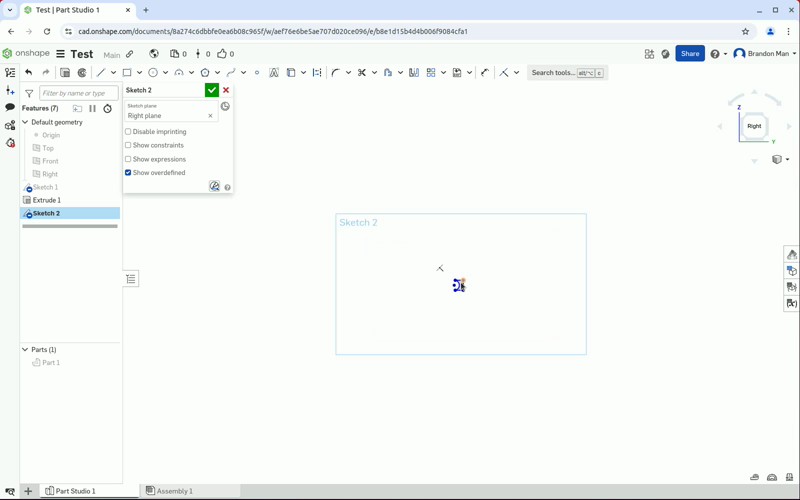
scroll(6)
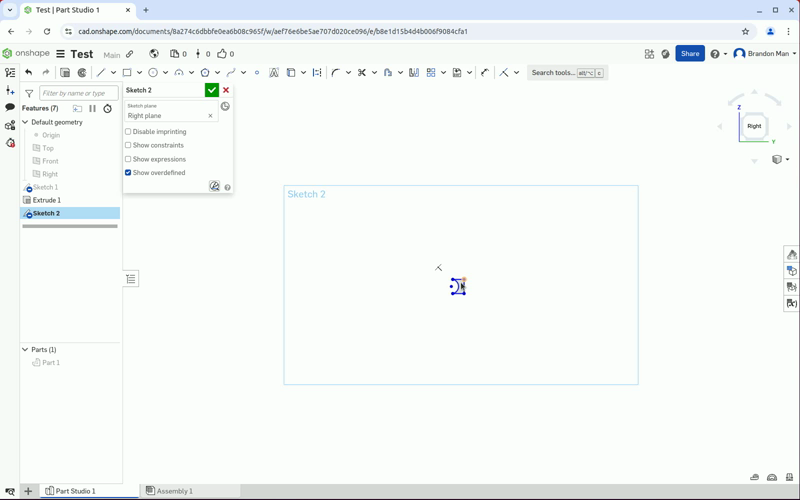
scroll(6)
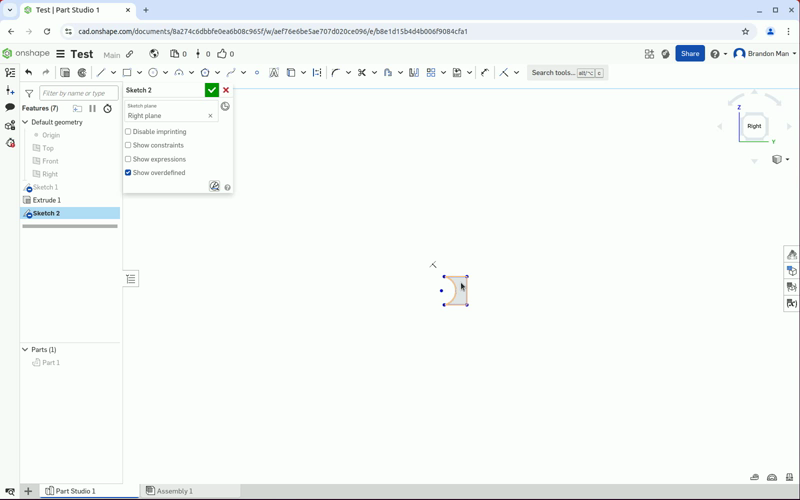
click(461, 282)
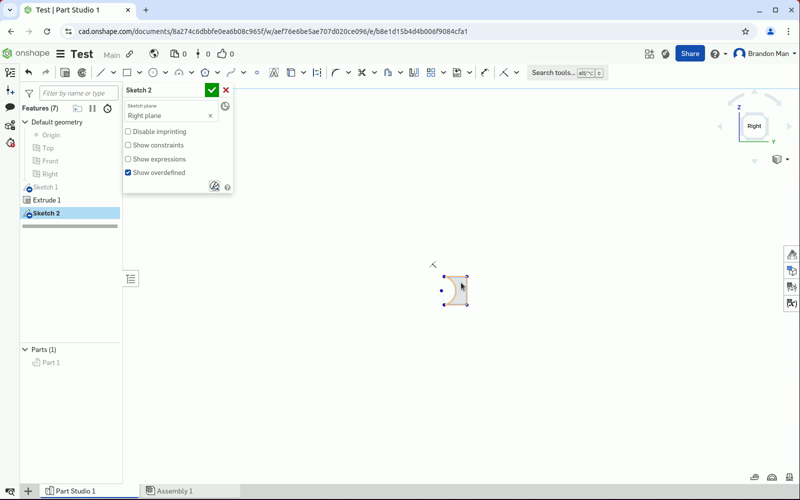
scroll(-6)
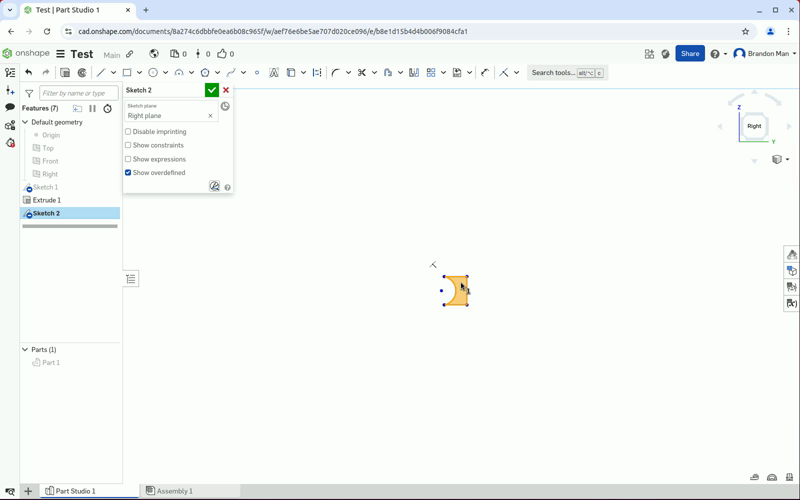
scroll(-6)
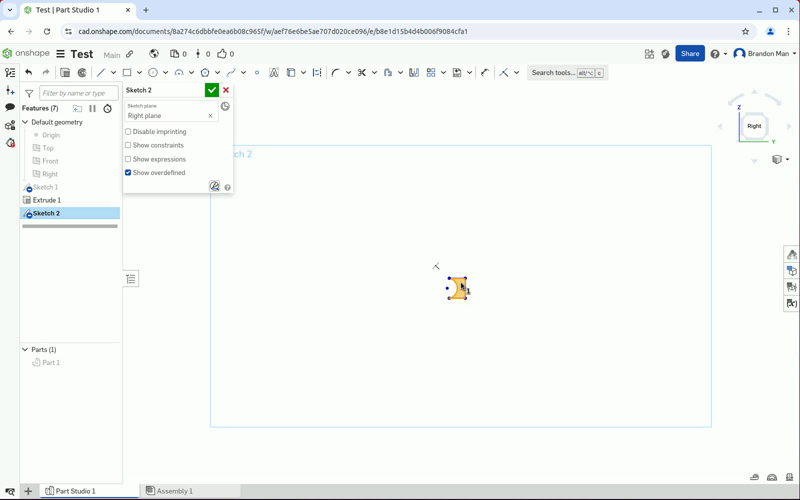
scroll(-6)
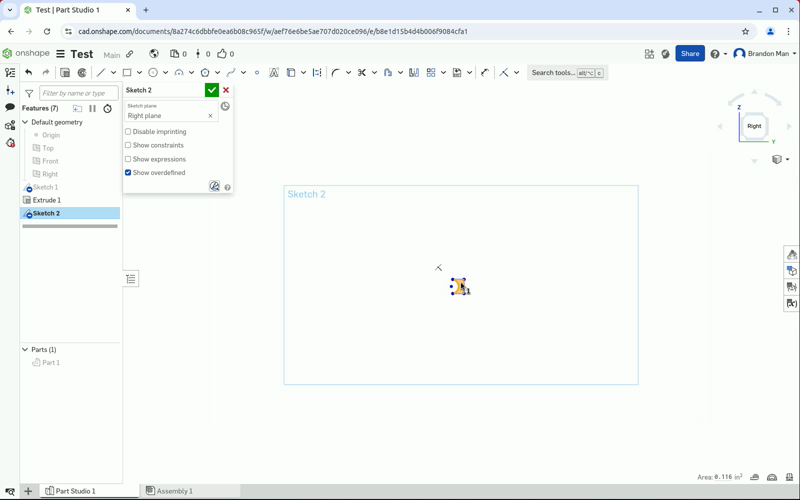
scroll(-6)
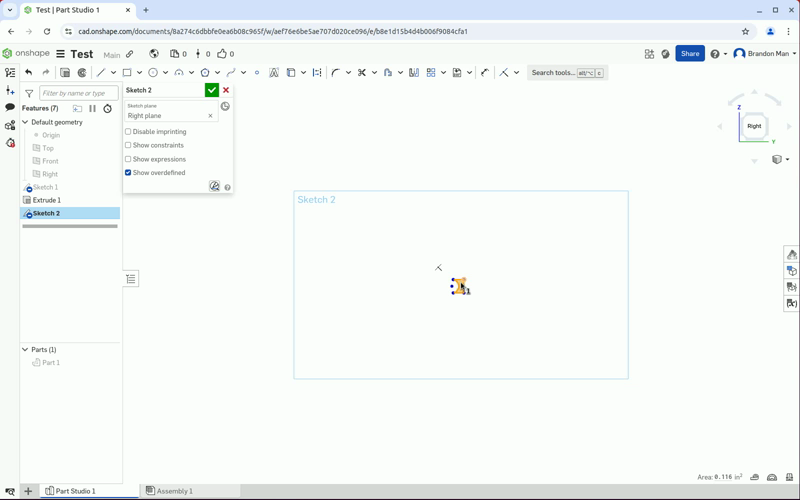
scroll(-6)
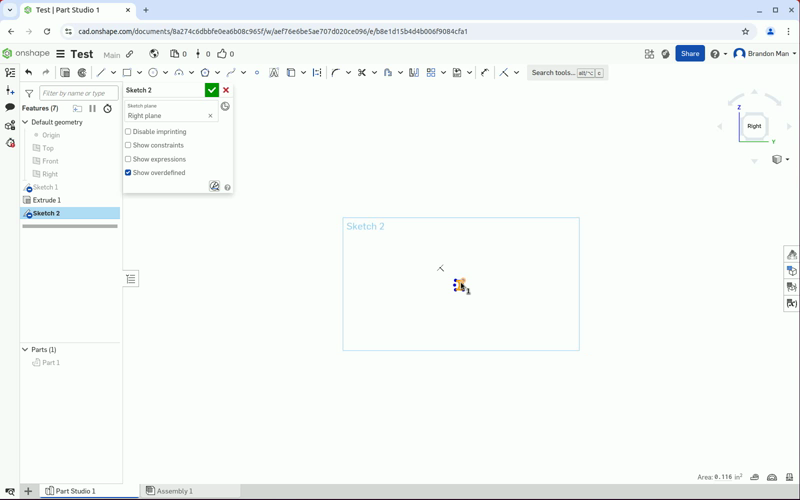
scroll(-6)
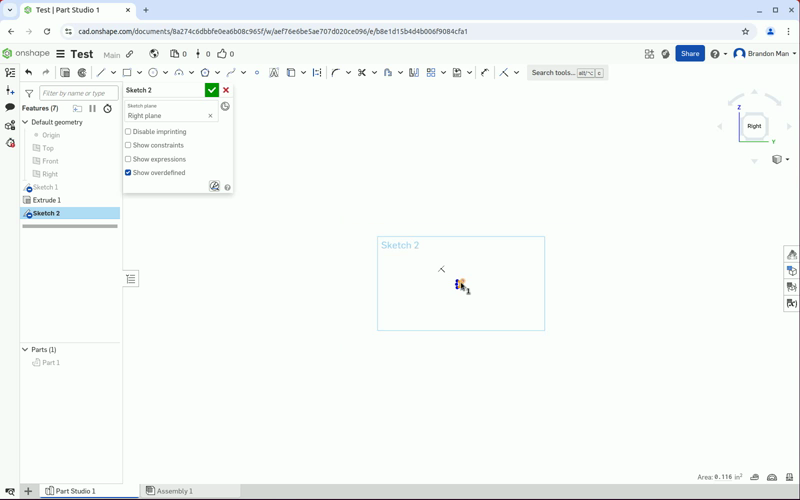
scroll(-6)
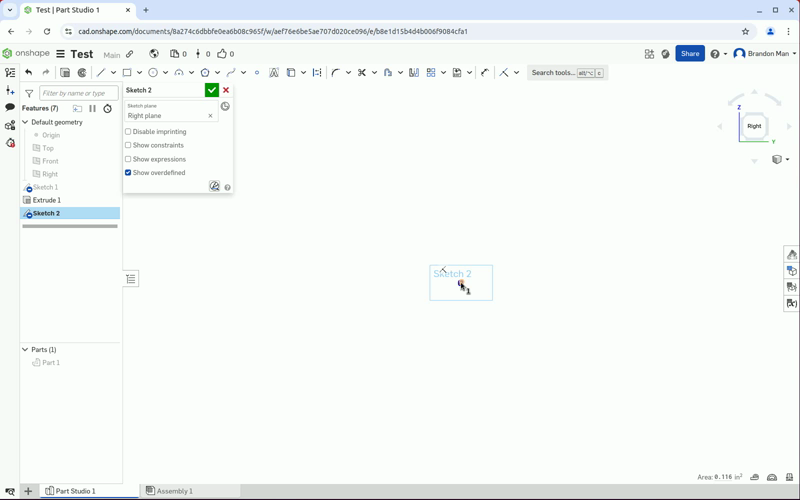
mouse_move(73, 352)
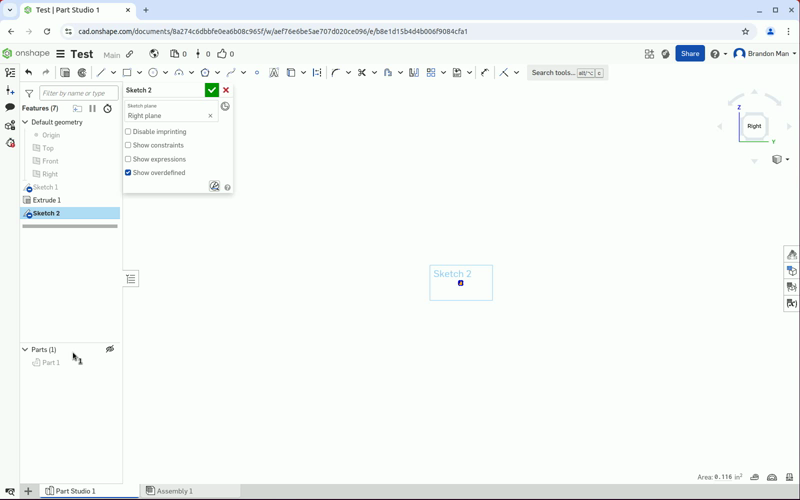
key(shift+y)
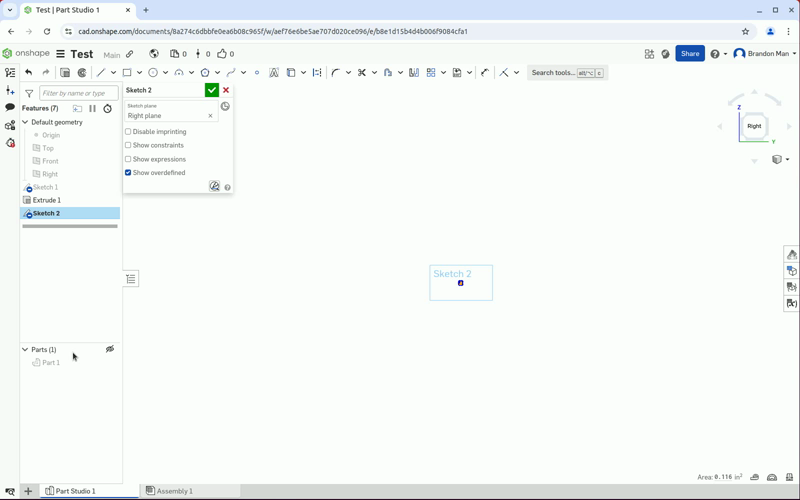
key(shift+e)
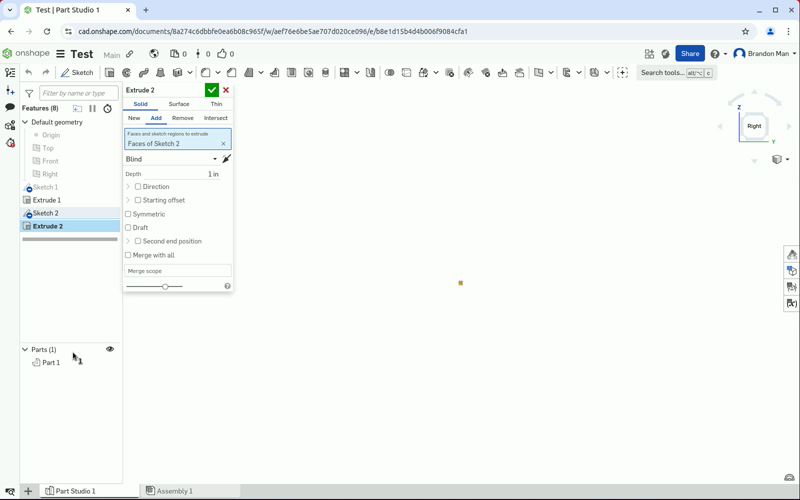
mouse_move(143, 106)
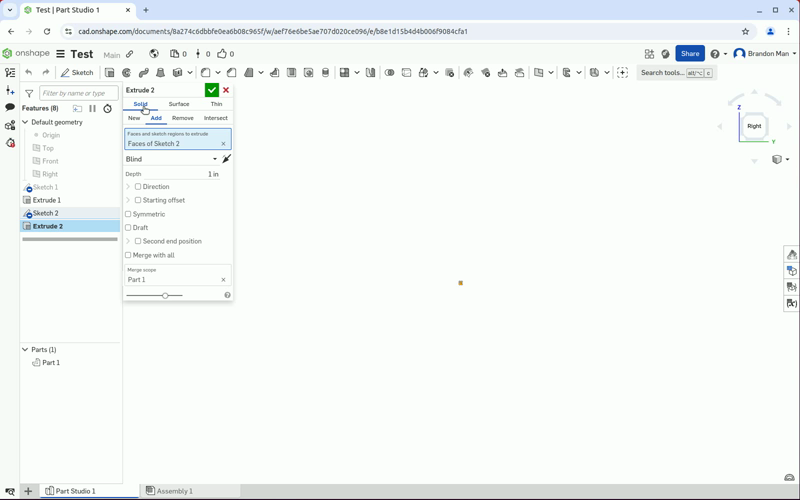
click(143, 106)
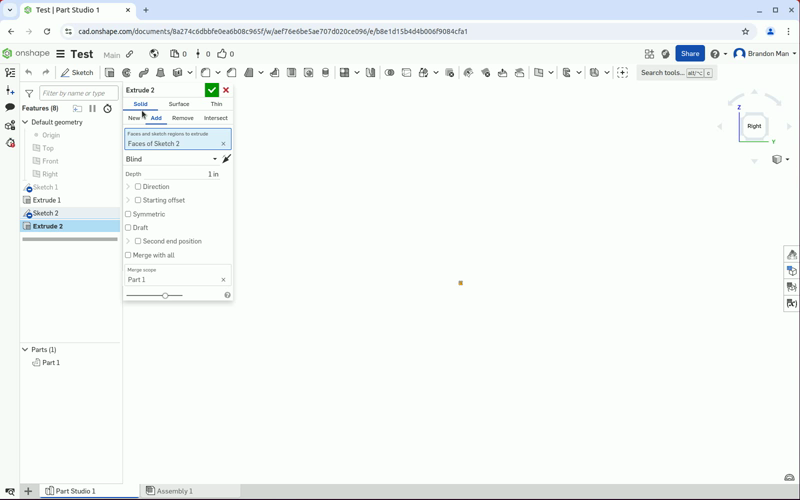
mouse_move(137, 120)
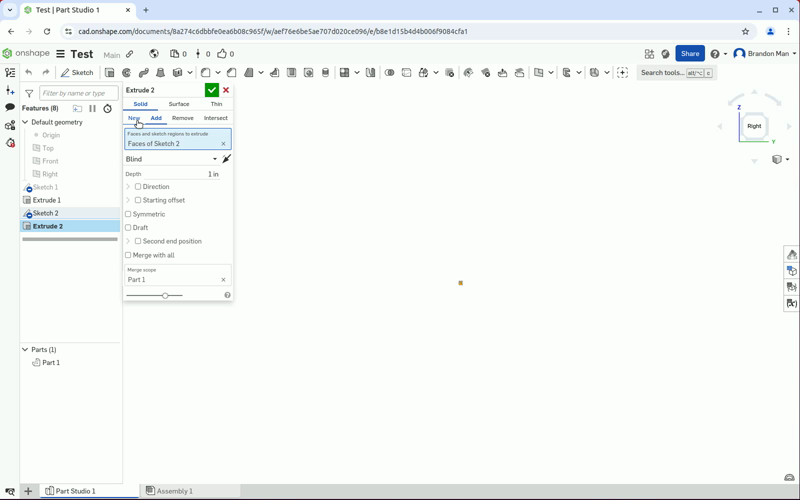
click(137, 120)
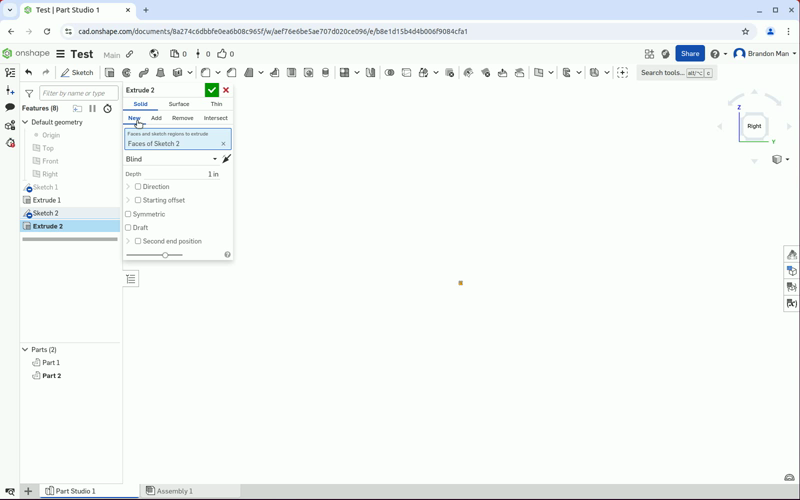
key(tab, 4)
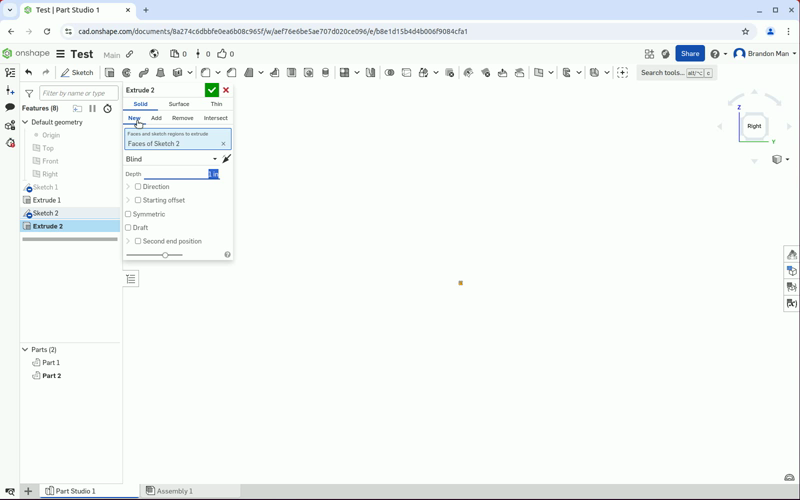
text(-0.482)
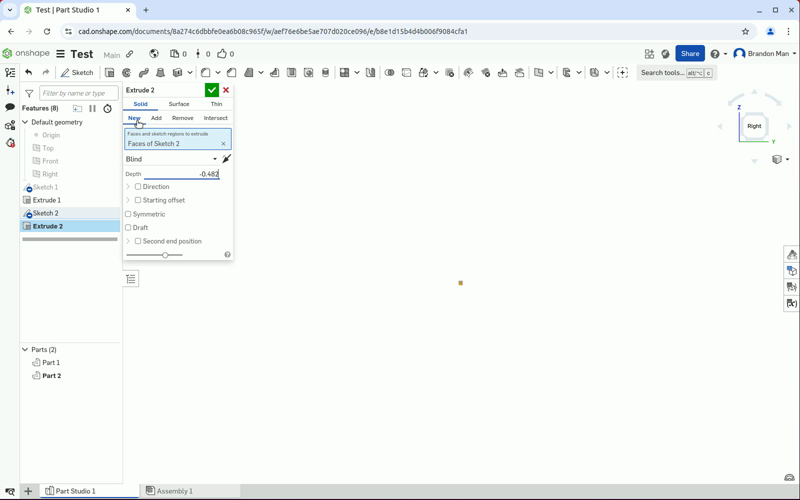
key(tab, 3)
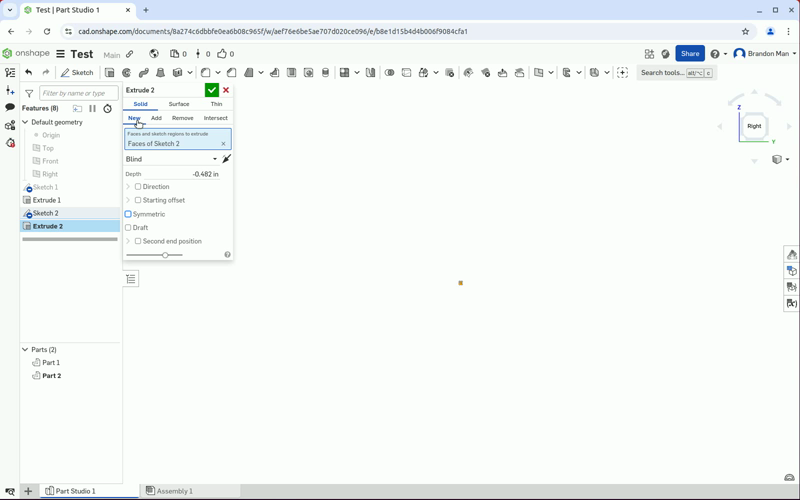
key(space)
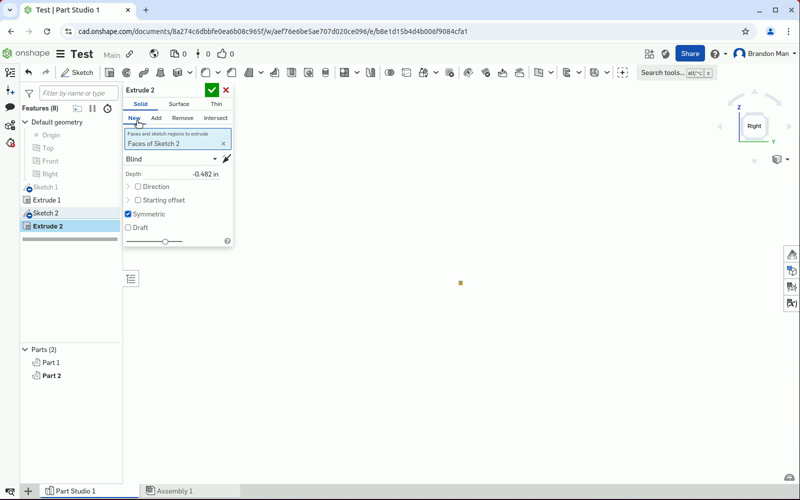
key(enter)
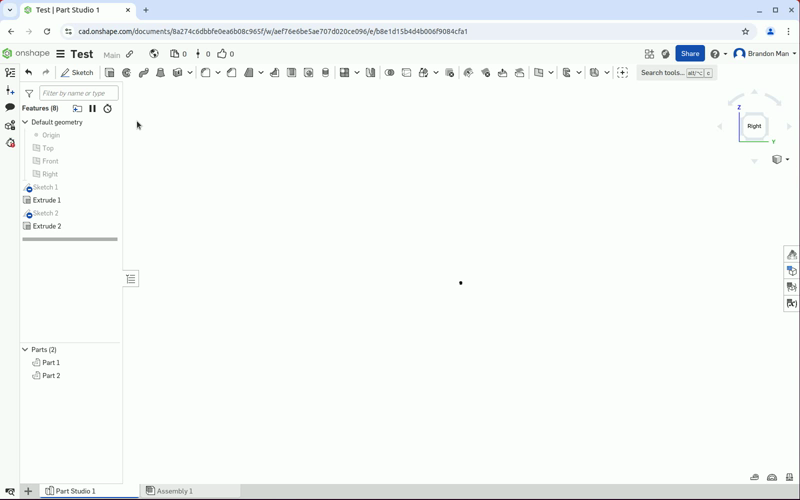
key(shift+h)
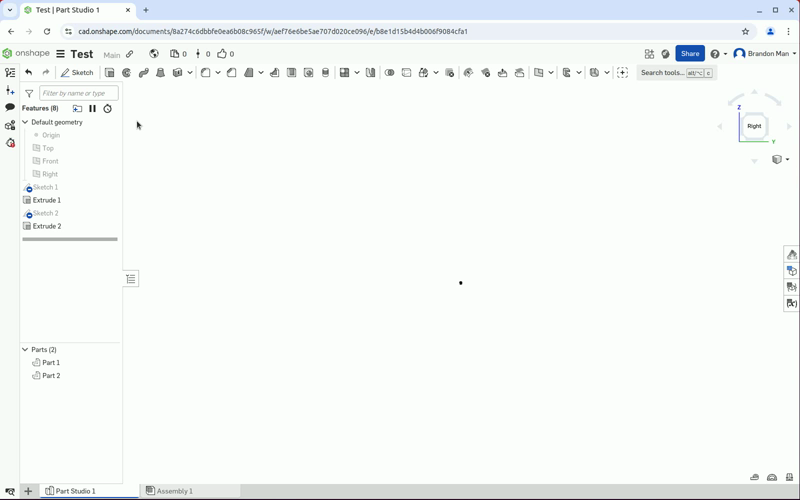
key(shift+h)
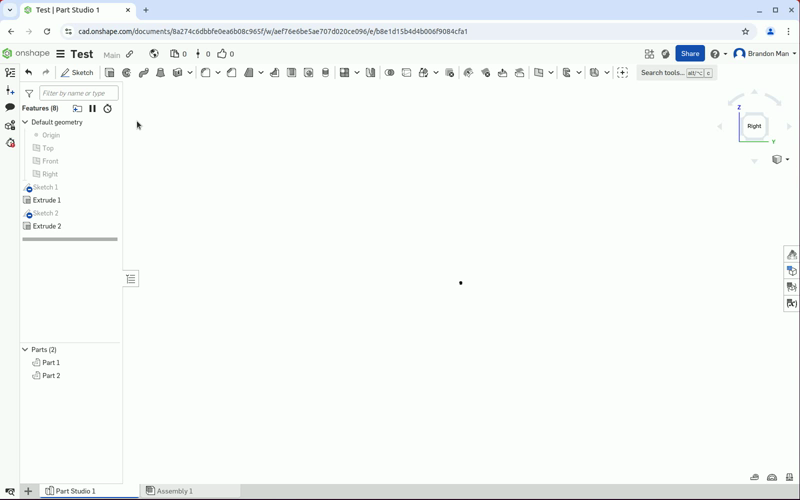
mouse_move(73, 189)
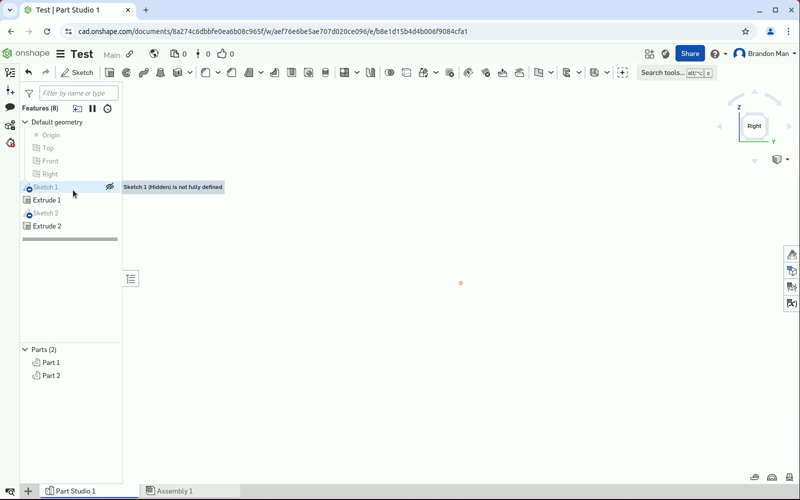
click(73, 189)
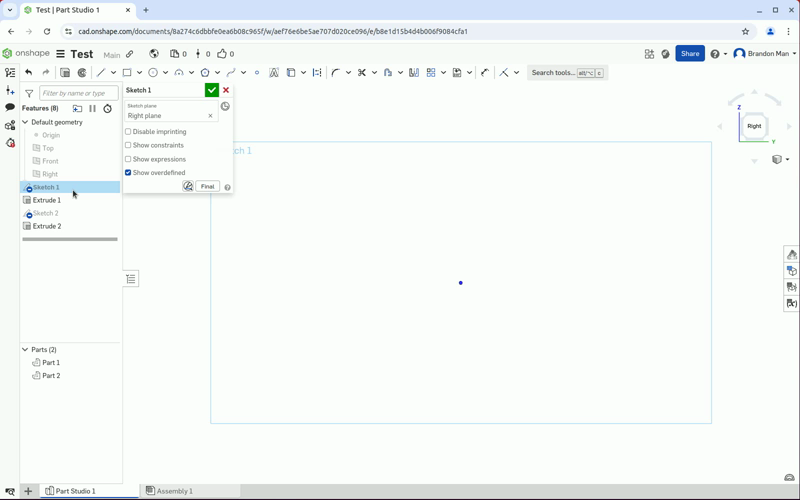
mouse_move(229, 92)
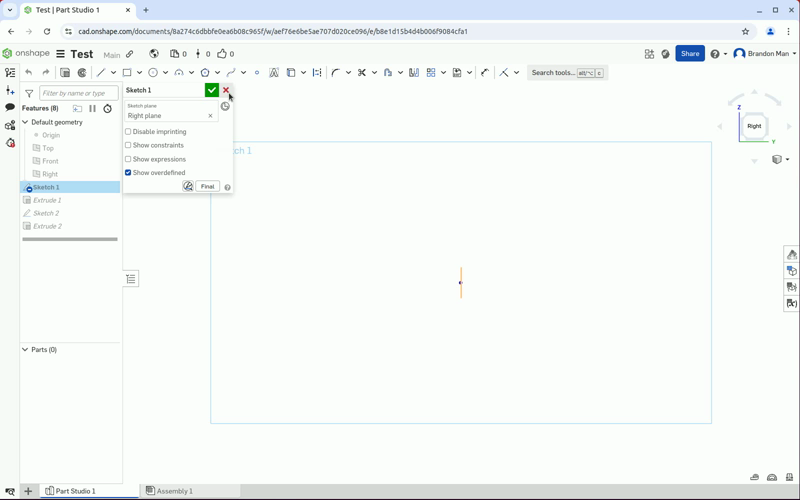
click(229, 92)
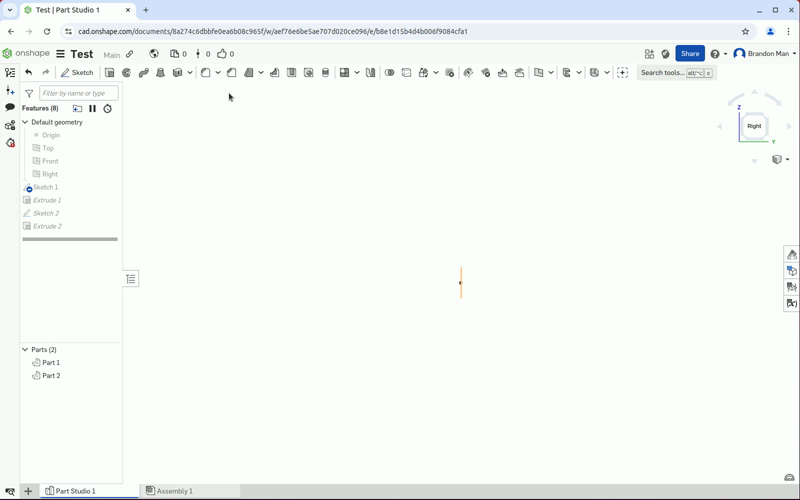
mouse_move(73, 352)
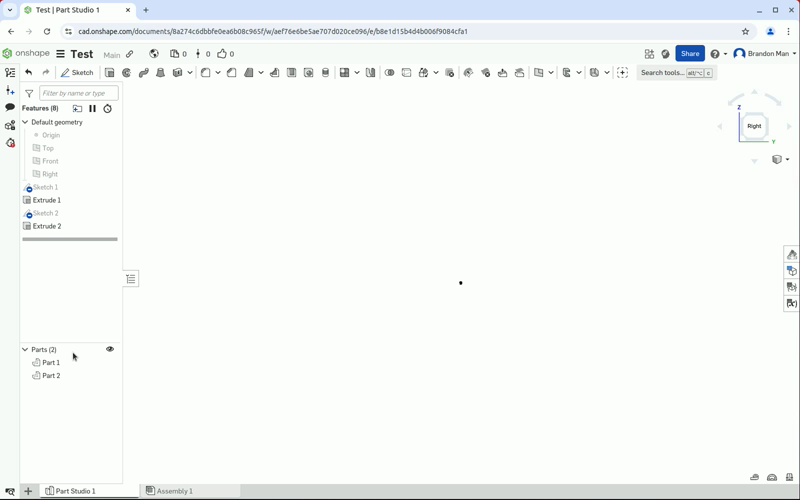
key(y)
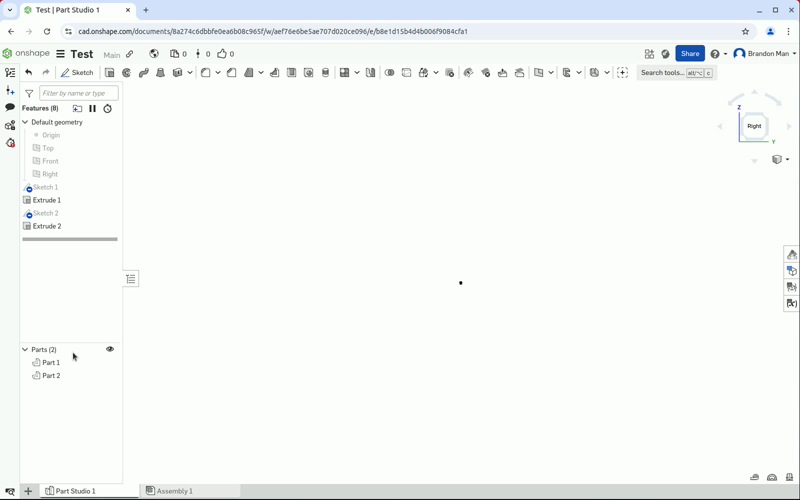
key(shift+p)
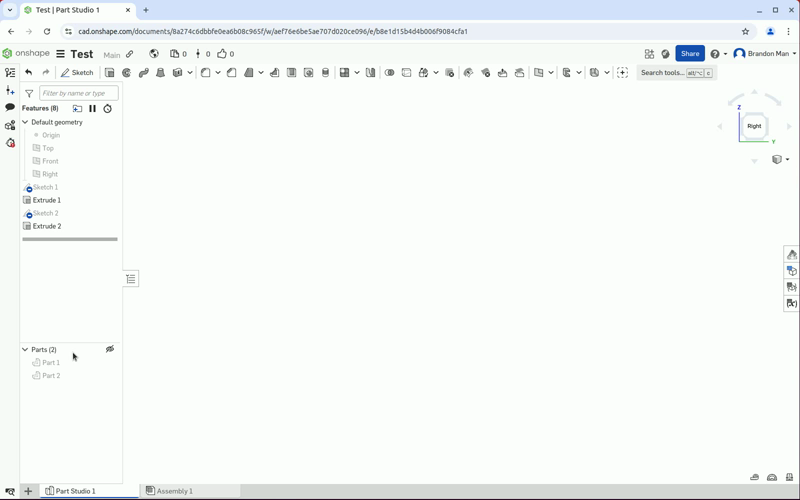
key(space)
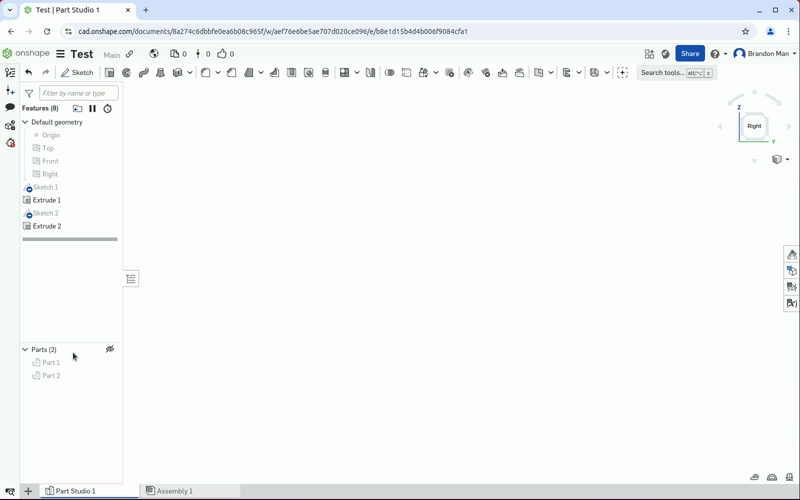
key_down(shift)
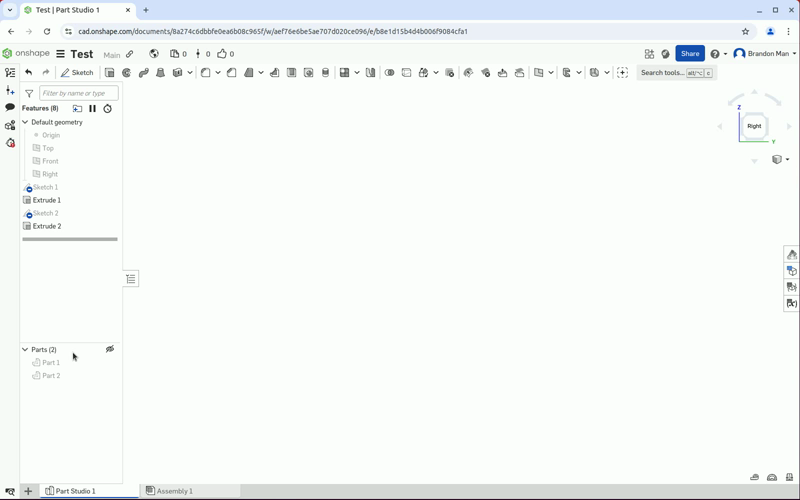
key(right)
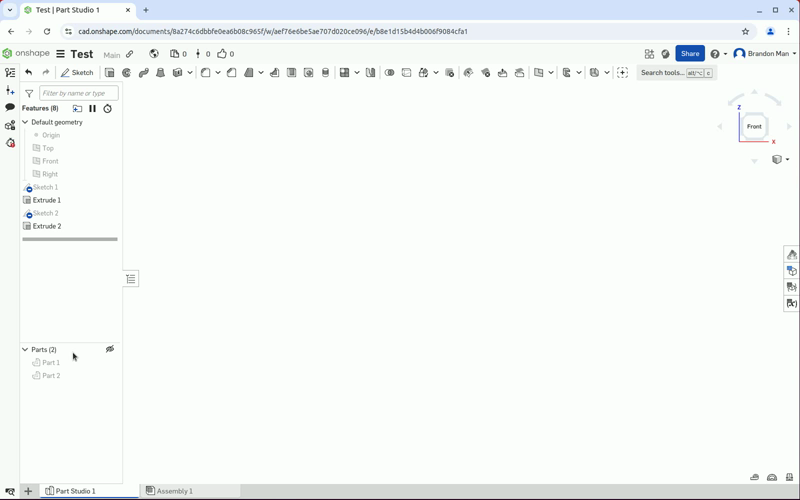
key_up(shift)
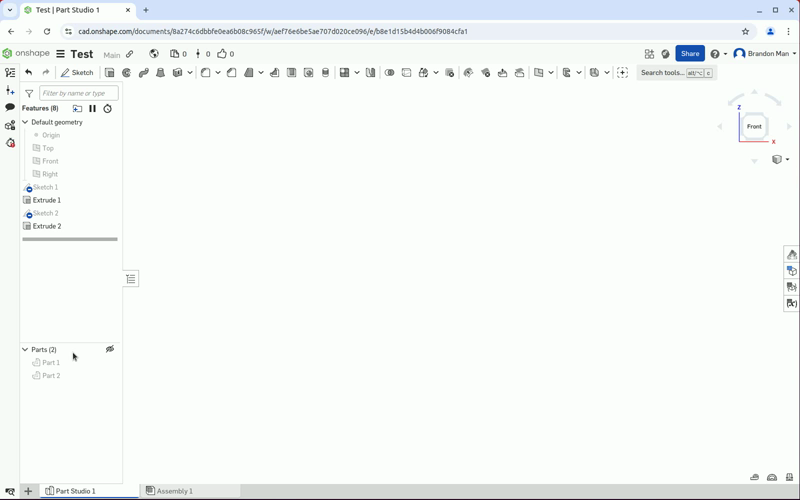
mouse_move(73, 352)
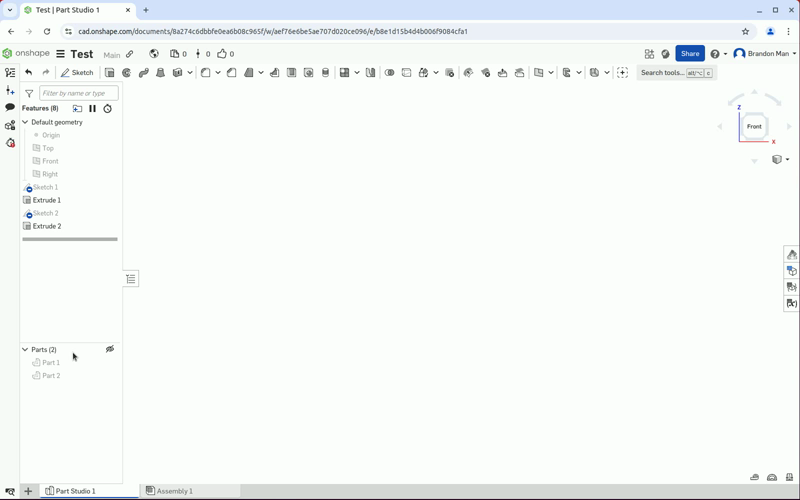
key(shift+y)
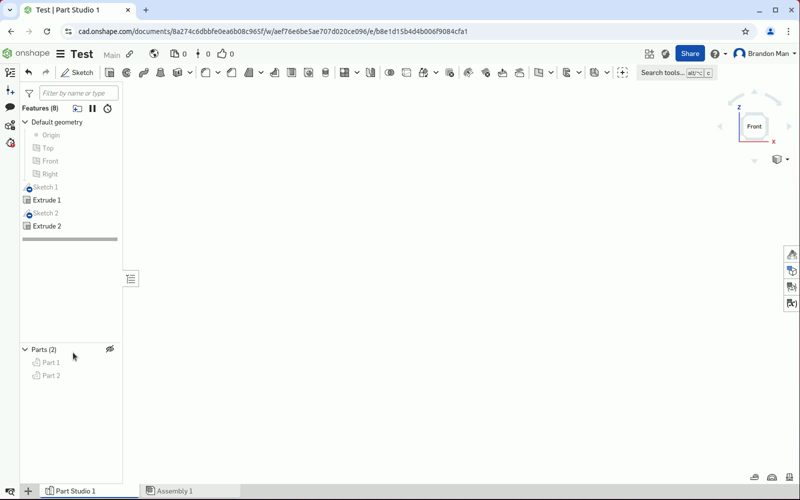
key(shift+s)
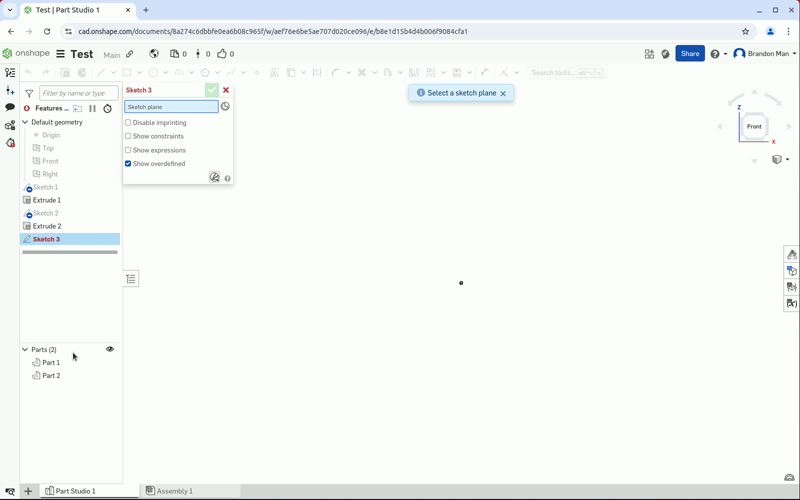
mouse_move(73, 163)
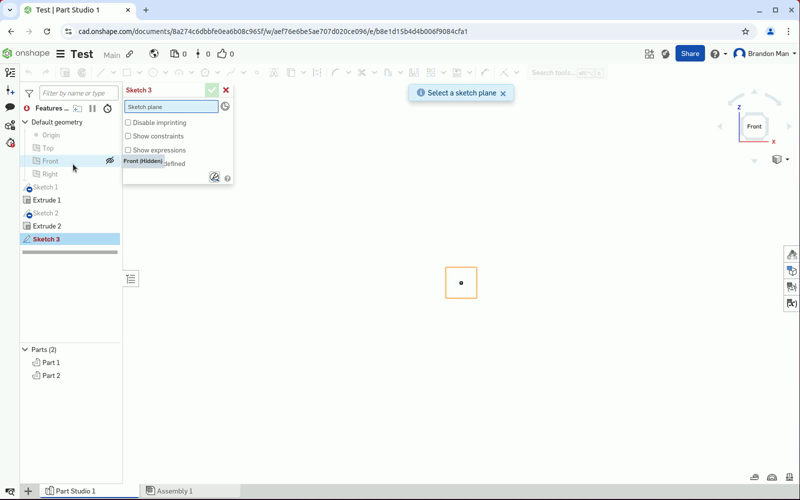
click(73, 163)
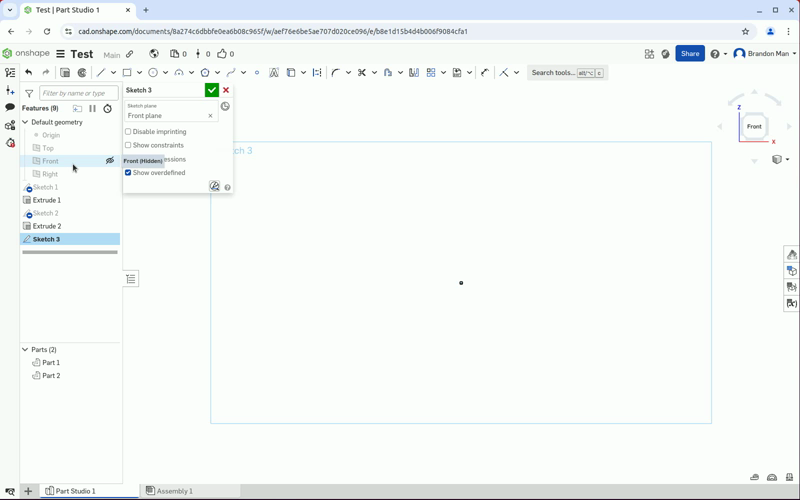
mouse_move(73, 352)
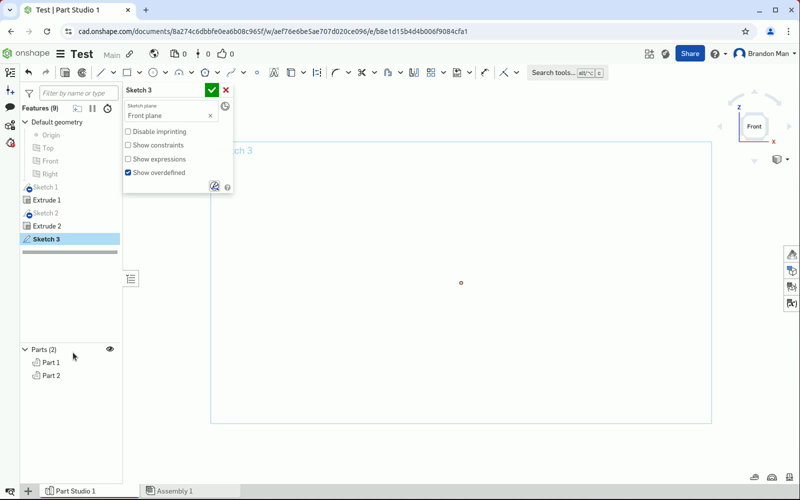
key(y)
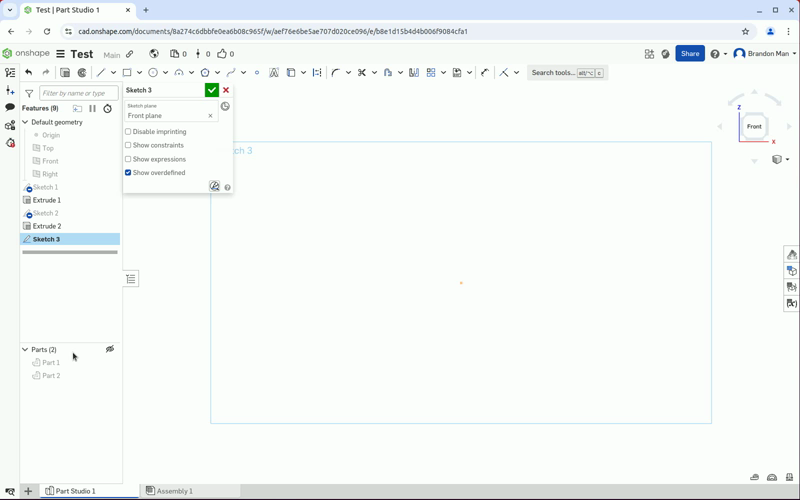
key(c)
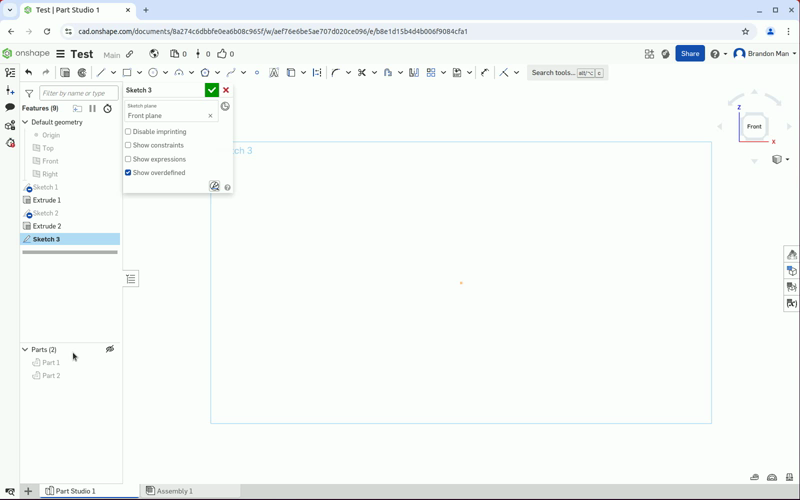
key_down(shift)
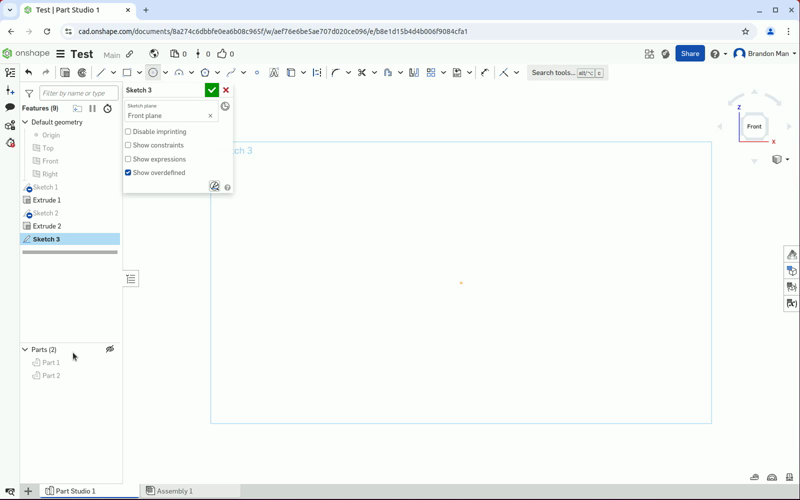
mouse_move(461, 282)
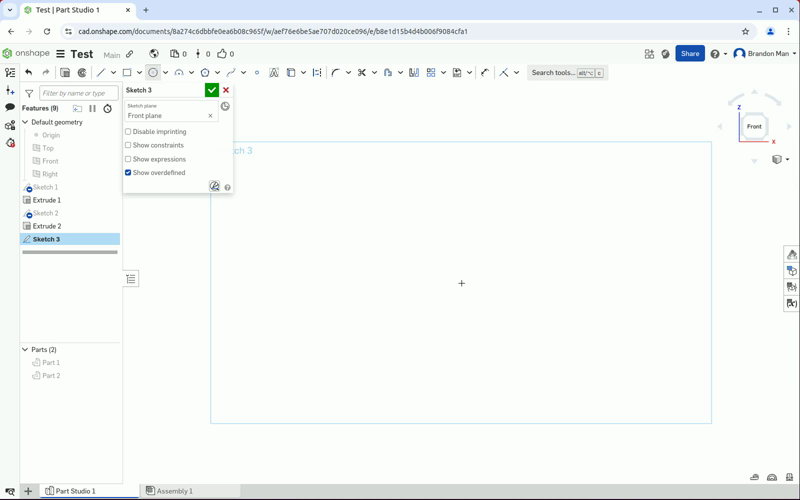
click(461, 282)
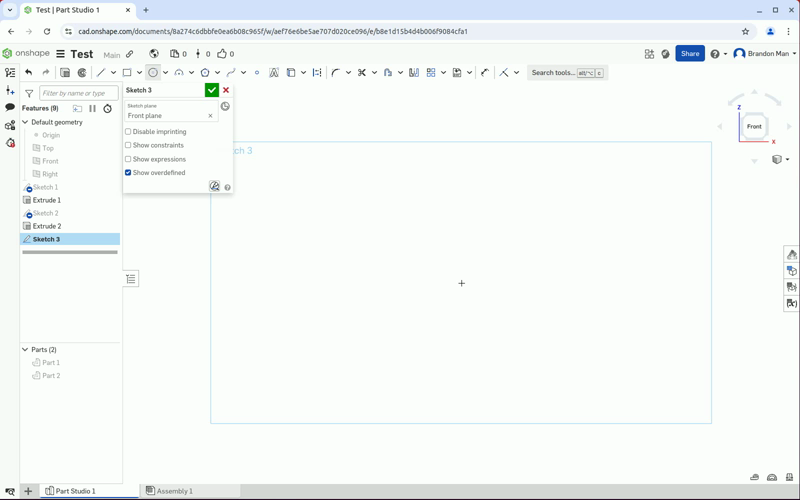
key_up(shift)
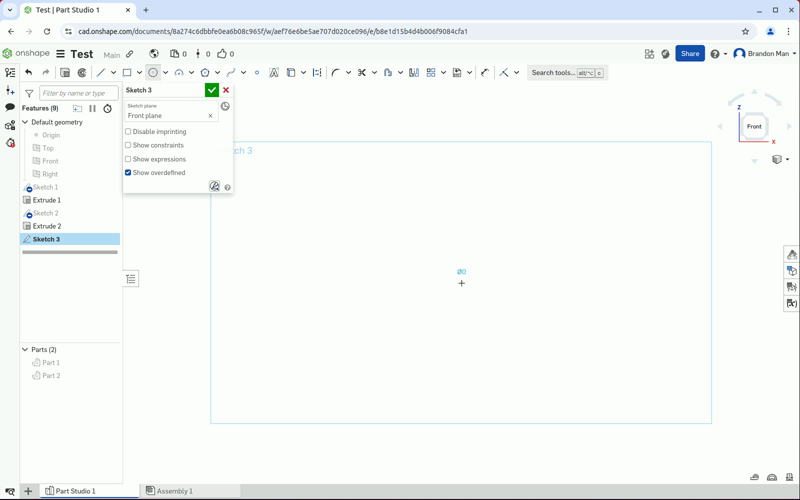
mouse_move(463, 282)
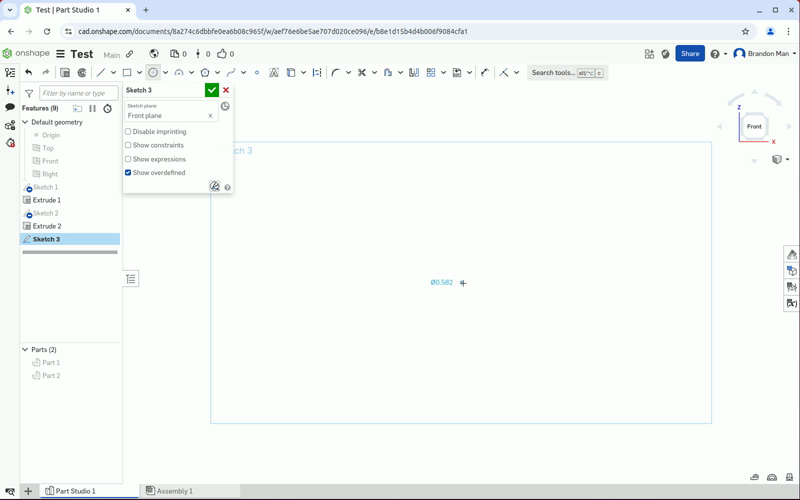
scroll(6)
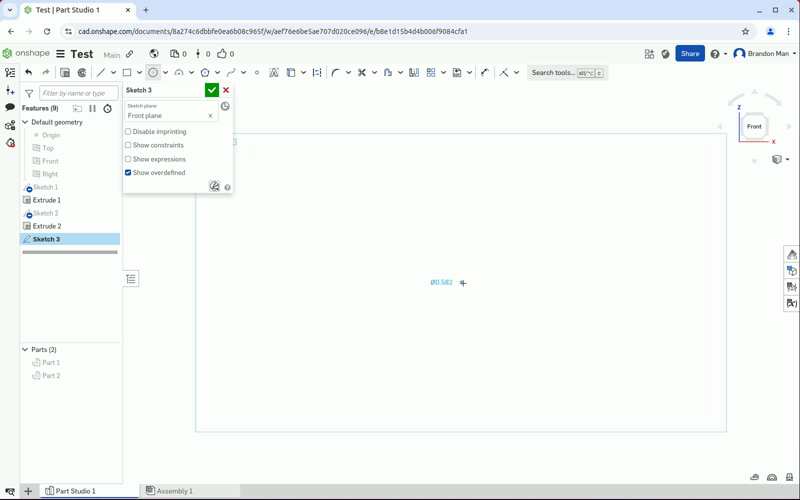
scroll(6)
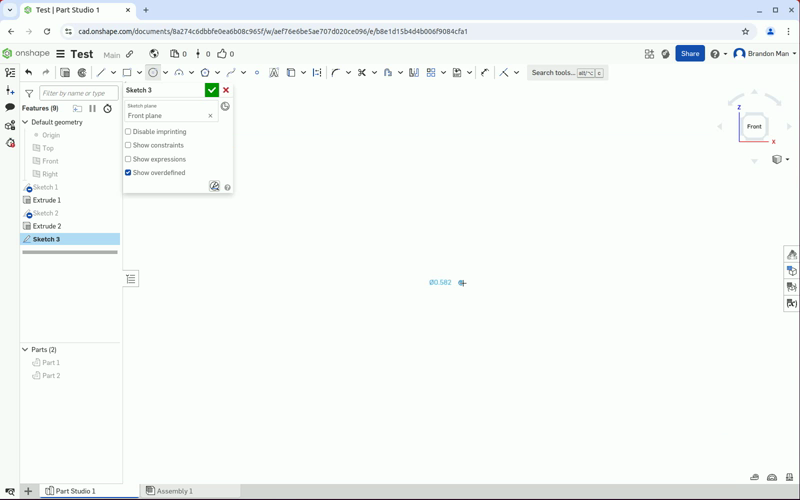
scroll(6)
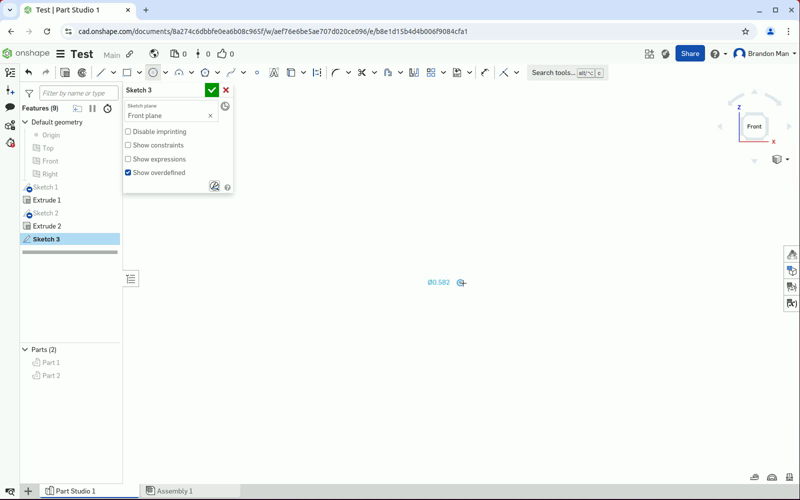
scroll(6)
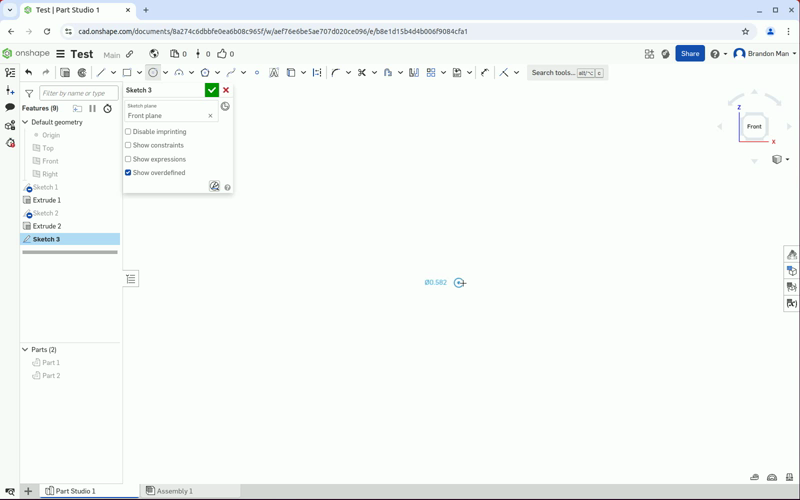
scroll(6)
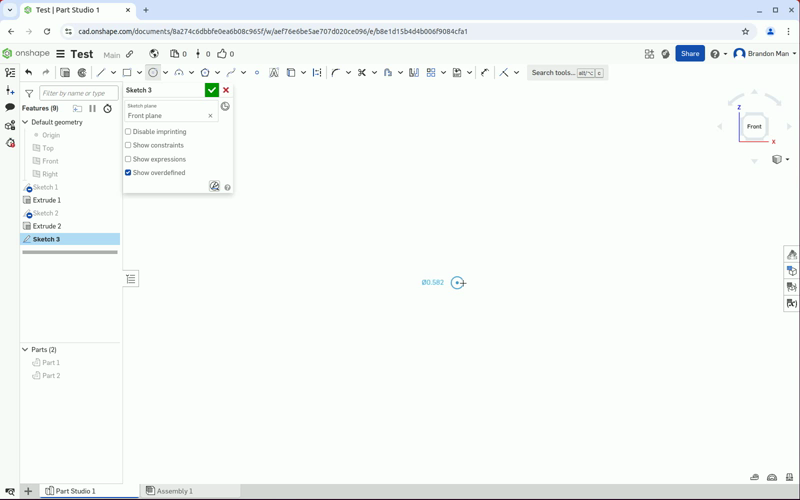
scroll(6)
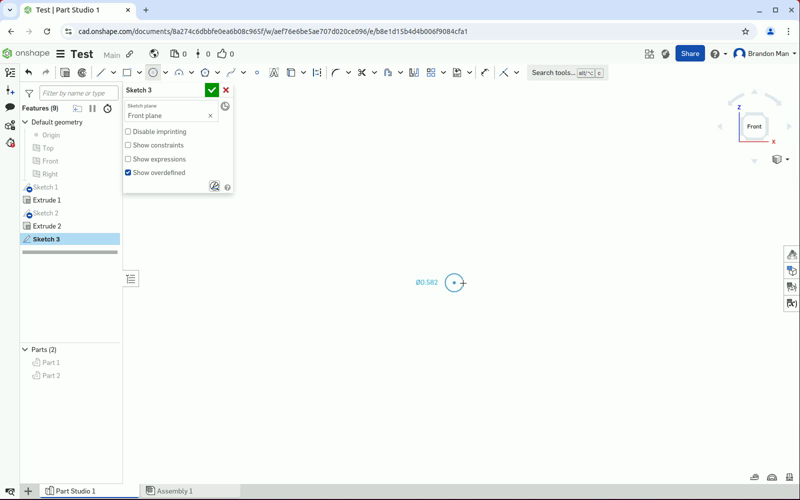
scroll(6)
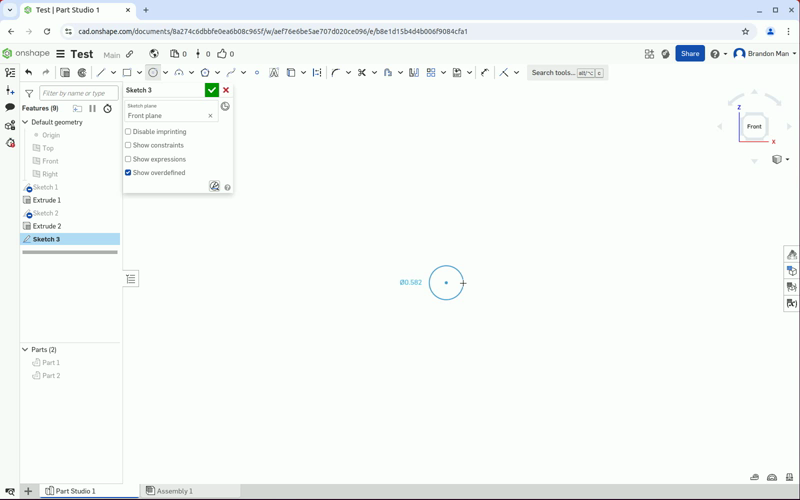
click(463, 282)
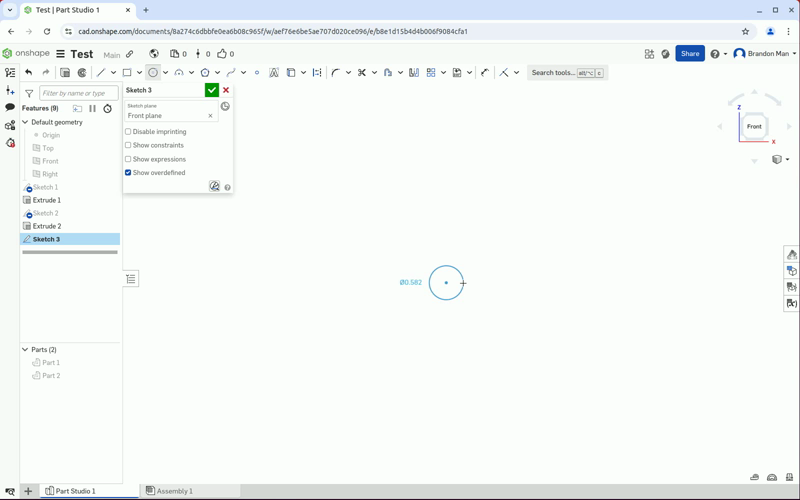
scroll(-6)
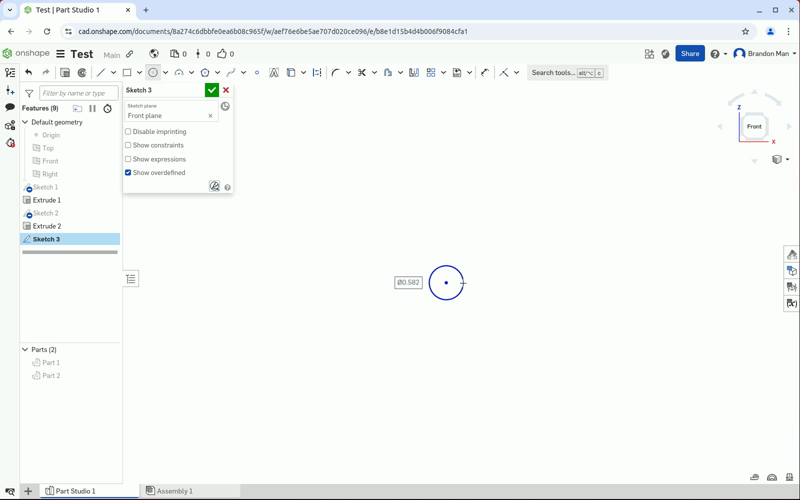
scroll(-6)
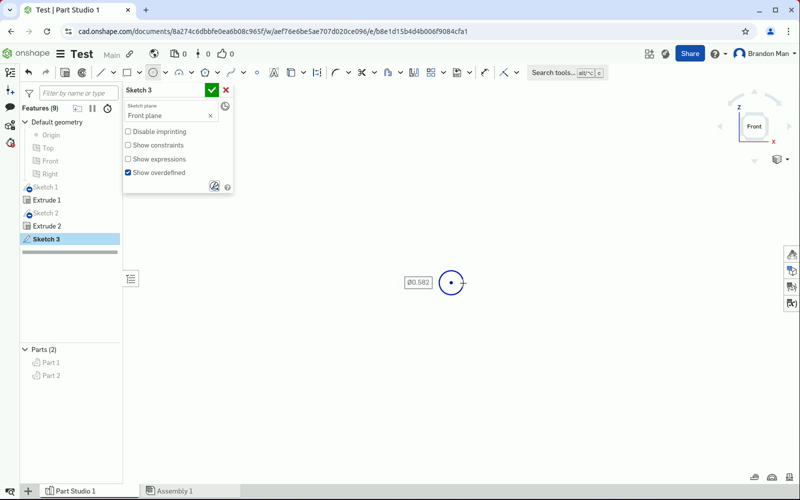
scroll(-6)
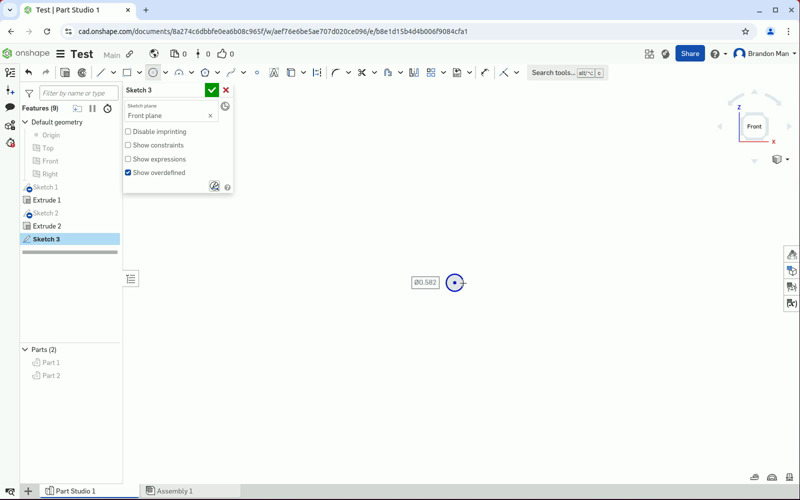
scroll(-6)
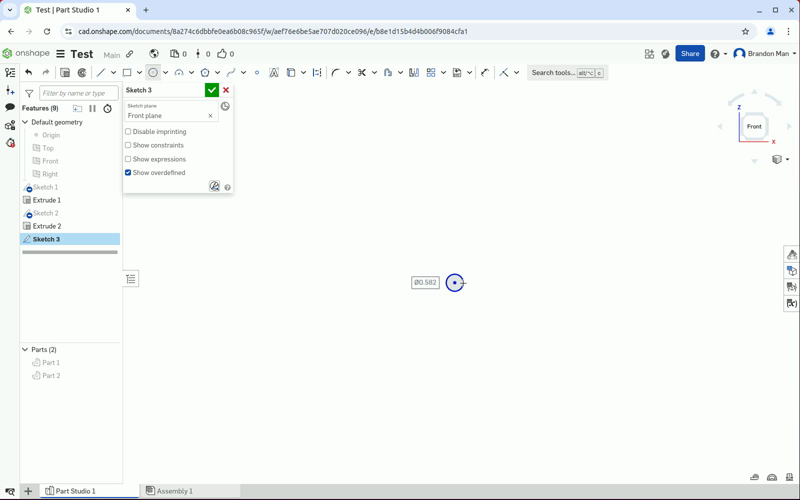
scroll(-6)
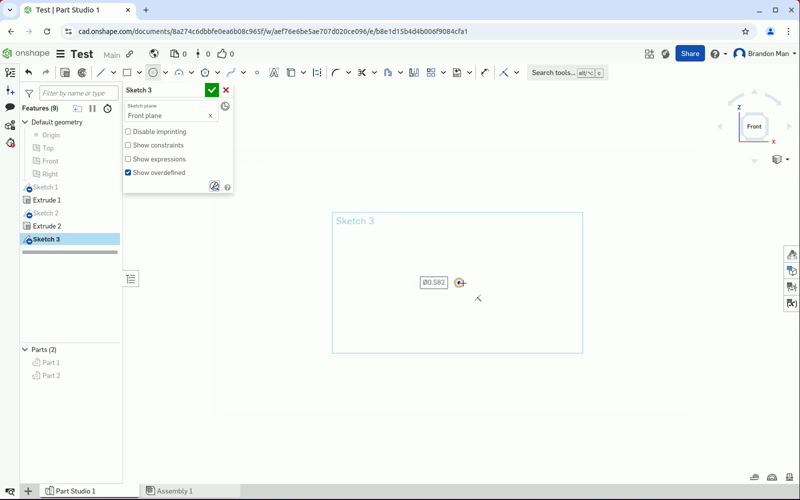
scroll(-6)
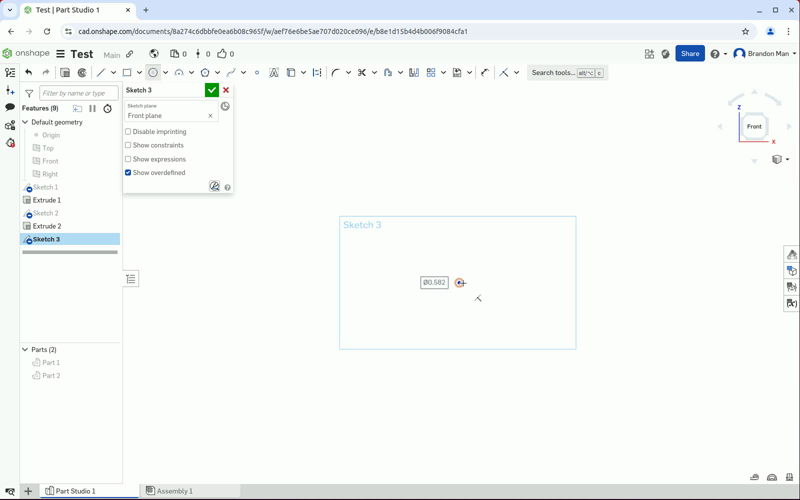
scroll(-6)
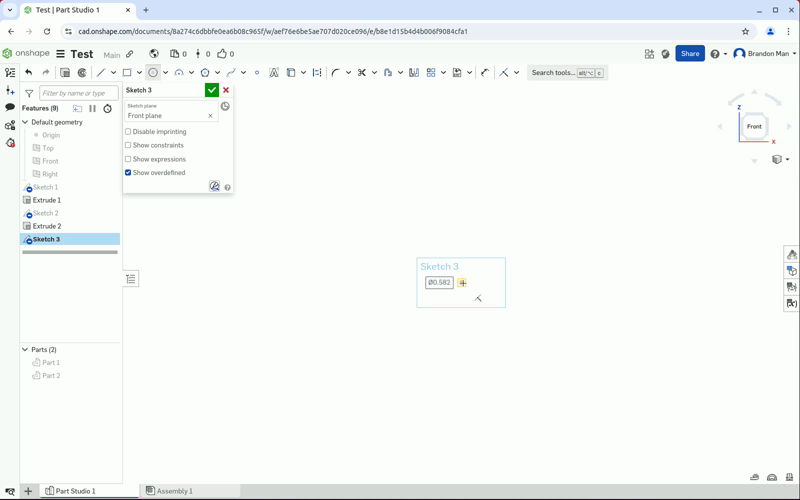
key(esc)
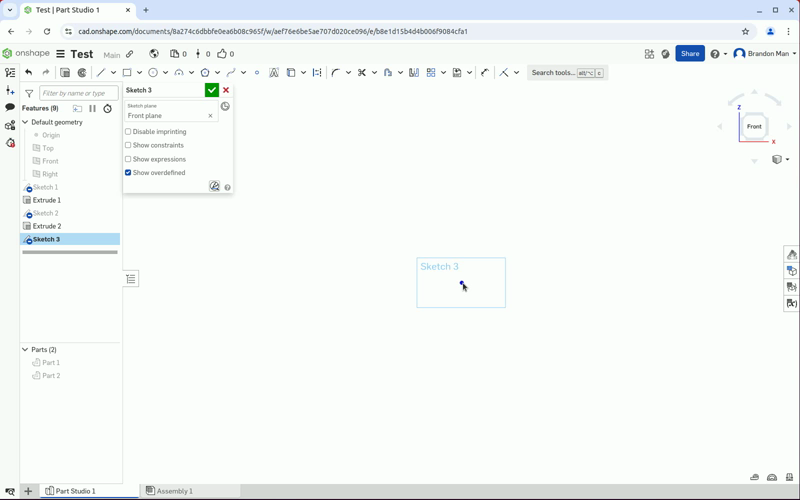
mouse_move(462, 282)
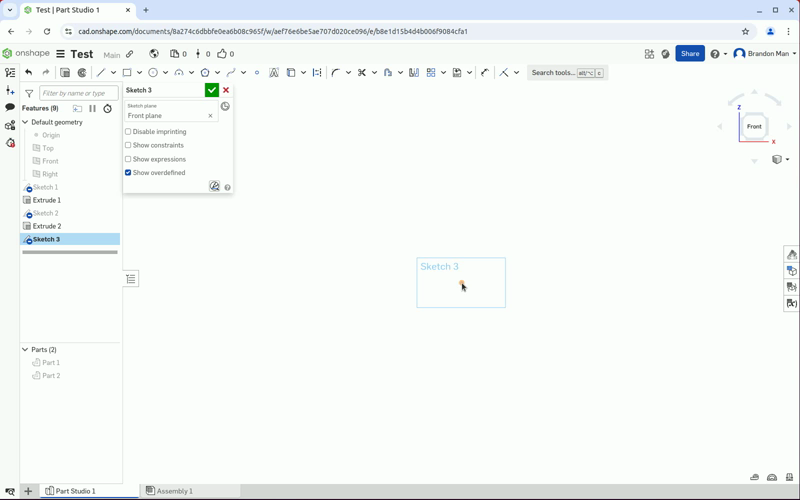
scroll(6)
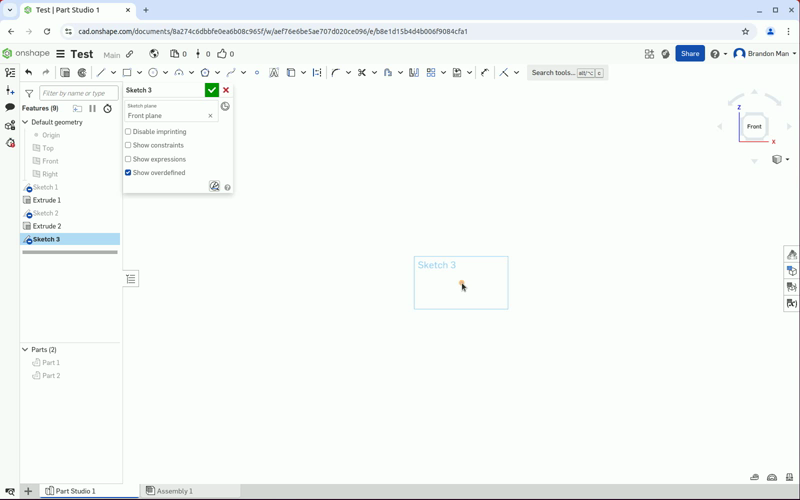
scroll(6)
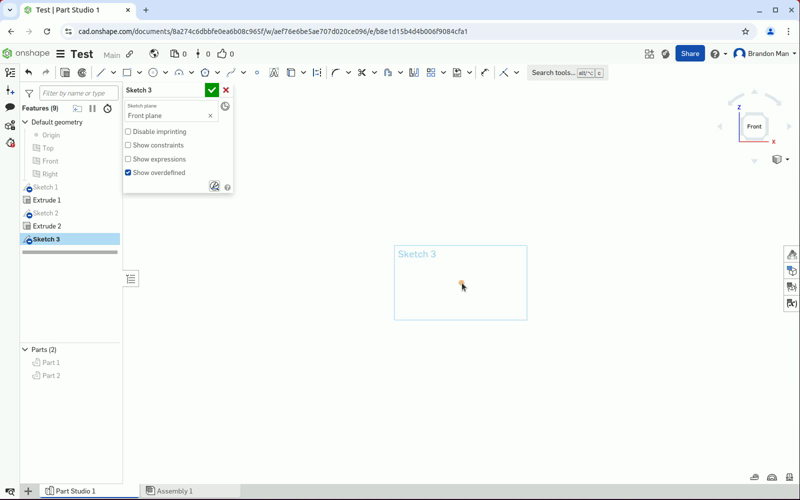
scroll(6)
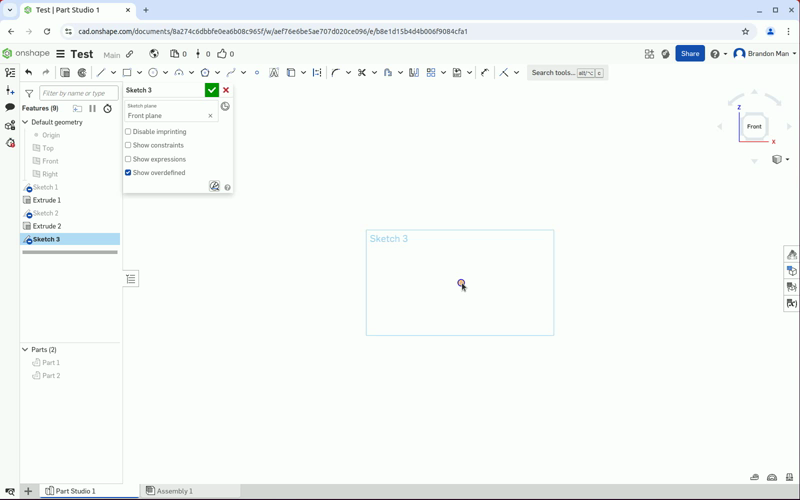
scroll(6)
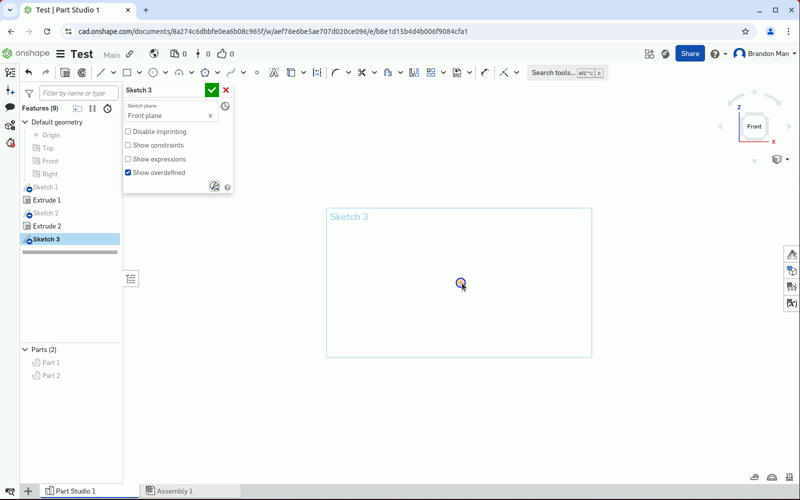
scroll(6)
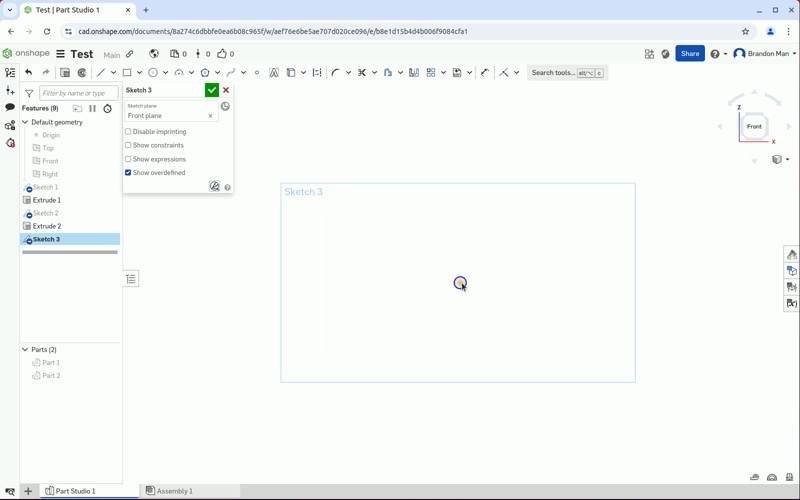
scroll(6)
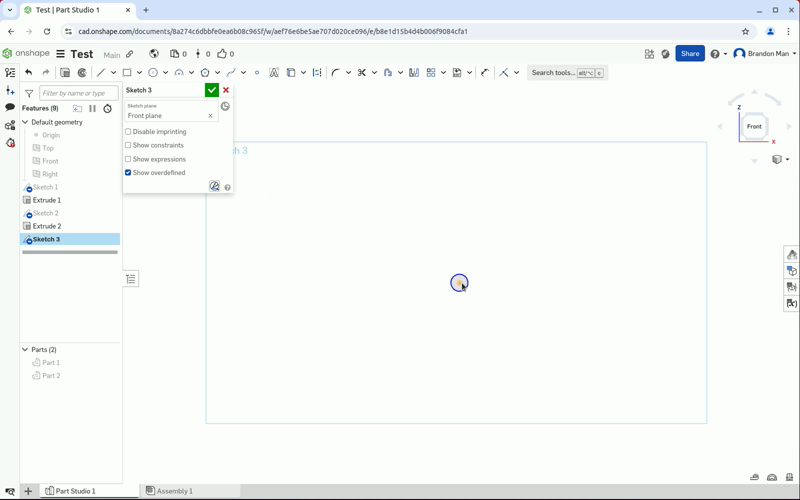
scroll(6)
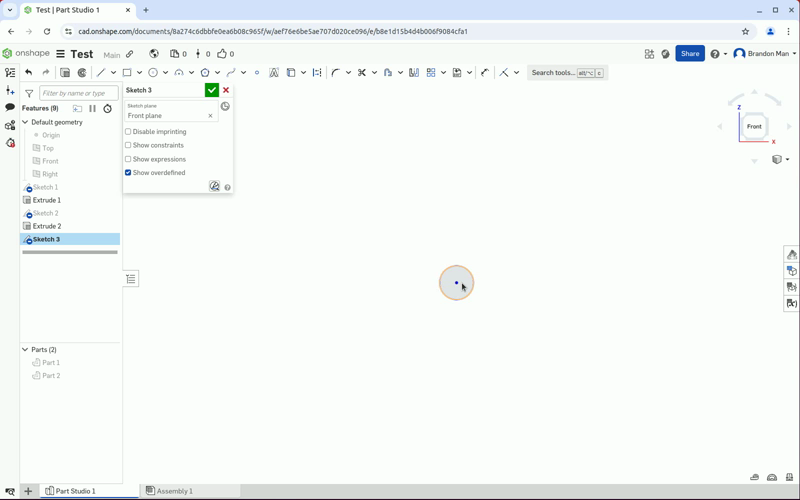
click(462, 282)
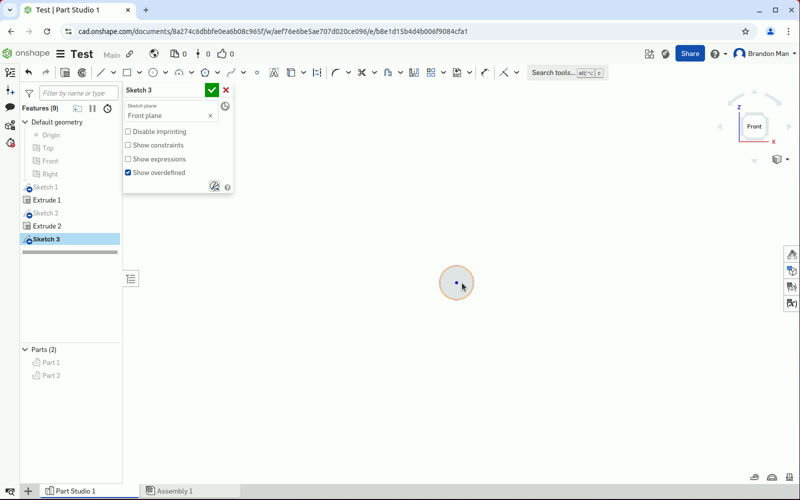
scroll(-6)
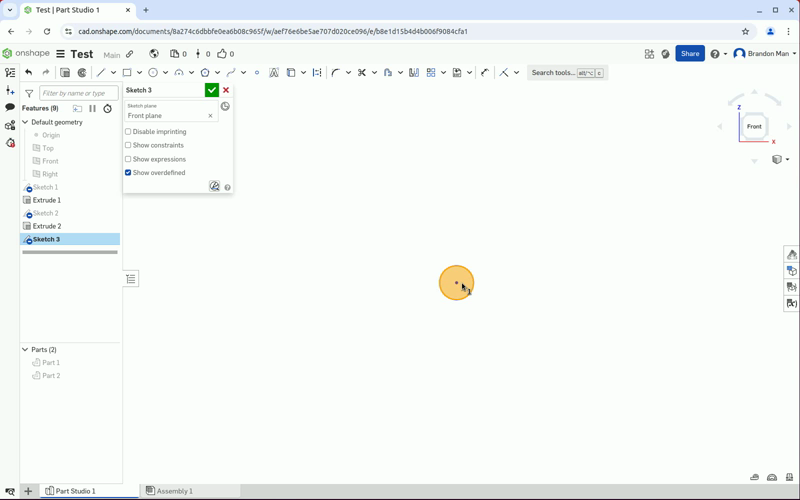
scroll(-6)
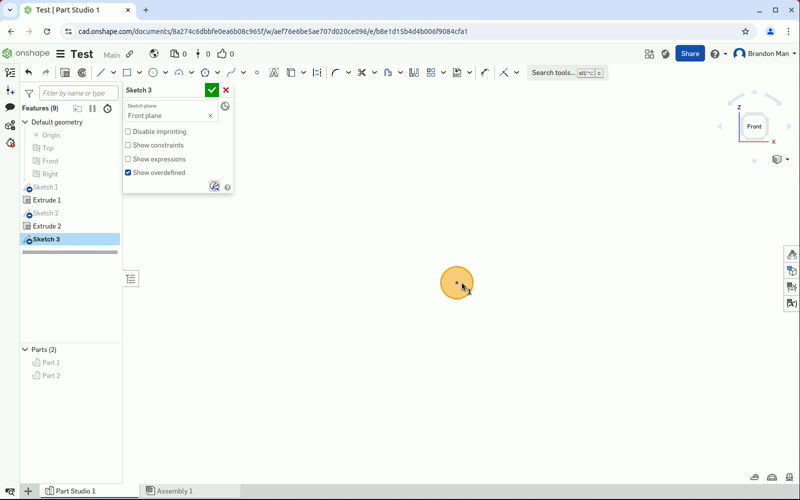
scroll(-6)
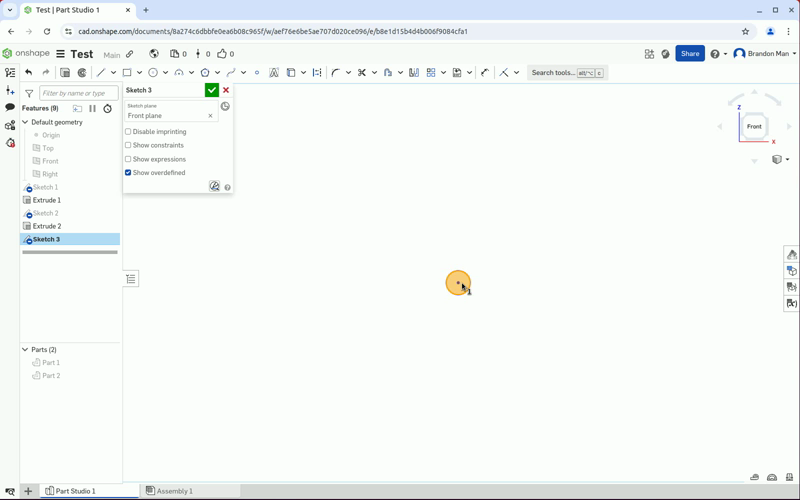
scroll(-6)
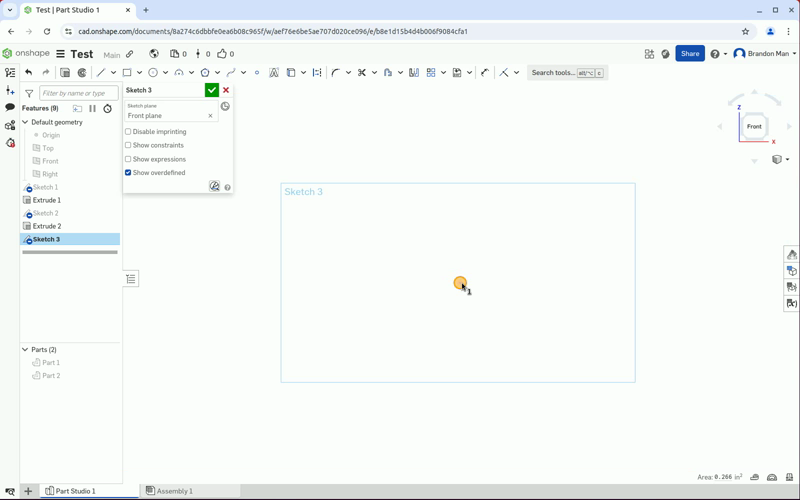
scroll(-6)
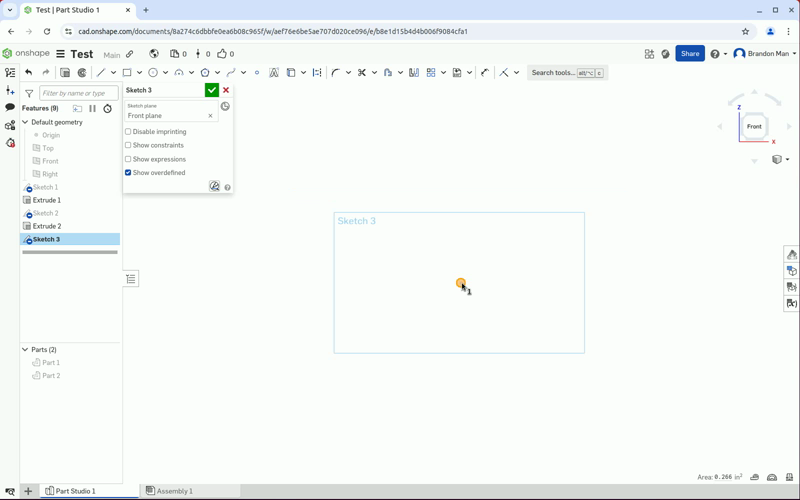
scroll(-6)
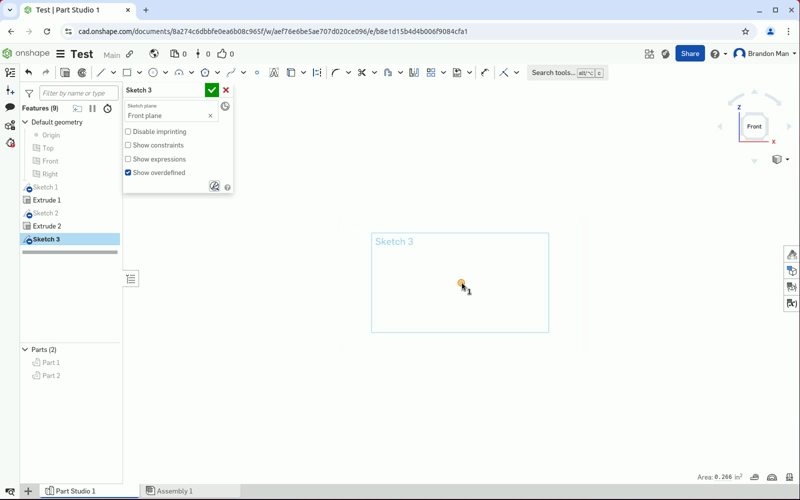
scroll(-6)
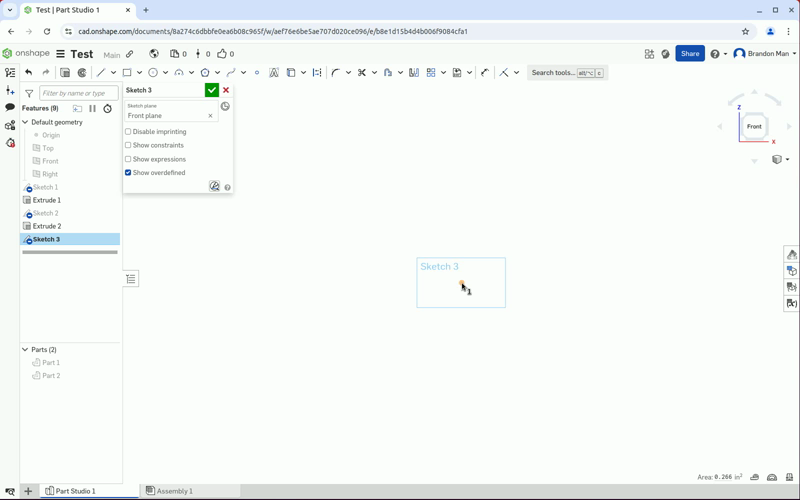
mouse_move(73, 352)
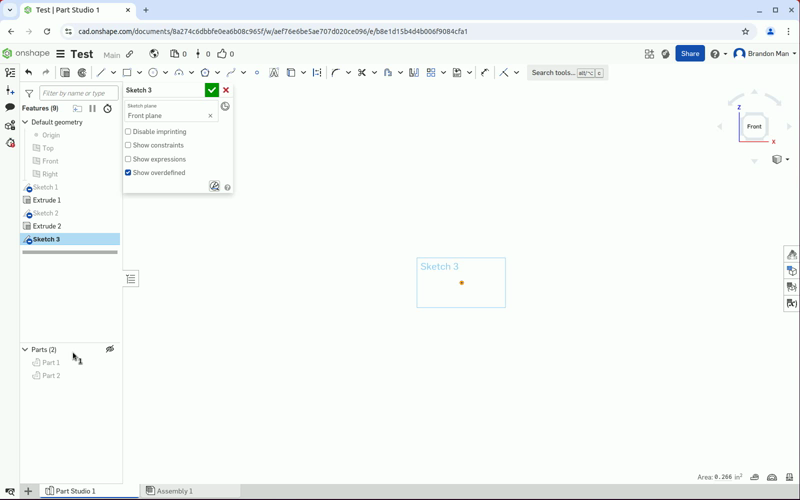
key(shift+y)
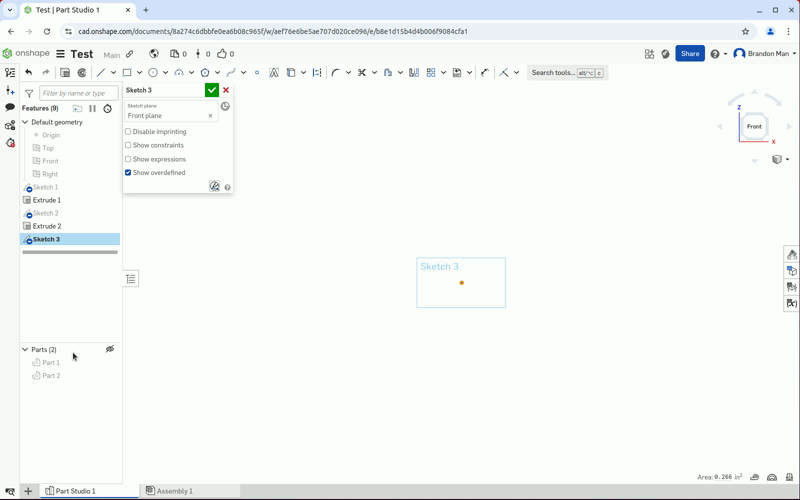
key(shift+e)
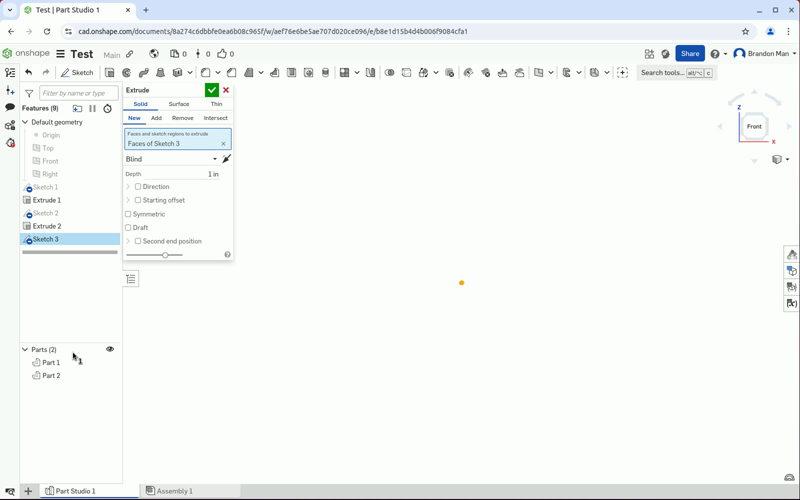
mouse_move(143, 106)
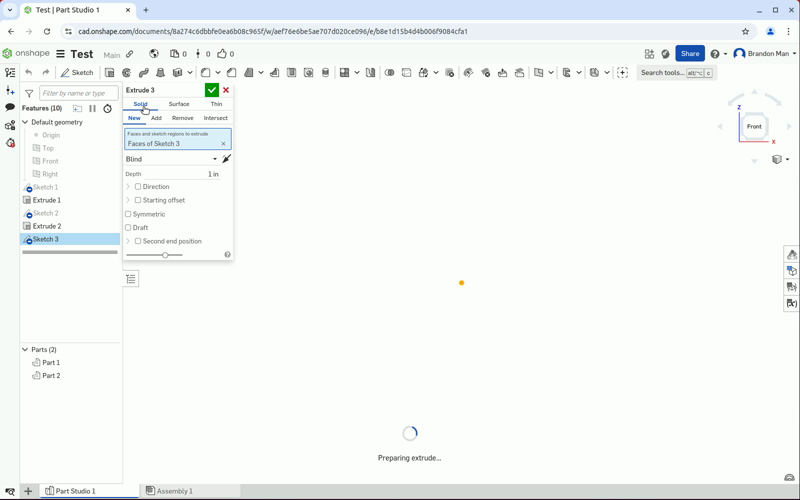
click(143, 106)
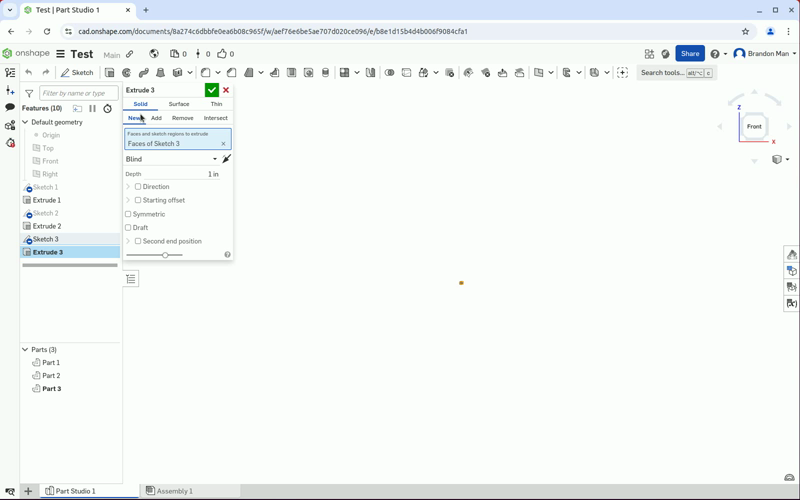
mouse_move(137, 120)
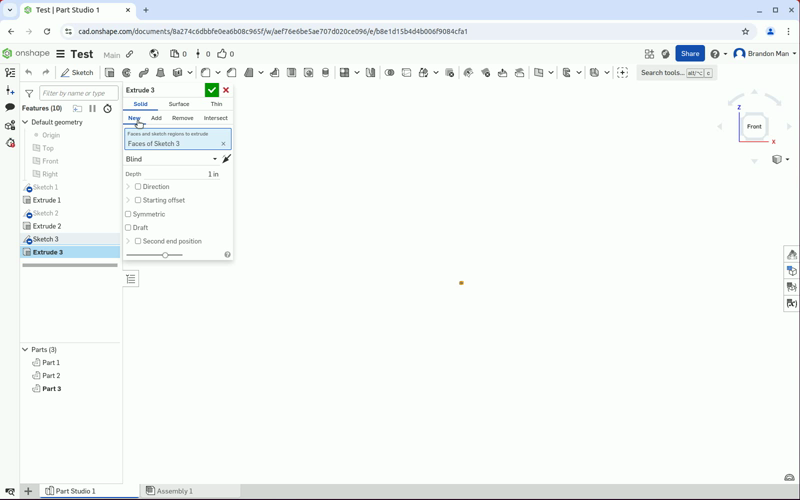
click(137, 120)
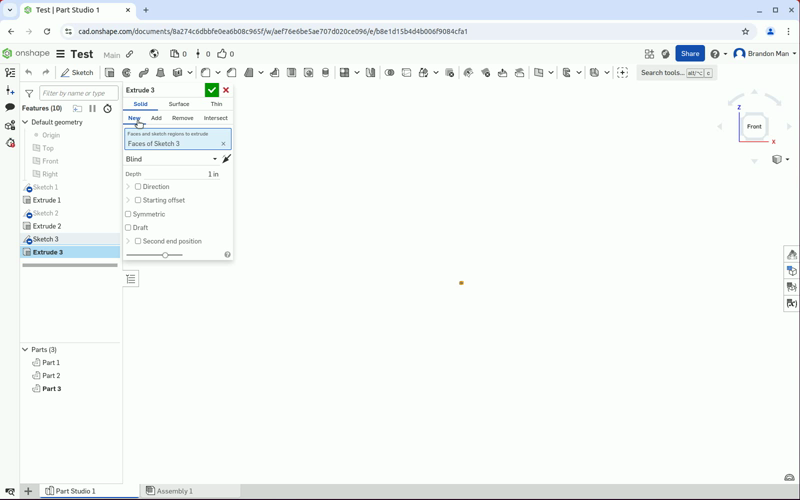
key(tab, 4)
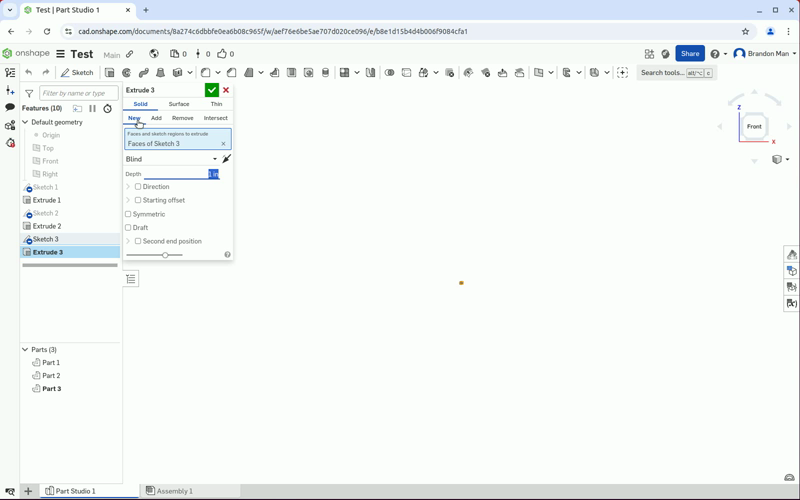
text(-22.868)
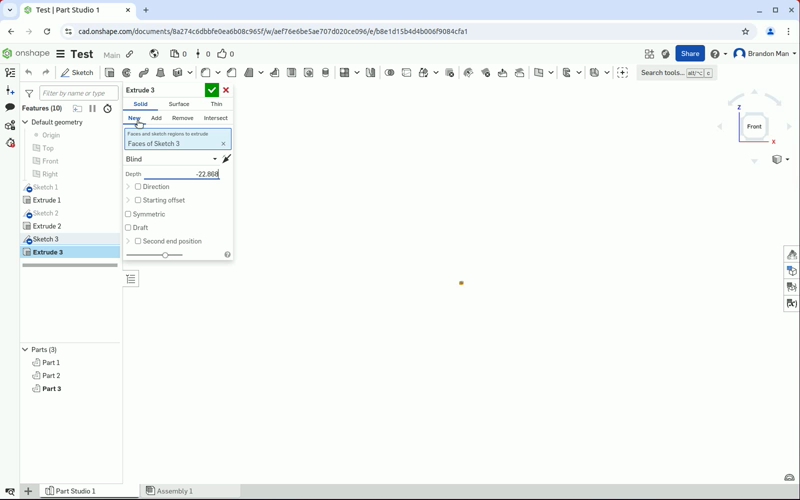
key(enter)
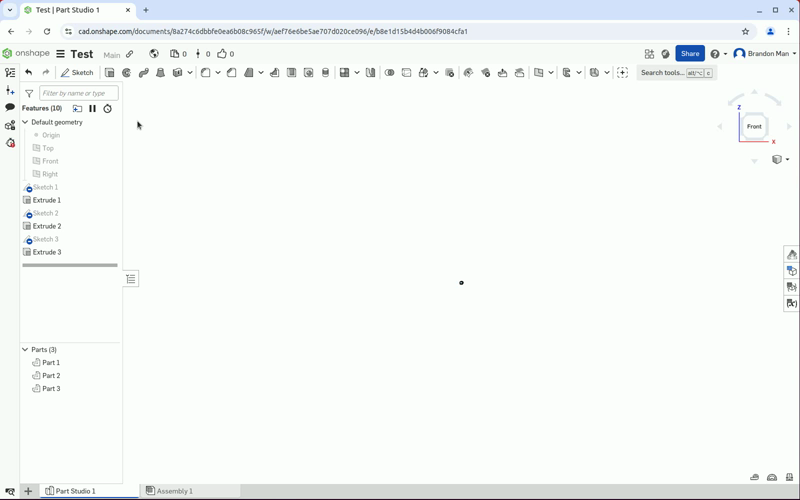
key(shift+h)
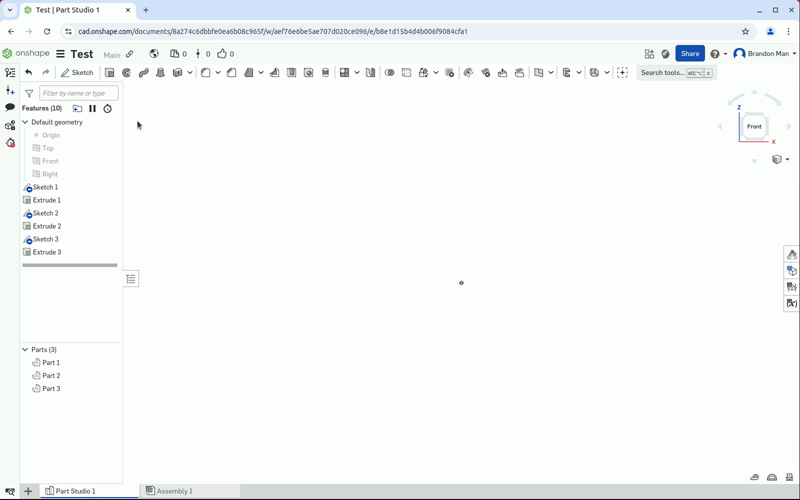
key(shift+h)
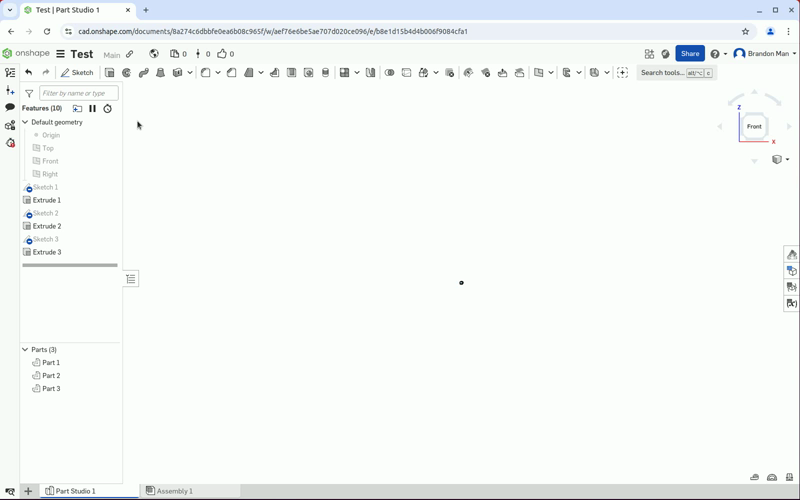
mouse_move(73, 189)
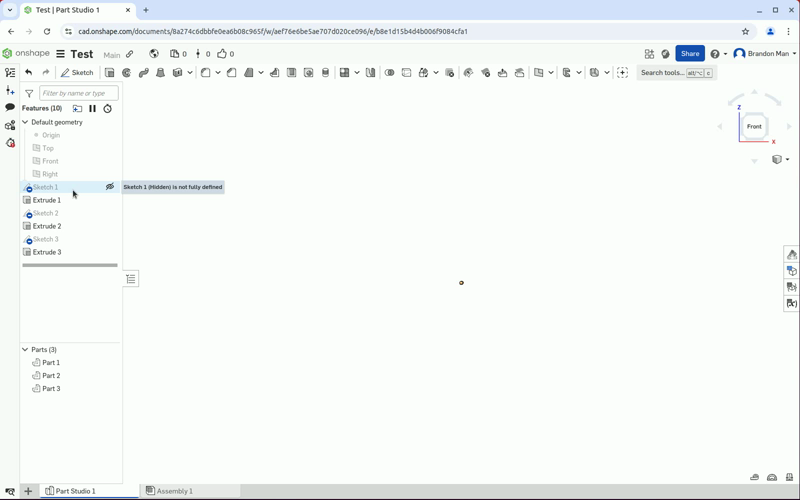
click(73, 189)
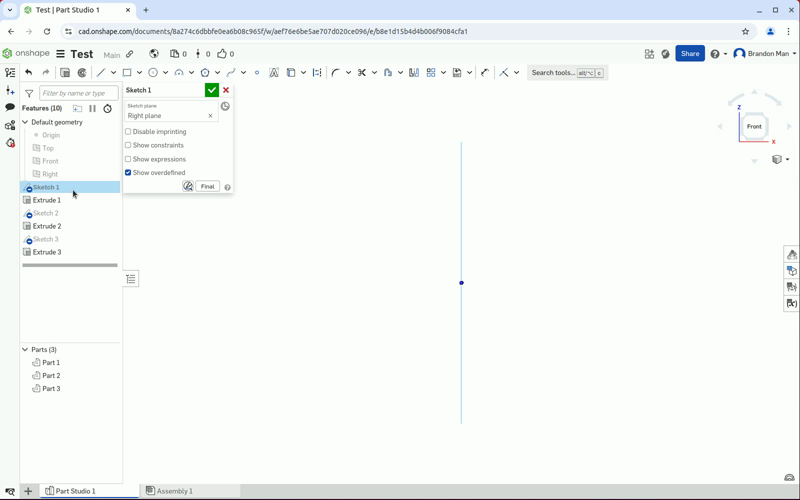
mouse_move(229, 92)
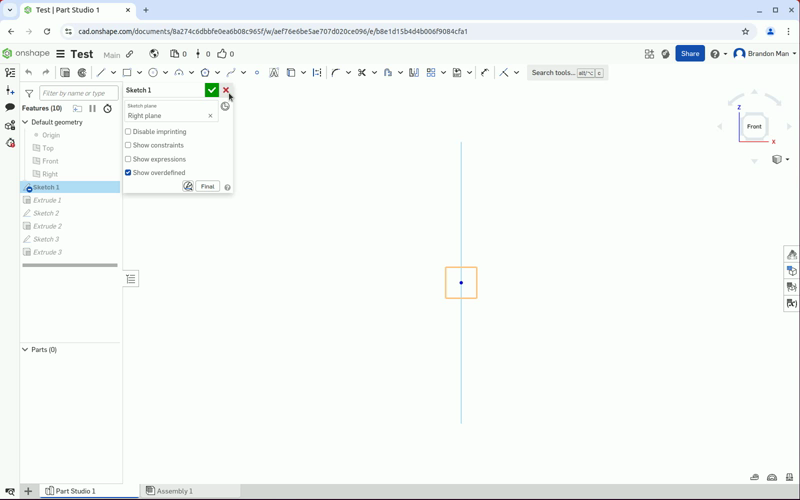
click(229, 92)
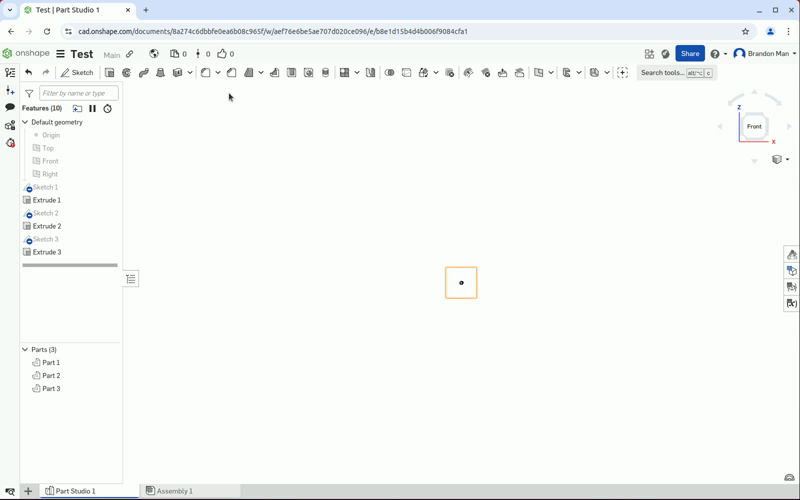
mouse_move(73, 352)
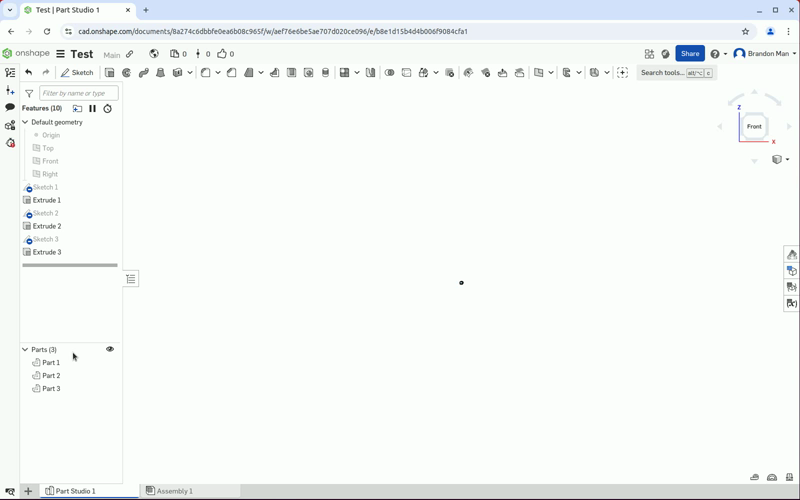
key(y)
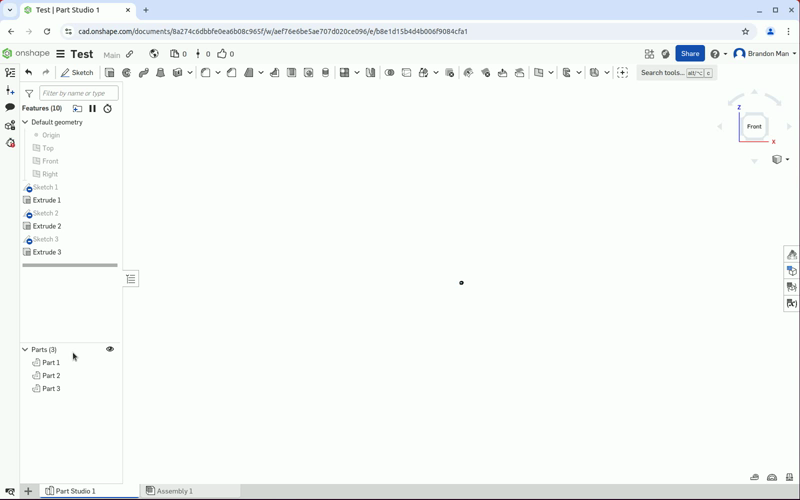
key(shift+p)
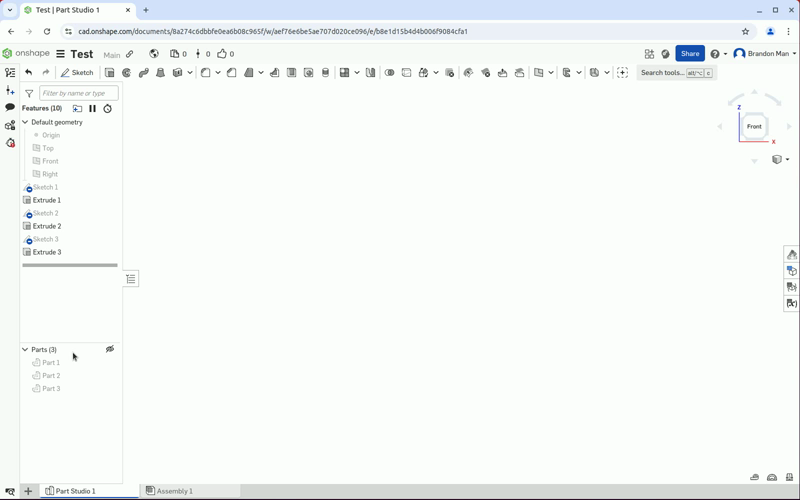
key(space)
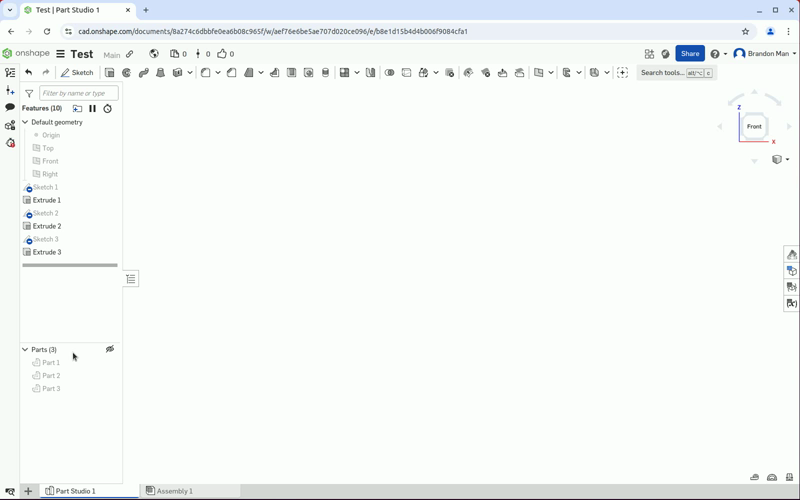
key_down(shift)
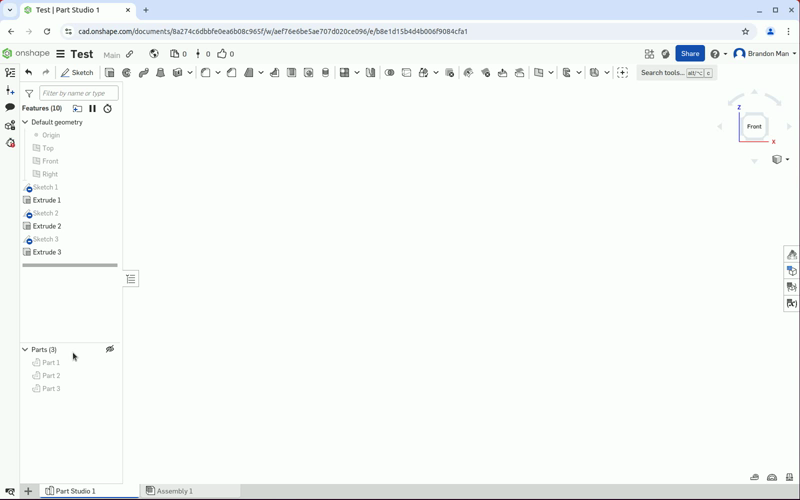
key(left)
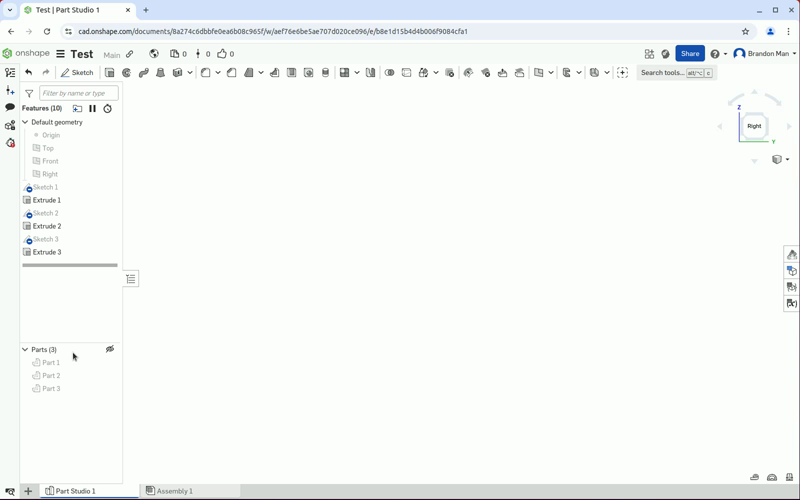
key_up(shift)
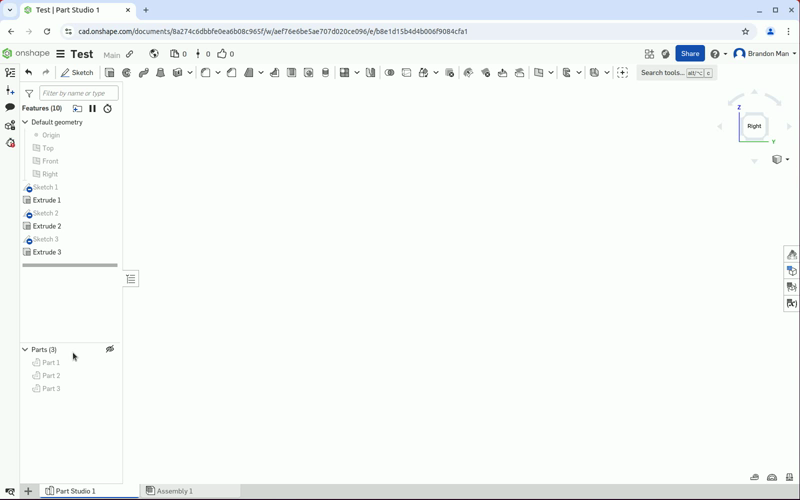
mouse_move(73, 352)
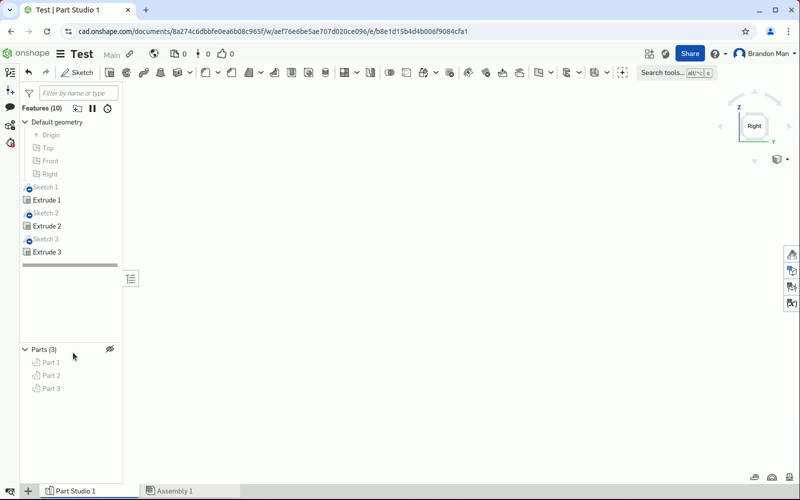
key(shift+y)
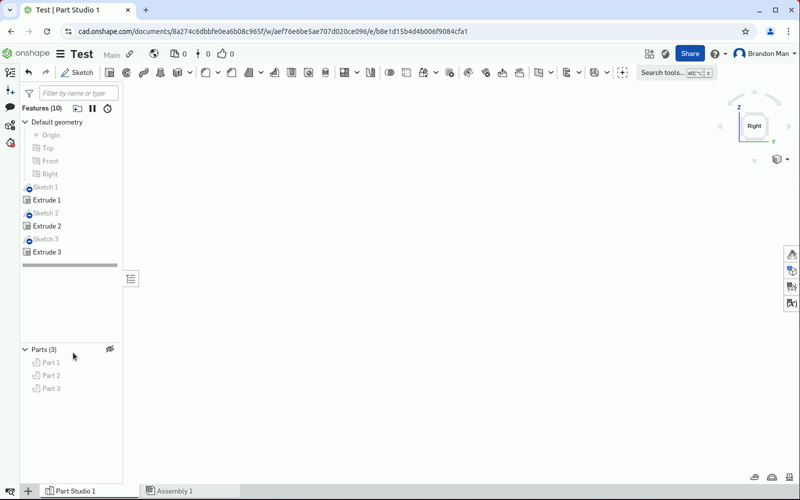
key(shift+s)
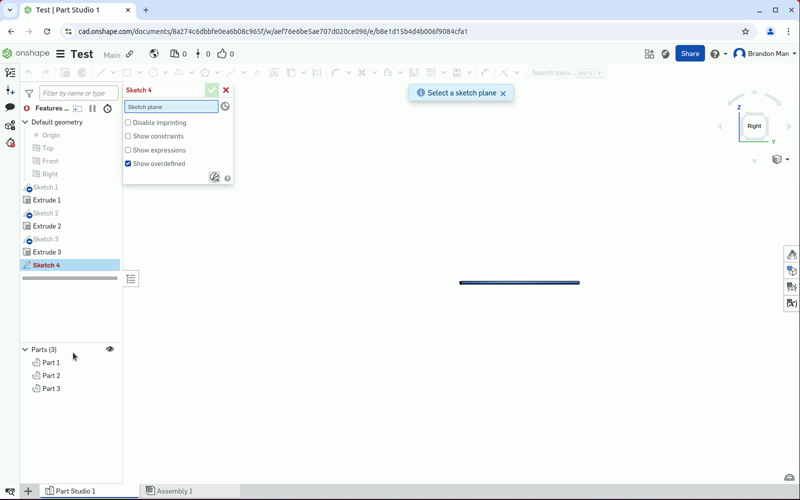
mouse_move(73, 176)
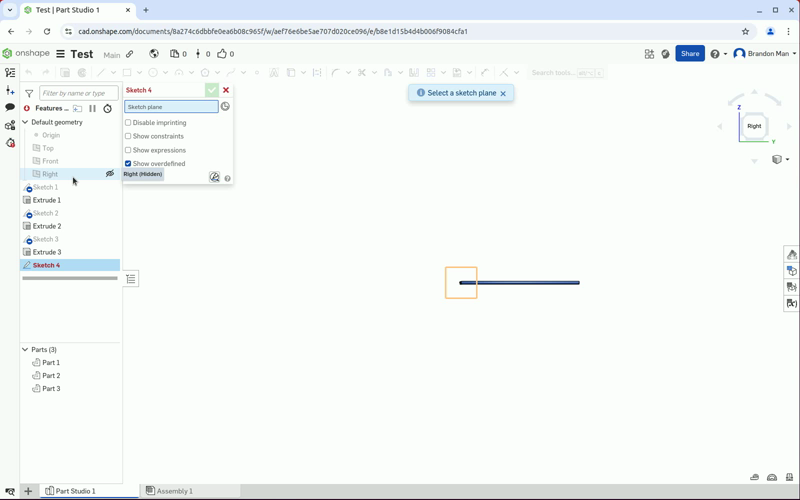
click(73, 176)
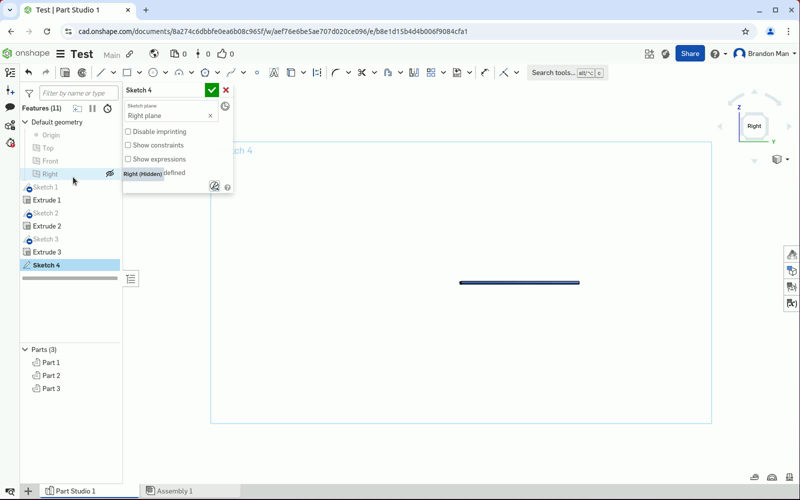
mouse_move(73, 352)
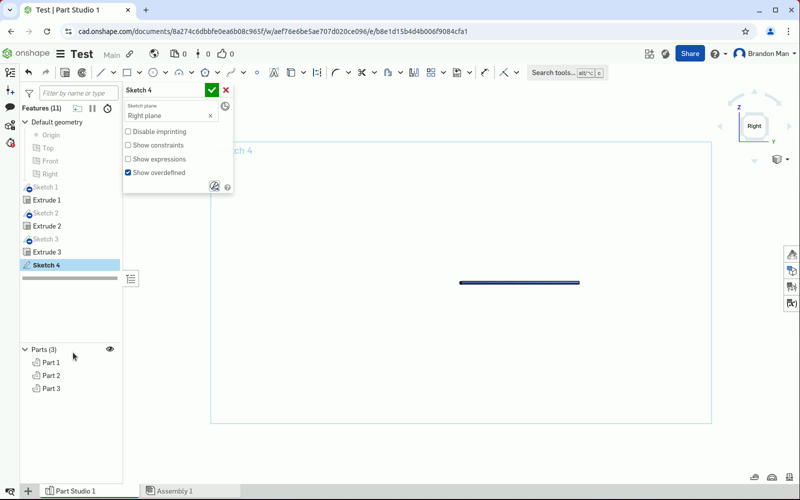
key(y)
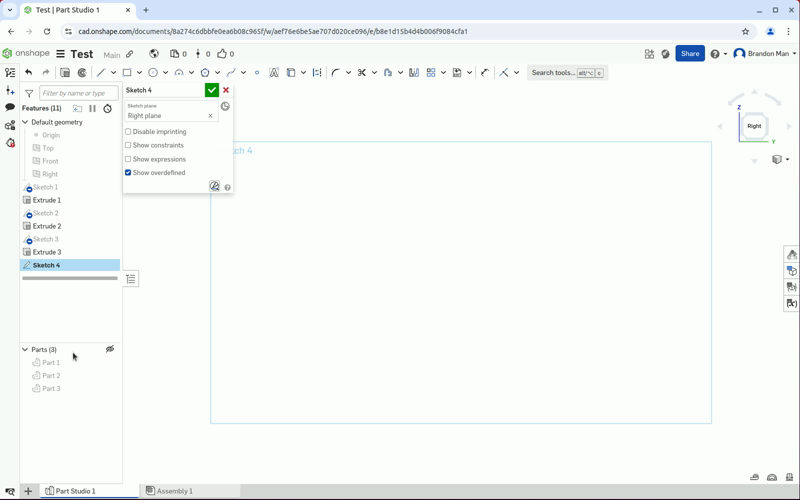
key(l)
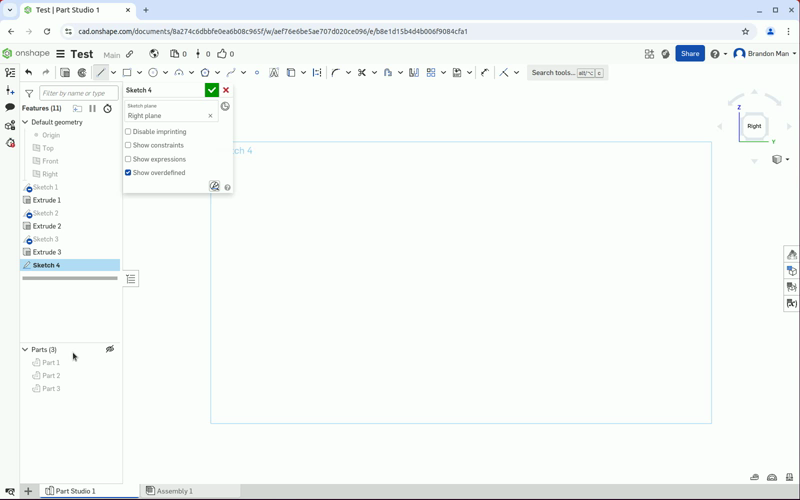
key_down(shift)
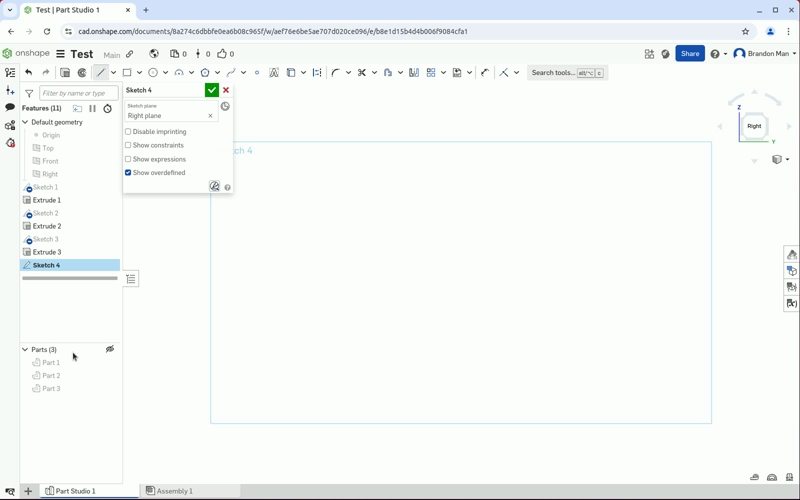
mouse_move(569, 284)
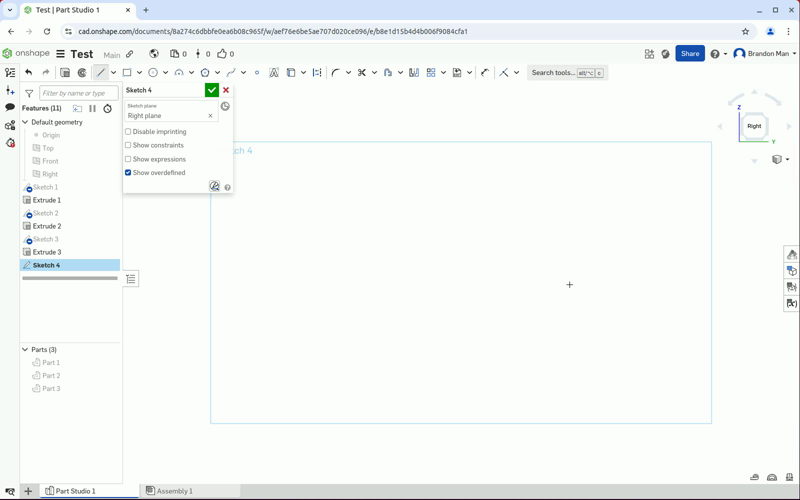
click(569, 284)
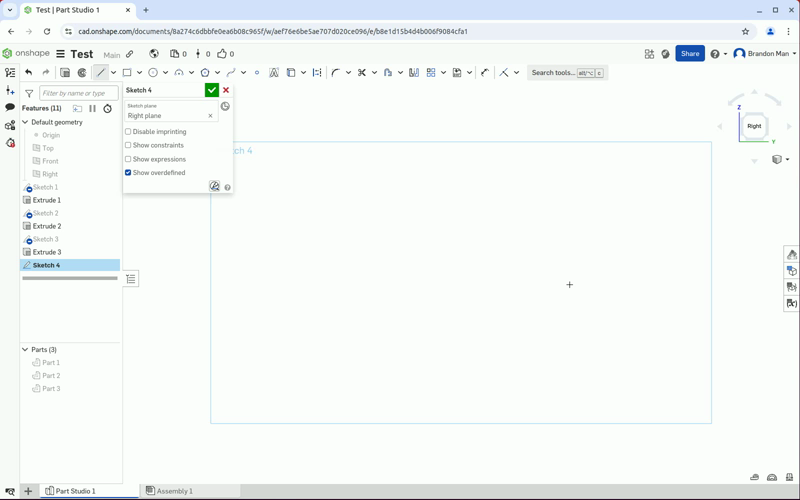
key_up(shift)
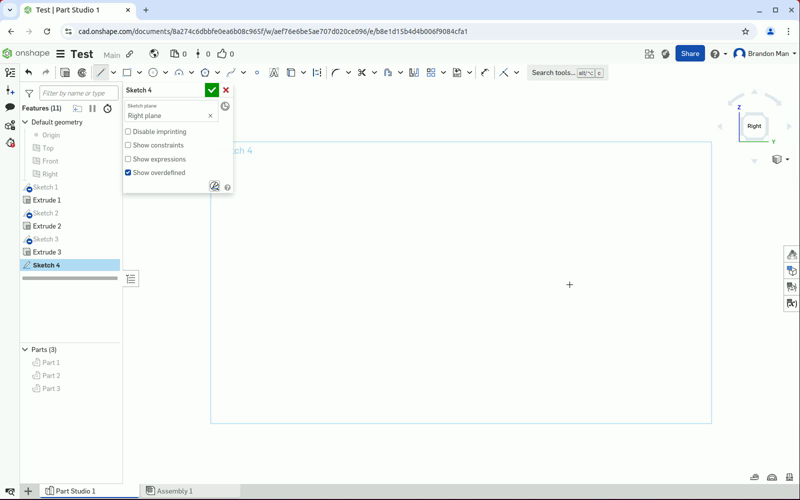
key_down(shift)
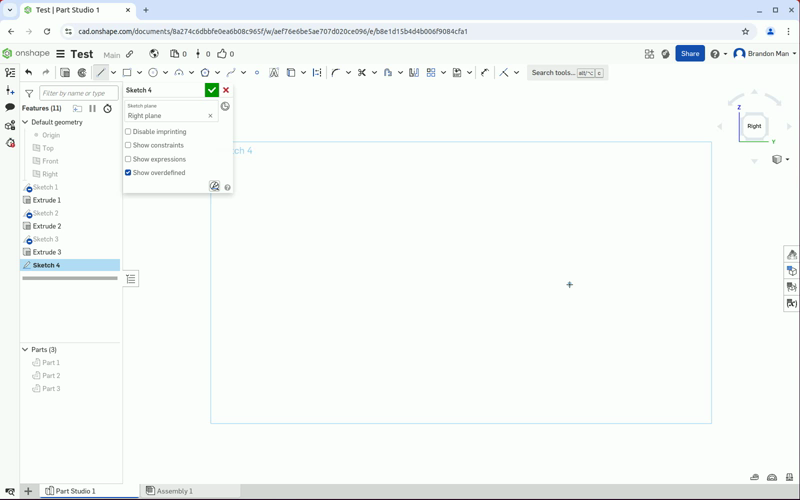
mouse_move(589, 284)
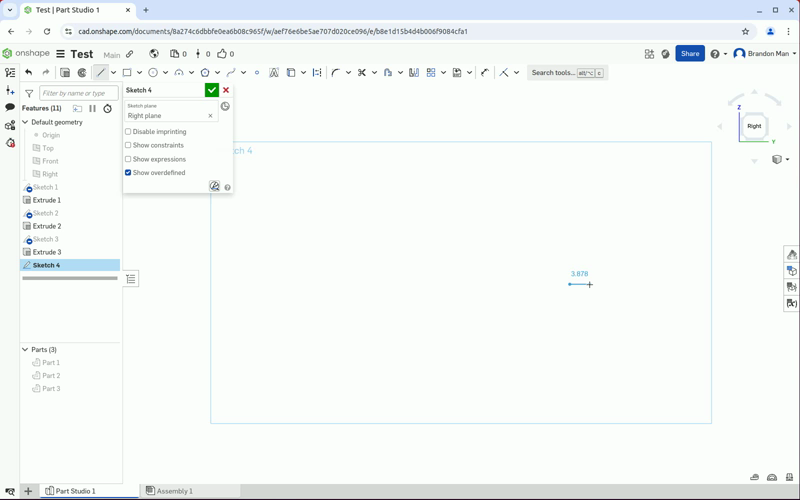
mouse_move(574, 284)
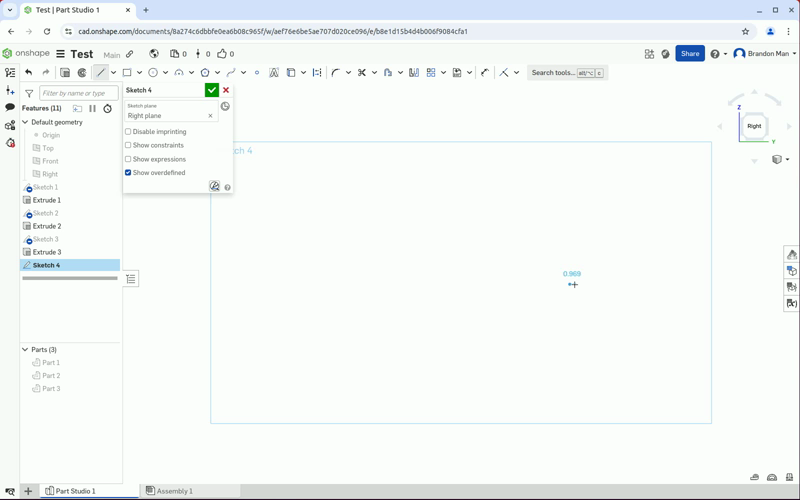
scroll(6)
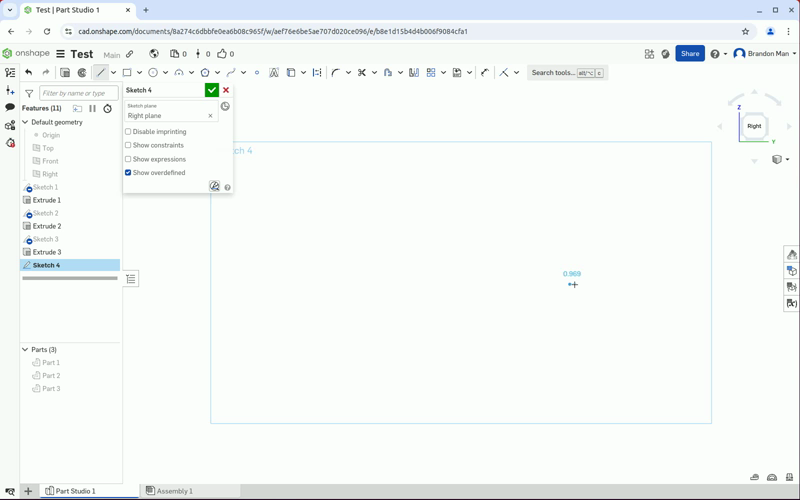
scroll(6)
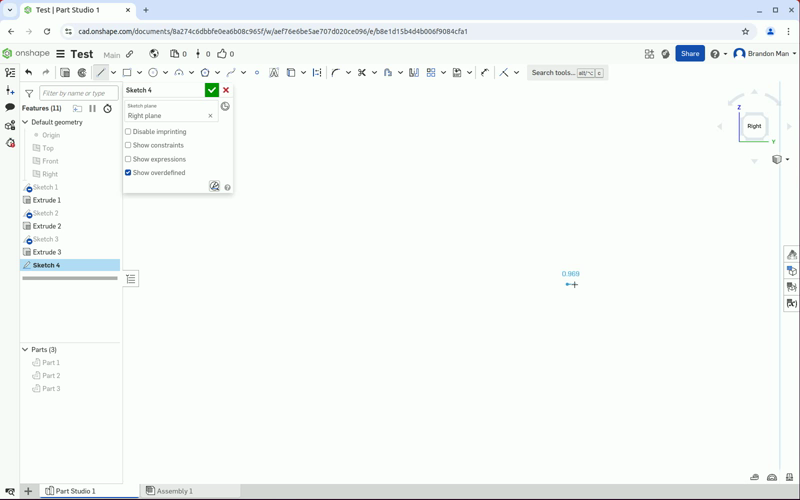
scroll(6)
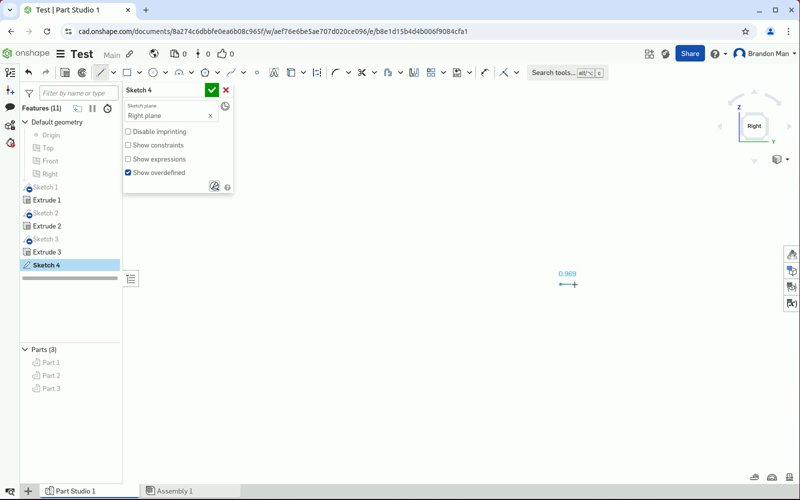
scroll(6)
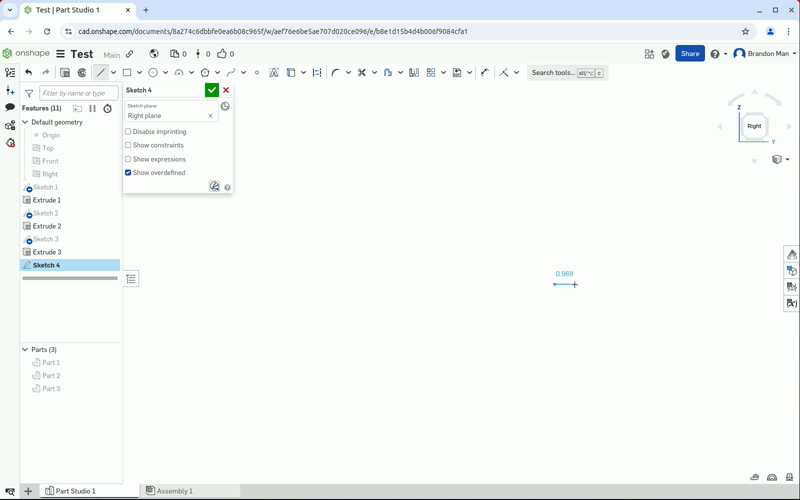
scroll(6)
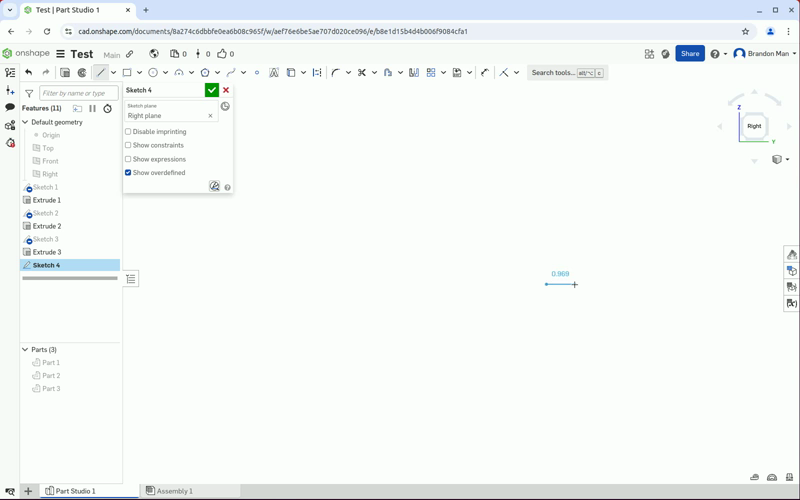
scroll(6)
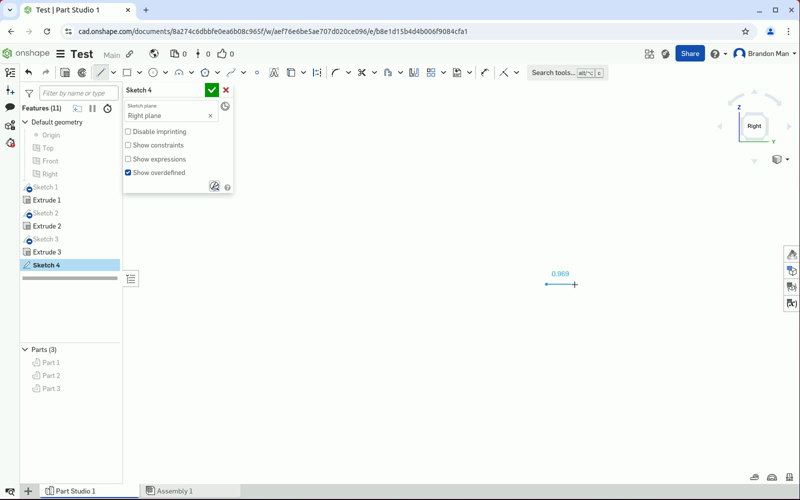
scroll(6)
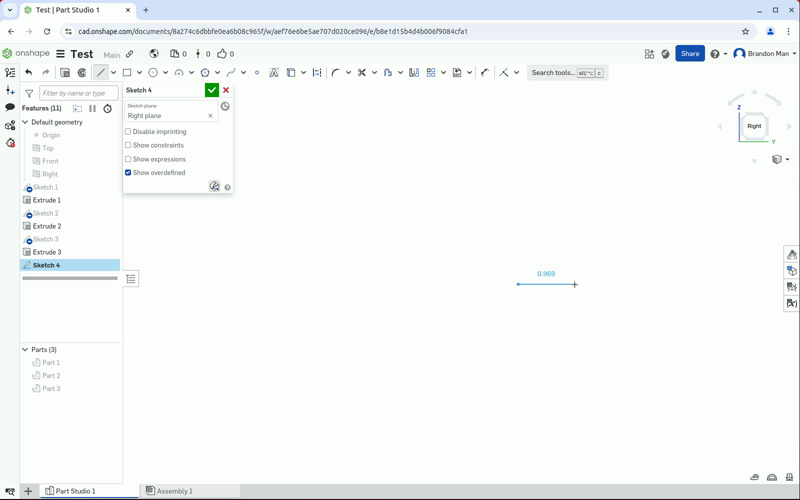
click(574, 284)
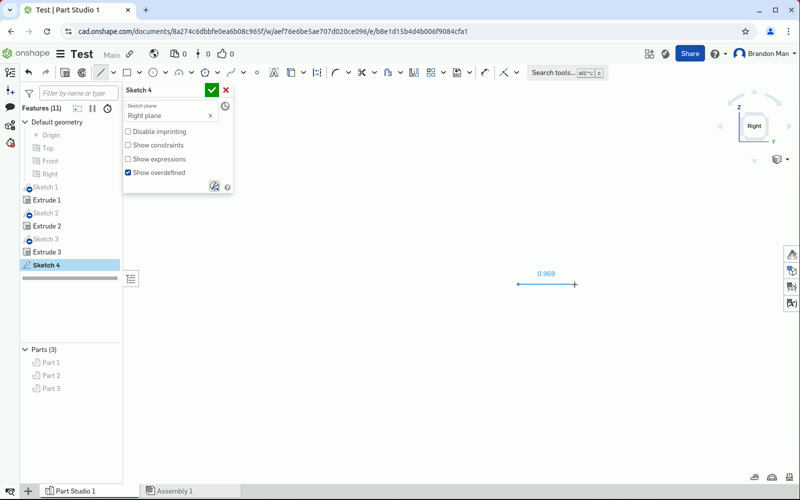
scroll(-6)
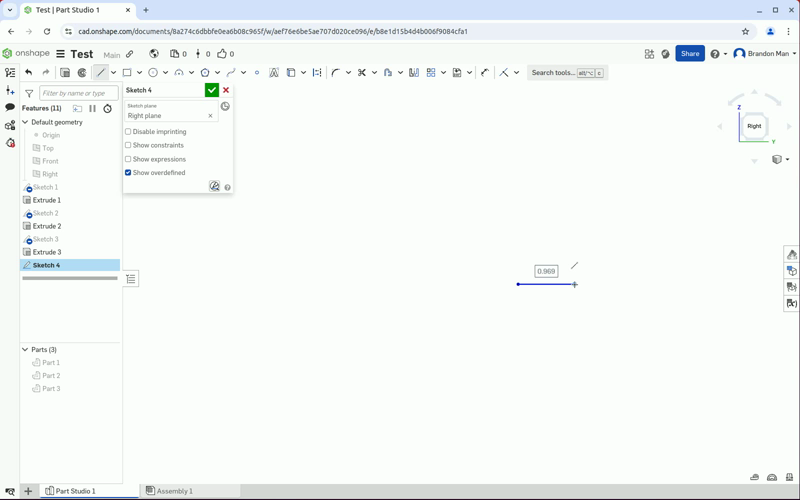
scroll(-6)
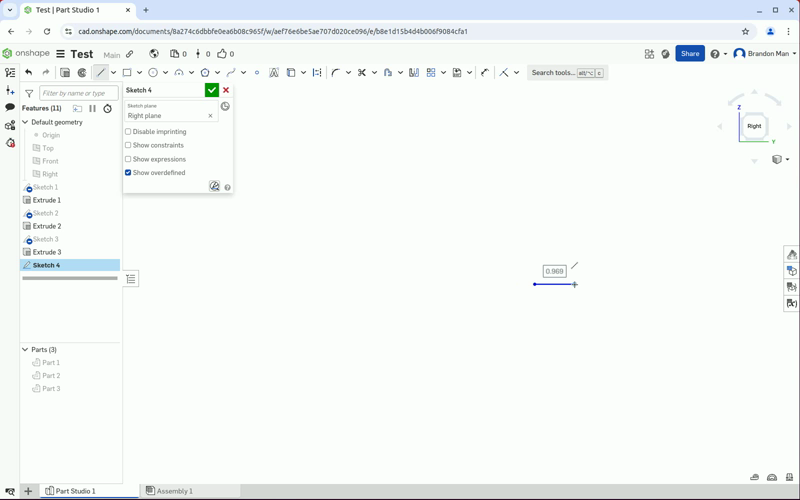
scroll(-6)
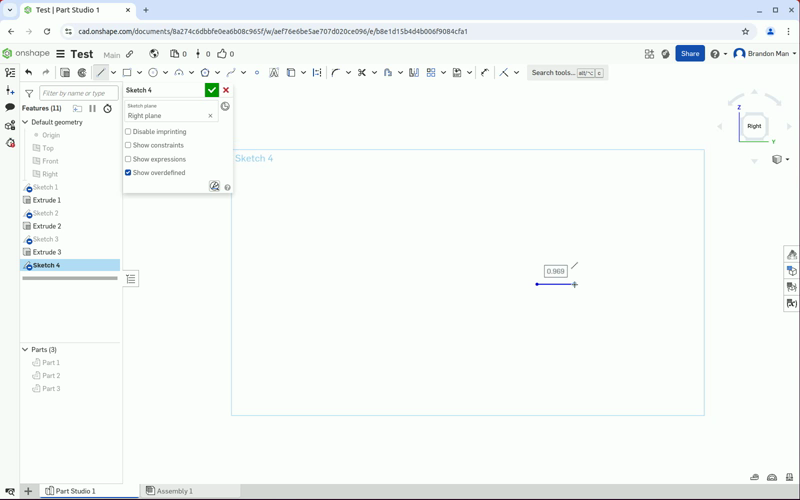
scroll(-6)
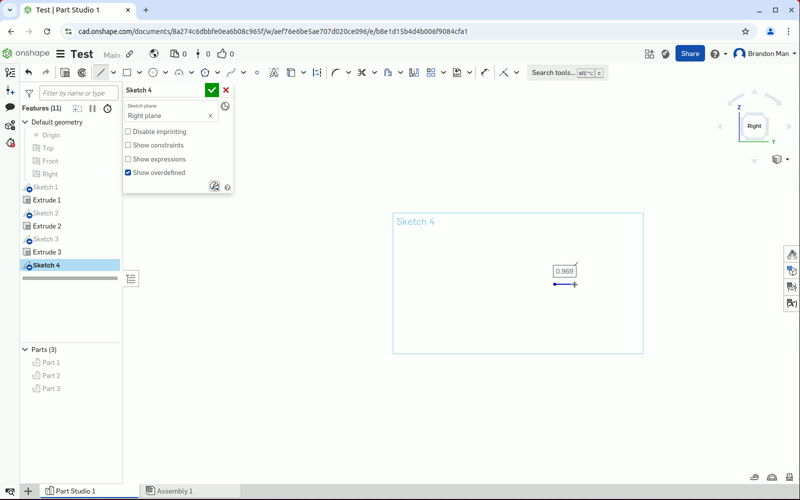
scroll(-6)
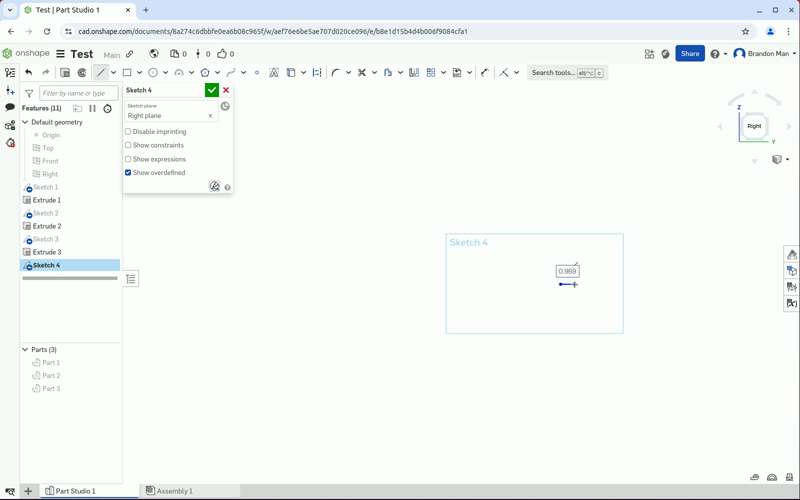
scroll(-6)
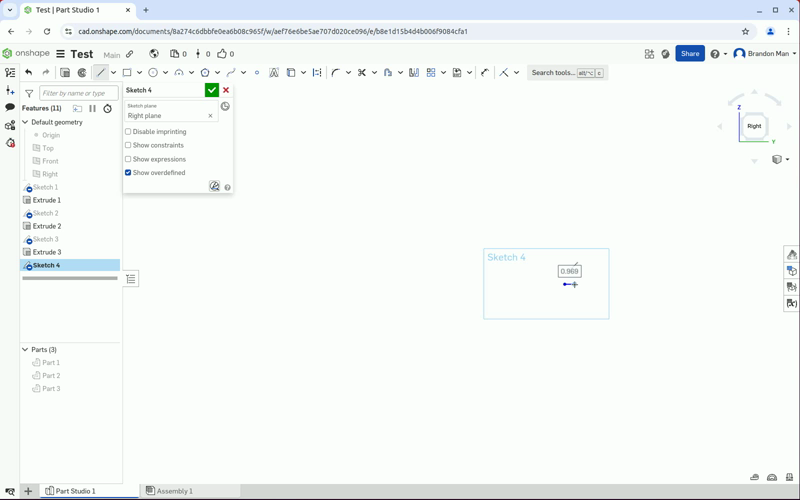
scroll(-6)
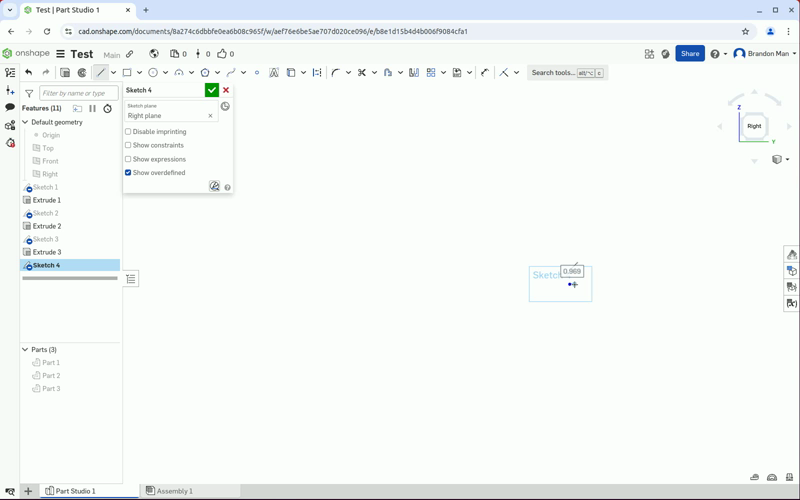
key_up(shift)
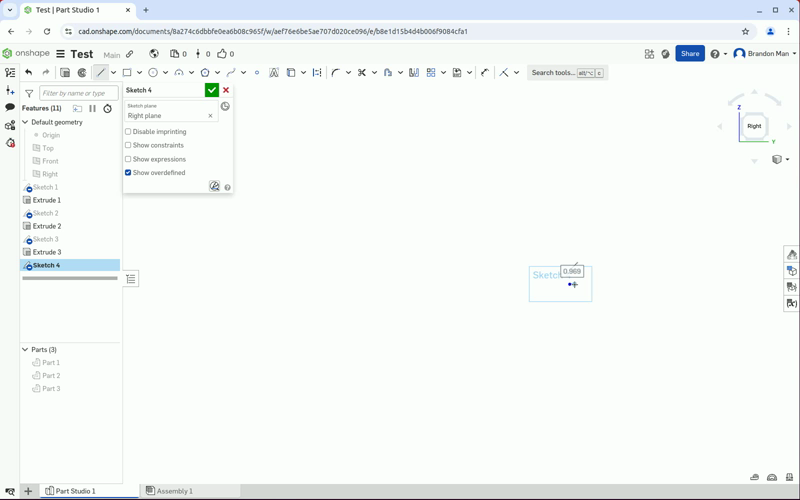
key_down(shift)
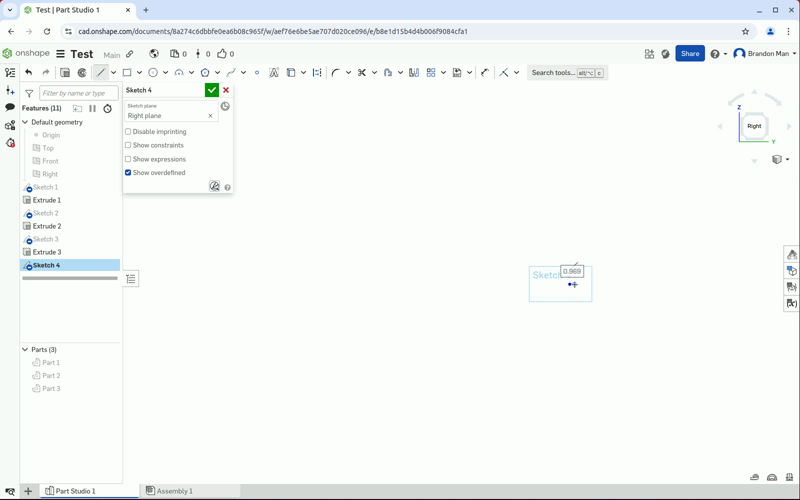
mouse_move(589, 284)
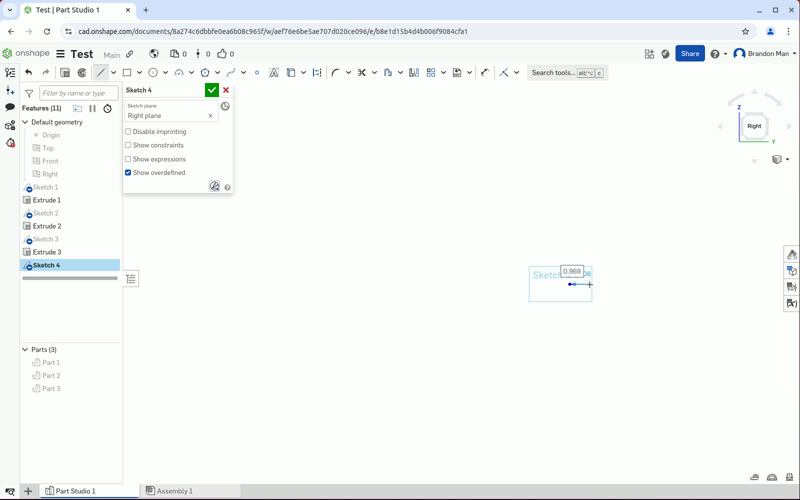
mouse_move(574, 281)
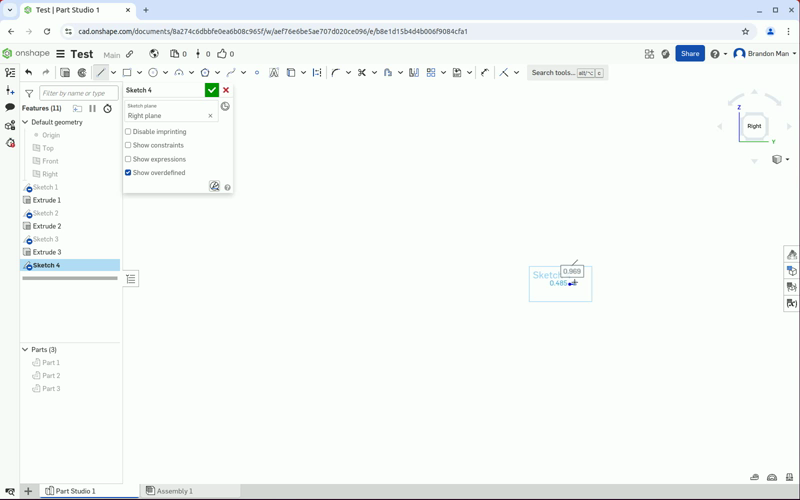
scroll(6)
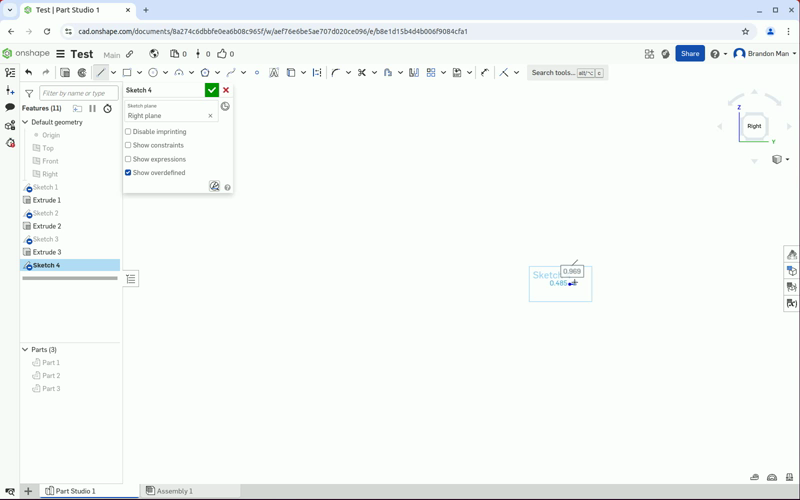
scroll(6)
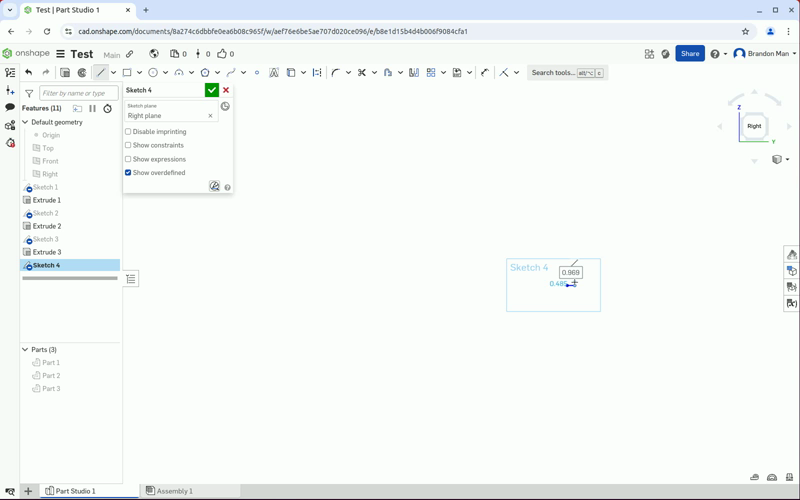
scroll(6)
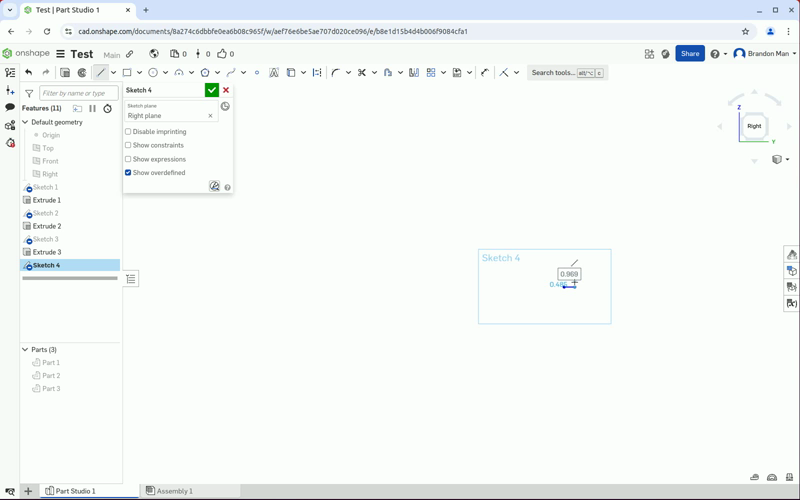
scroll(6)
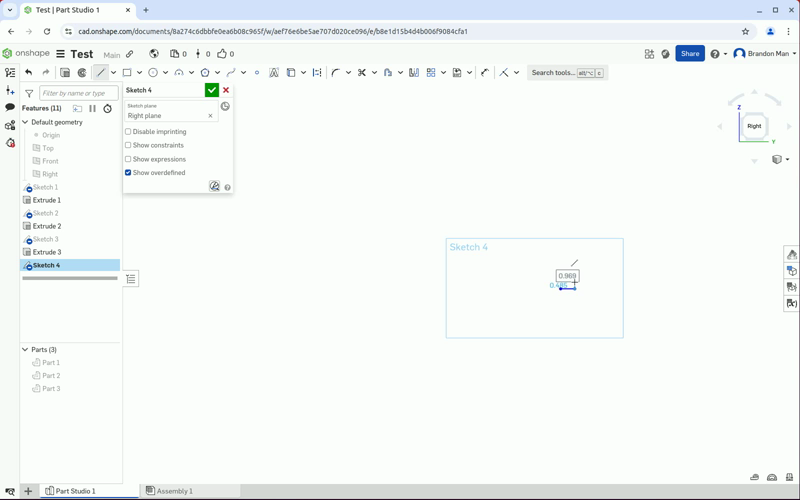
scroll(6)
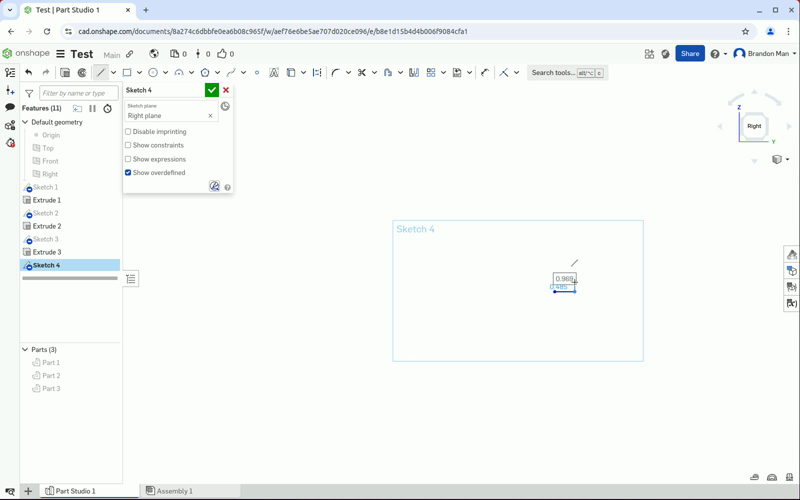
scroll(6)
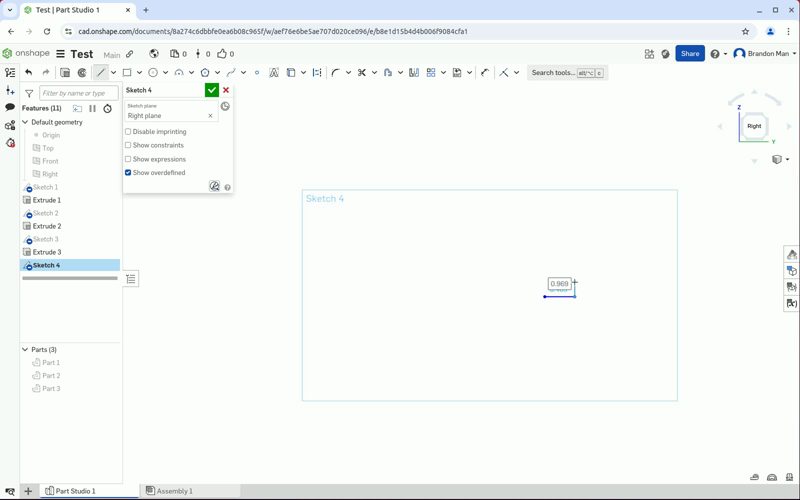
scroll(6)
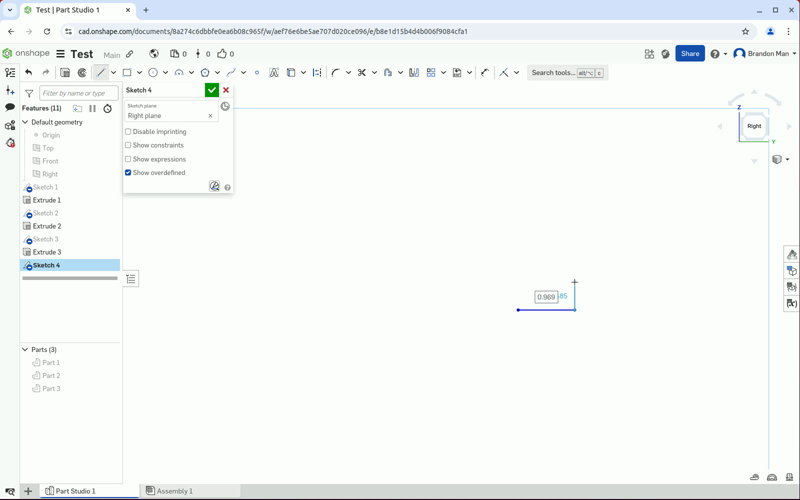
click(574, 281)
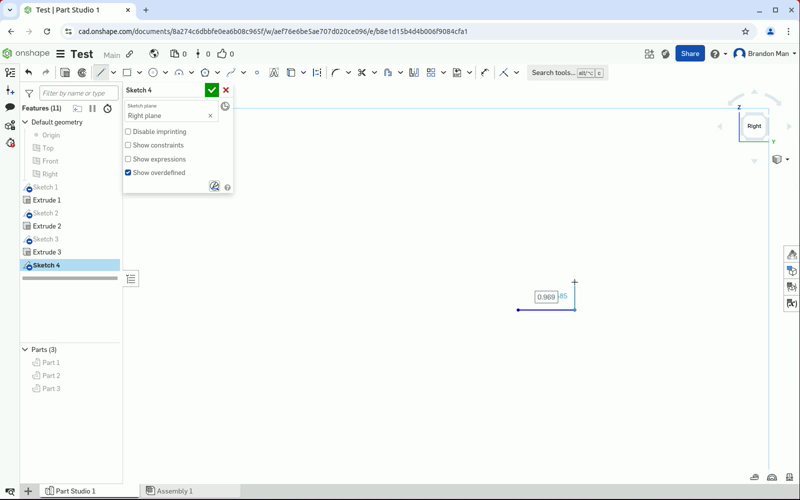
scroll(-6)
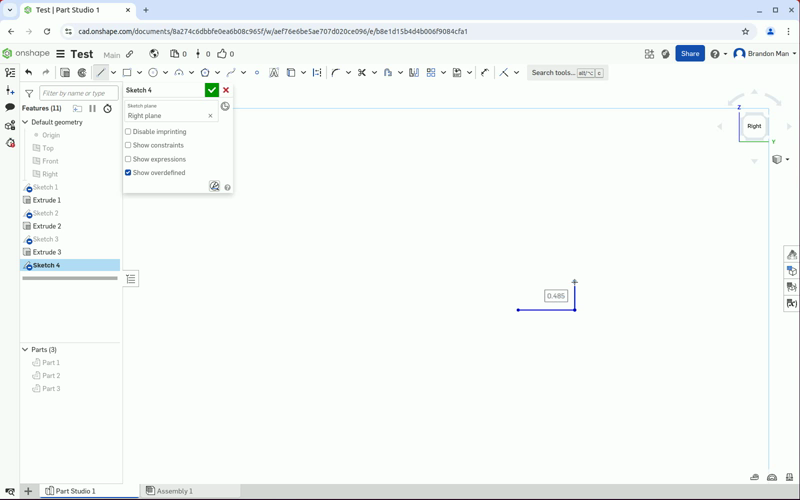
scroll(-6)
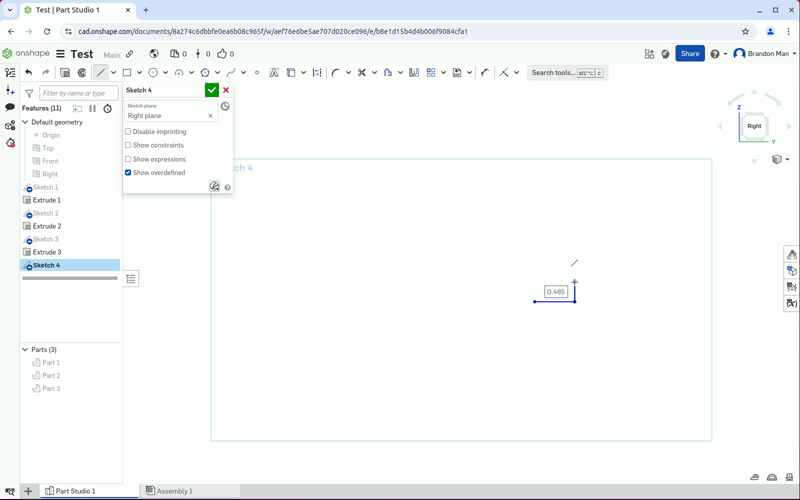
scroll(-6)
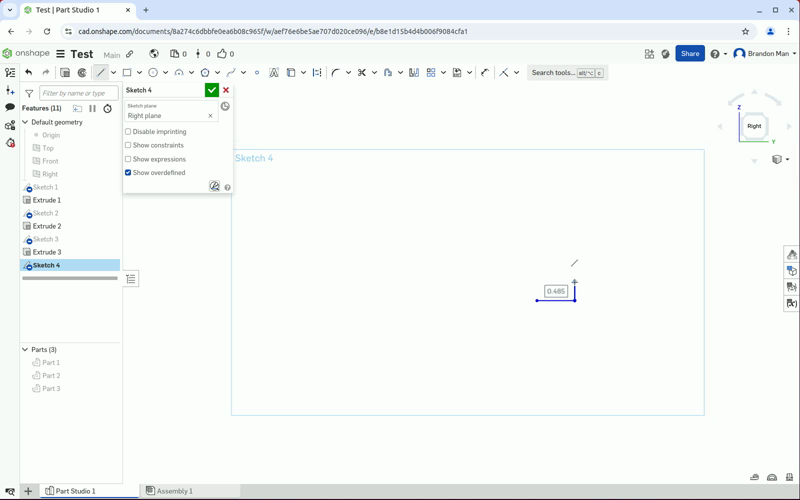
scroll(-6)
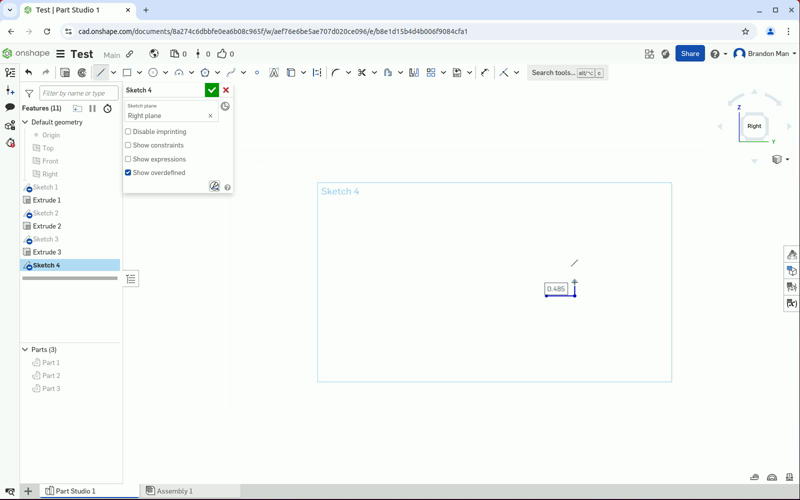
scroll(-6)
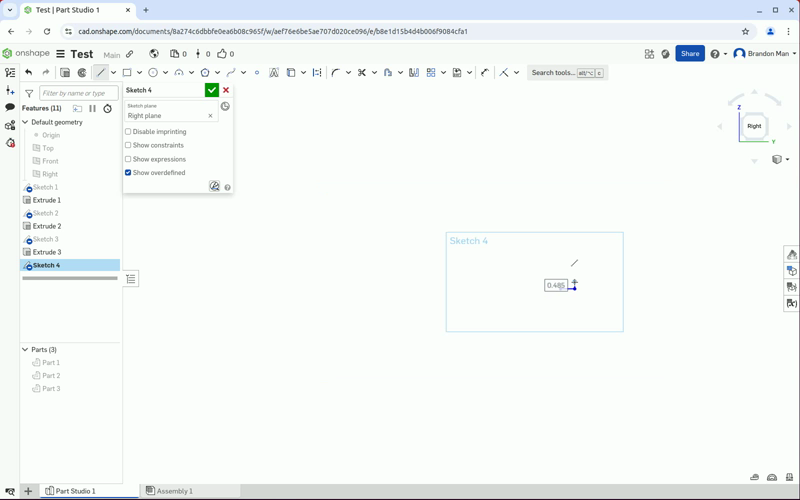
scroll(-6)
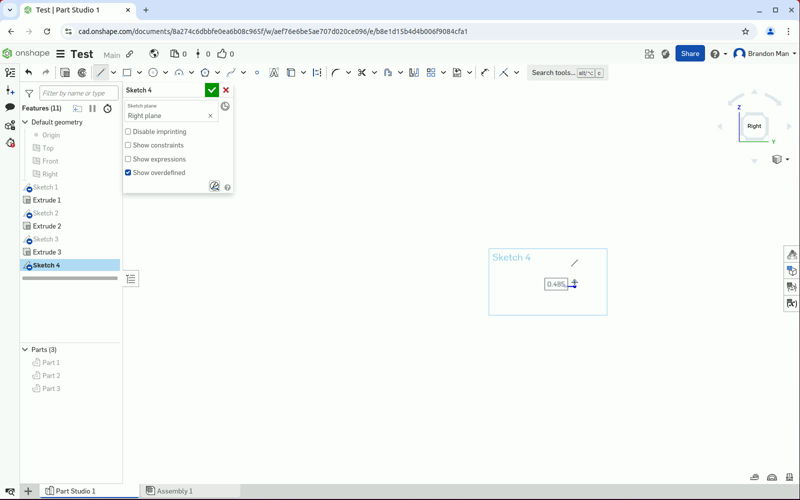
scroll(-6)
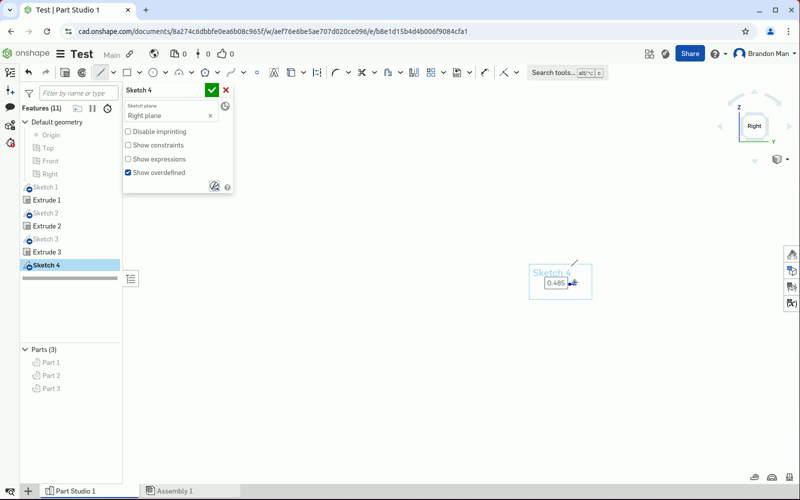
key_up(shift)
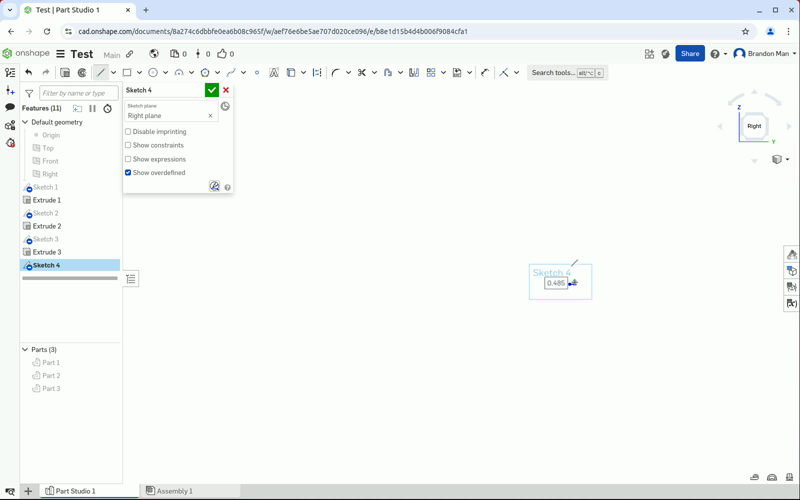
key_down(shift)
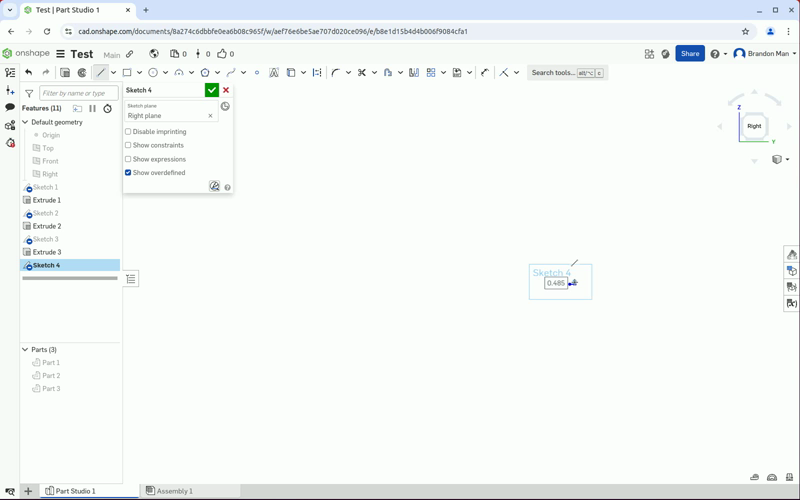
mouse_move(589, 281)
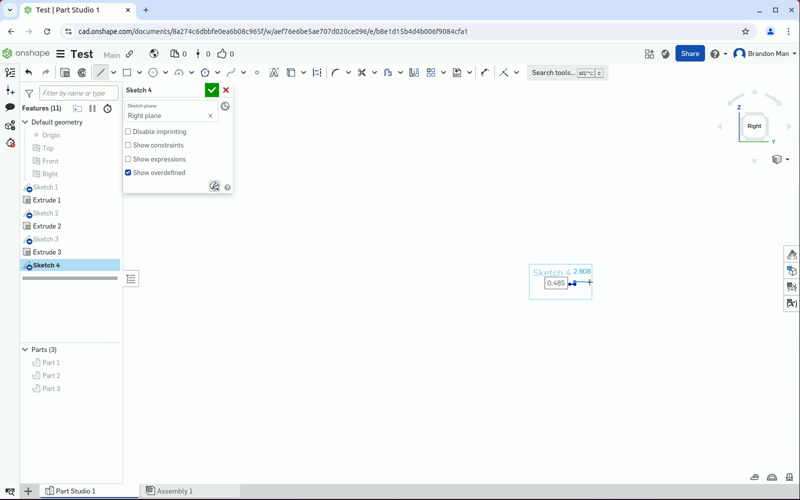
mouse_move(569, 281)
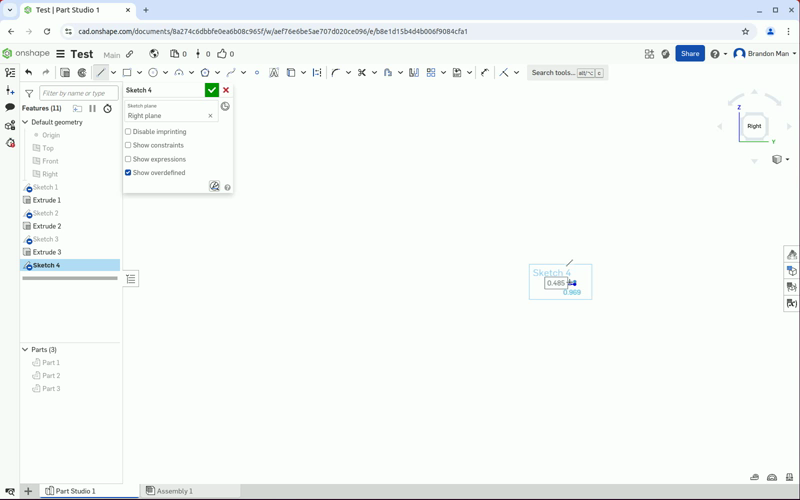
scroll(6)
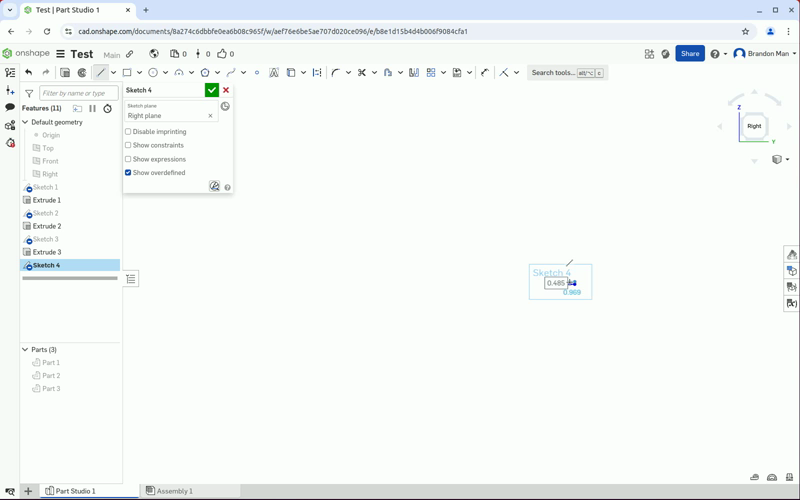
scroll(6)
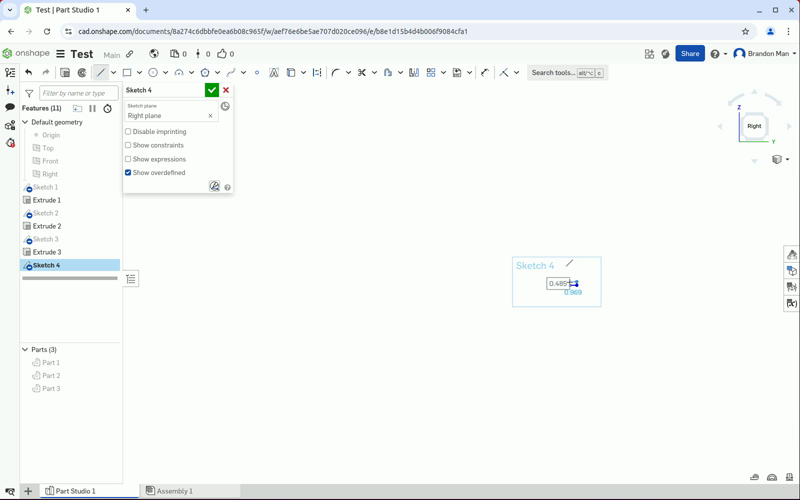
scroll(6)
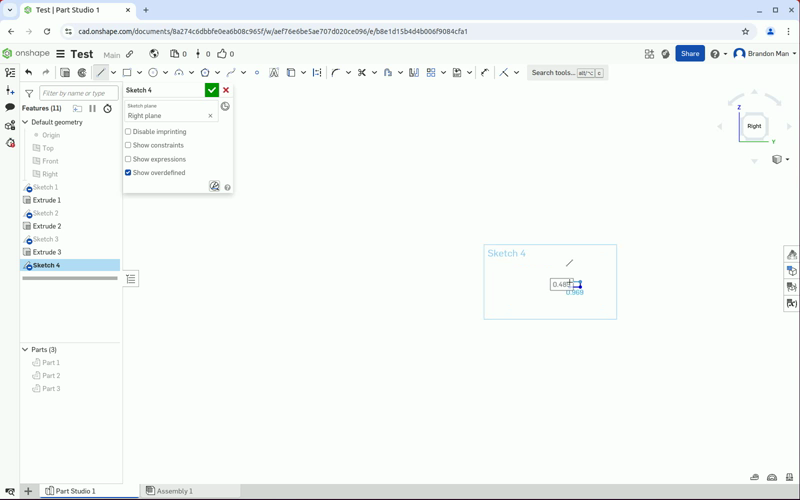
scroll(6)
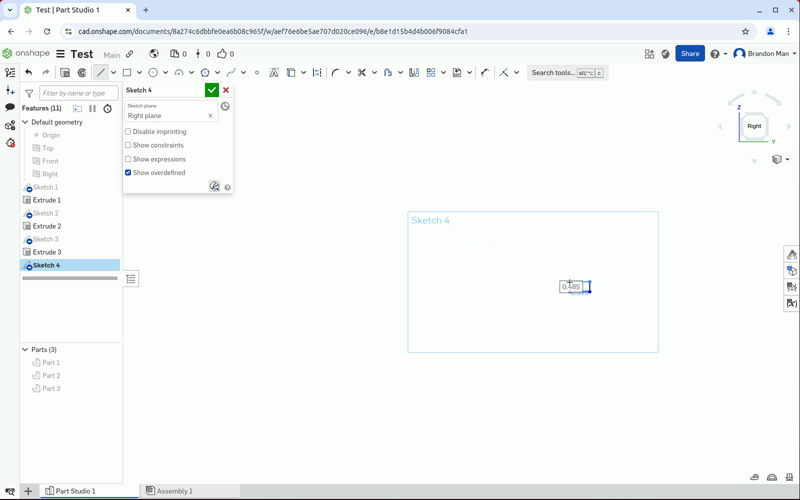
scroll(6)
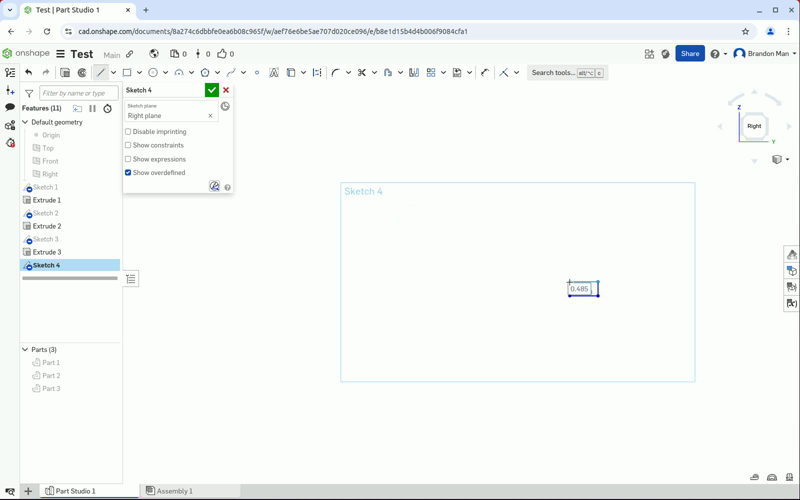
scroll(6)
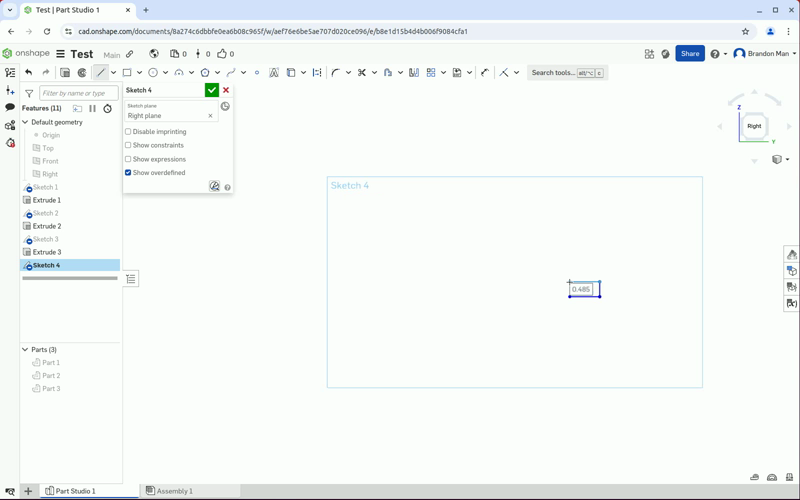
scroll(6)
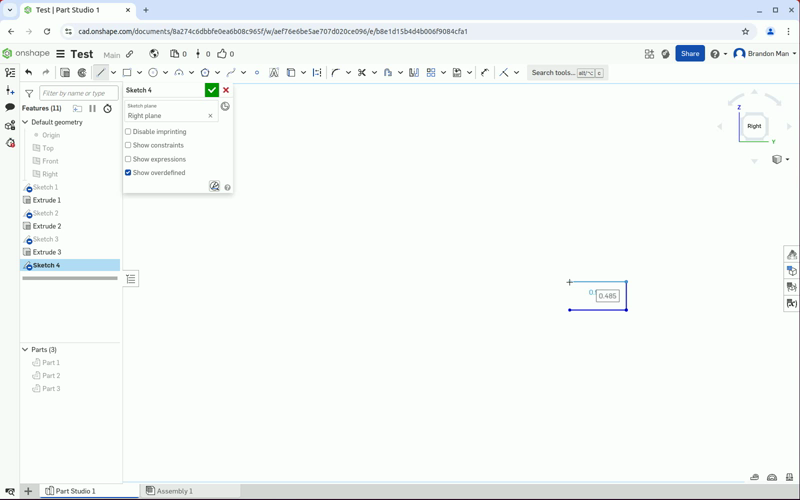
click(569, 281)
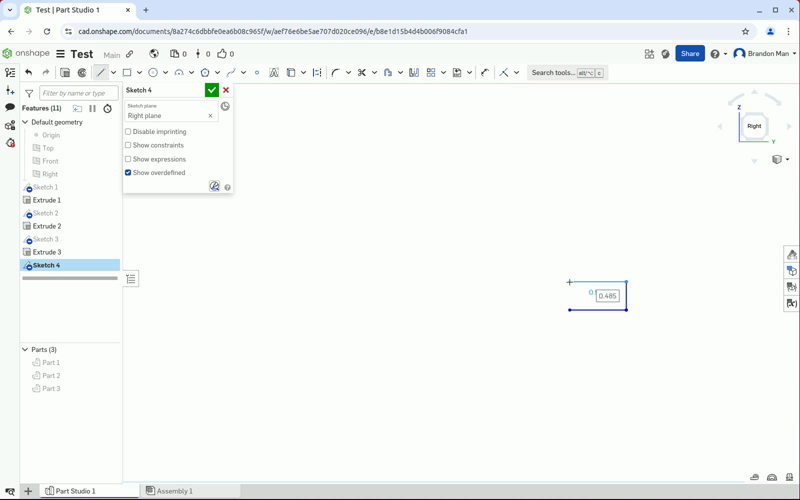
scroll(-6)
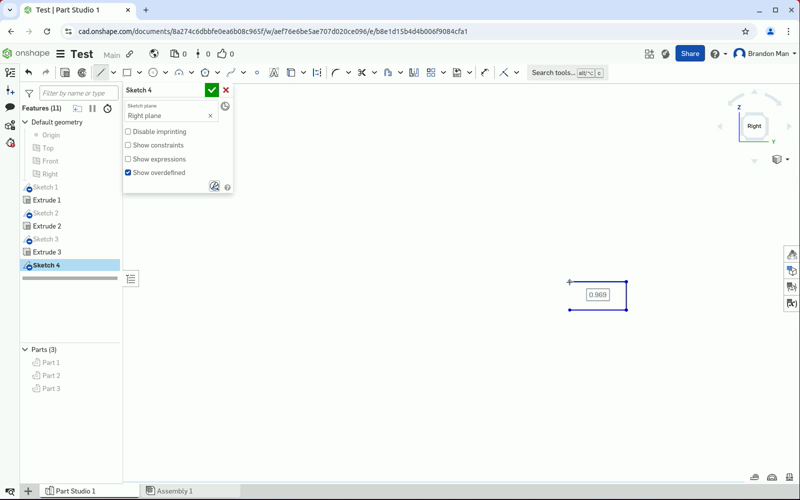
scroll(-6)
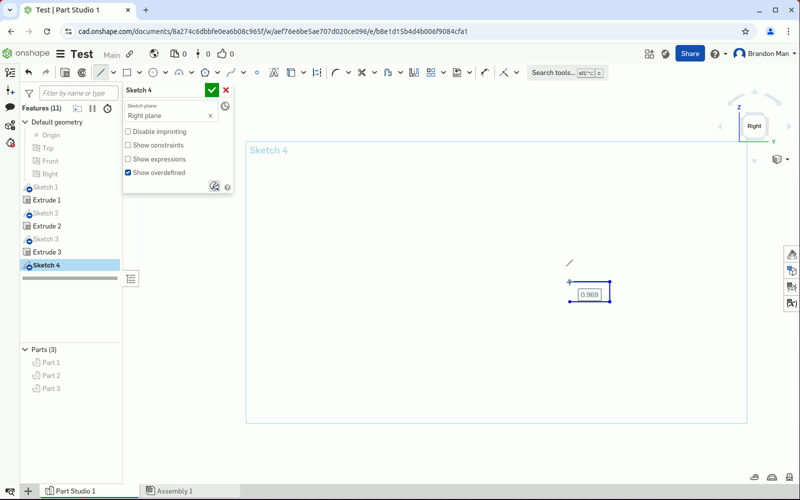
scroll(-6)
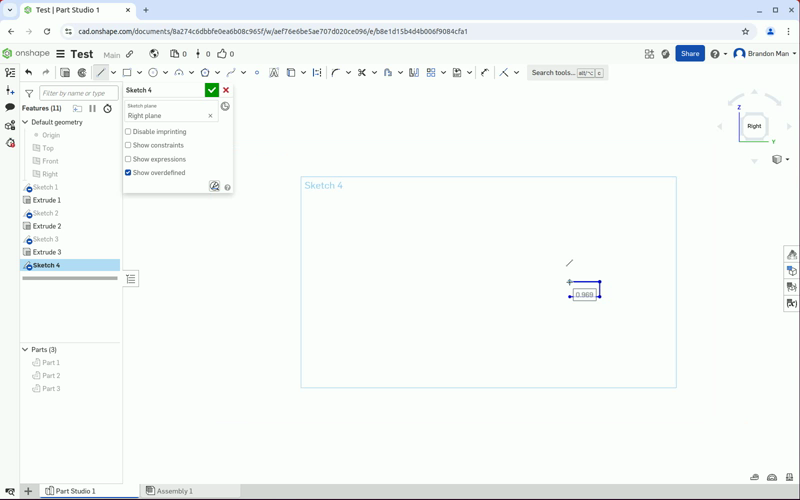
scroll(-6)
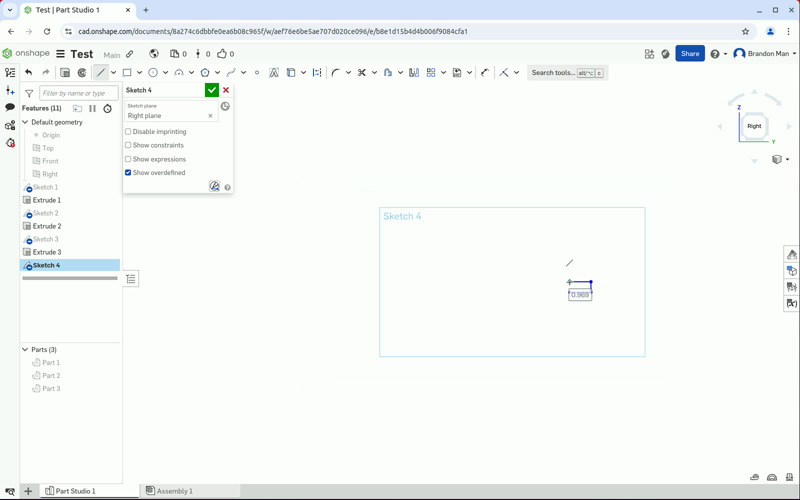
scroll(-6)
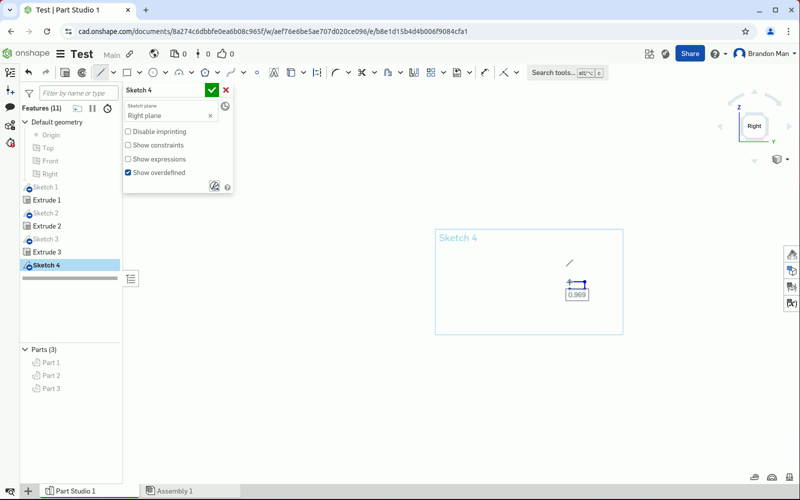
scroll(-6)
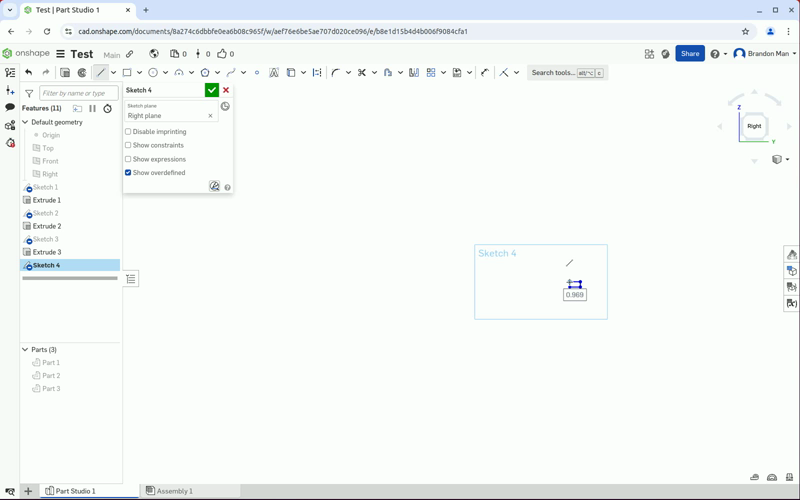
scroll(-6)
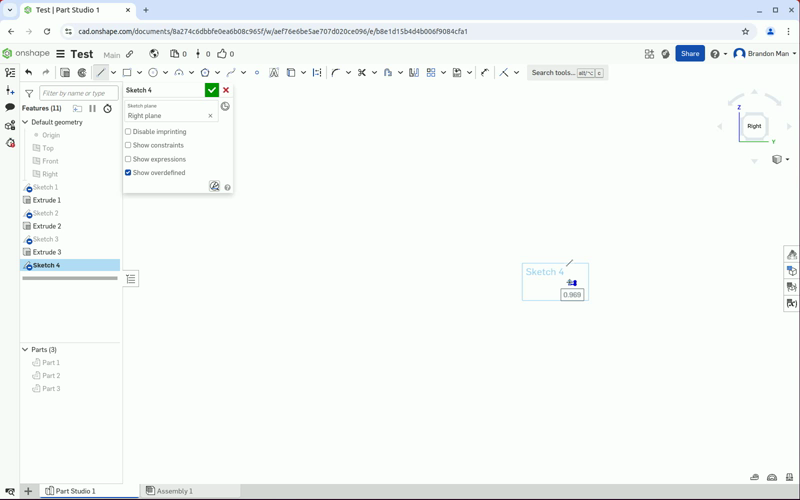
key_up(shift)
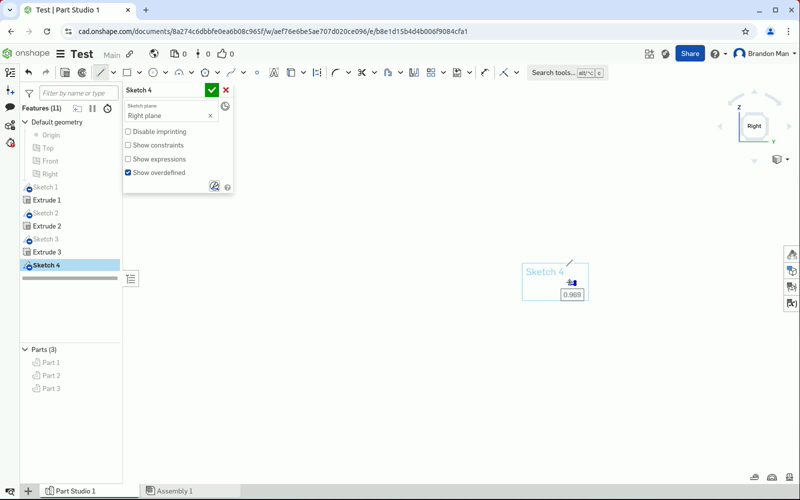
mouse_move(589, 281)
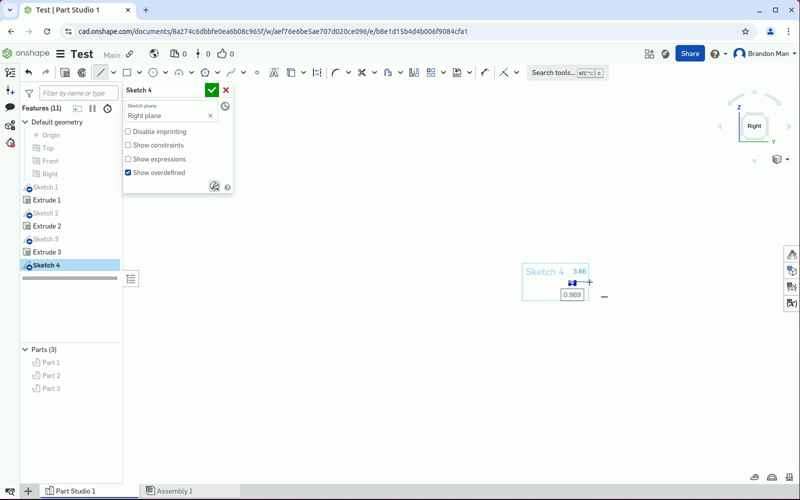
key_down(shift)
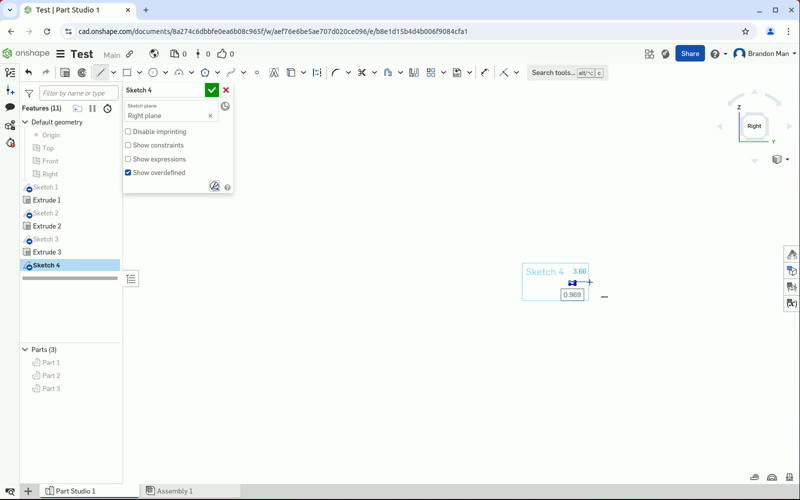
mouse_move(569, 284)
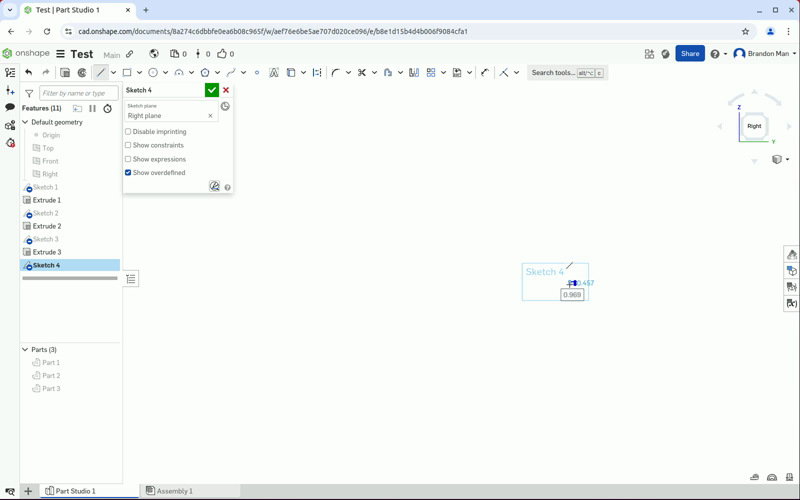
scroll(6)
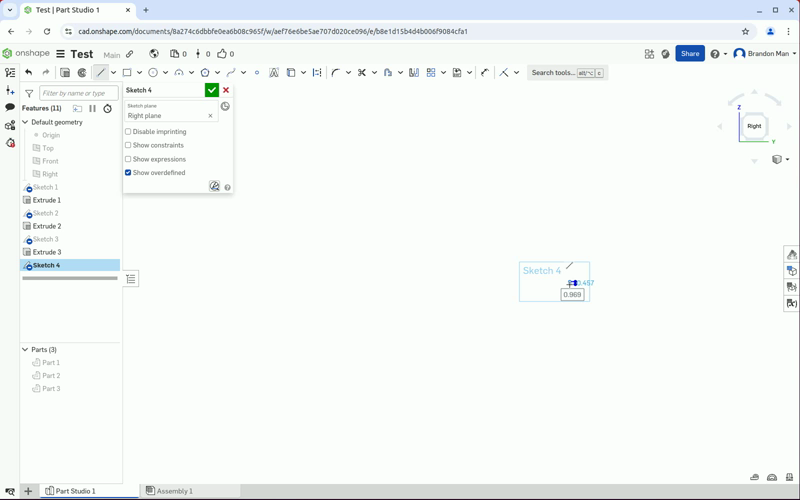
scroll(6)
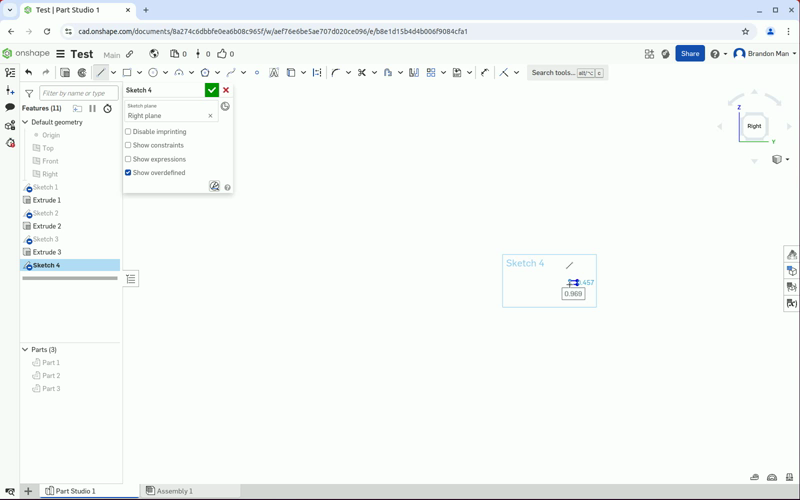
scroll(6)
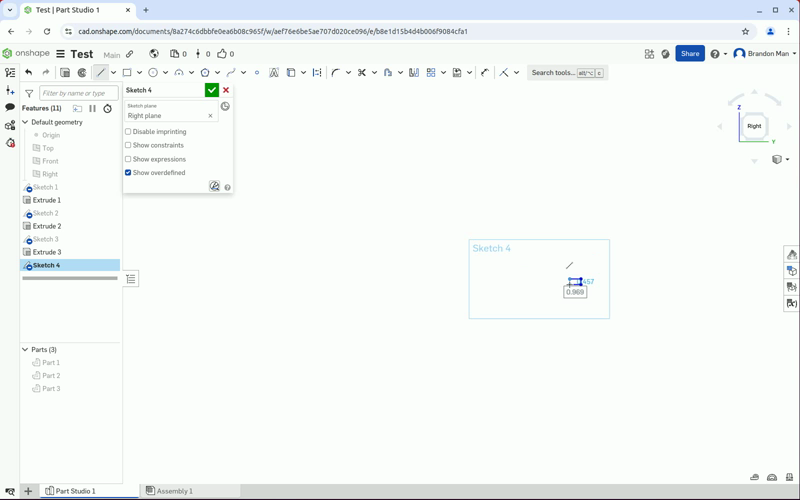
scroll(6)
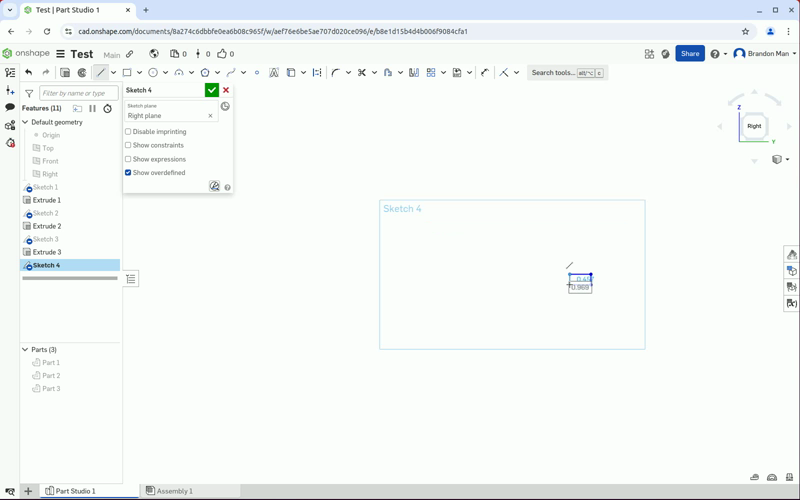
scroll(6)
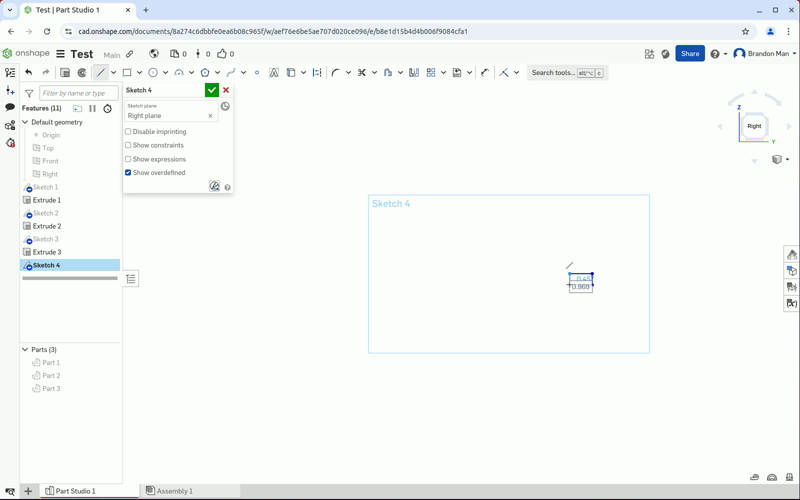
scroll(6)
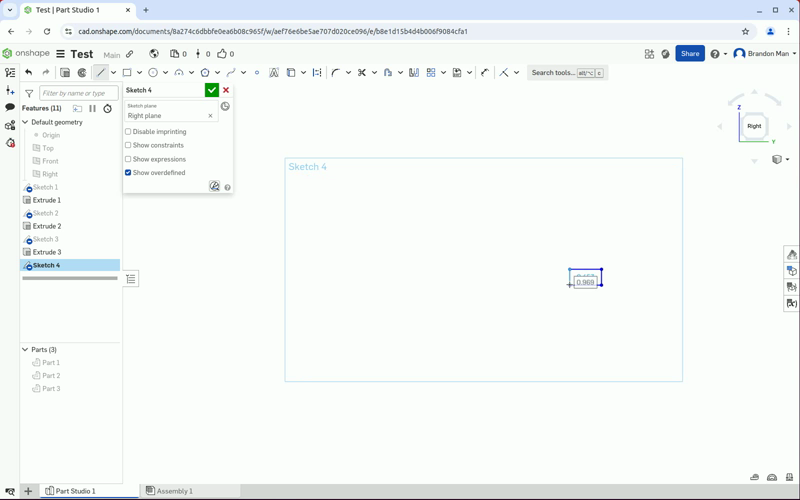
scroll(6)
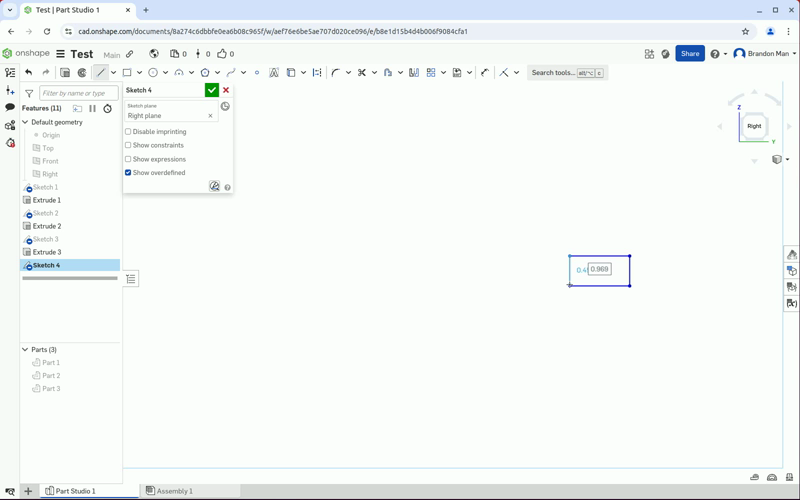
key_up(shift)
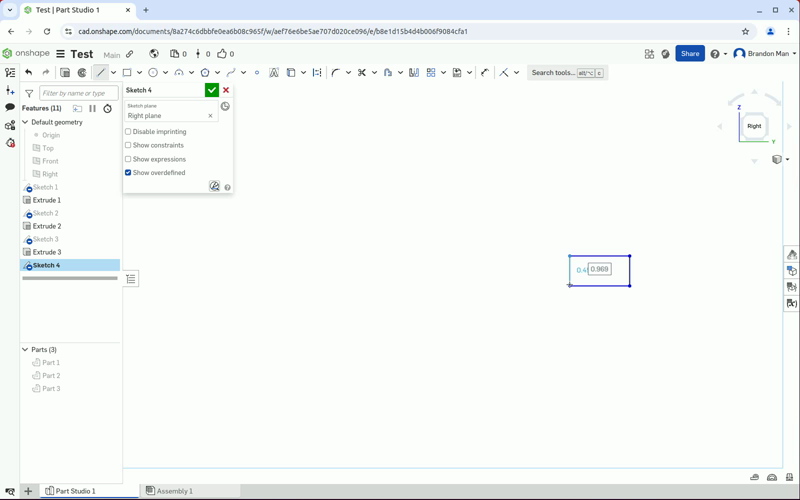
click(569, 284)
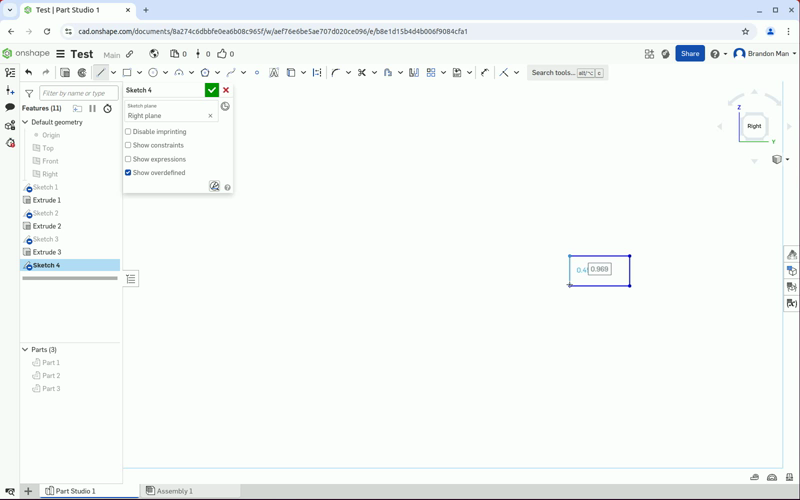
scroll(-6)
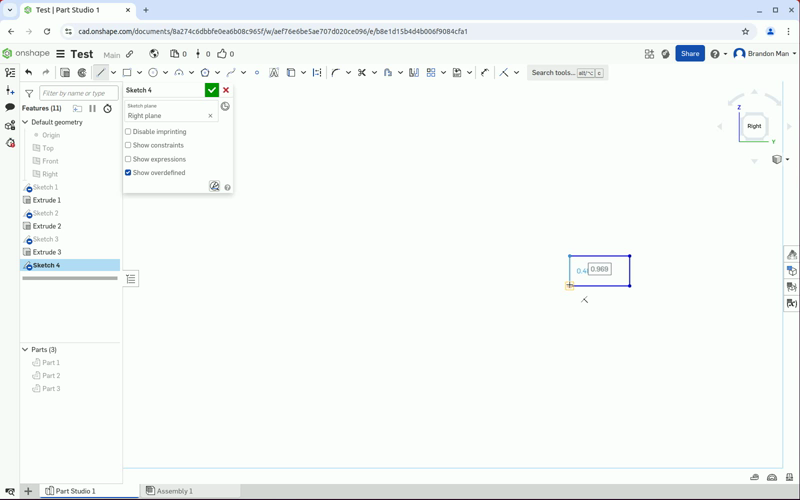
scroll(-6)
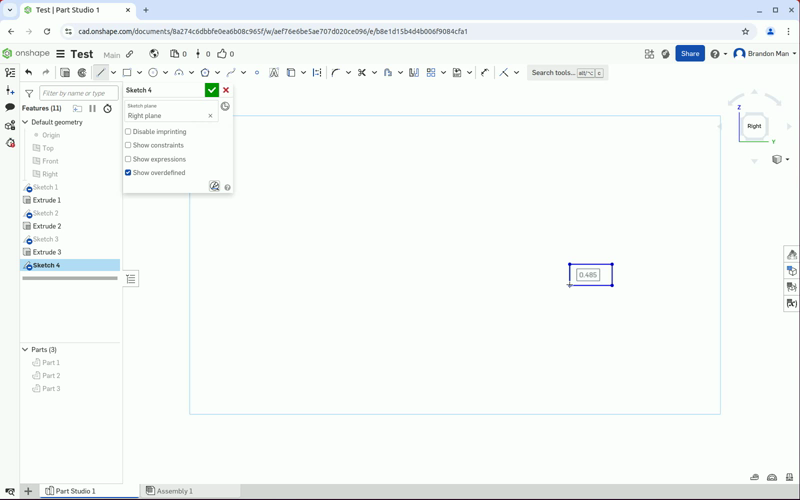
scroll(-6)
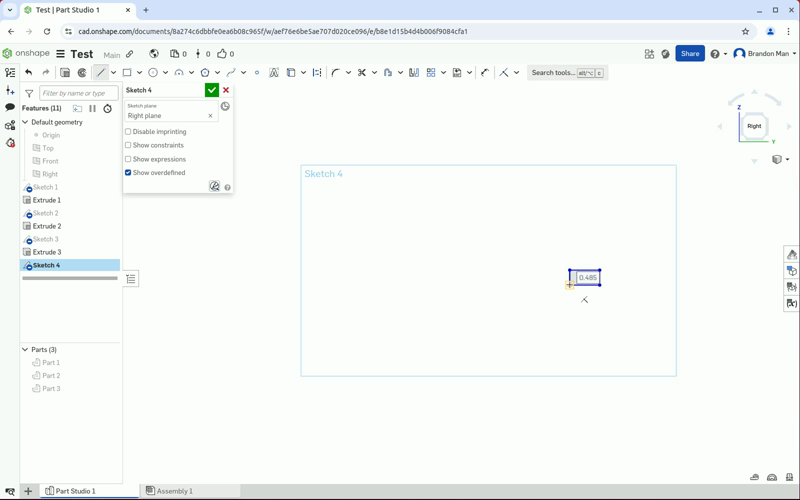
scroll(-6)
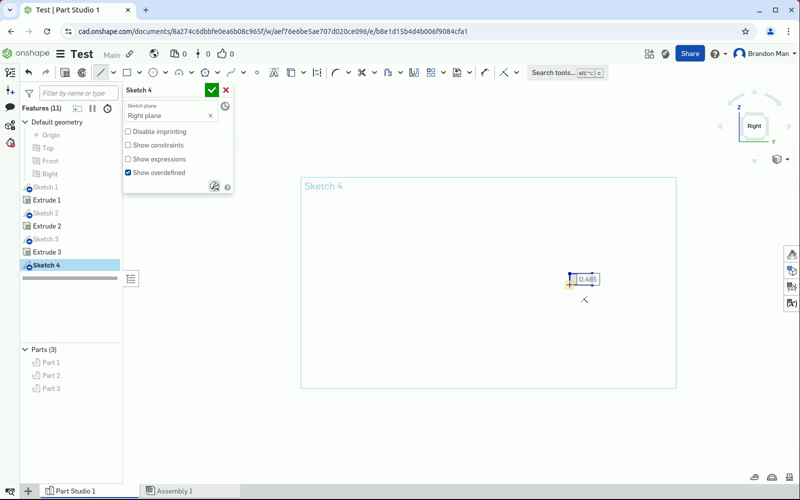
scroll(-6)
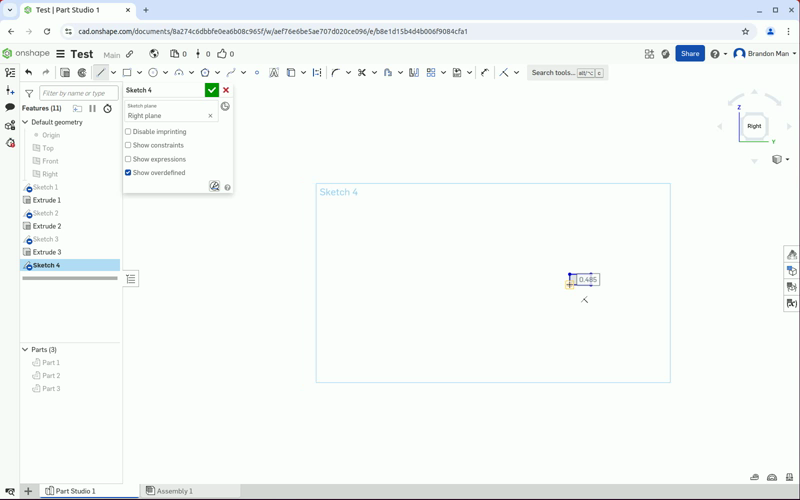
scroll(-6)
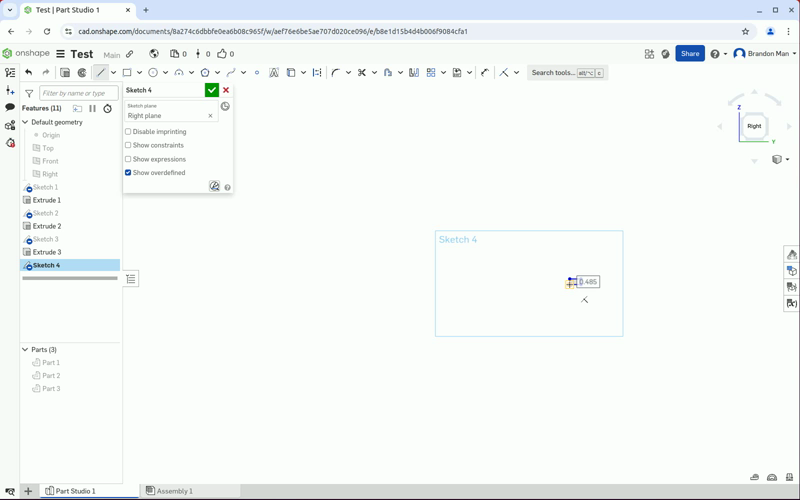
scroll(-6)
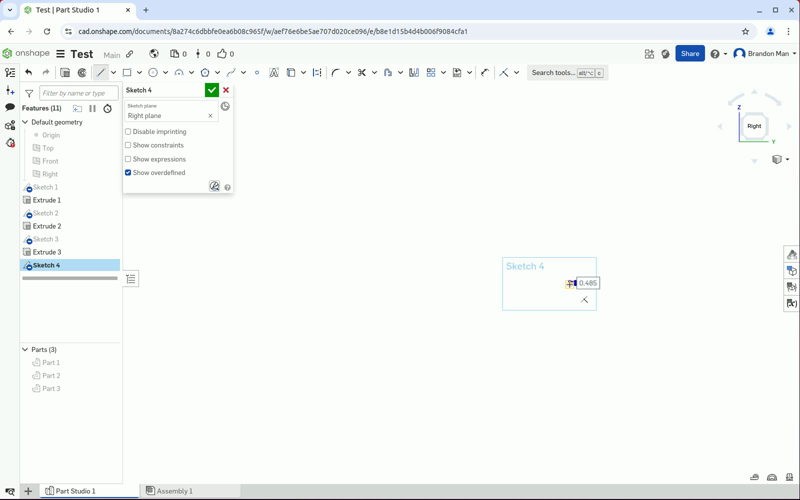
key(esc)
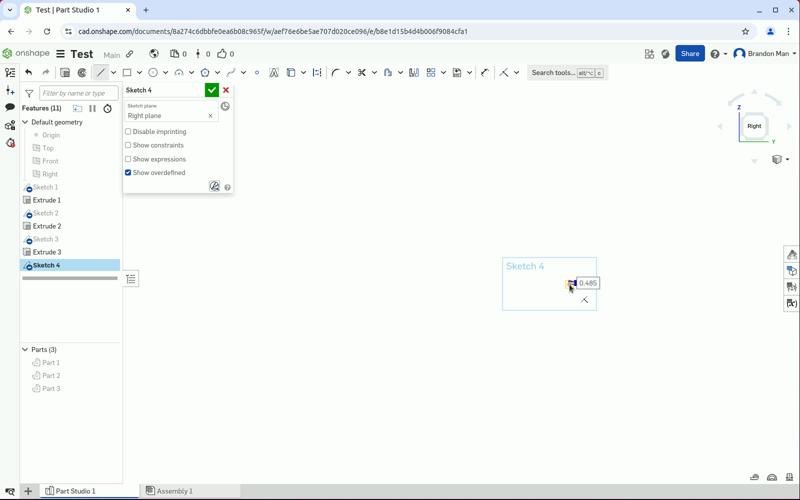
key(c)
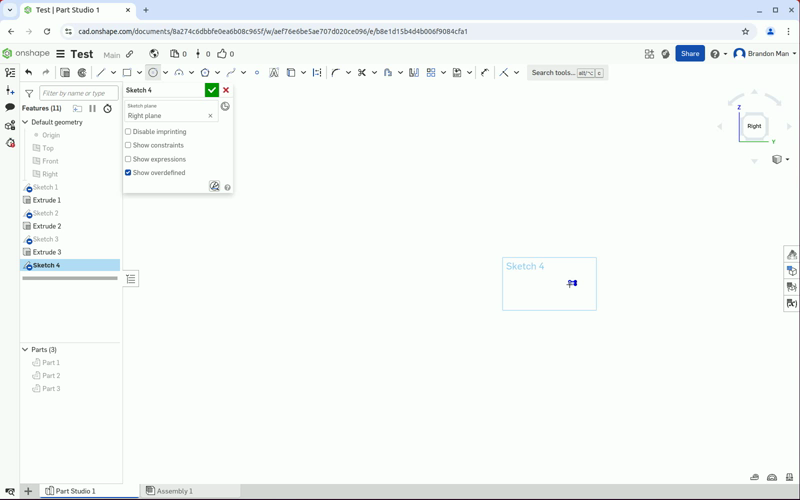
key_down(shift)
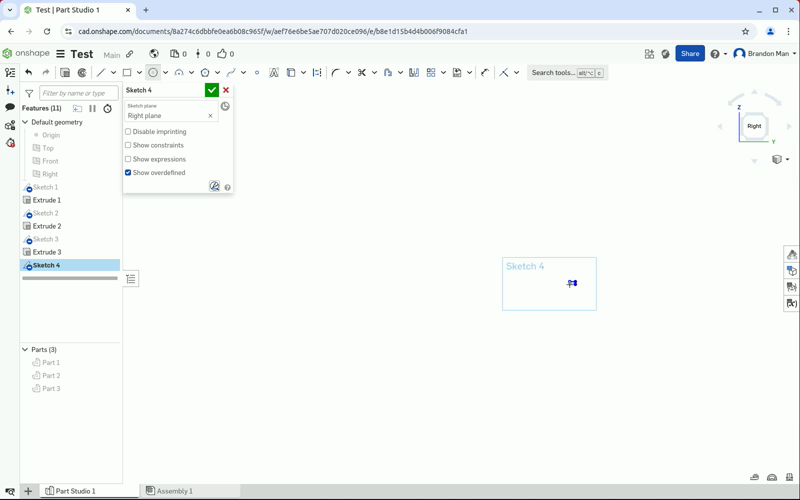
mouse_move(573, 282)
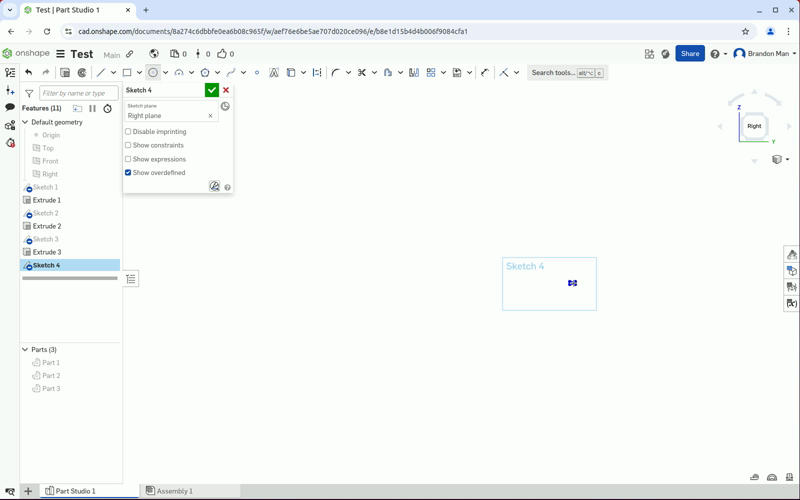
scroll(6)
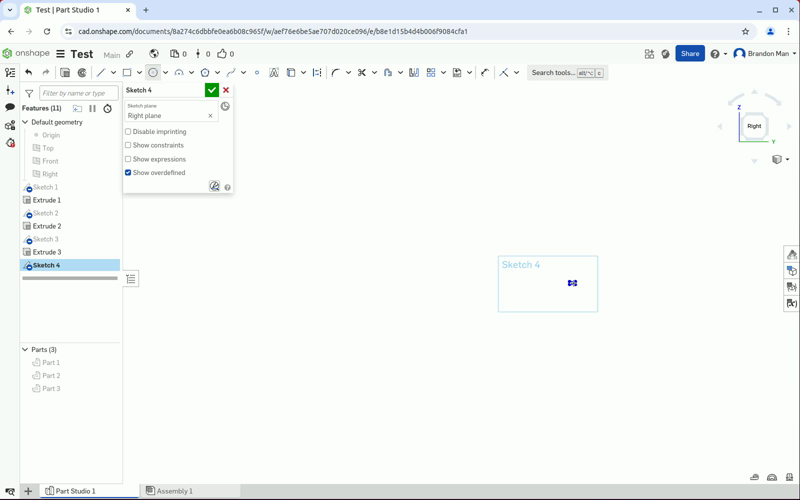
scroll(6)
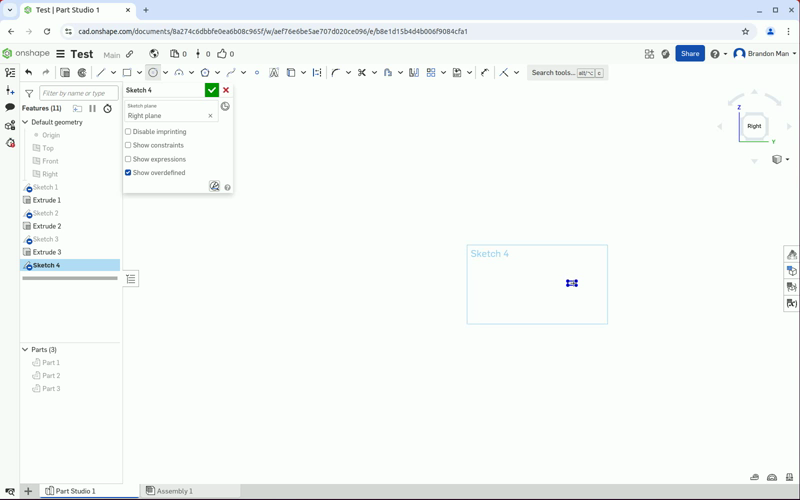
scroll(6)
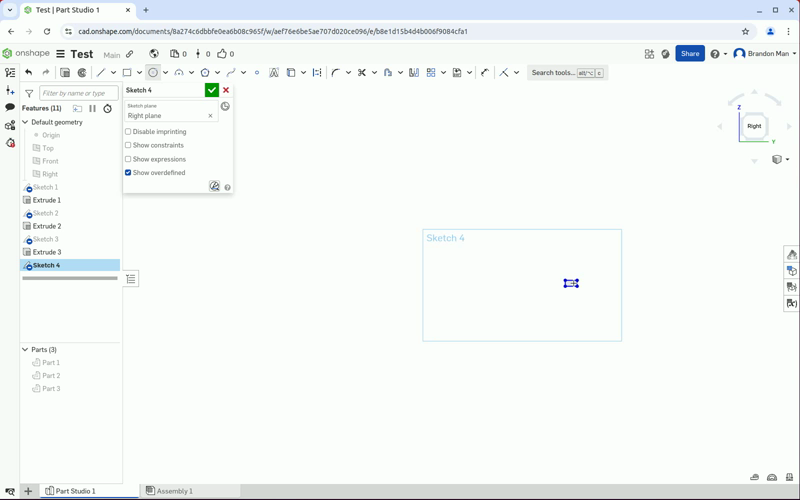
scroll(6)
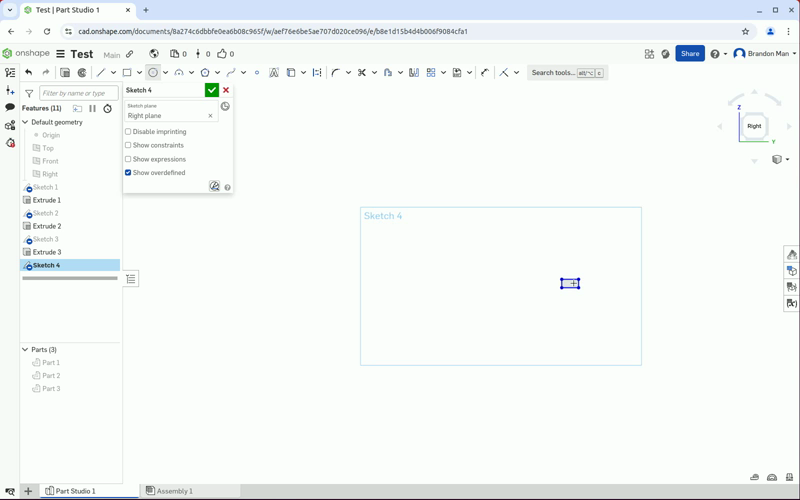
scroll(6)
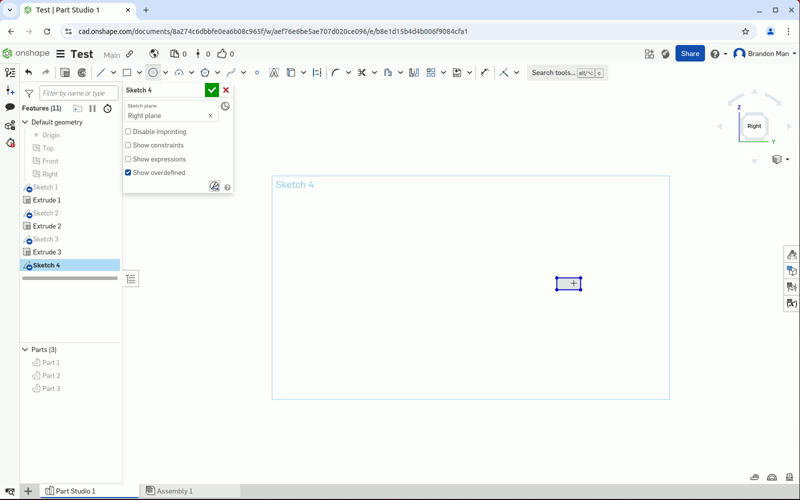
scroll(6)
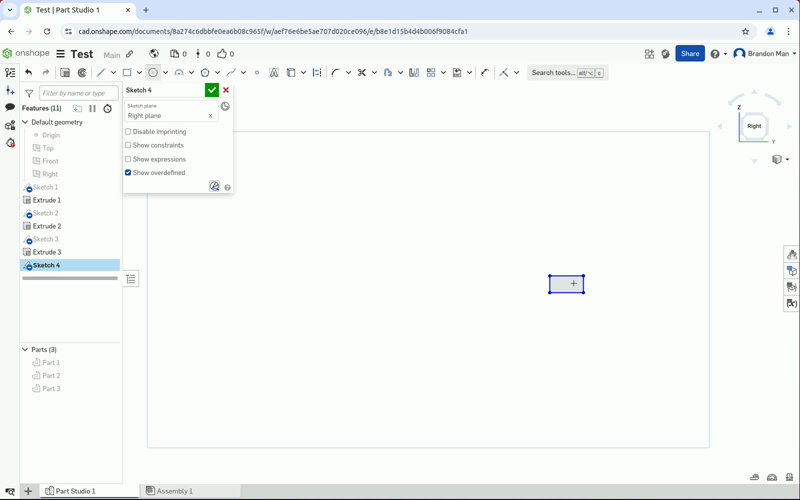
scroll(6)
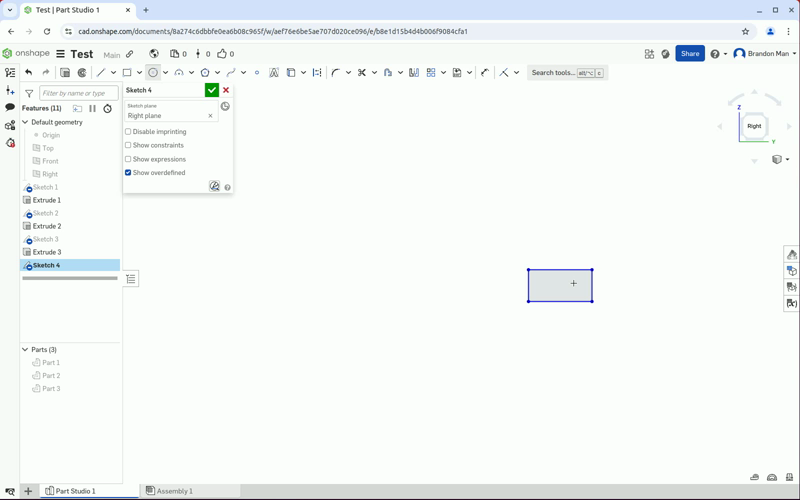
click(573, 282)
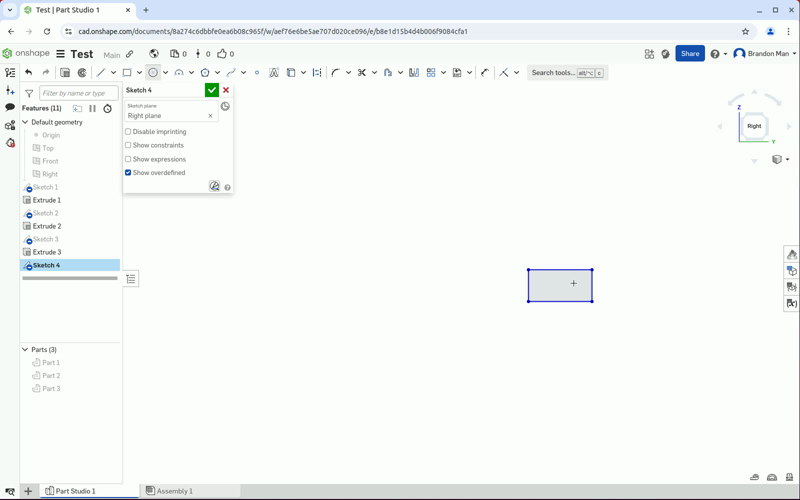
scroll(-6)
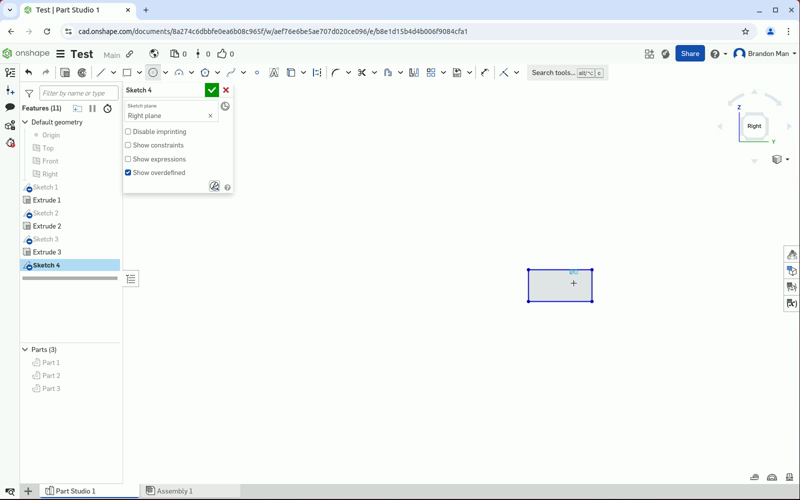
scroll(-6)
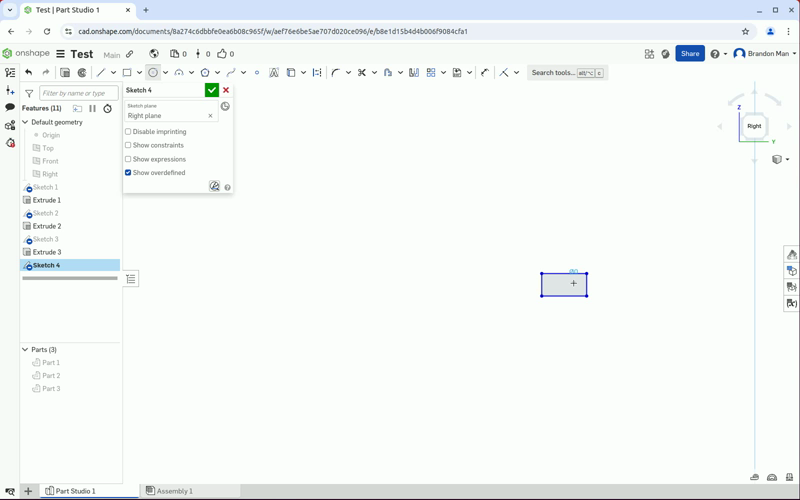
scroll(-6)
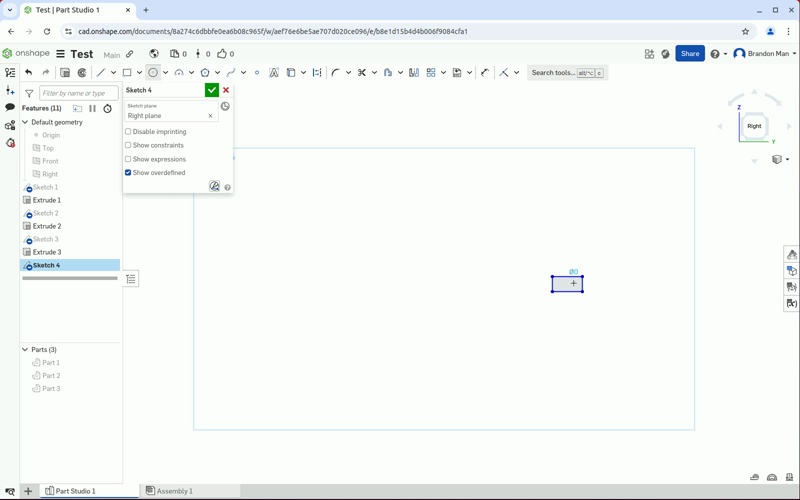
scroll(-6)
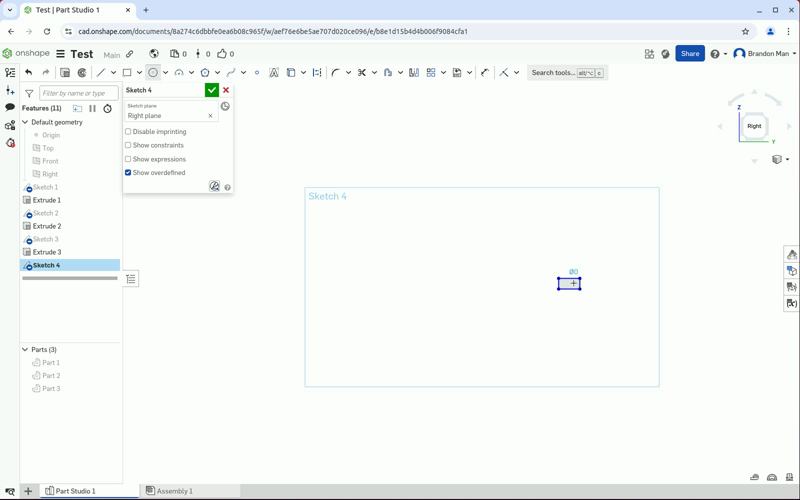
scroll(-6)
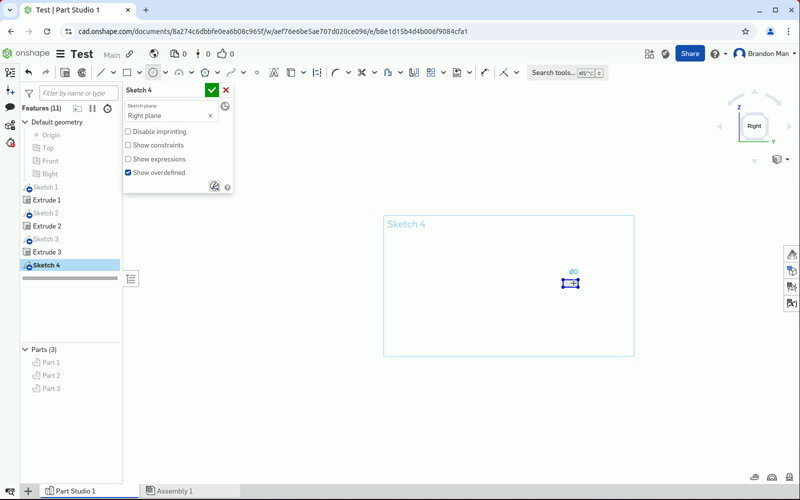
scroll(-6)
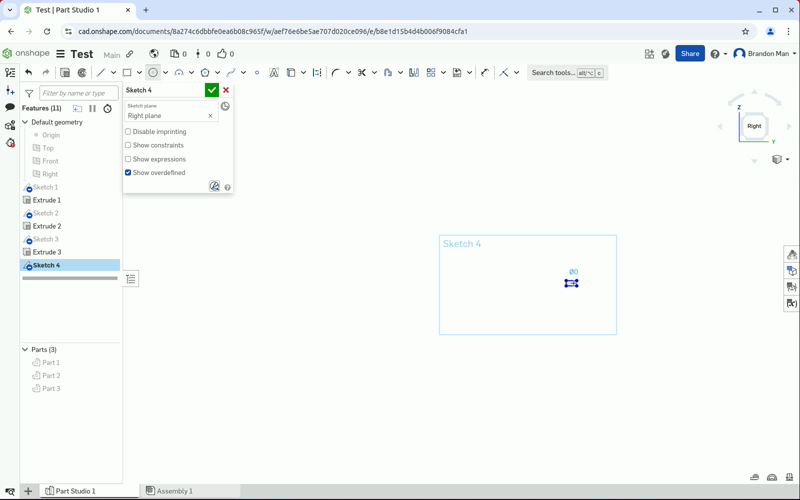
scroll(-6)
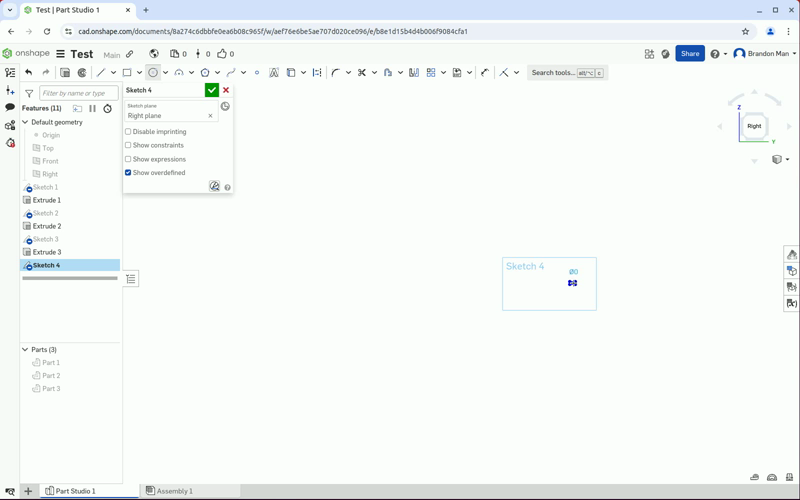
key_up(shift)
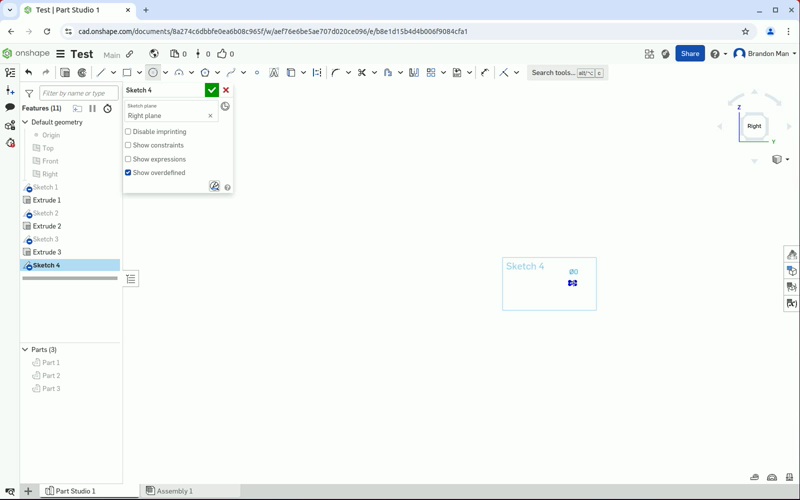
mouse_move(574, 282)
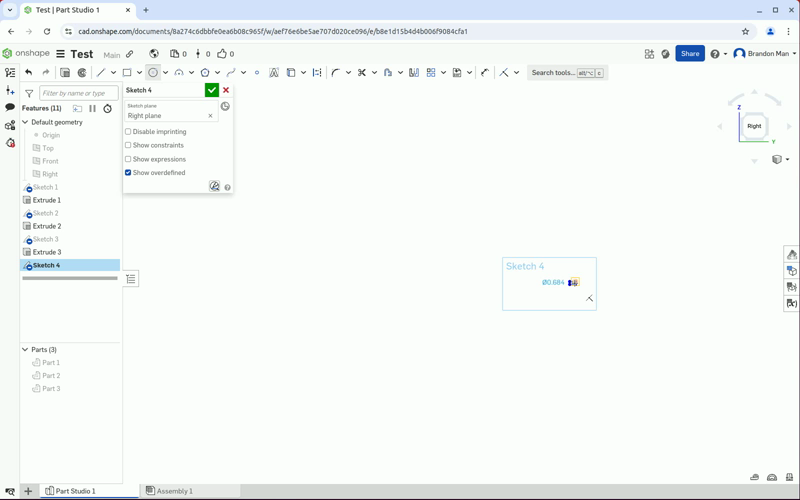
scroll(6)
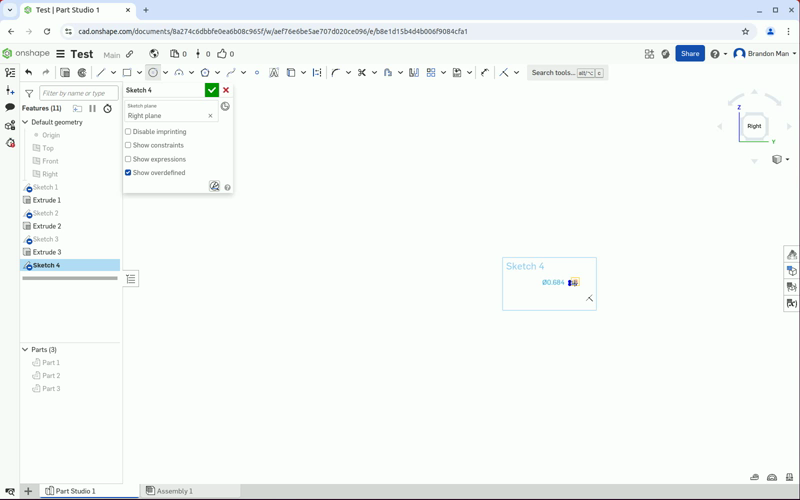
scroll(6)
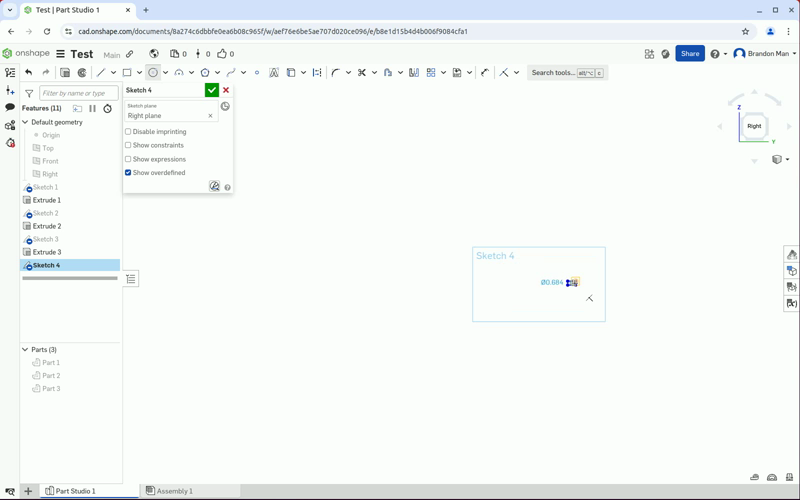
scroll(6)
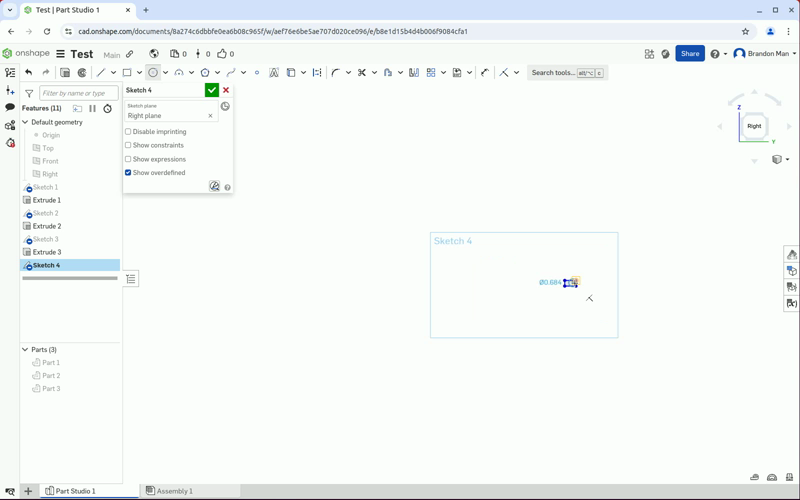
scroll(6)
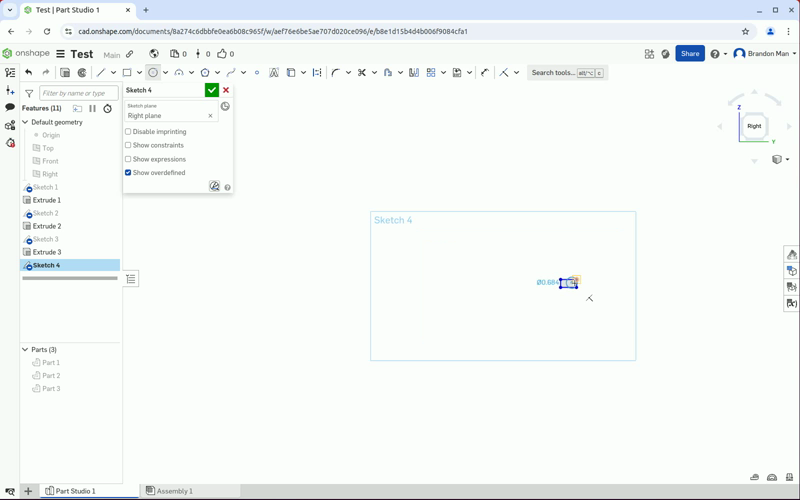
scroll(6)
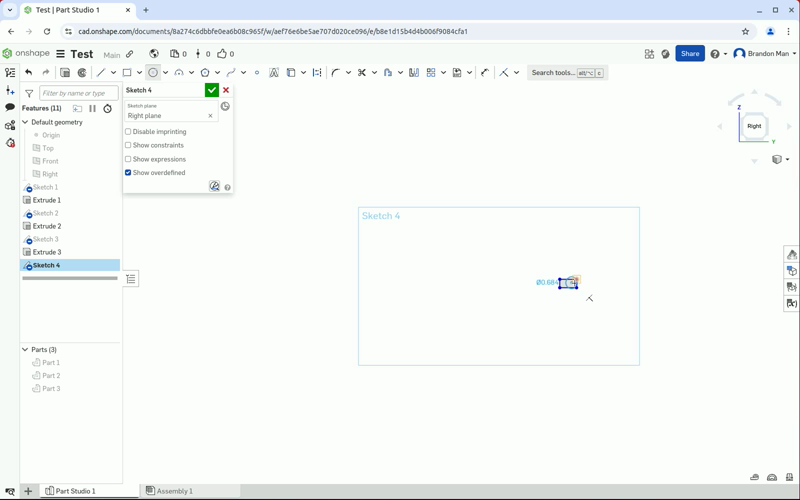
scroll(6)
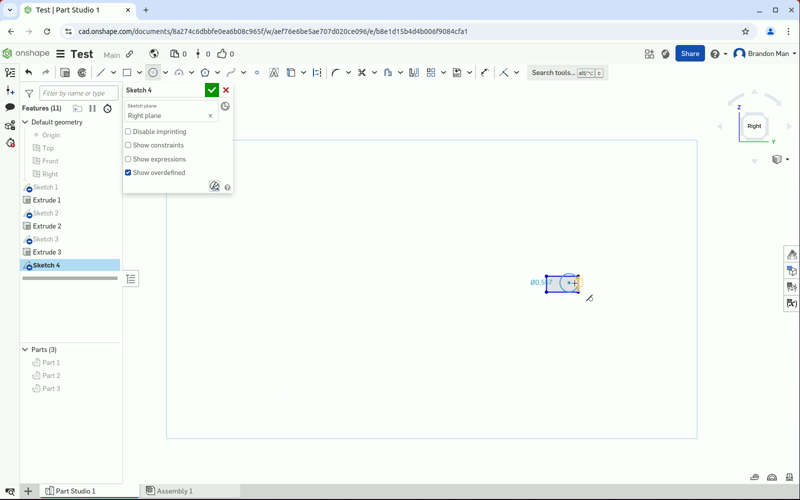
scroll(6)
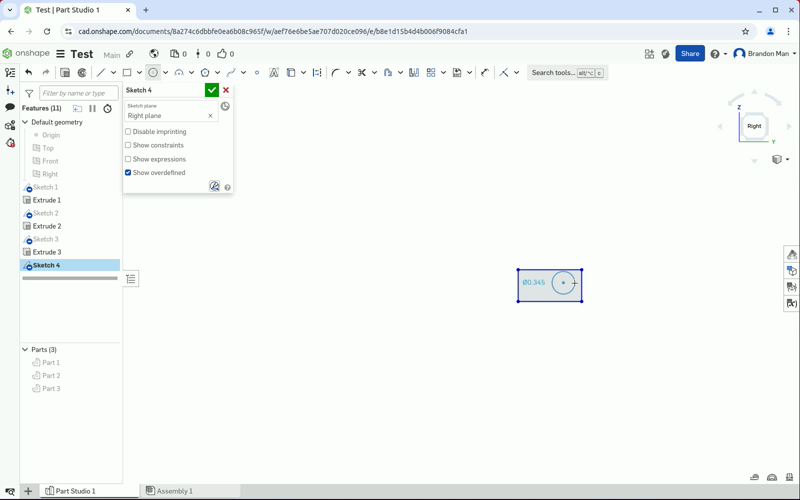
click(574, 282)
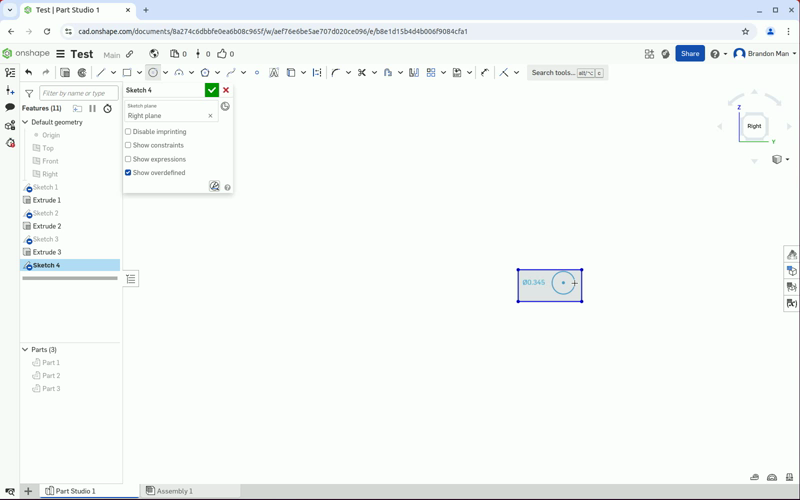
scroll(-6)
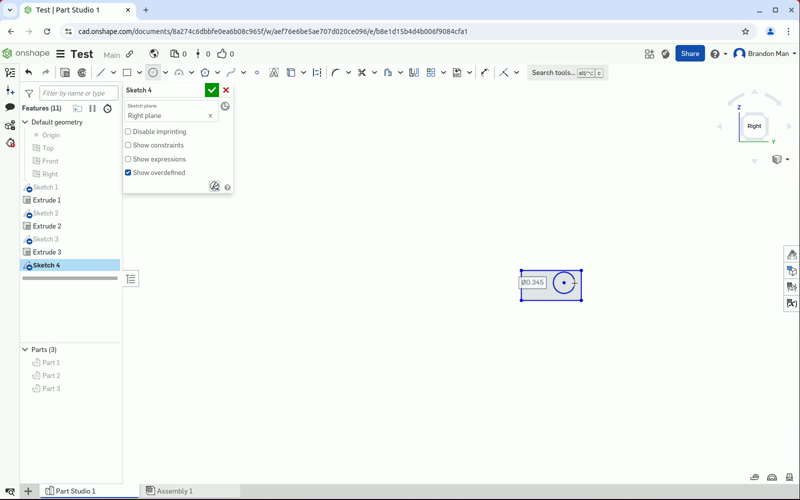
scroll(-6)
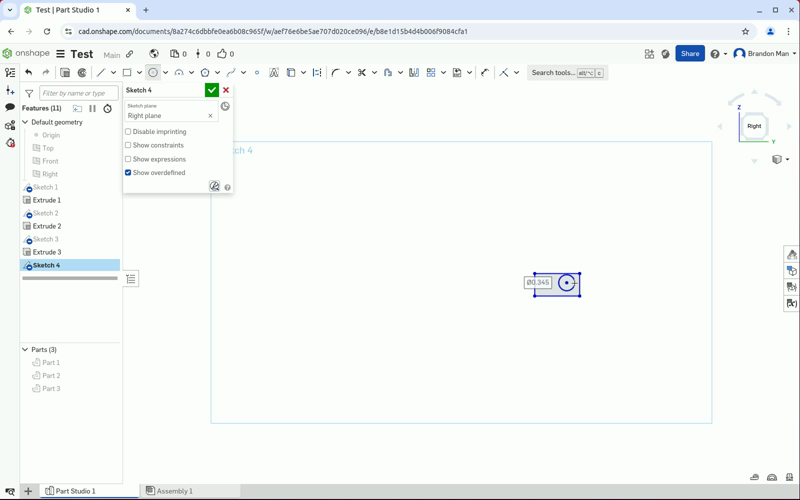
scroll(-6)
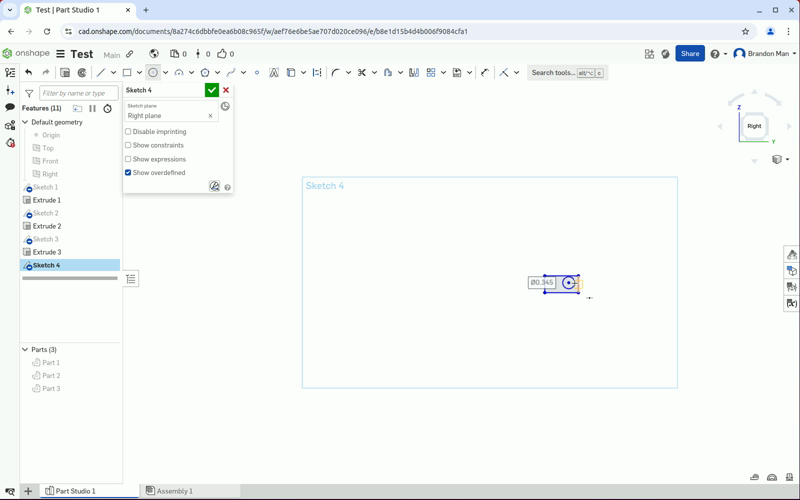
scroll(-6)
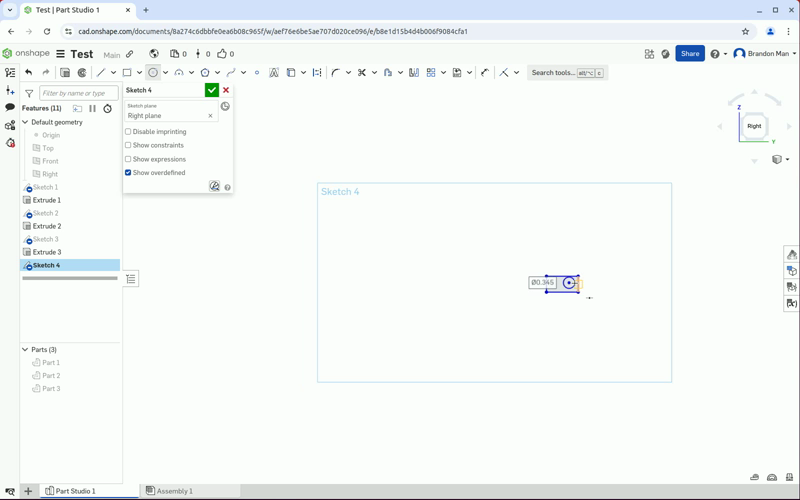
scroll(-6)
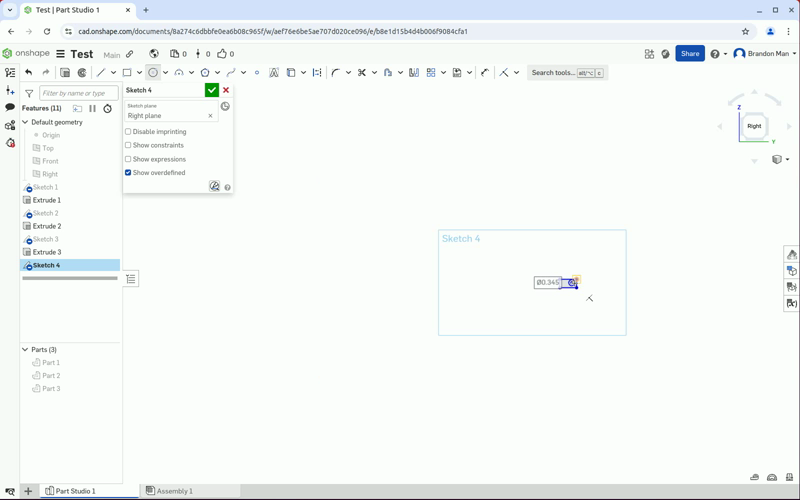
scroll(-6)
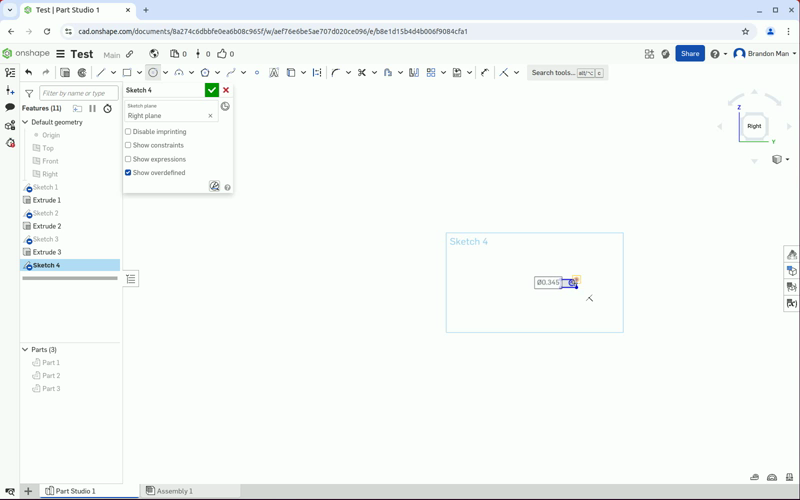
scroll(-6)
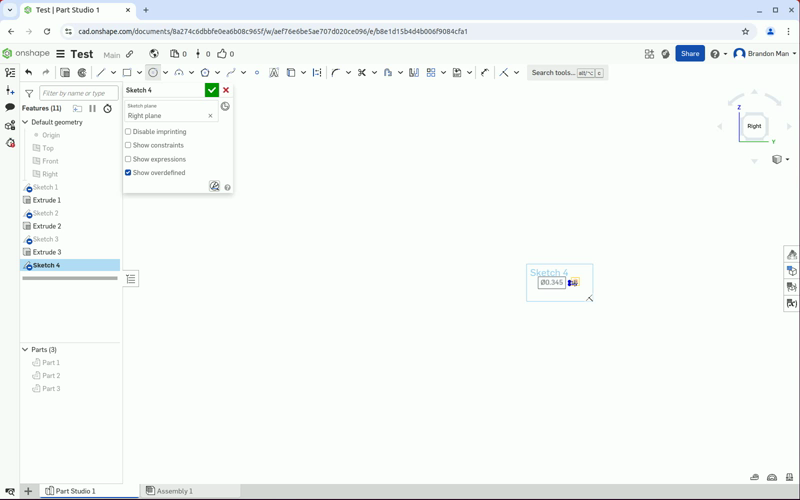
key(esc)
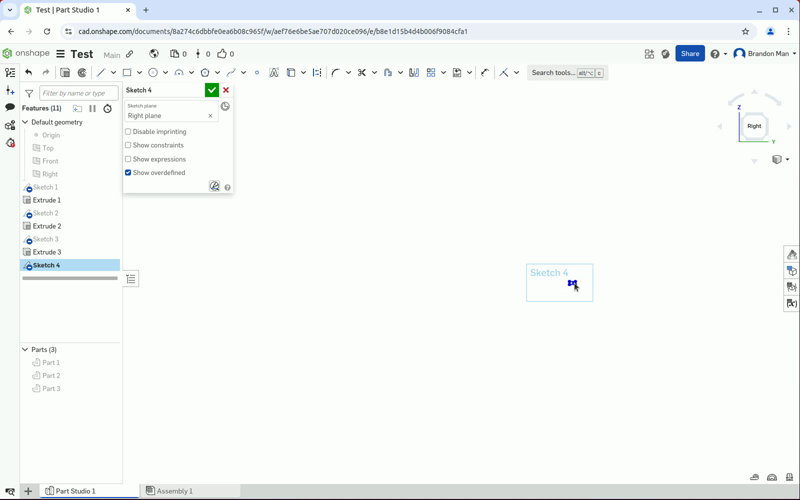
mouse_move(572, 282)
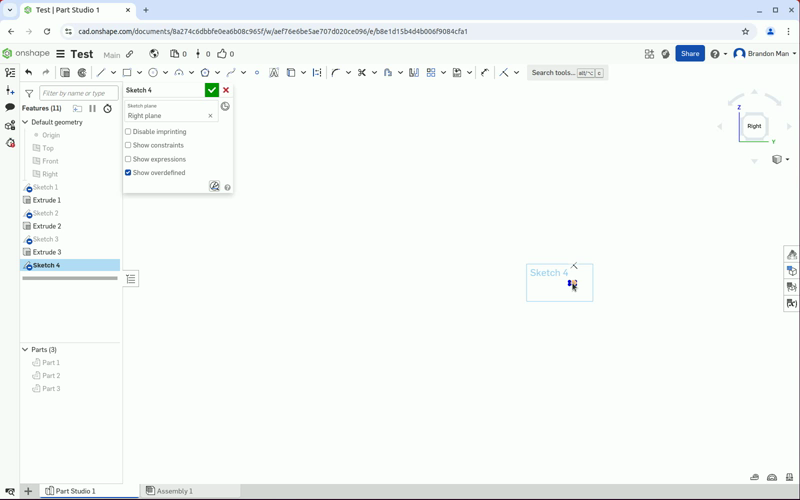
scroll(6)
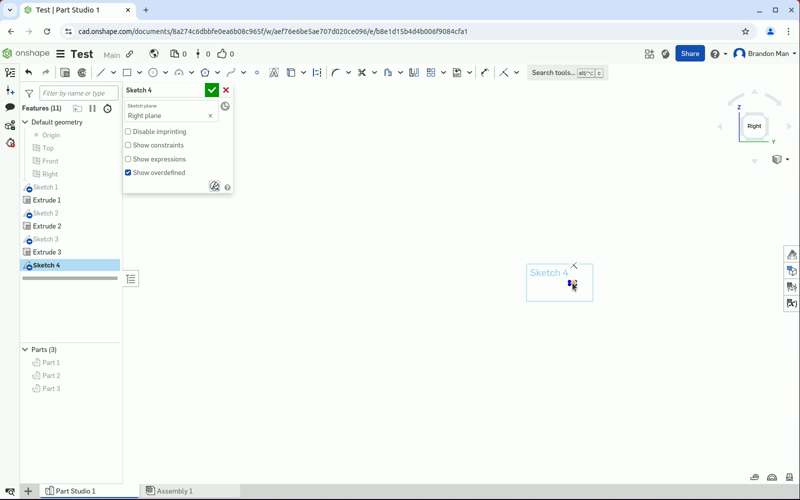
scroll(6)
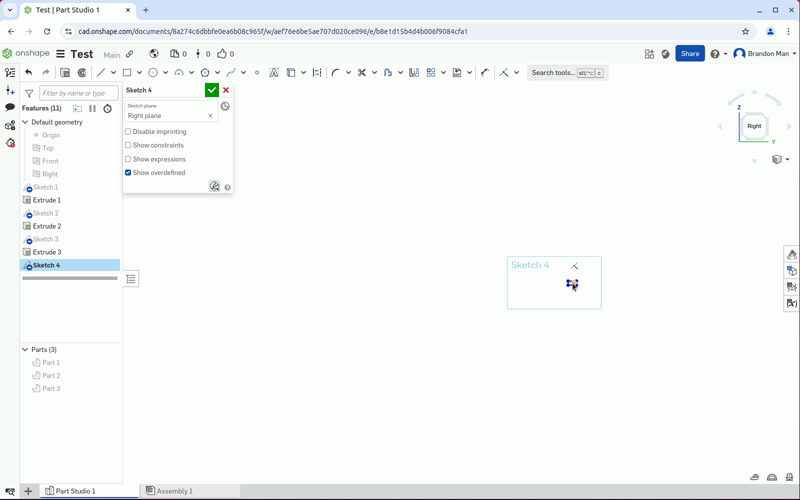
scroll(6)
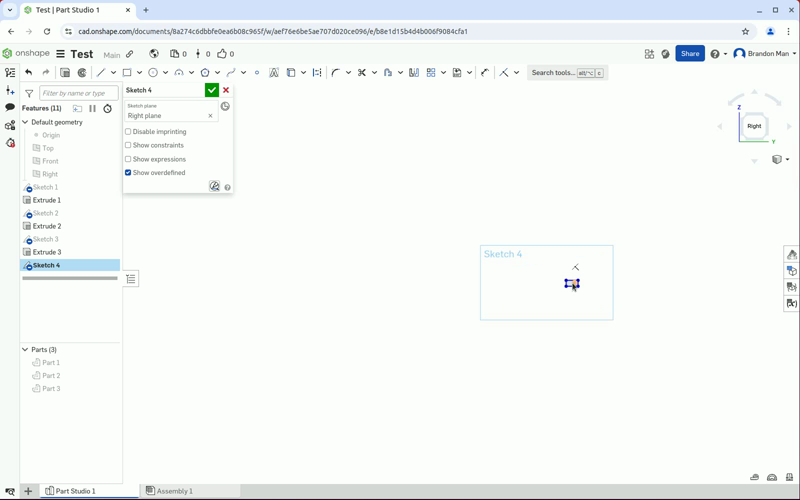
scroll(6)
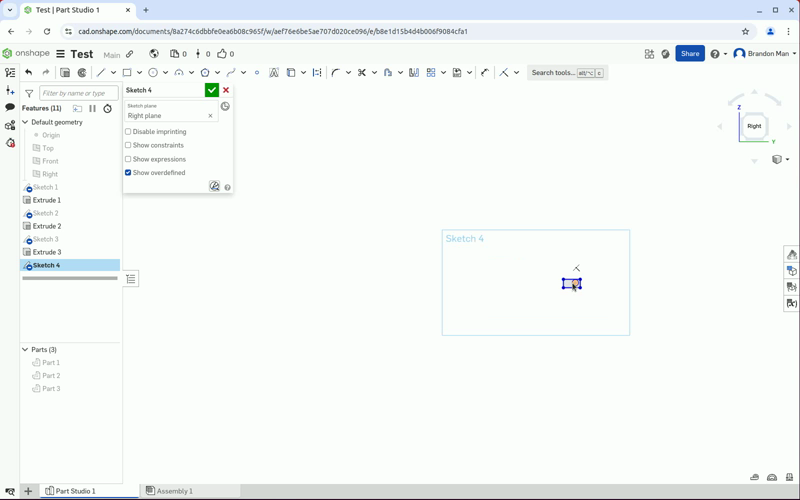
scroll(6)
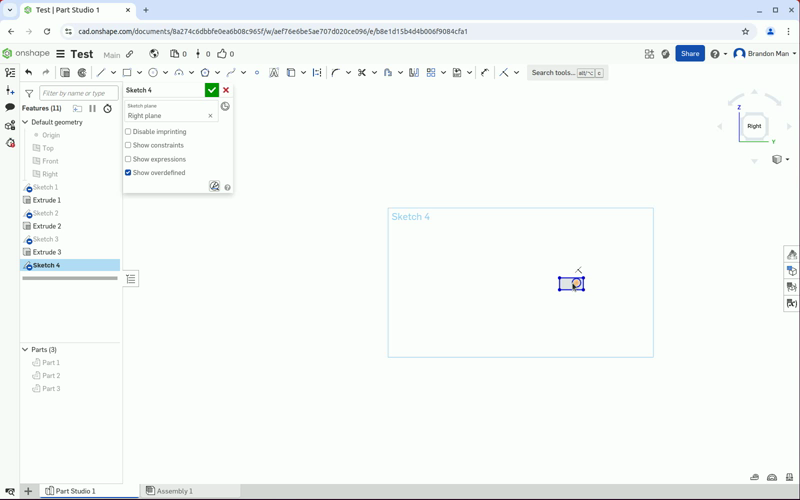
scroll(6)
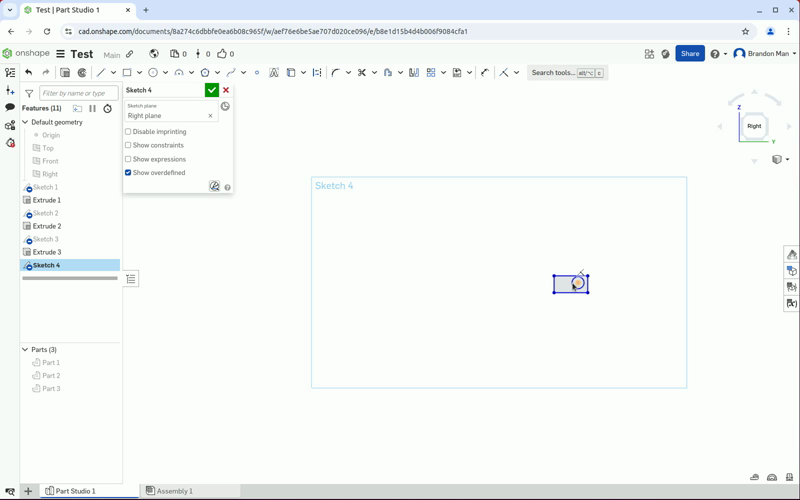
scroll(6)
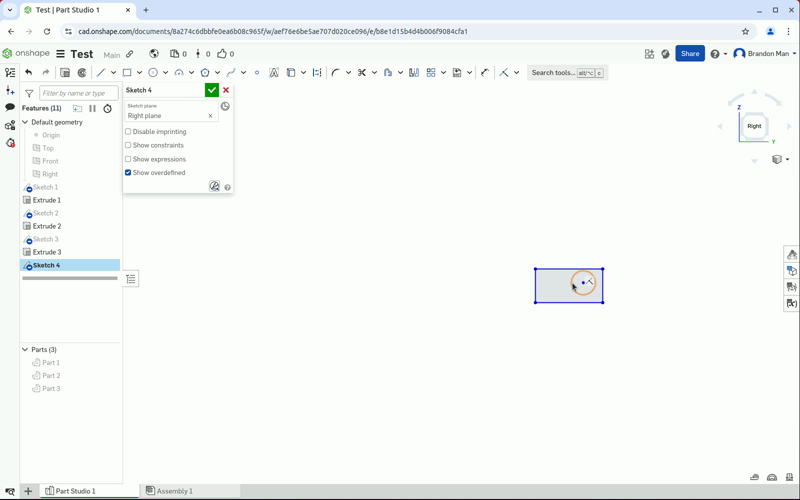
click(572, 282)
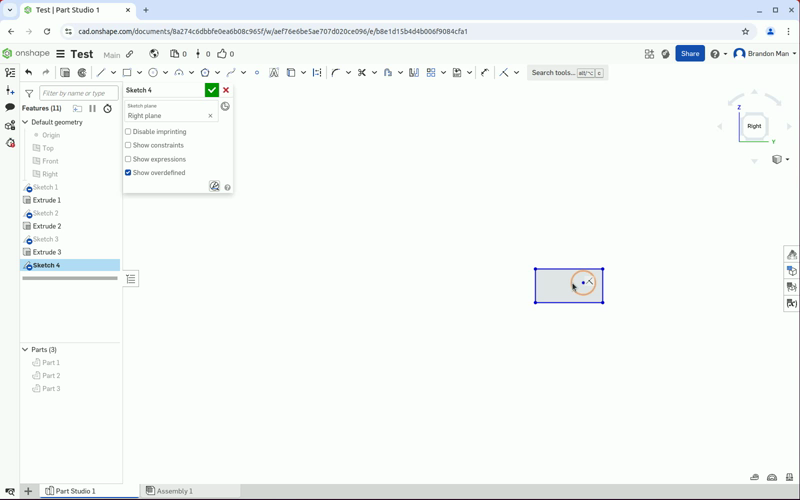
scroll(-6)
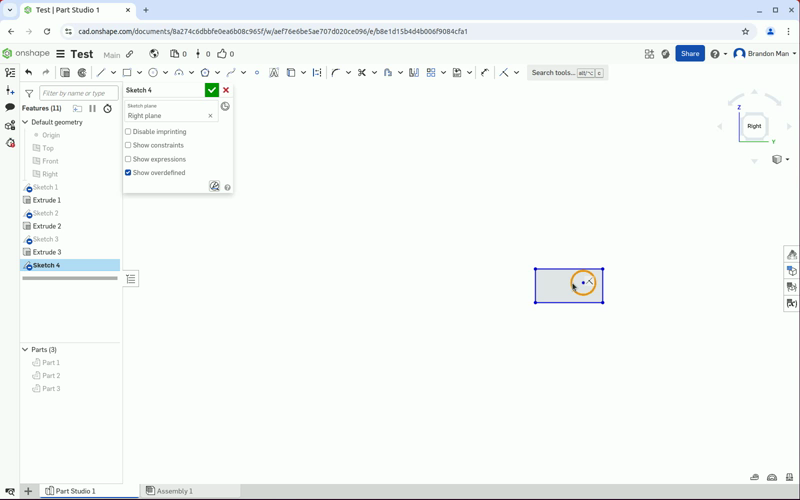
scroll(-6)
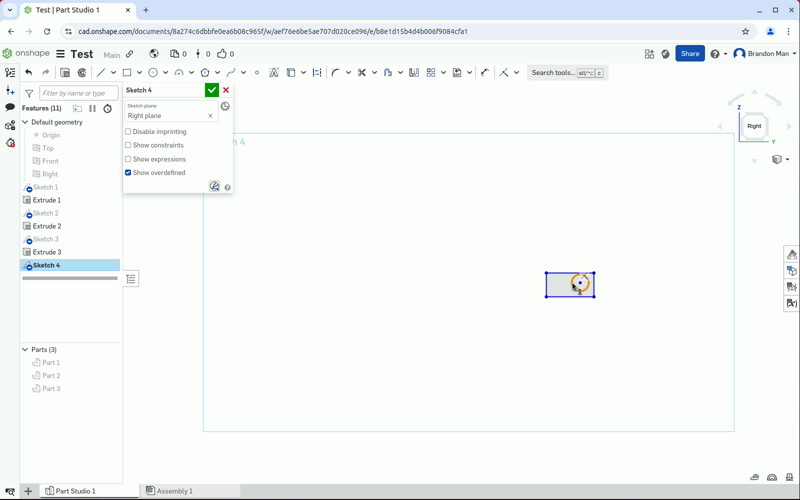
scroll(-6)
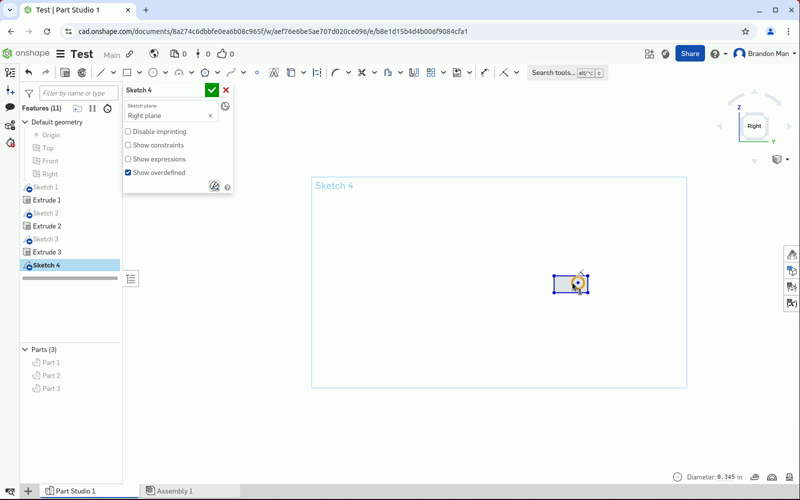
scroll(-6)
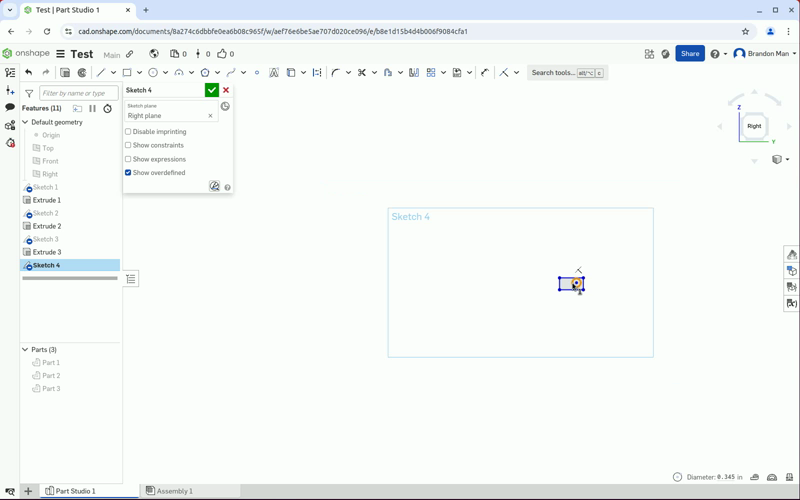
scroll(-6)
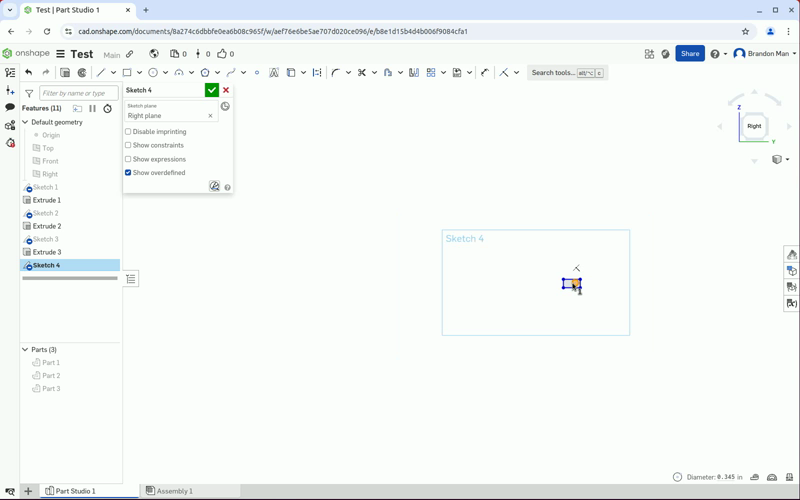
scroll(-6)
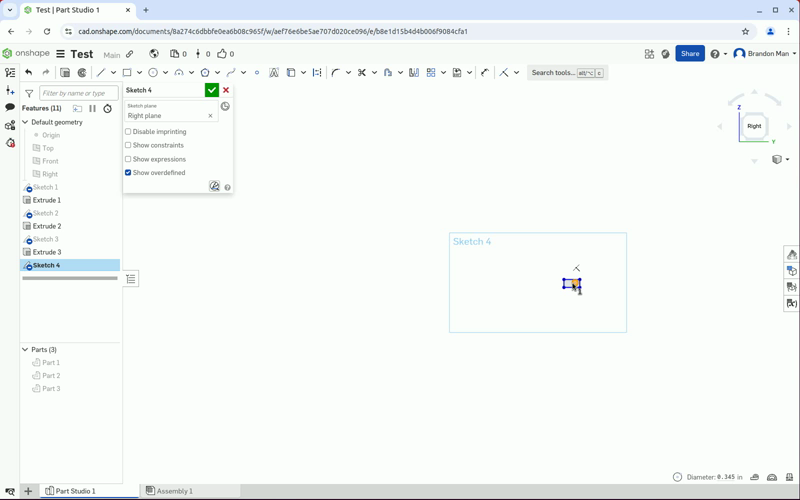
scroll(-6)
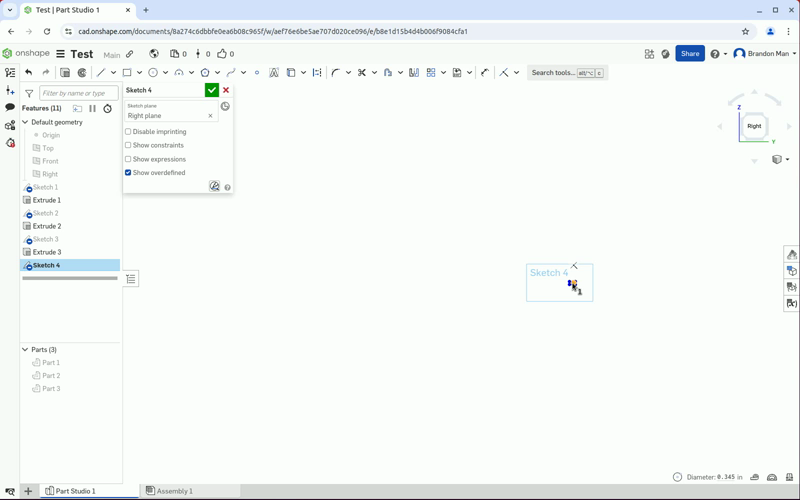
mouse_move(73, 352)
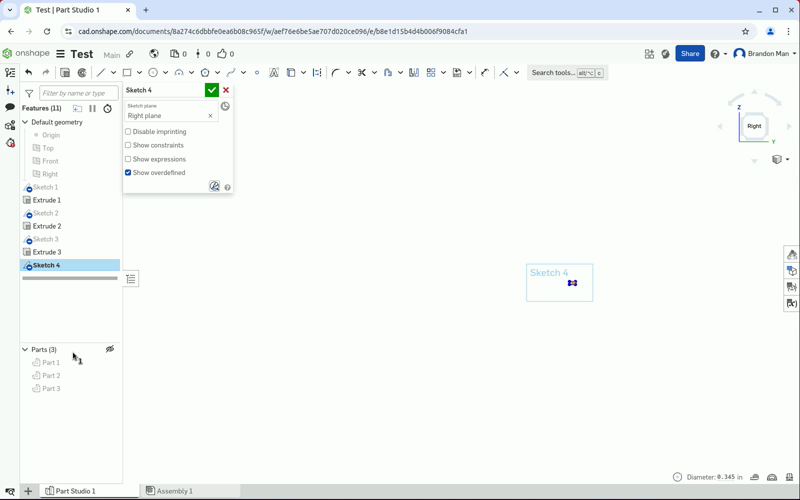
key(shift+y)
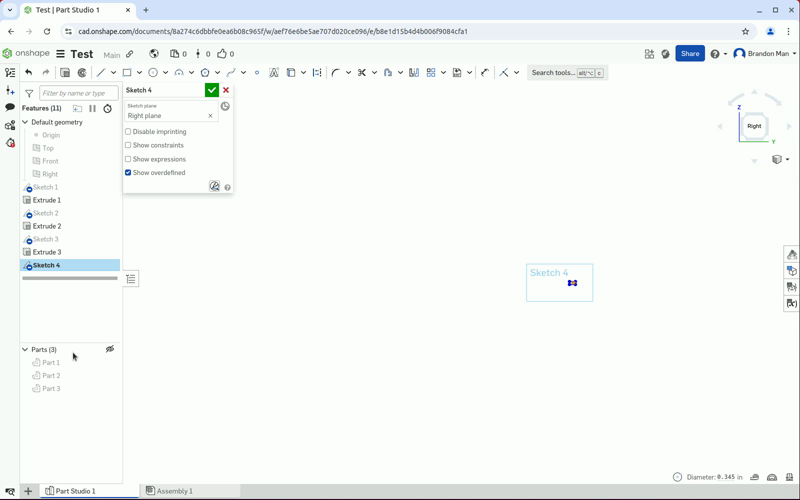
key(shift+e)
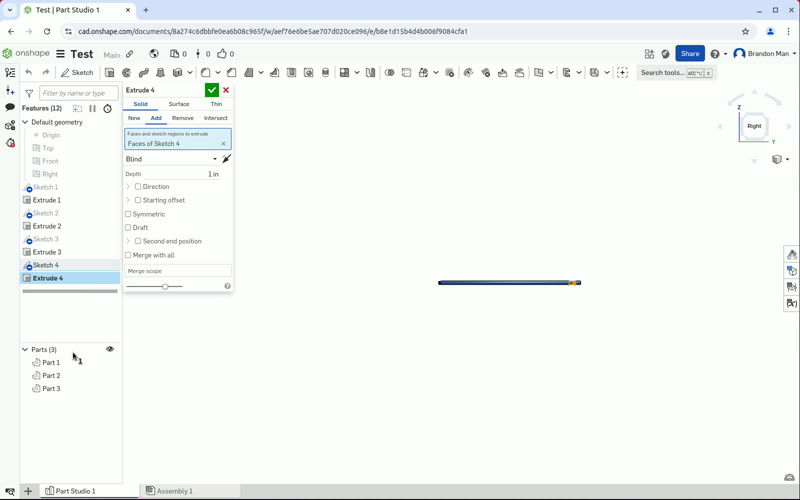
mouse_move(143, 106)
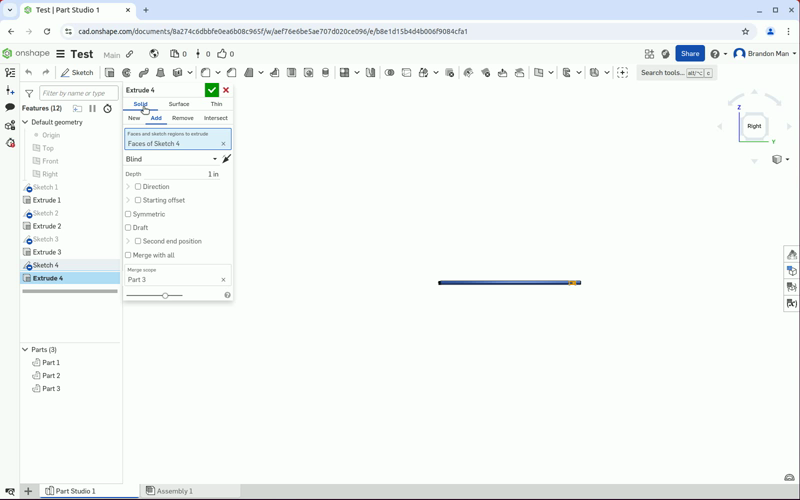
click(143, 106)
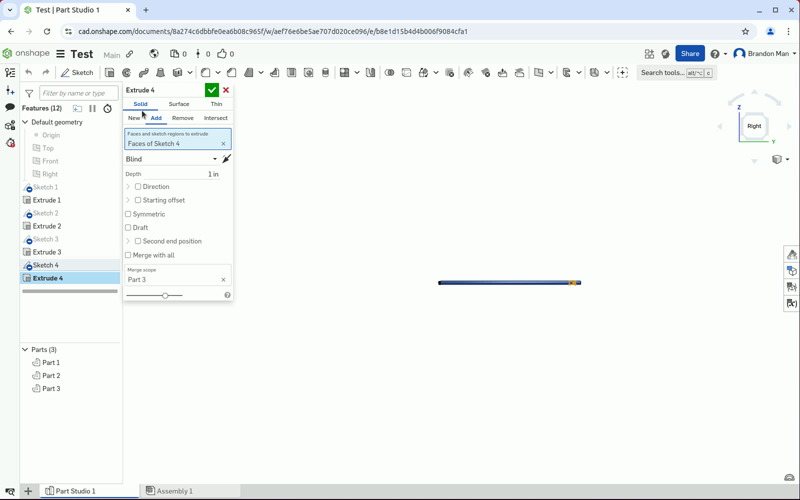
mouse_move(137, 120)
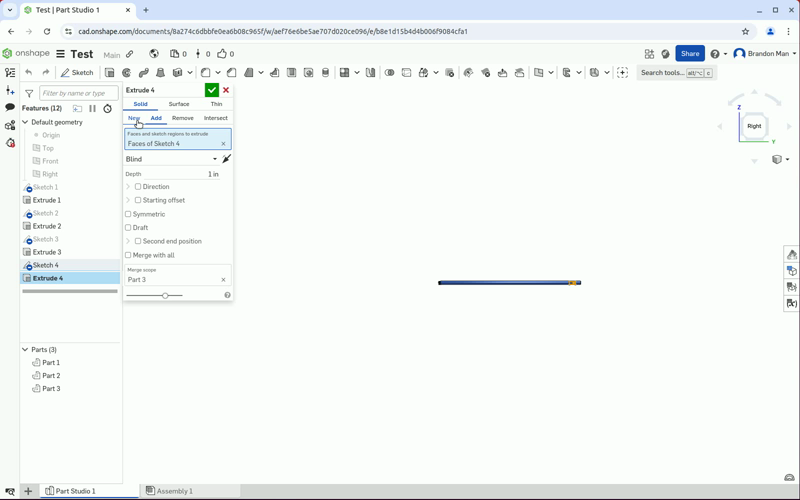
click(137, 120)
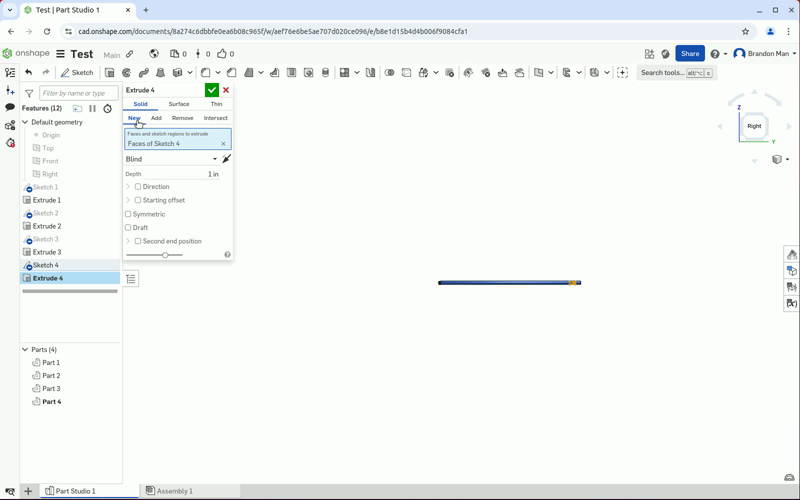
key(tab, 4)
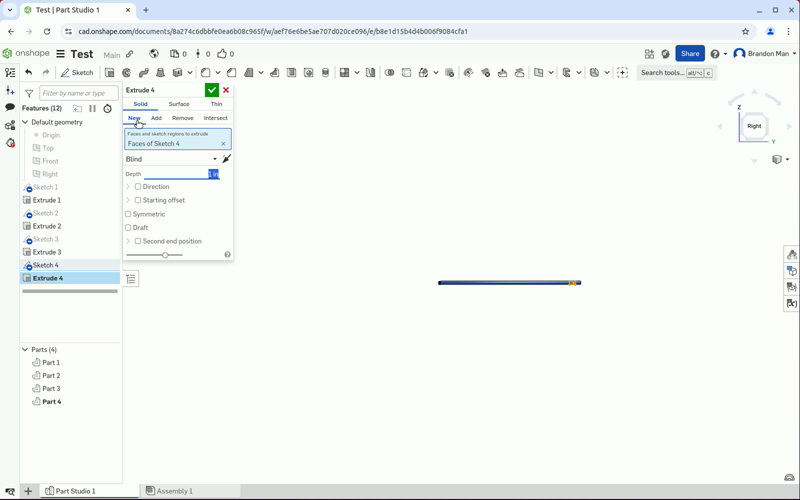
text(-0.482)
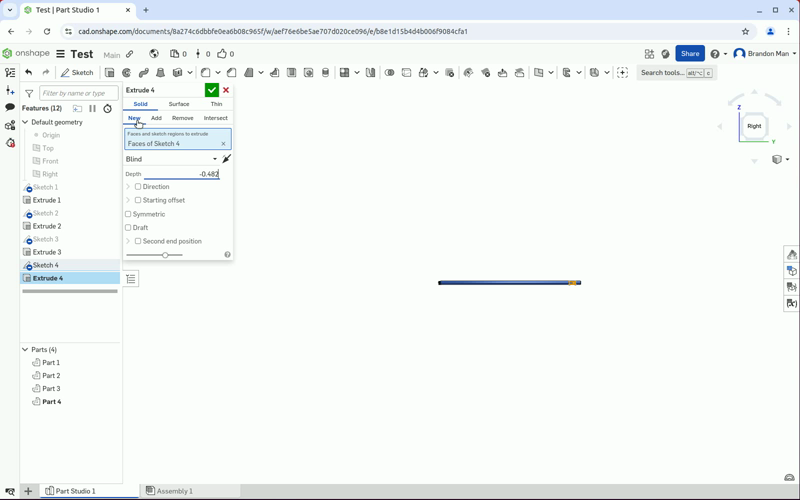
key(tab, 3)
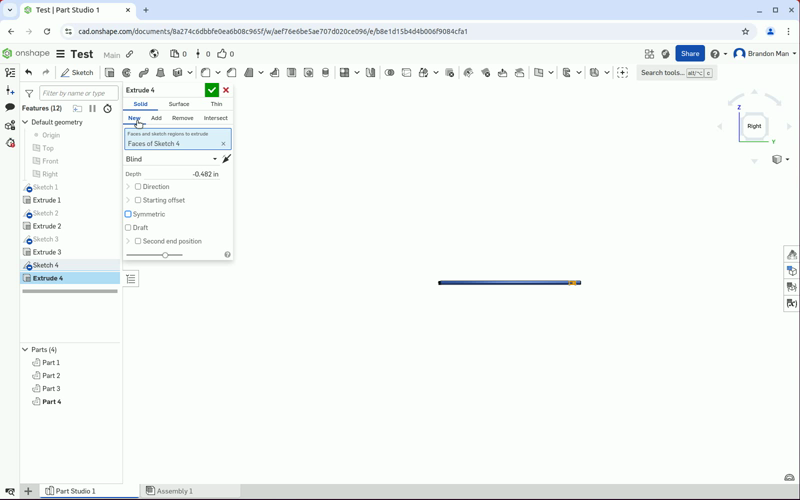
key(space)
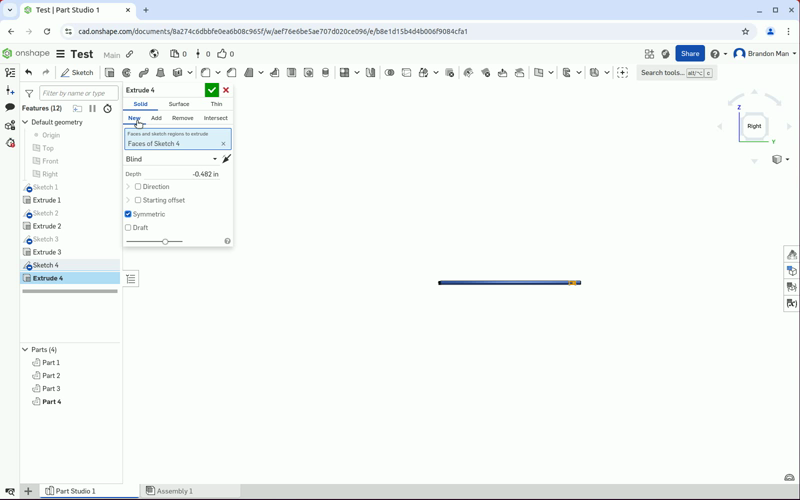
key(enter)
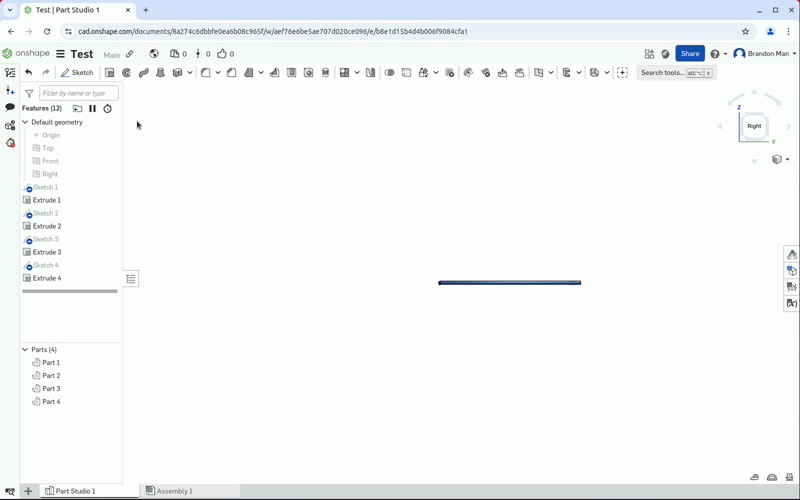
key(shift+h)
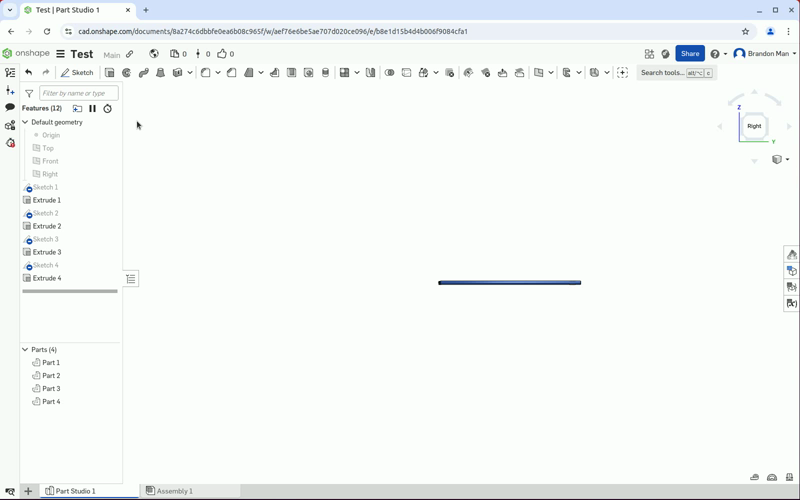
key(shift+h)
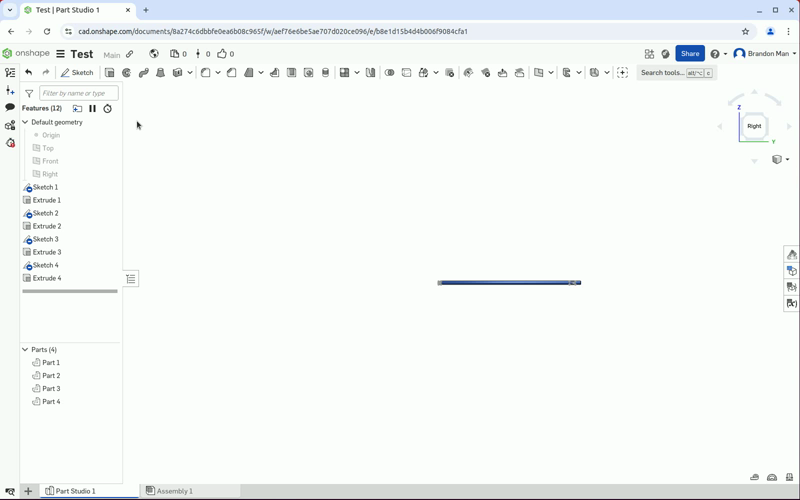
key(shift+7)
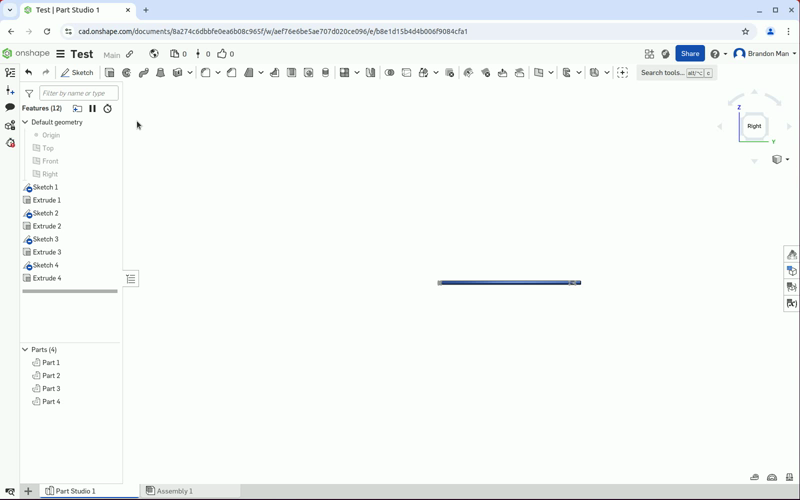
key(right, 2)
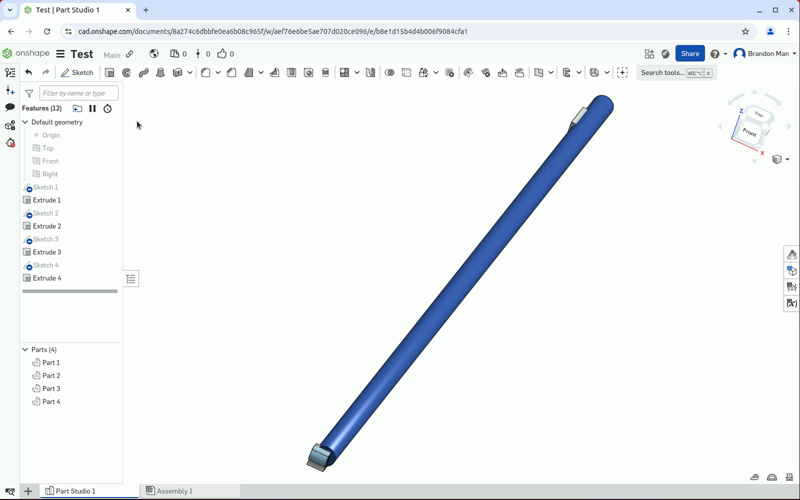
key(down, 2)
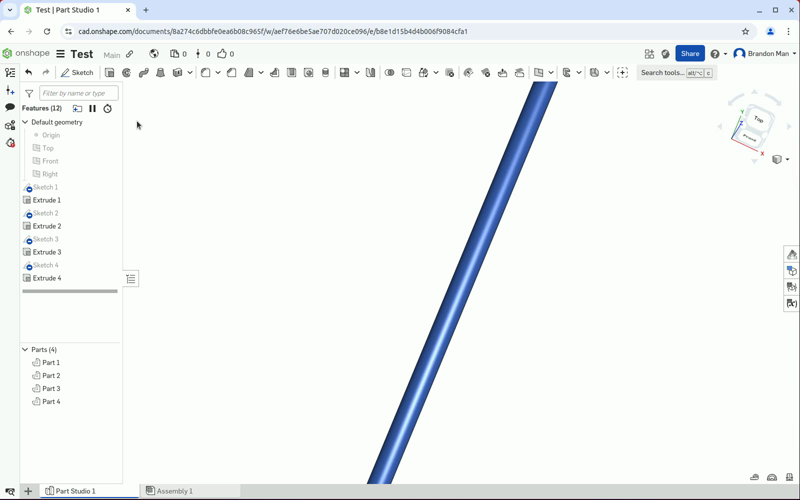
key(up, 2)
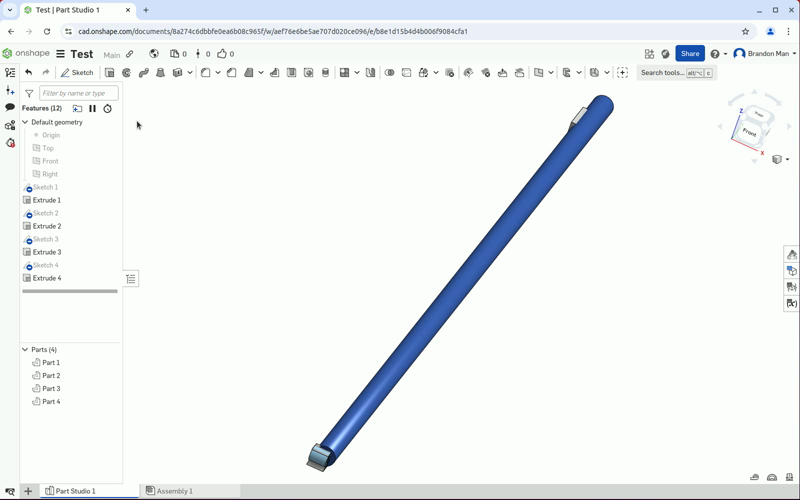
key(left, 2)
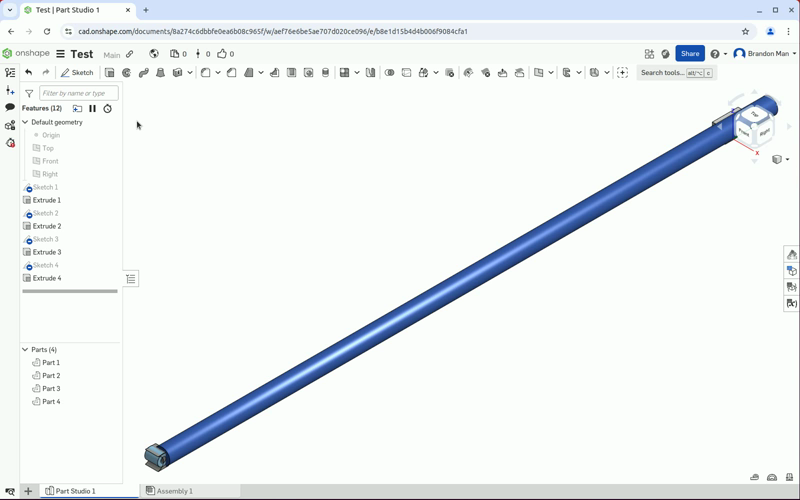
mouse_move(73, 189)
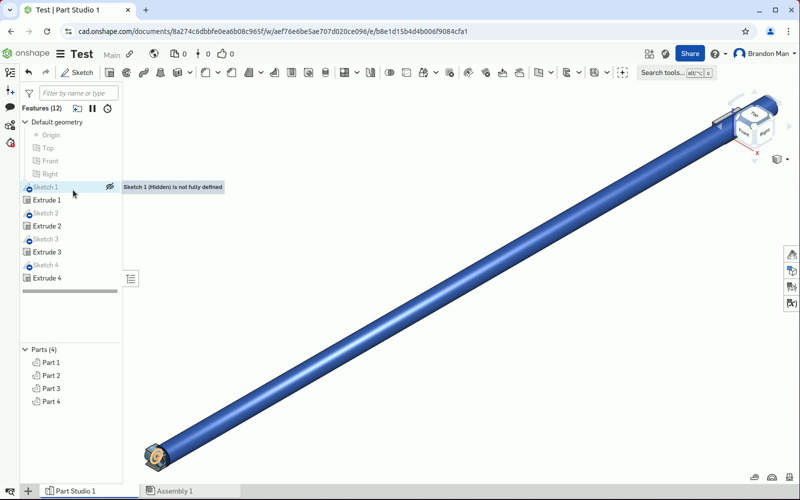
click(73, 189)